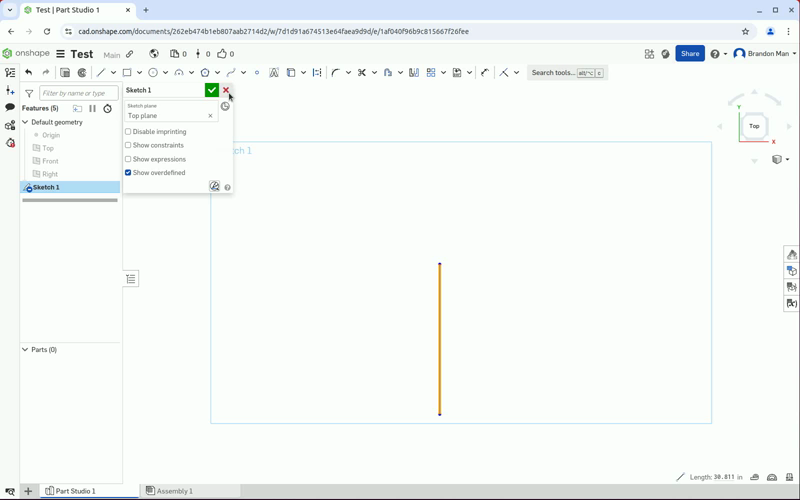
key(shift+h)
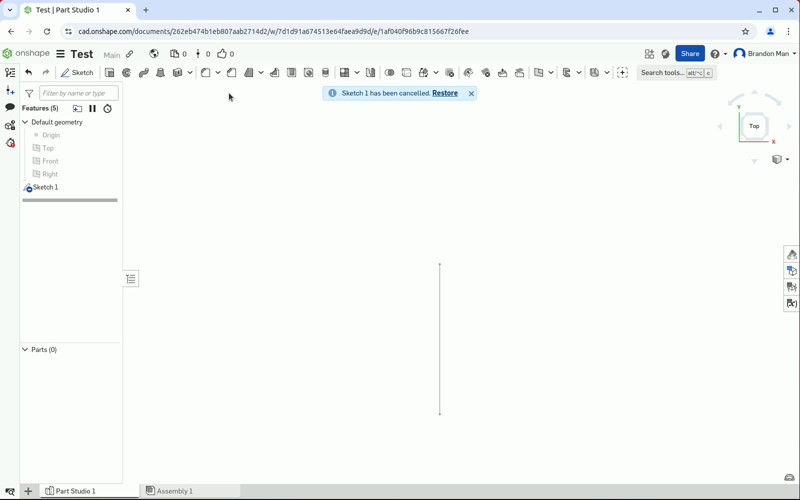
mouse_move(73, 352)
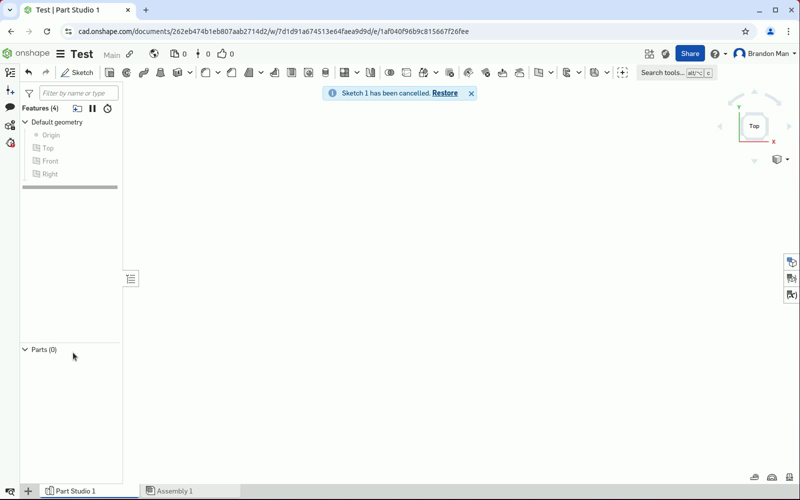
key(y)
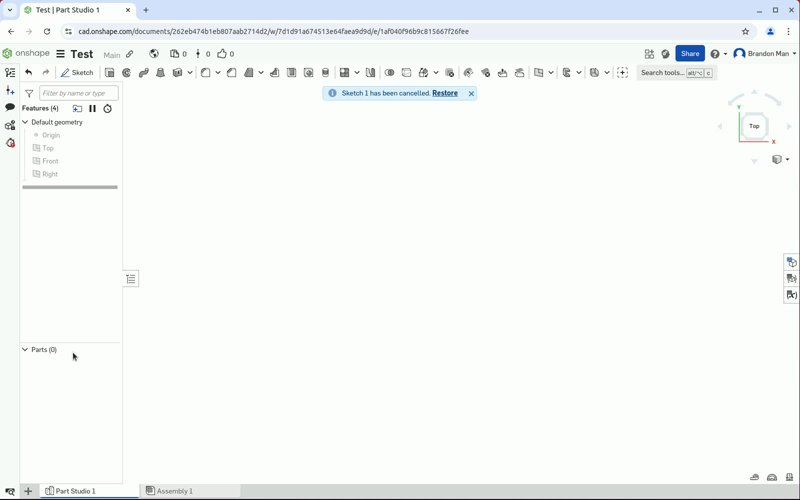
key(shift+p)
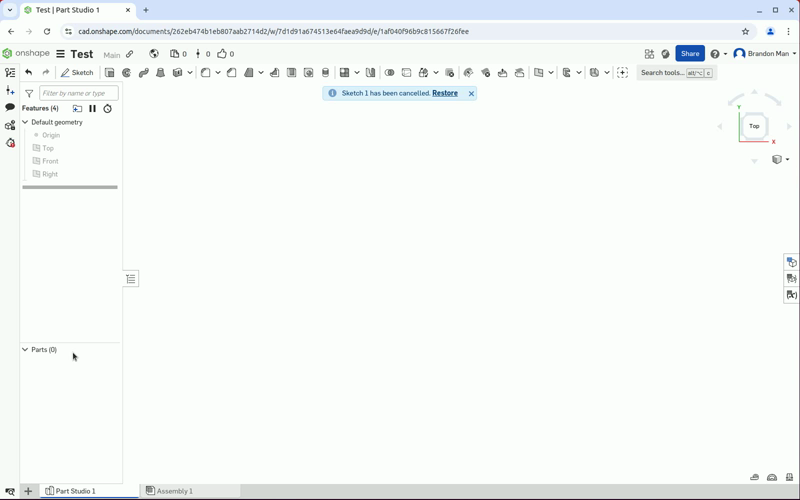
key(space)
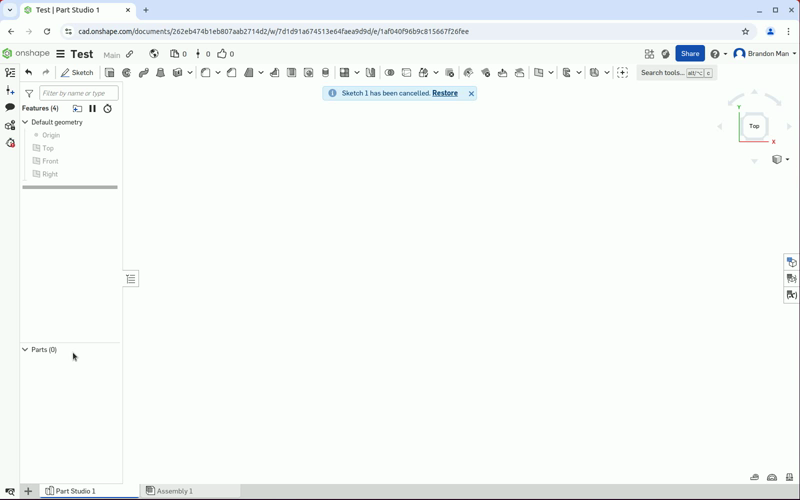
key_down(shift)
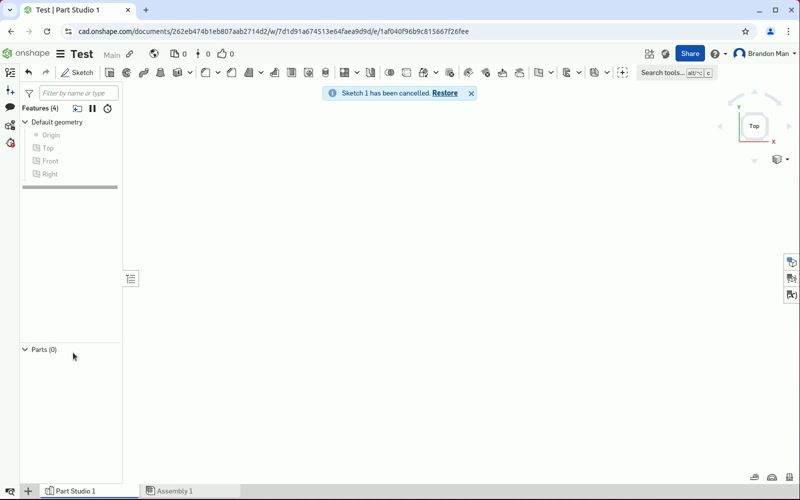
key(up)
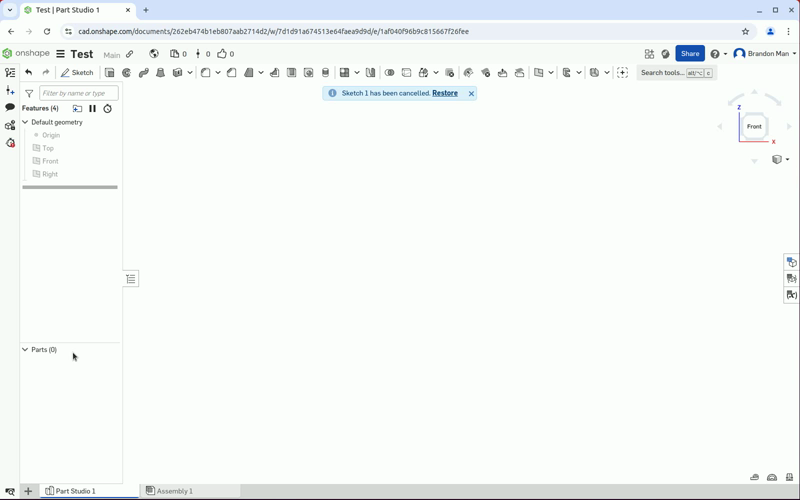
key_up(shift)
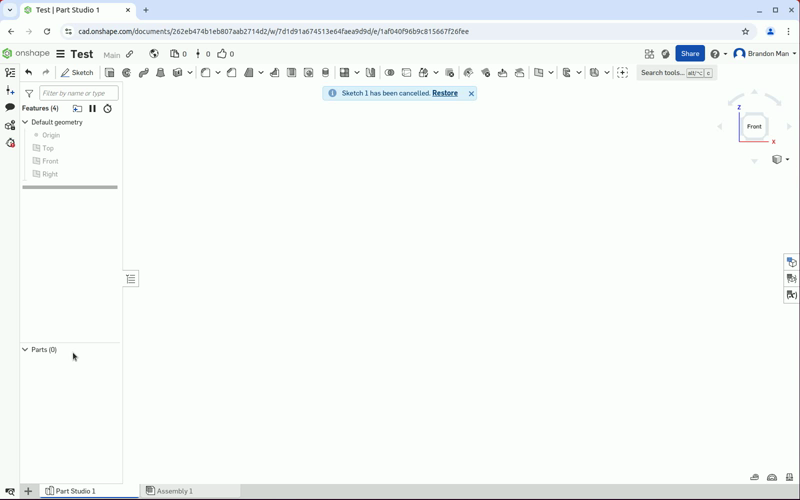
mouse_move(73, 352)
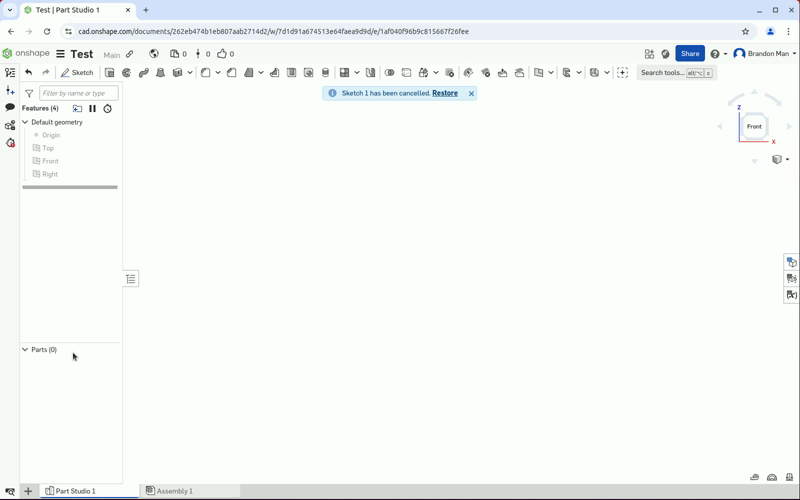
key(shift+y)
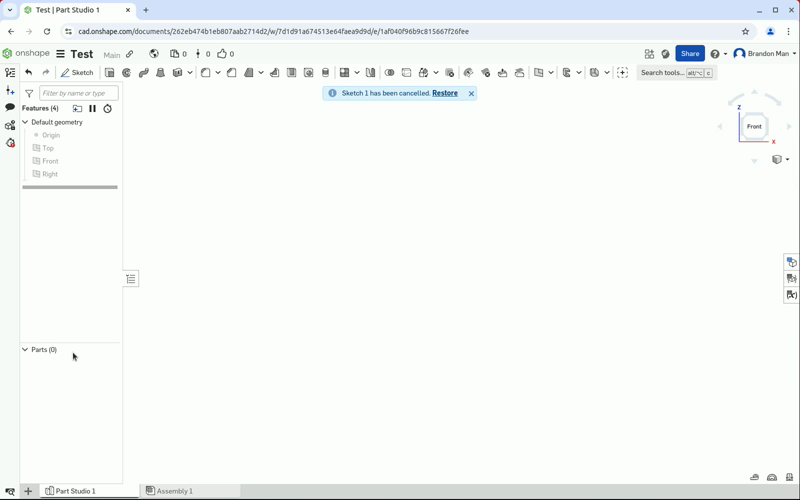
key(shift+s)
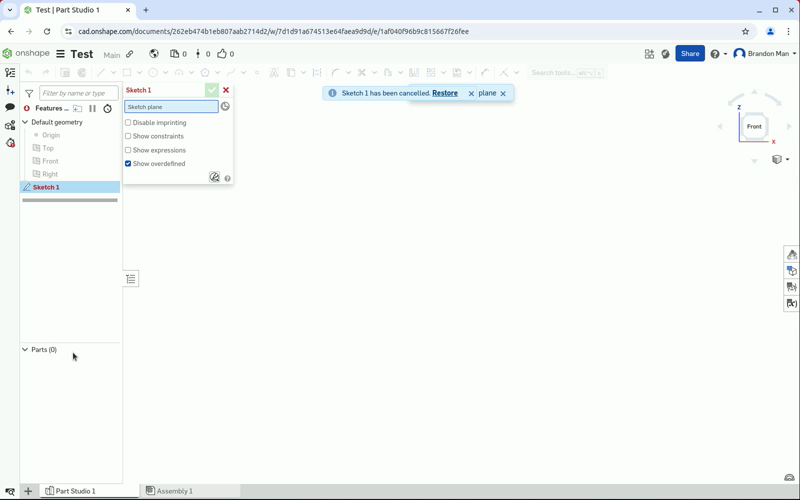
mouse_move(73, 163)
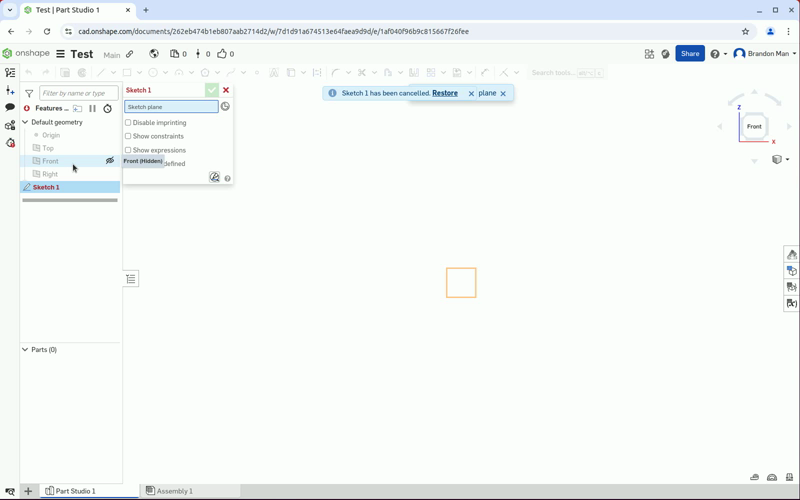
click(73, 163)
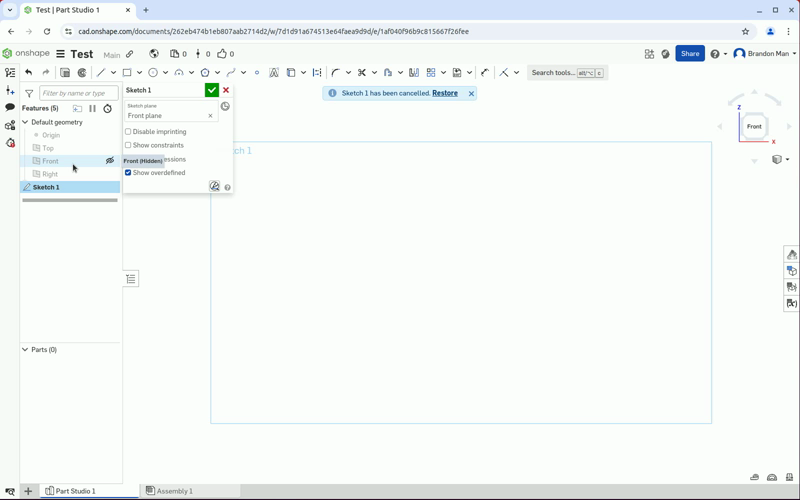
mouse_move(73, 352)
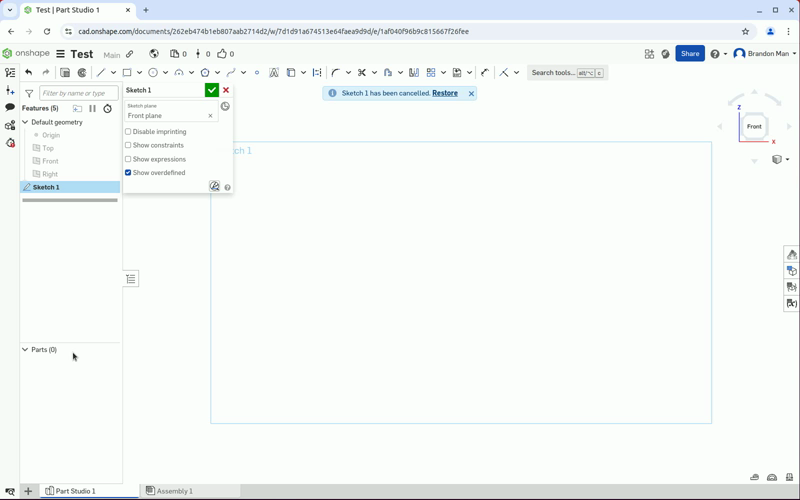
key(y)
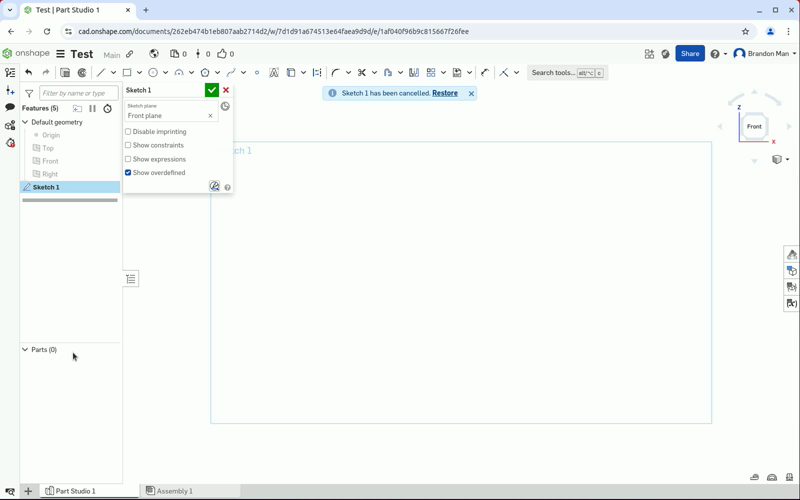
key(l)
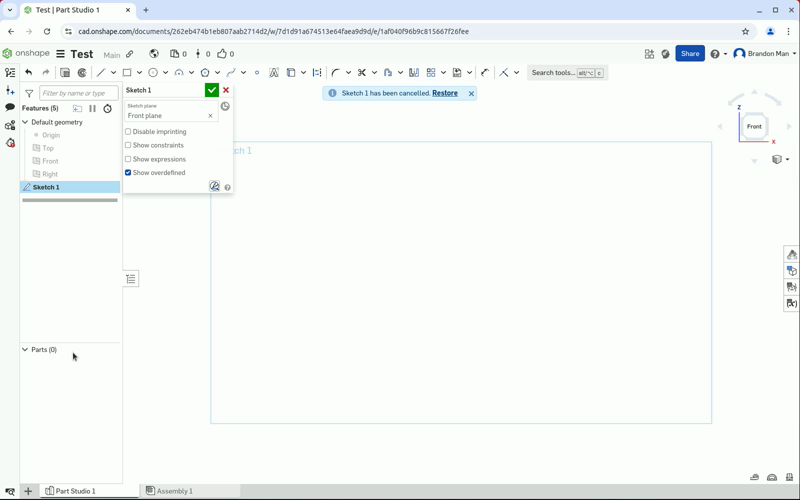
key_down(shift)
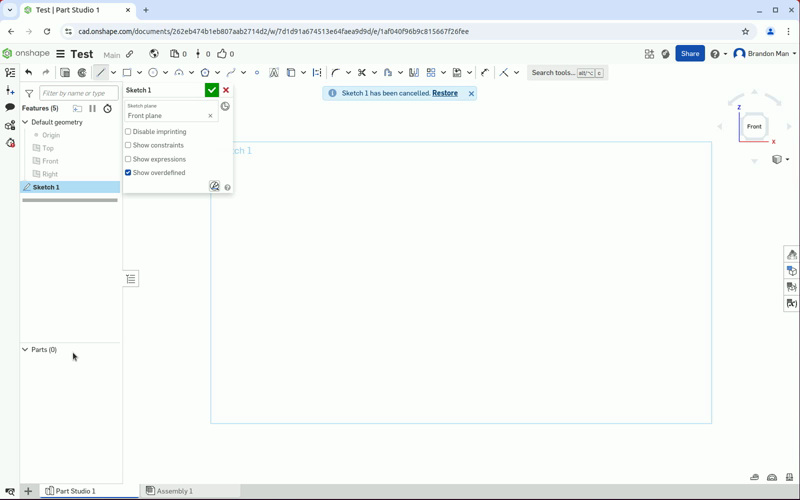
mouse_move(560, 339)
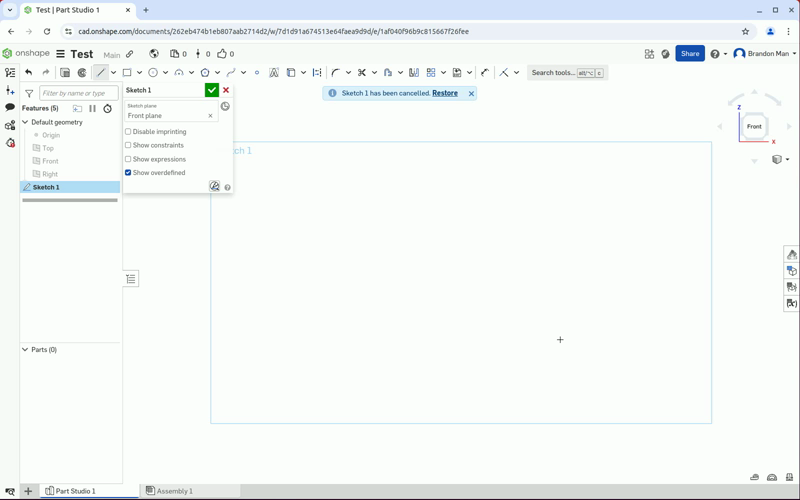
click(560, 339)
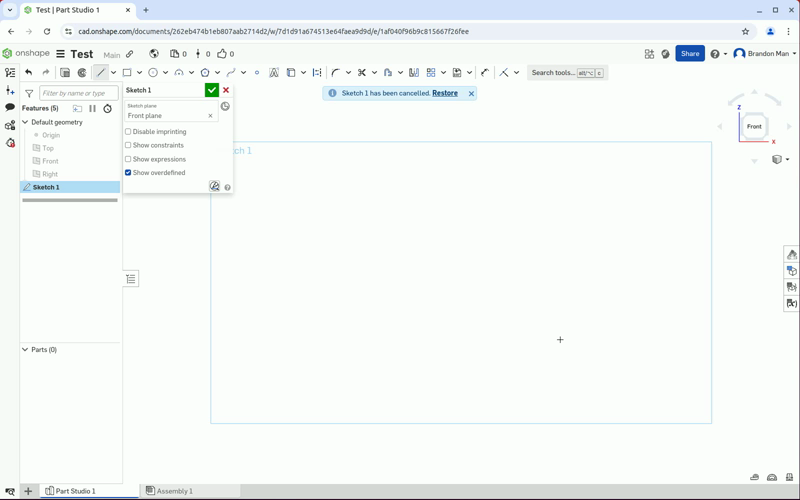
key_up(shift)
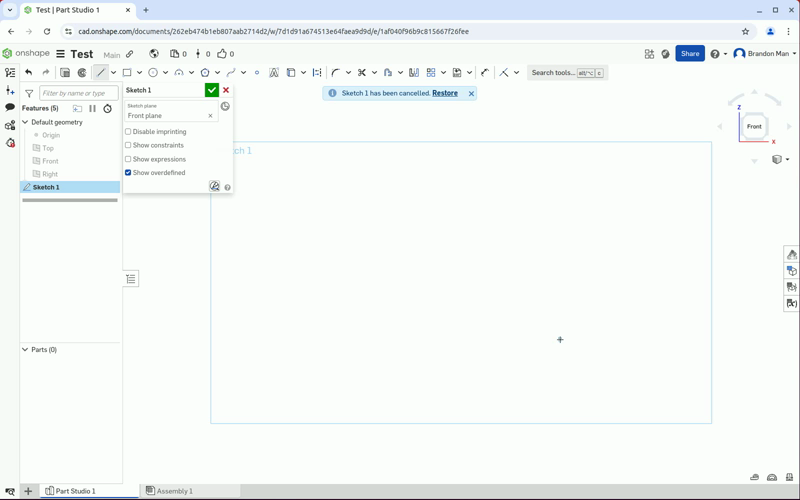
key_down(shift)
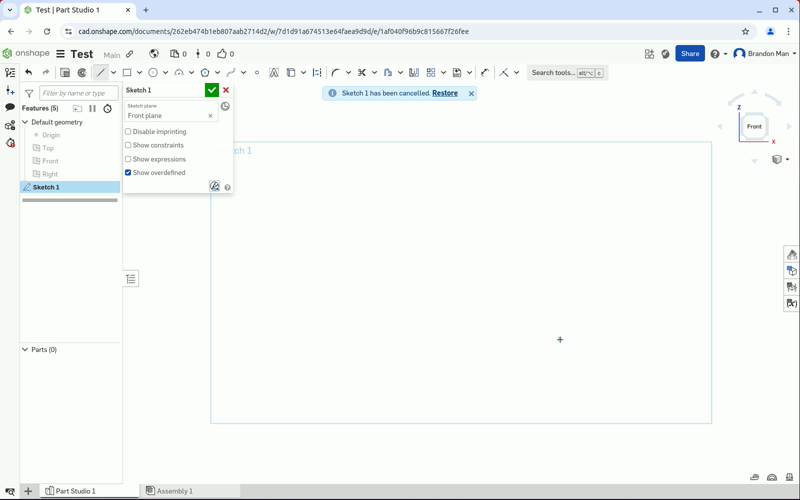
mouse_move(589, 339)
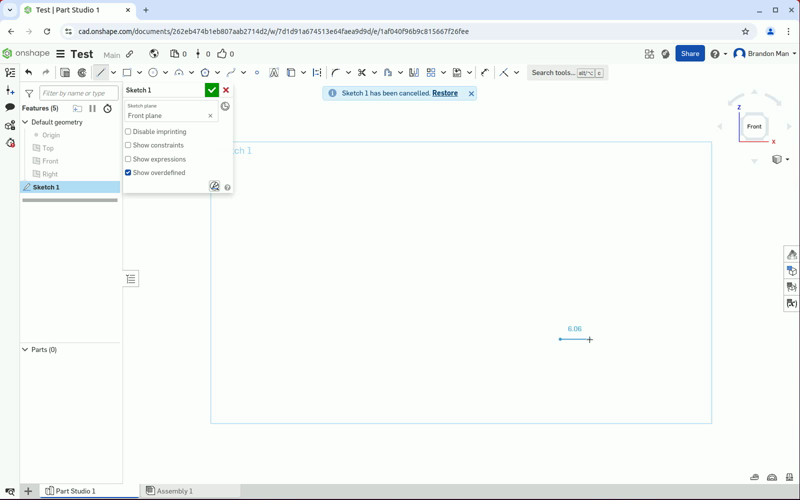
mouse_move(573, 339)
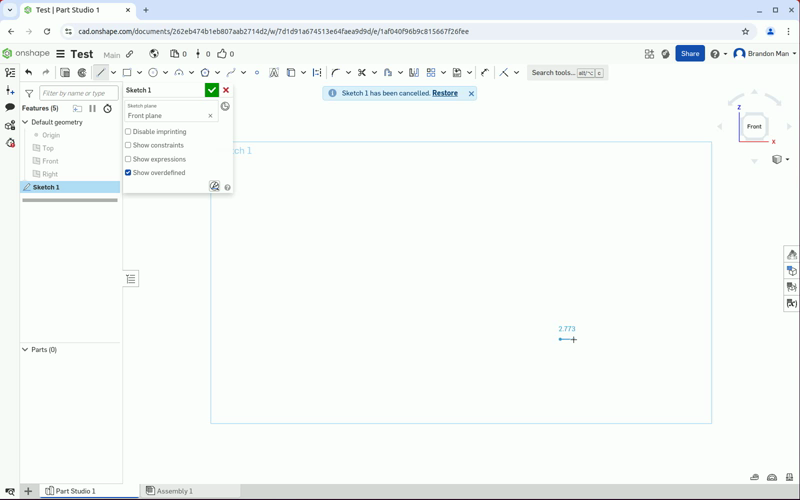
click(573, 339)
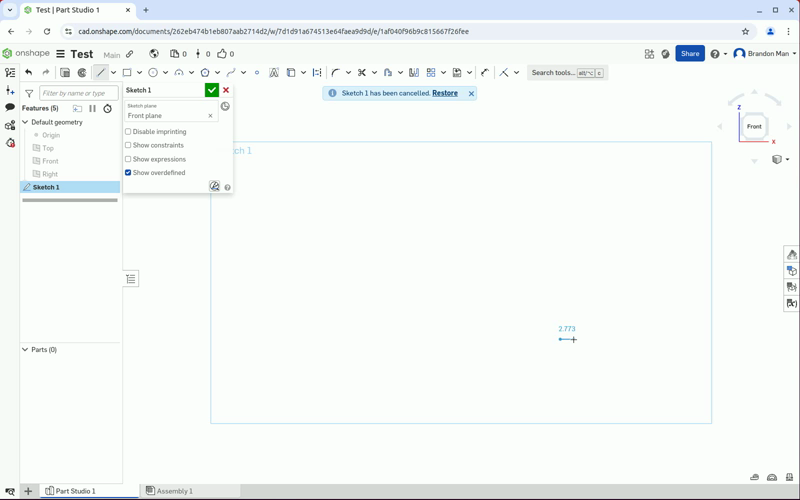
key_up(shift)
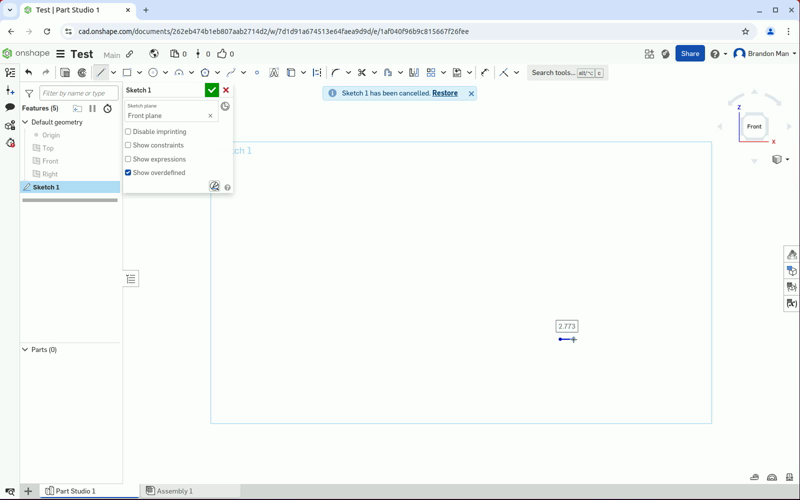
key_down(shift)
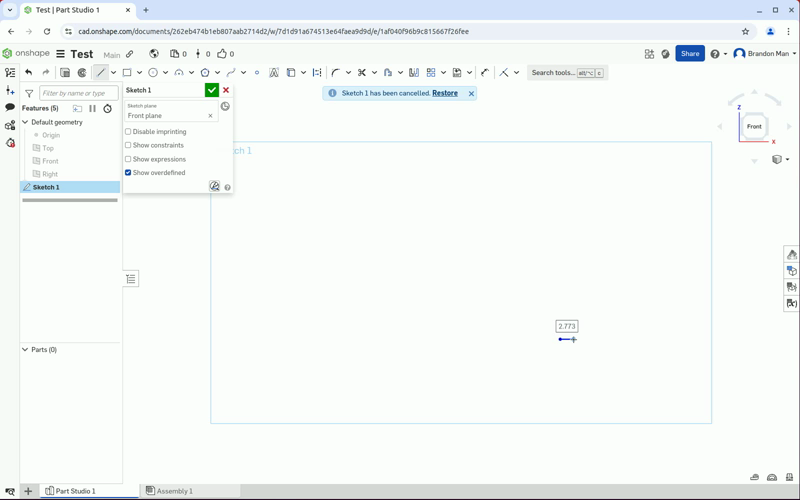
mouse_move(573, 273)
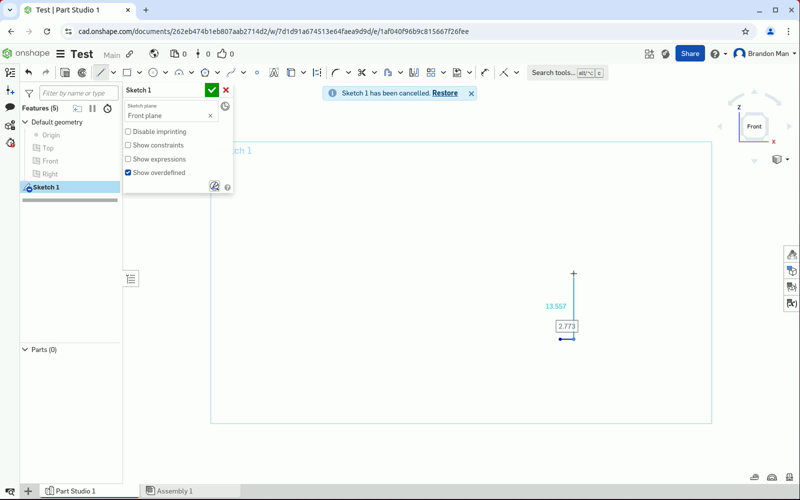
click(573, 273)
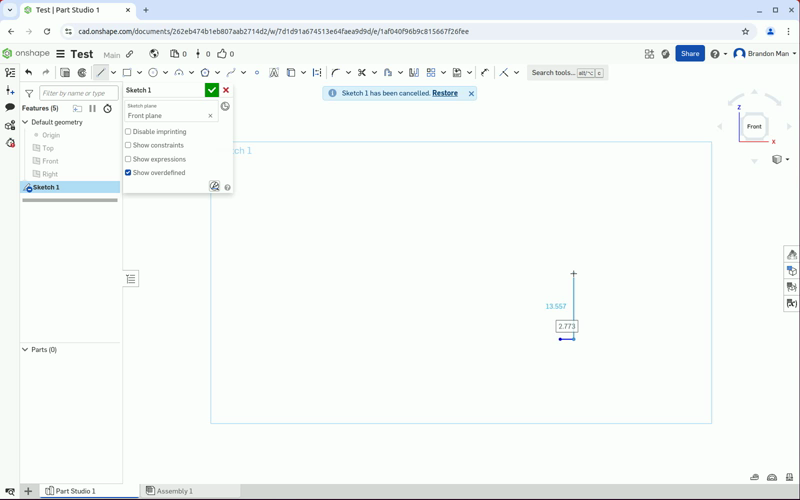
key_up(shift)
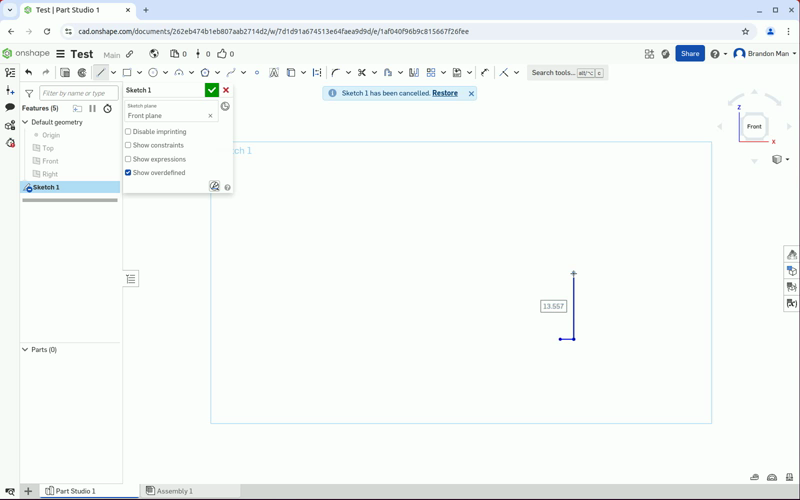
key_down(shift)
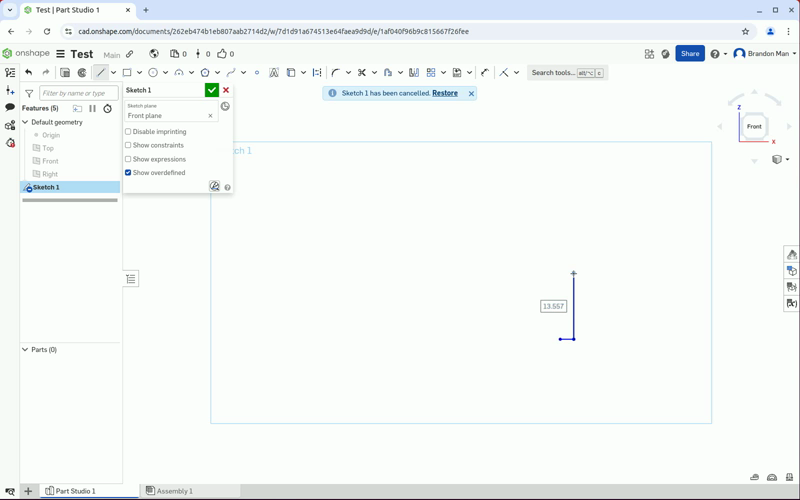
mouse_move(589, 273)
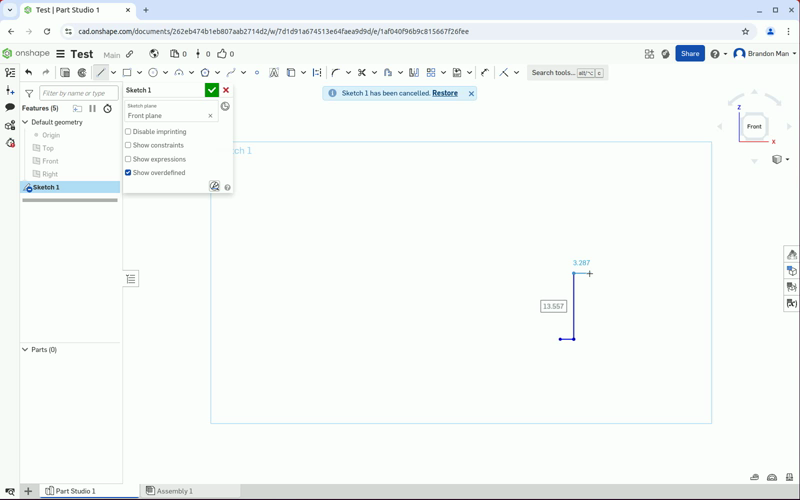
mouse_move(560, 273)
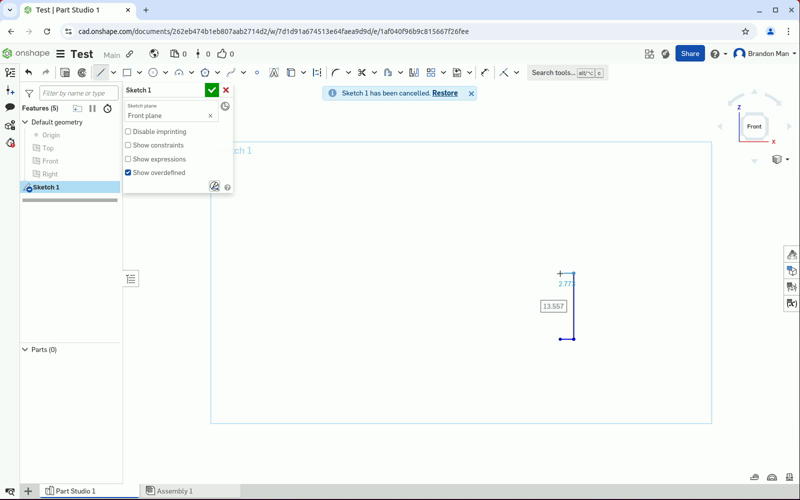
click(560, 273)
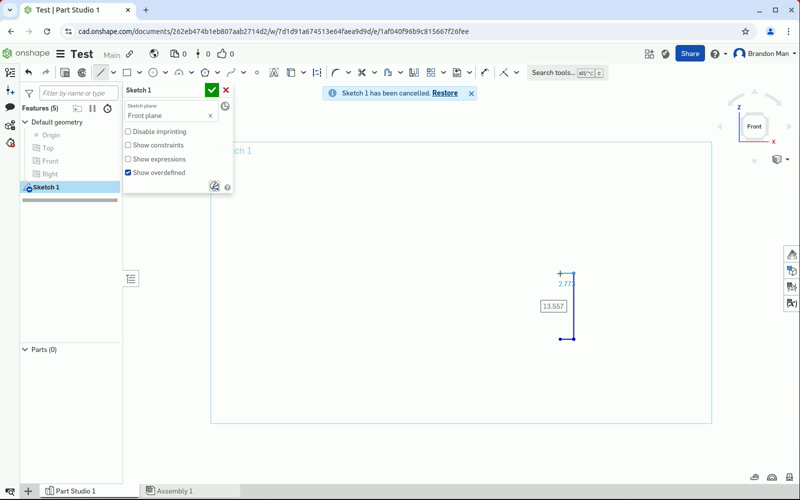
key_up(shift)
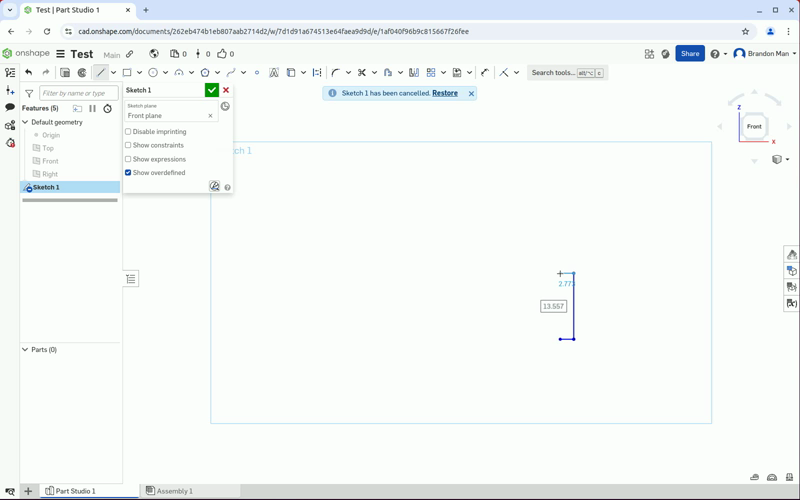
key_down(shift)
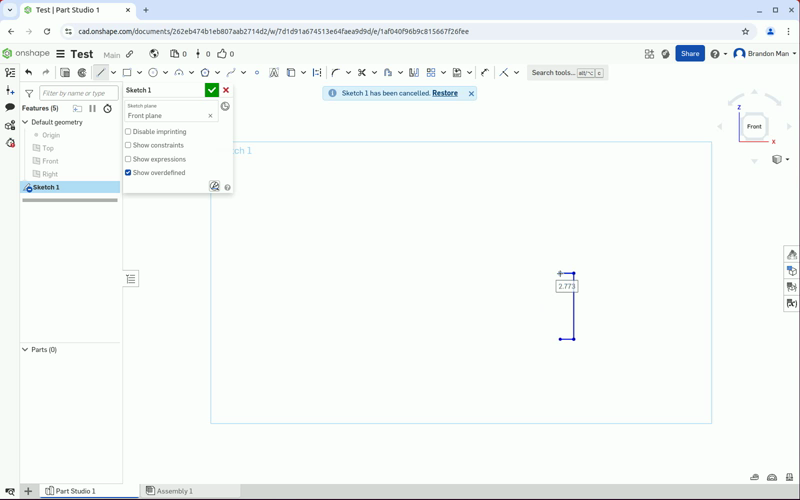
mouse_move(560, 339)
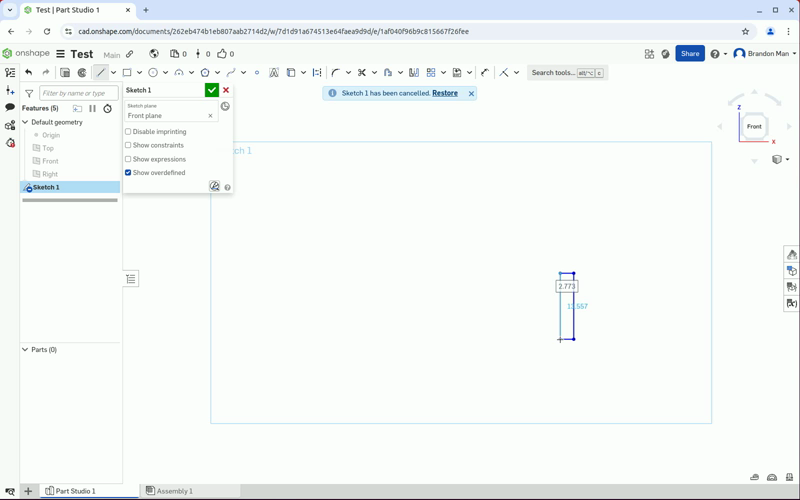
key_up(shift)
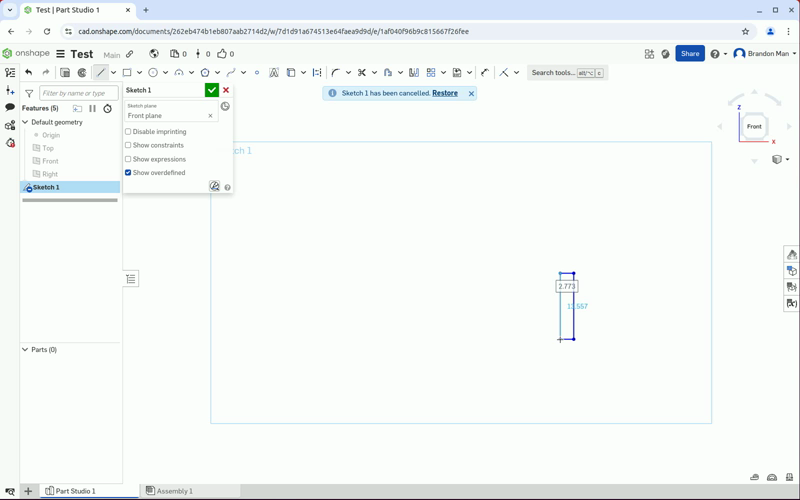
click(560, 339)
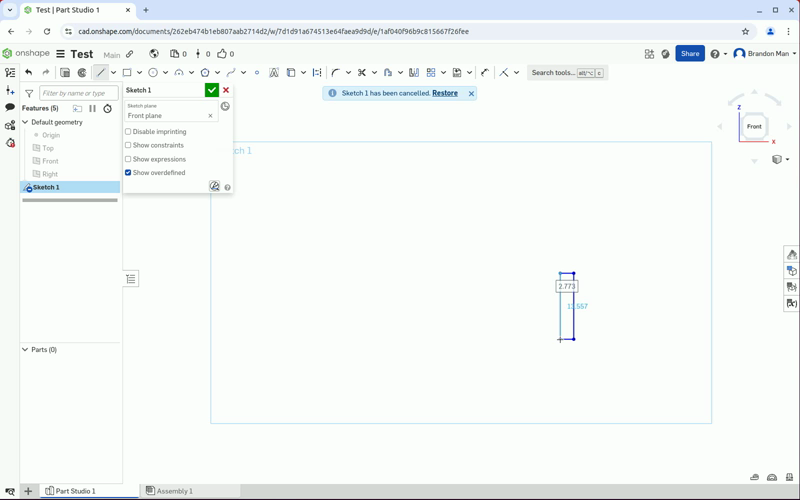
key(esc)
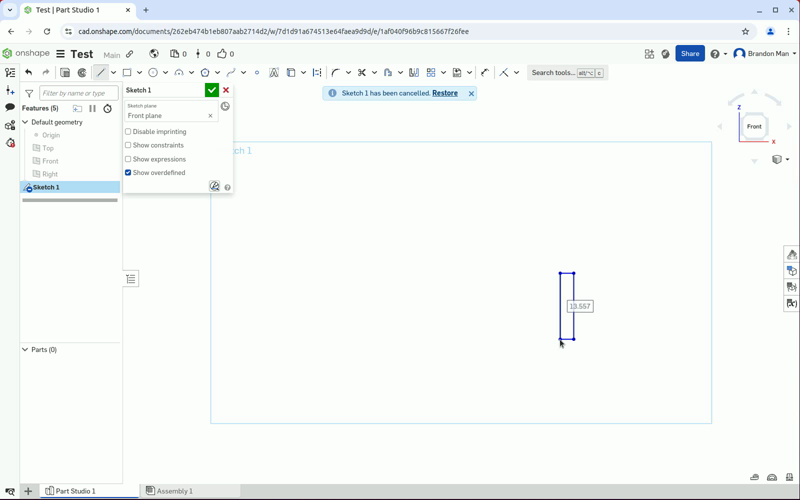
mouse_move(572, 278)
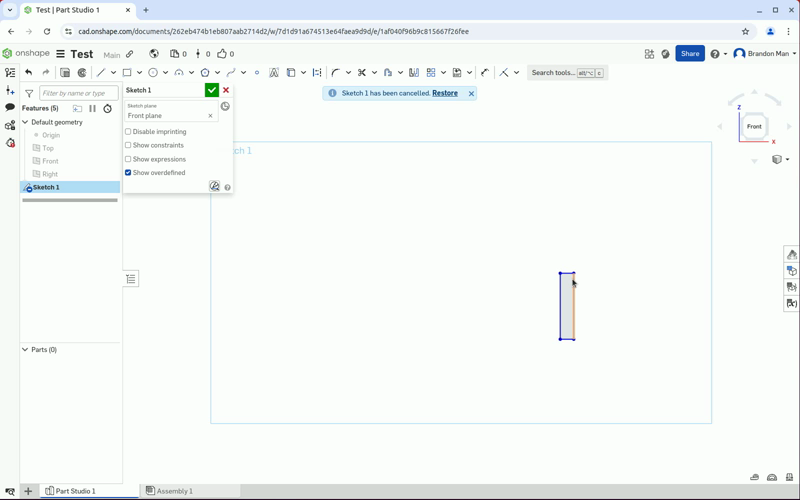
scroll(6)
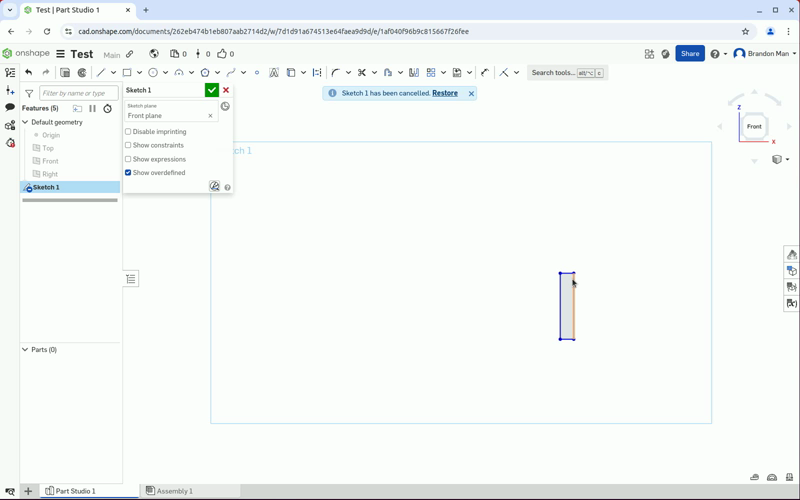
scroll(6)
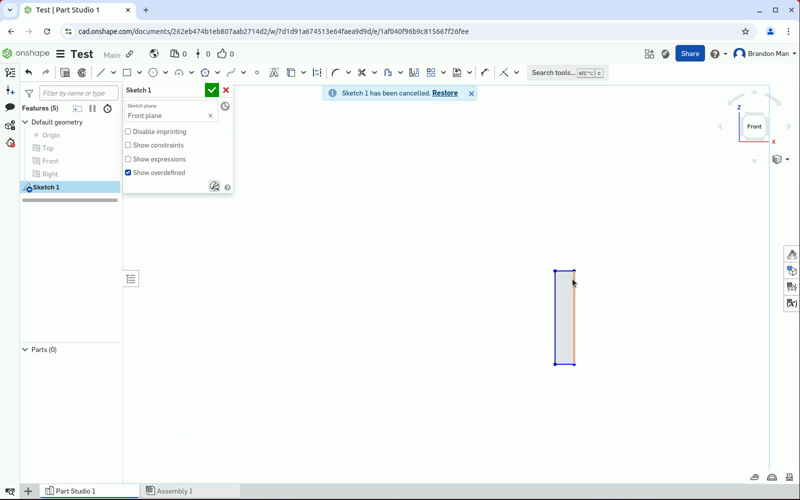
scroll(6)
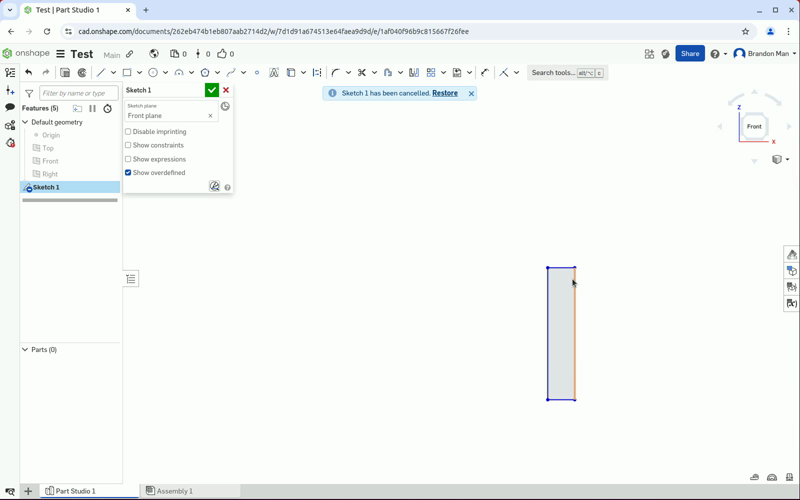
scroll(6)
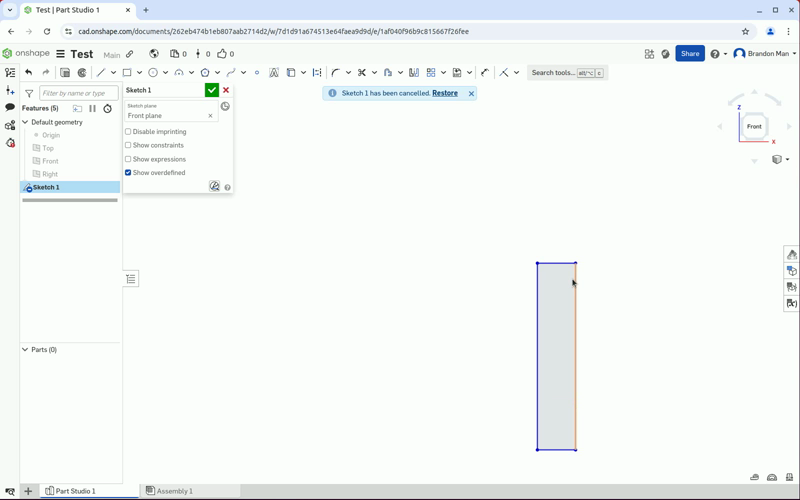
scroll(6)
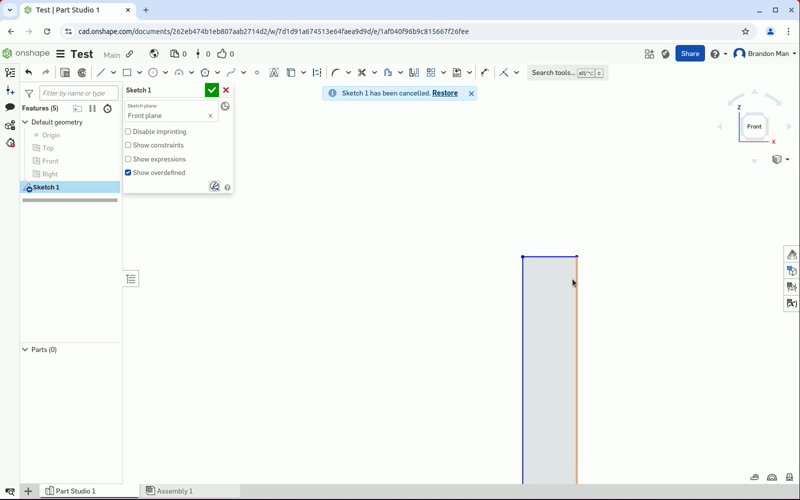
scroll(6)
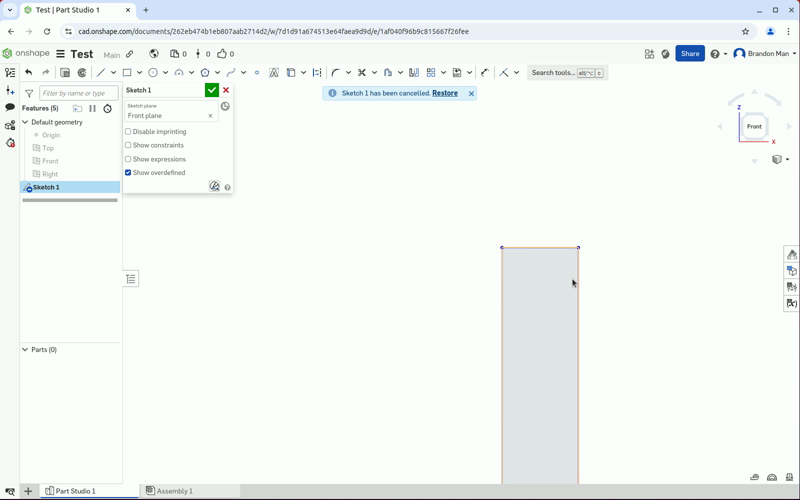
scroll(6)
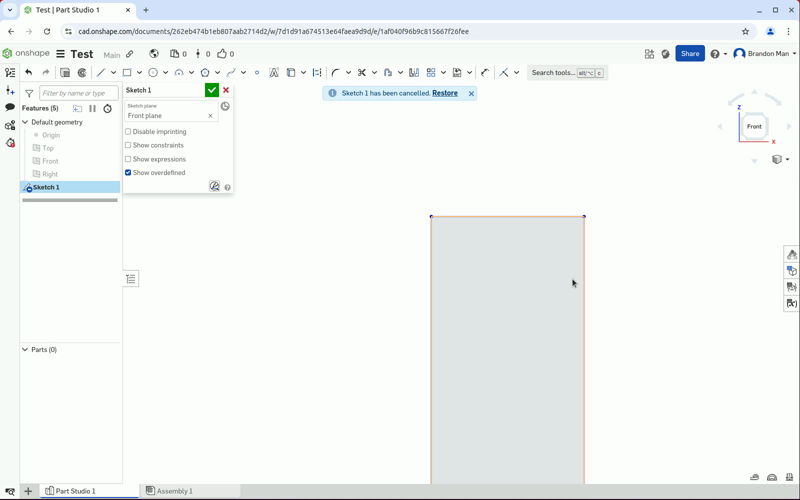
click(572, 278)
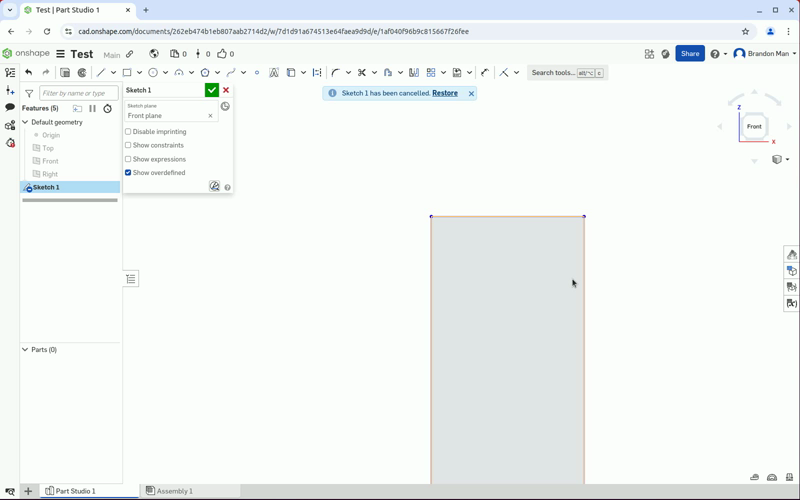
scroll(-6)
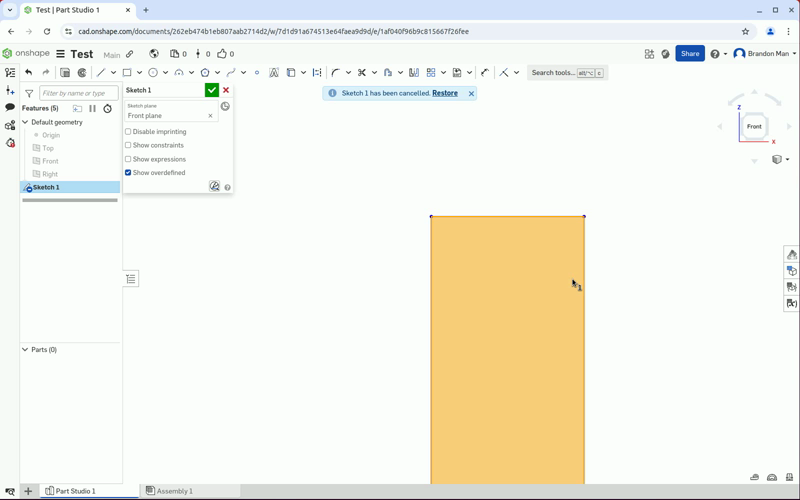
scroll(-6)
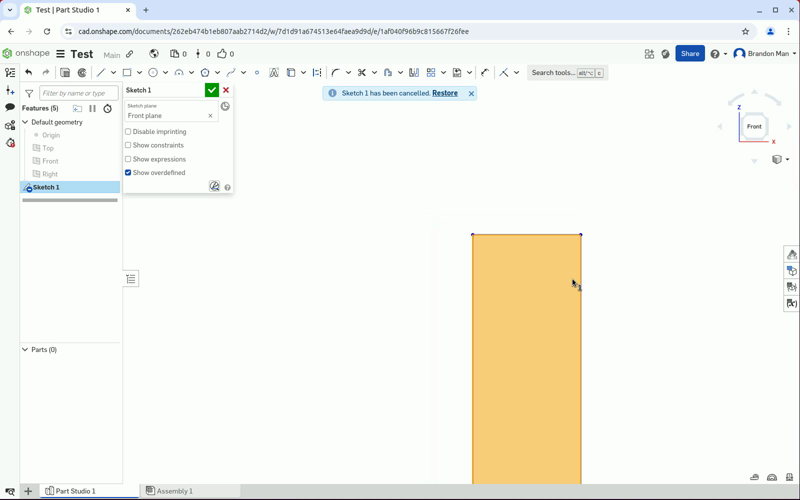
scroll(-6)
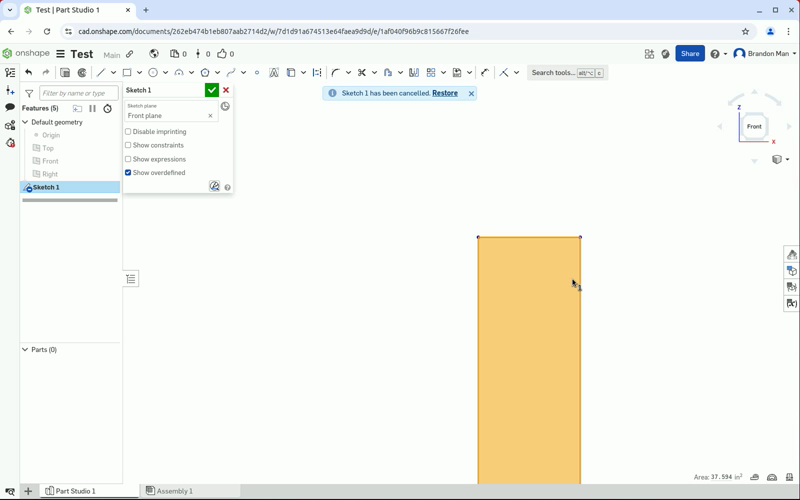
scroll(-6)
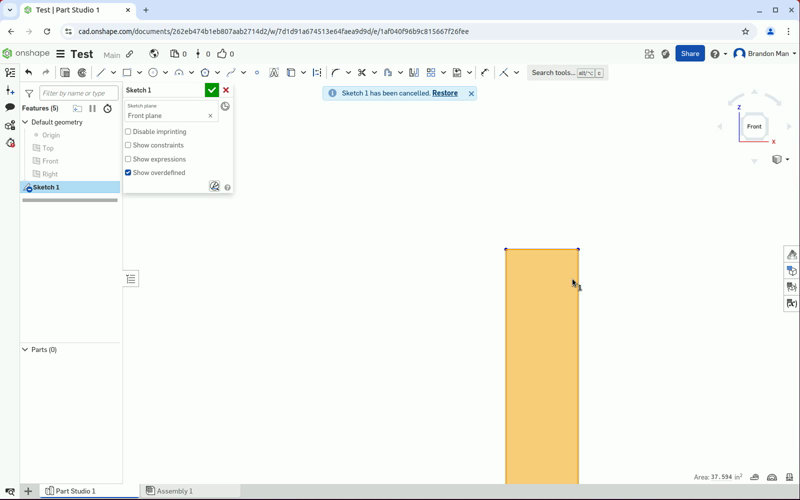
scroll(-6)
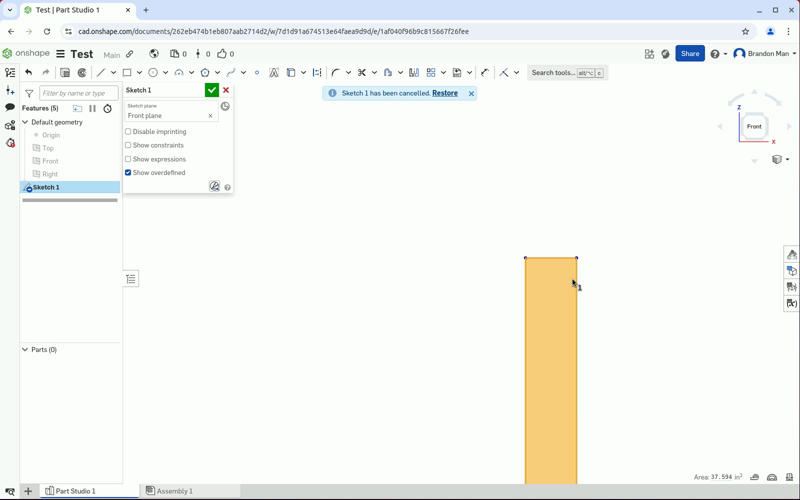
scroll(-6)
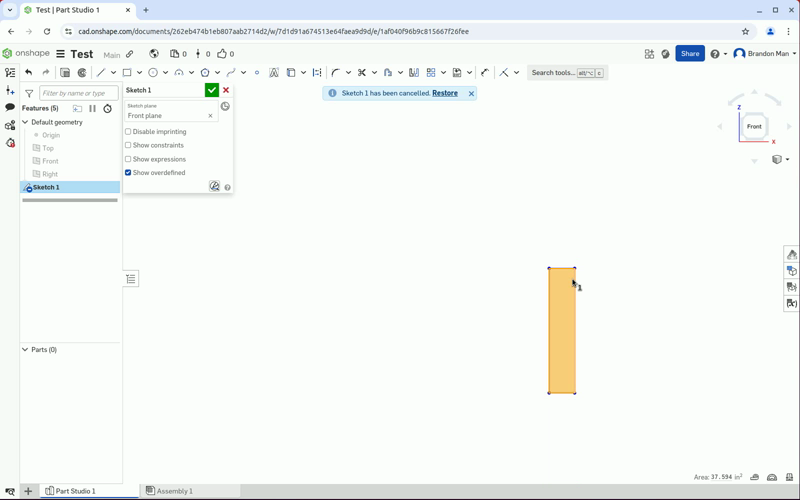
scroll(-6)
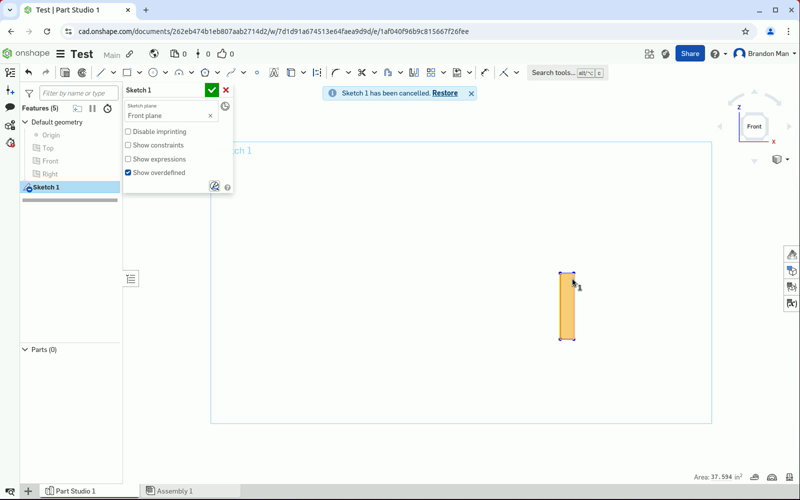
mouse_move(73, 352)
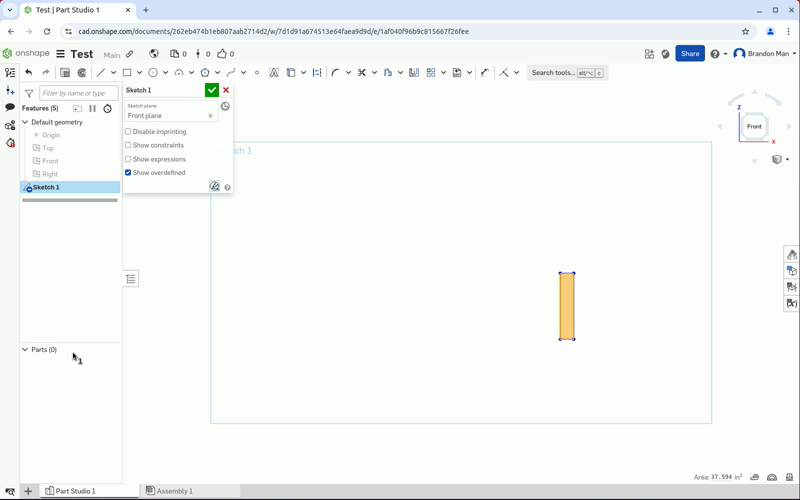
key(shift+y)
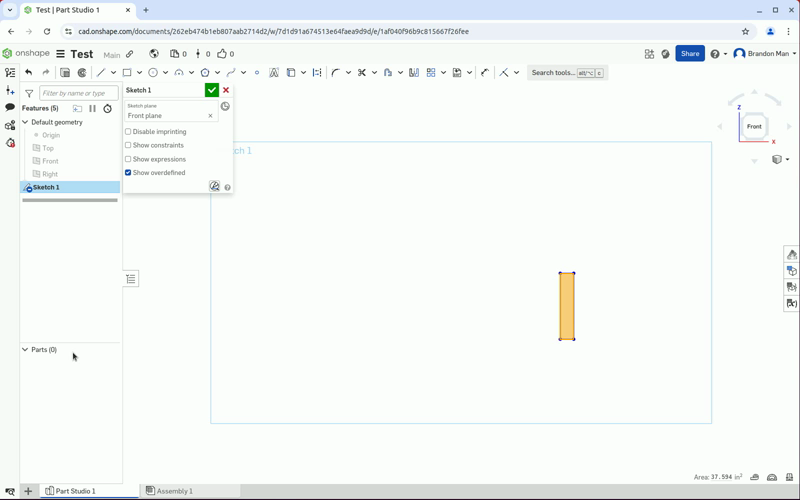
key(shift+e)
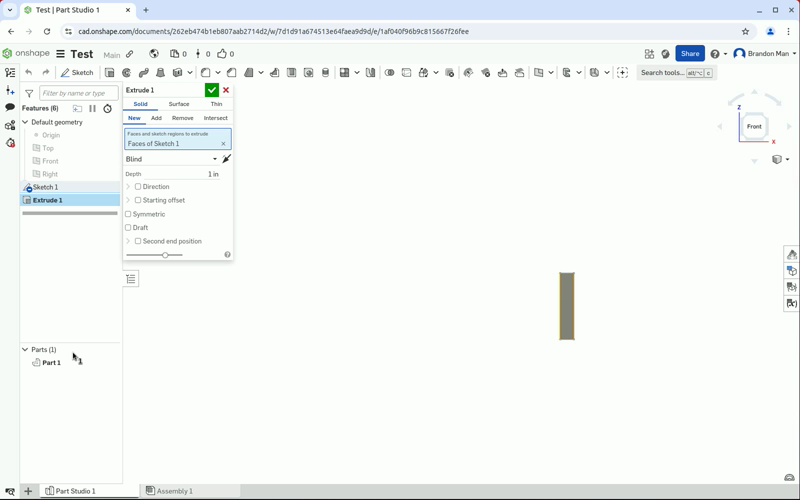
mouse_move(143, 106)
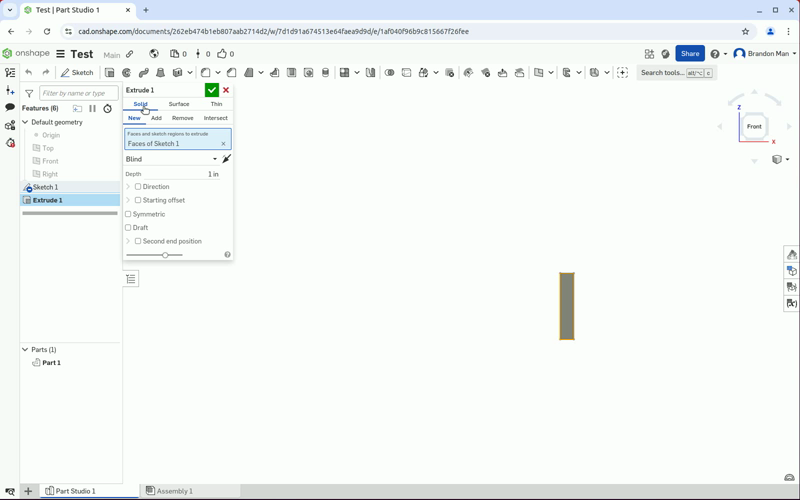
click(143, 106)
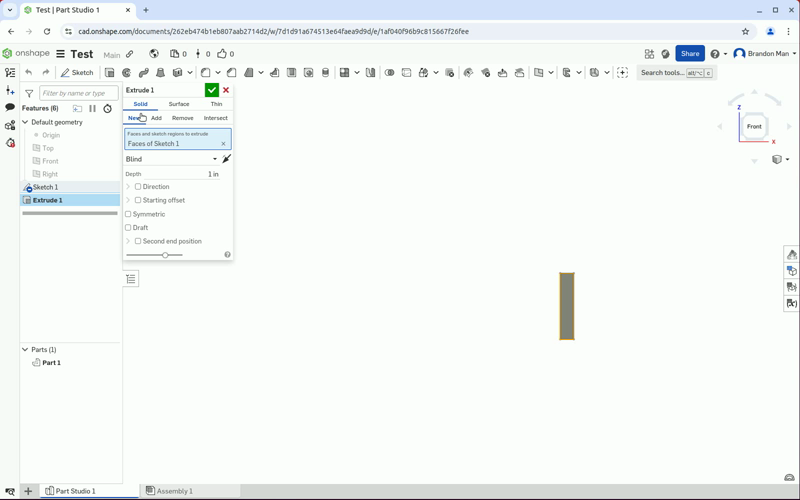
mouse_move(137, 120)
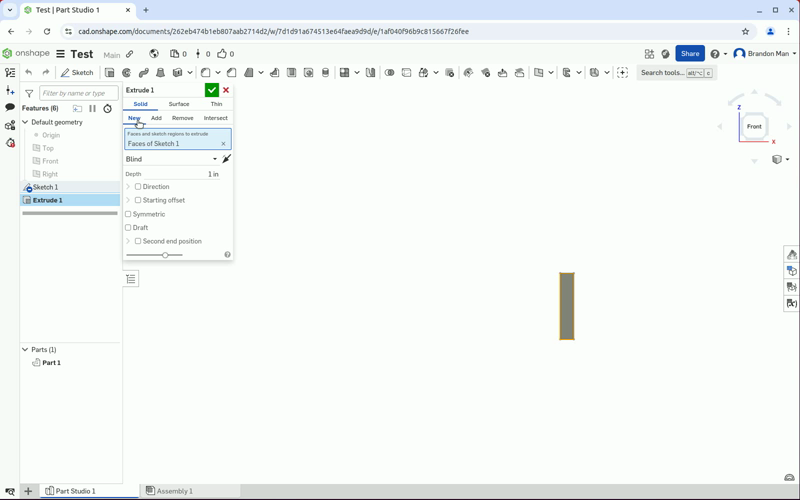
click(137, 120)
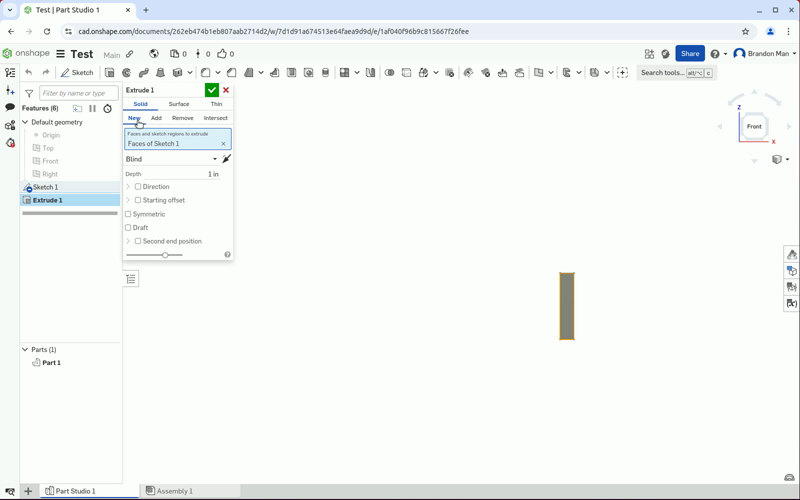
key(tab, 4)
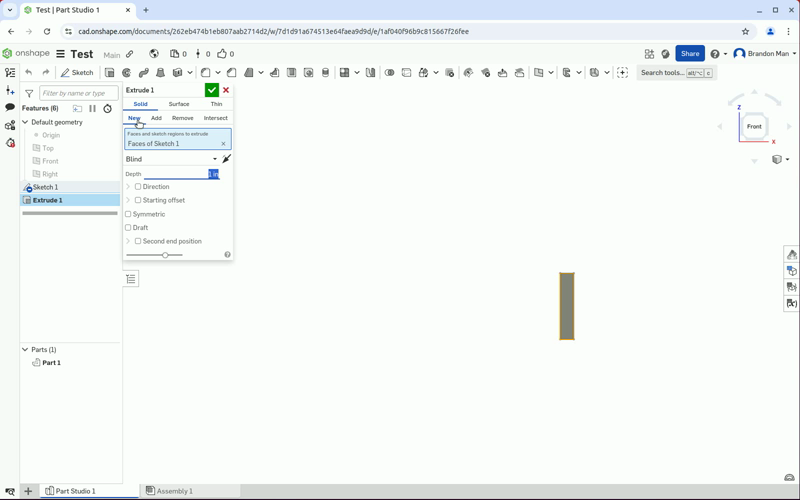
text(1.444)
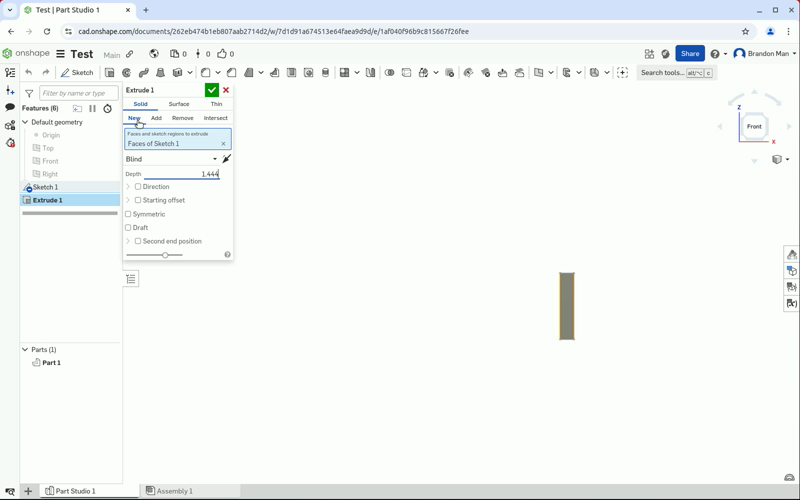
key(enter)
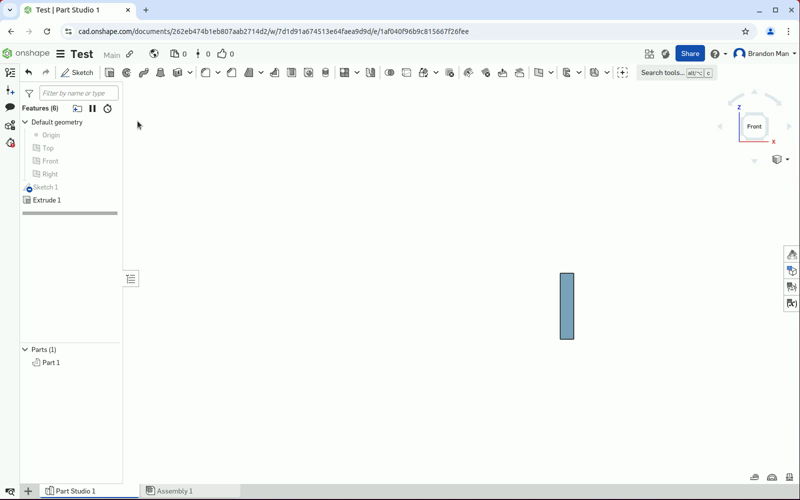
key(shift+h)
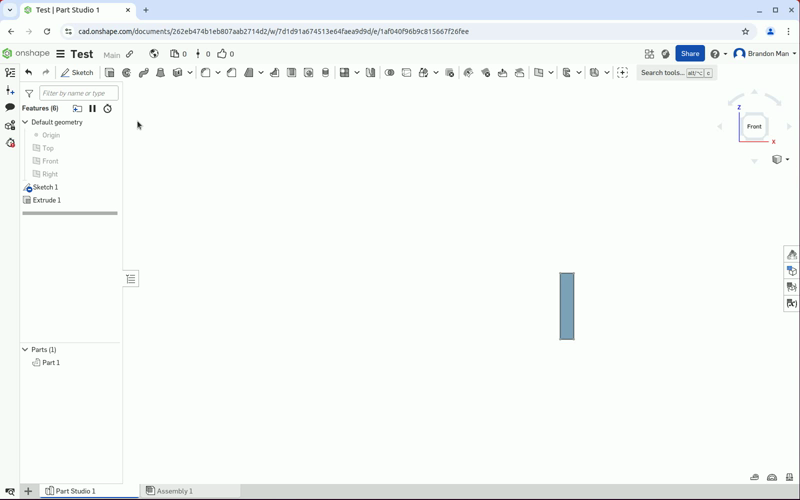
key(shift+h)
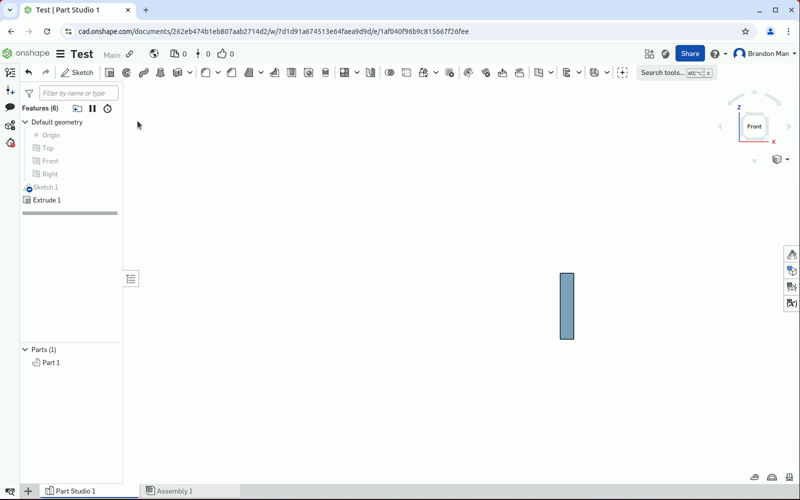
mouse_move(73, 189)
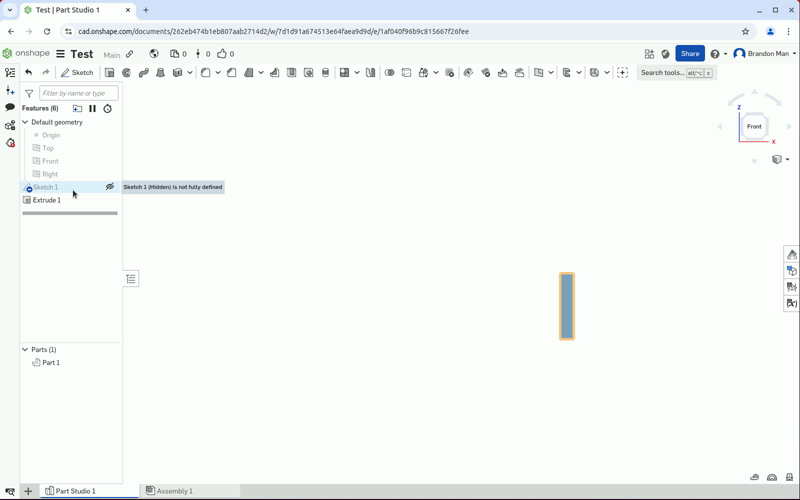
click(73, 189)
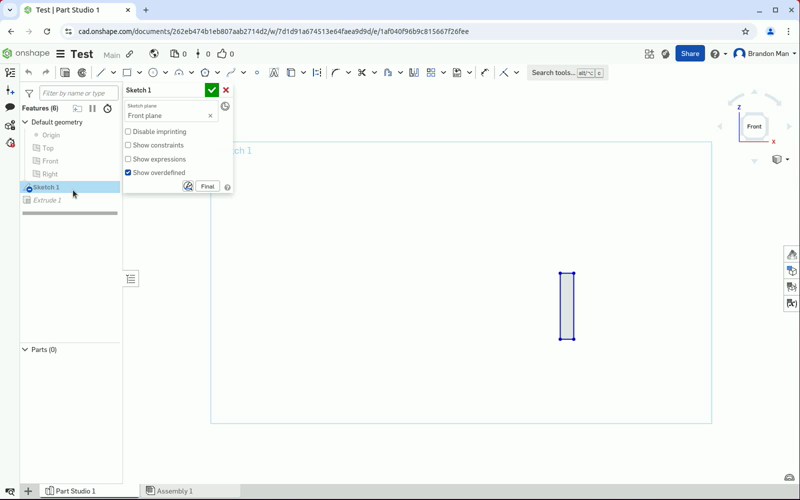
mouse_move(229, 92)
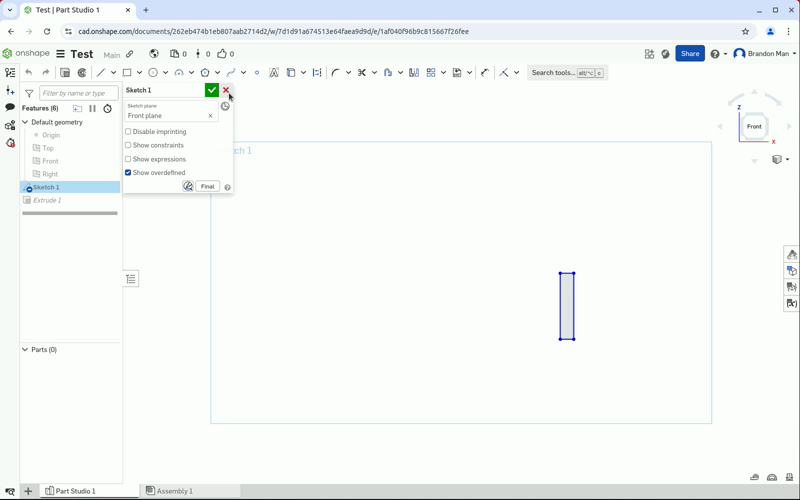
click(229, 92)
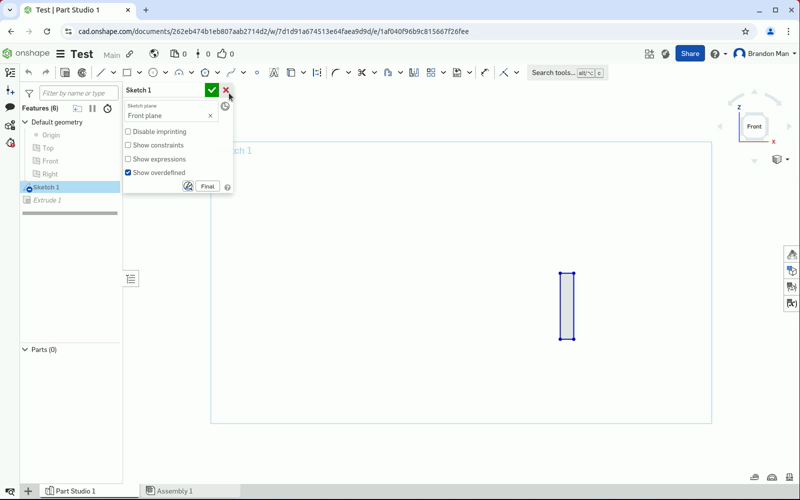
key(shift+s)
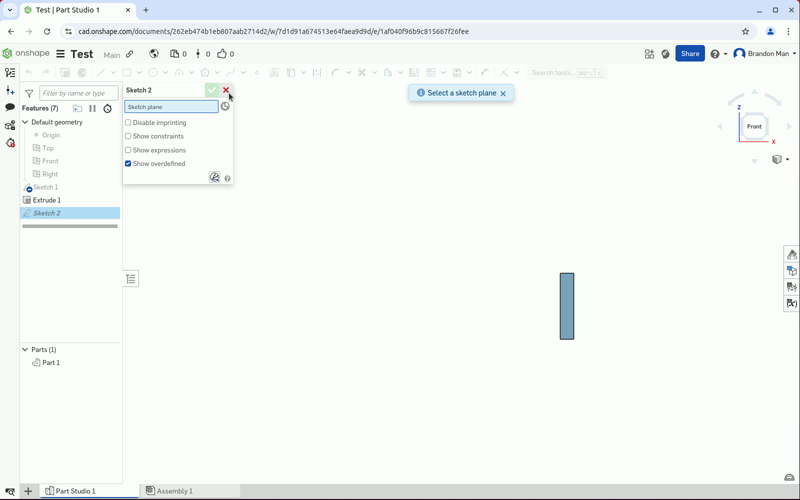
mouse_move(73, 163)
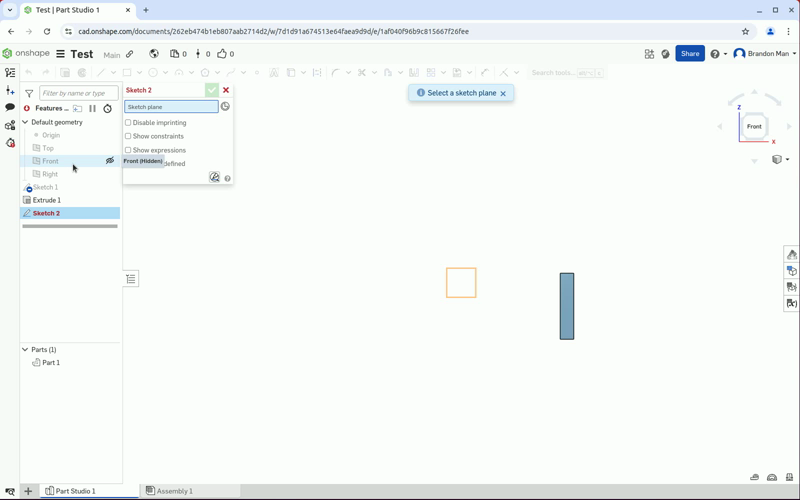
click(73, 163)
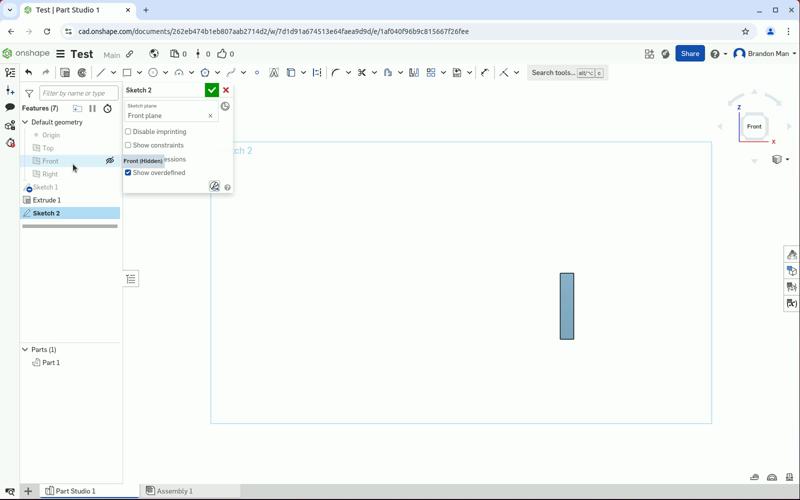
mouse_move(73, 352)
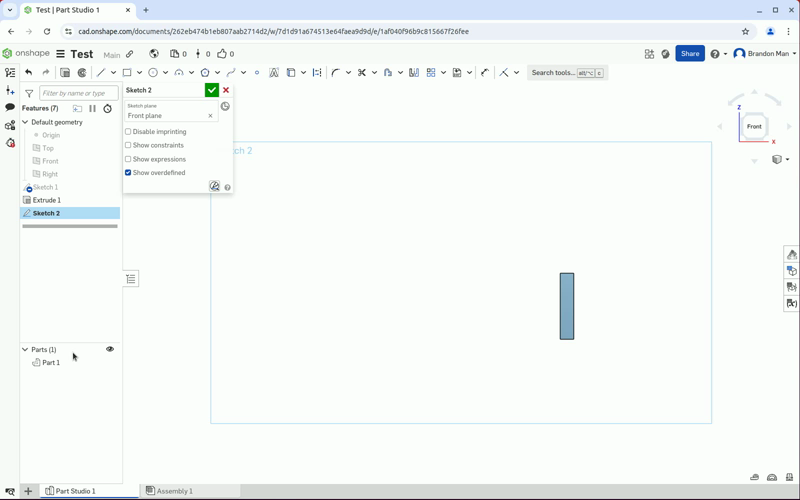
key(y)
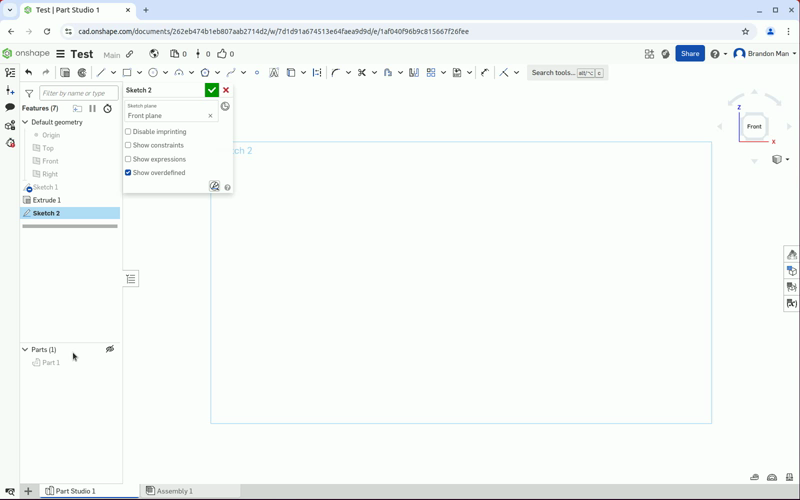
key(l)
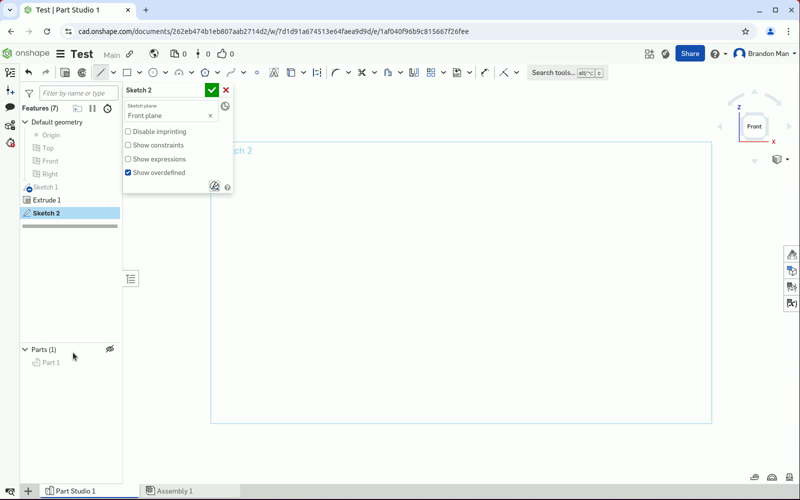
key_down(shift)
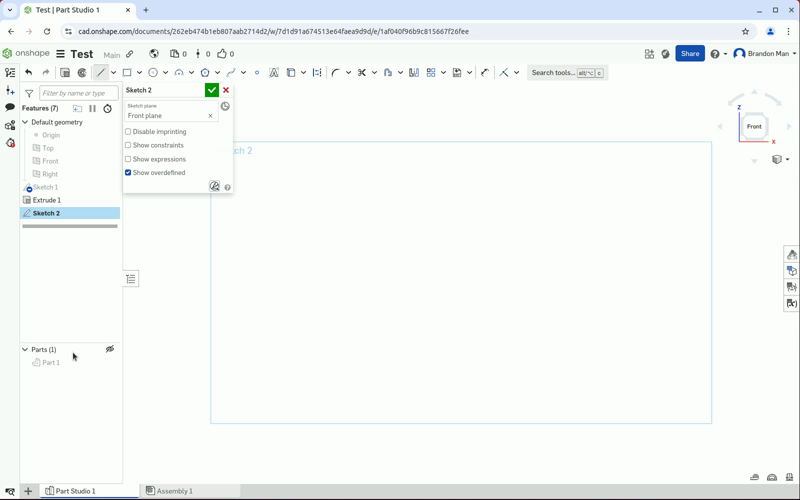
mouse_move(453, 339)
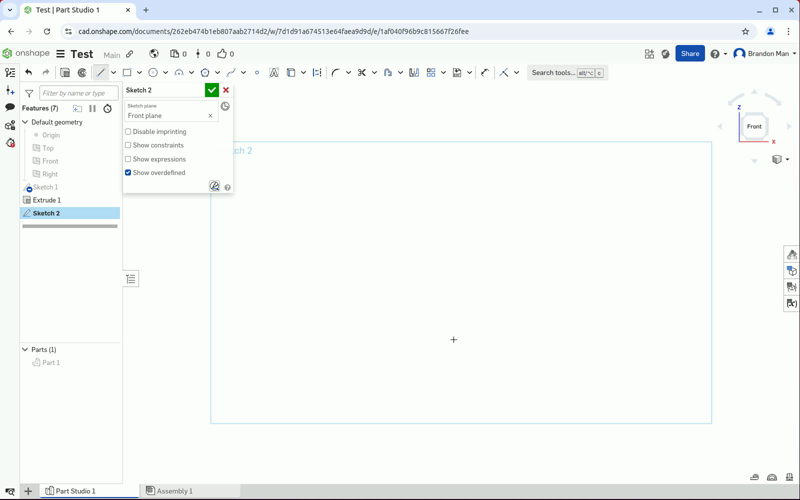
click(453, 339)
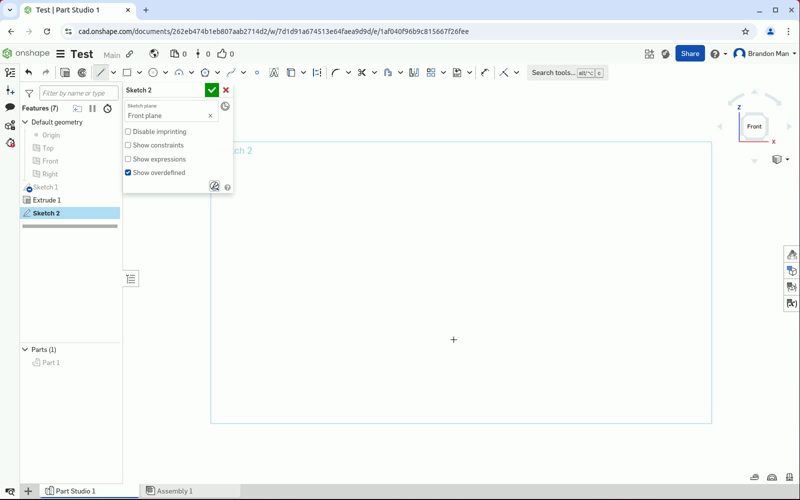
key_up(shift)
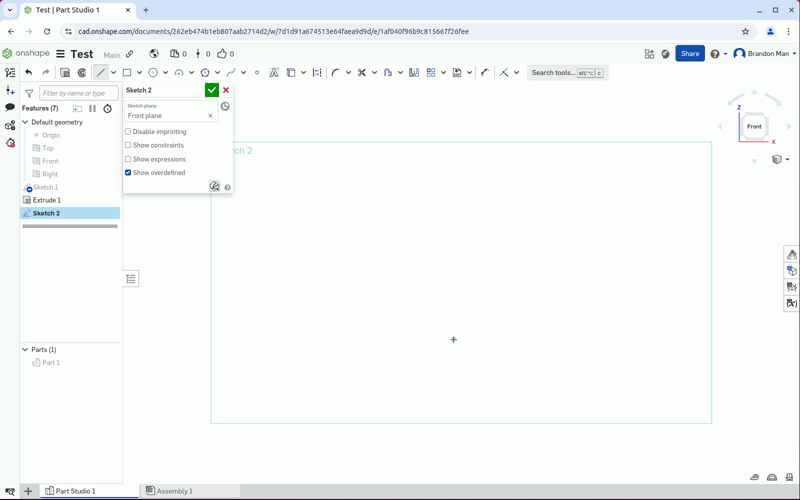
key_down(shift)
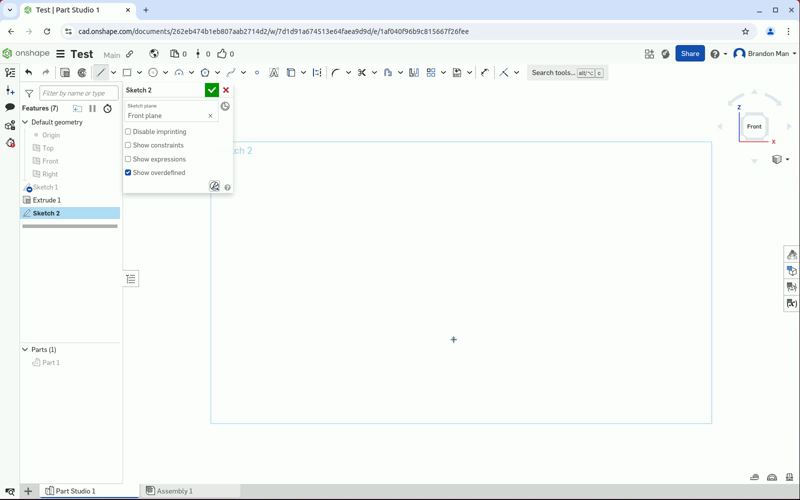
mouse_move(483, 339)
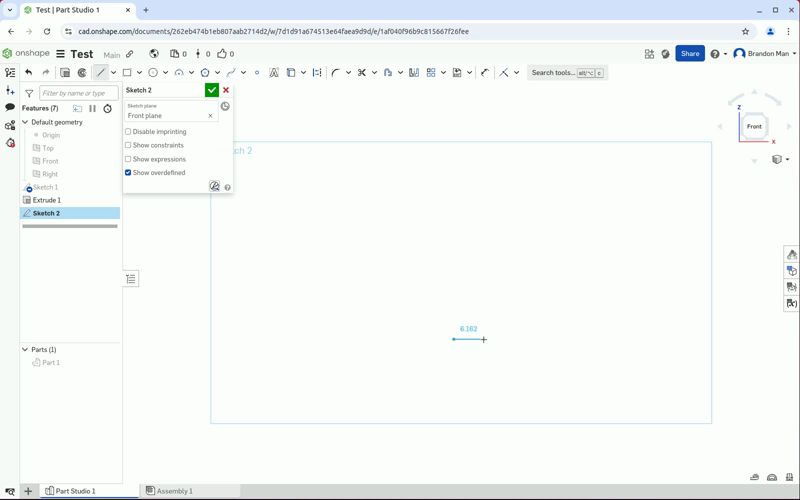
mouse_move(467, 339)
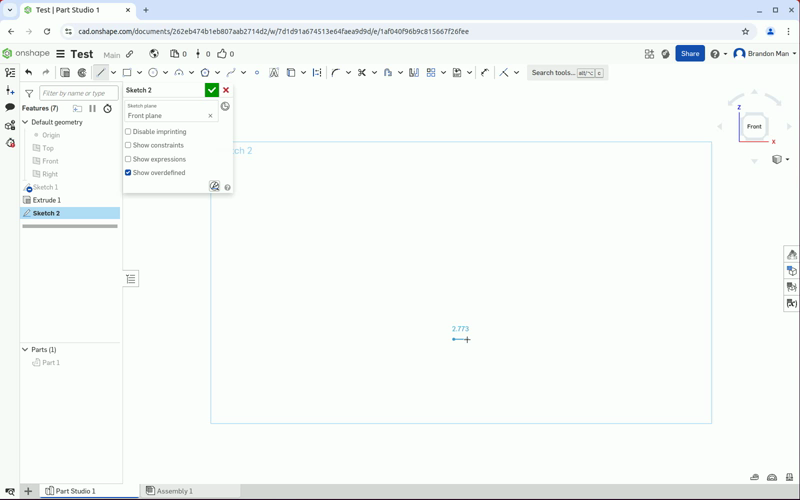
click(467, 339)
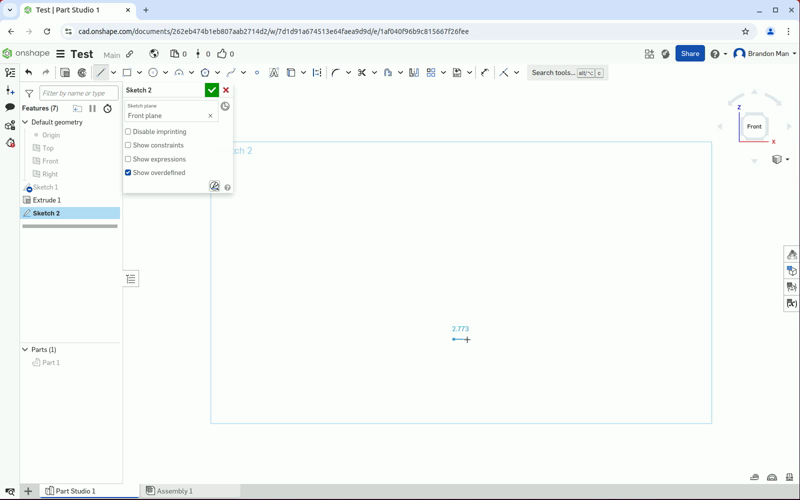
key_up(shift)
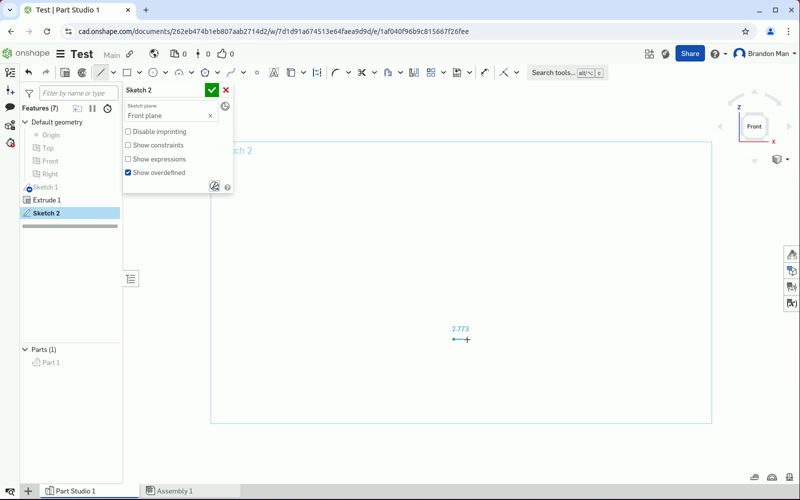
key_down(shift)
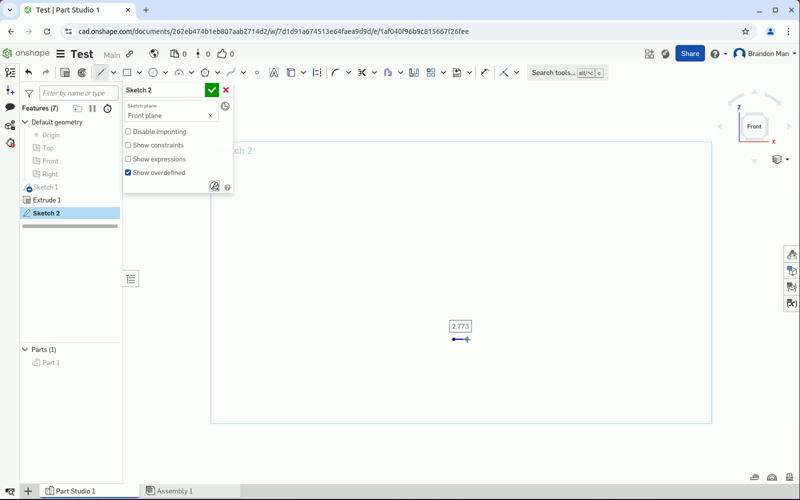
mouse_move(467, 273)
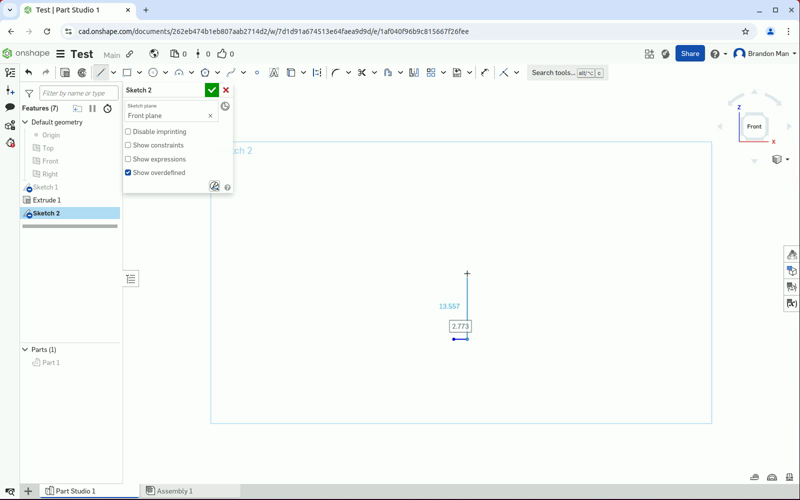
click(467, 273)
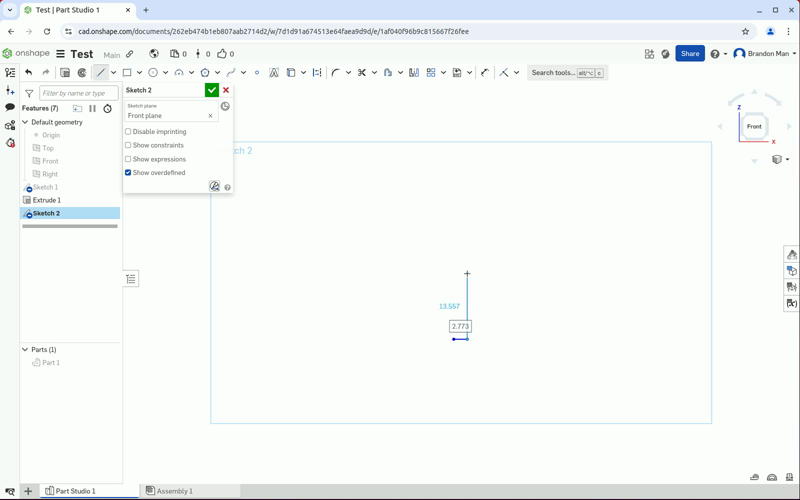
key_up(shift)
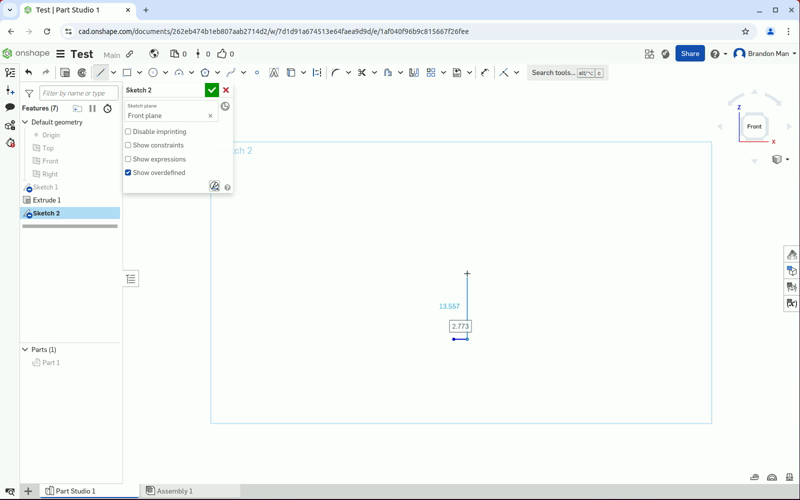
key_down(shift)
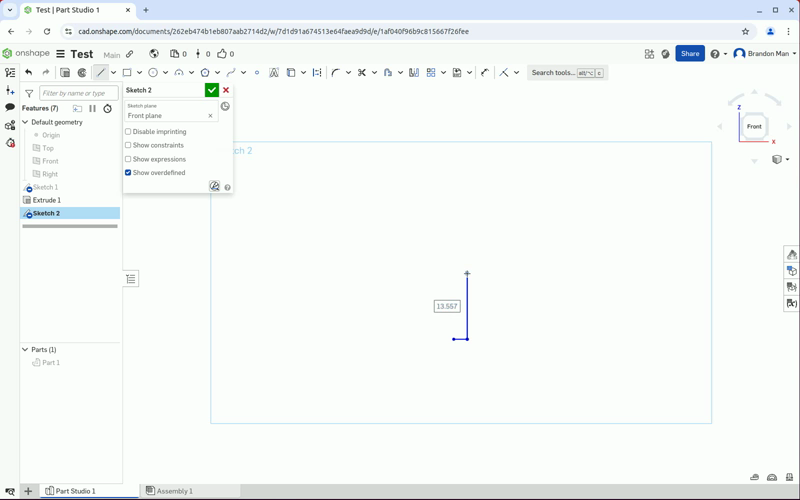
mouse_move(497, 273)
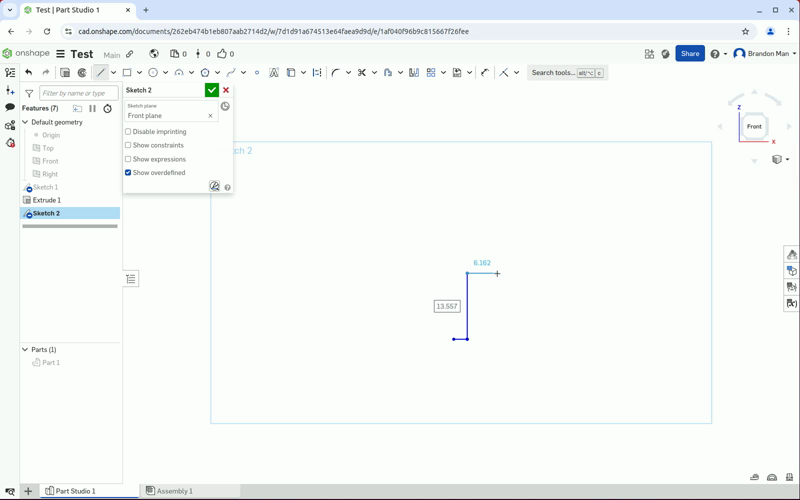
mouse_move(453, 273)
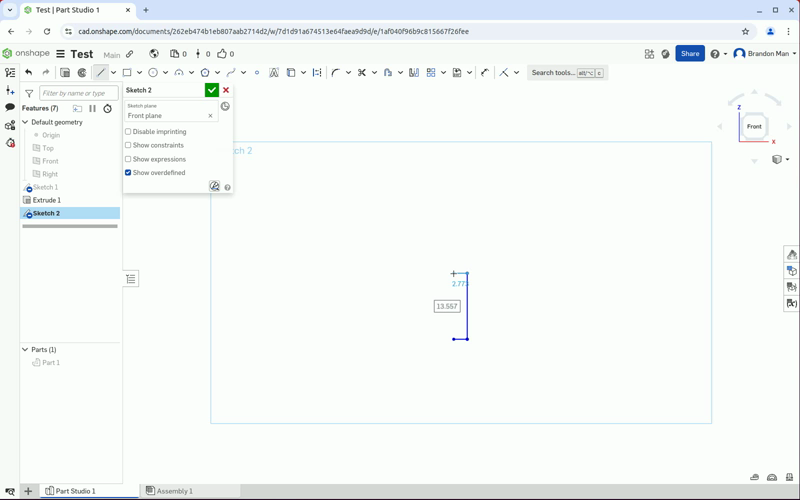
click(453, 273)
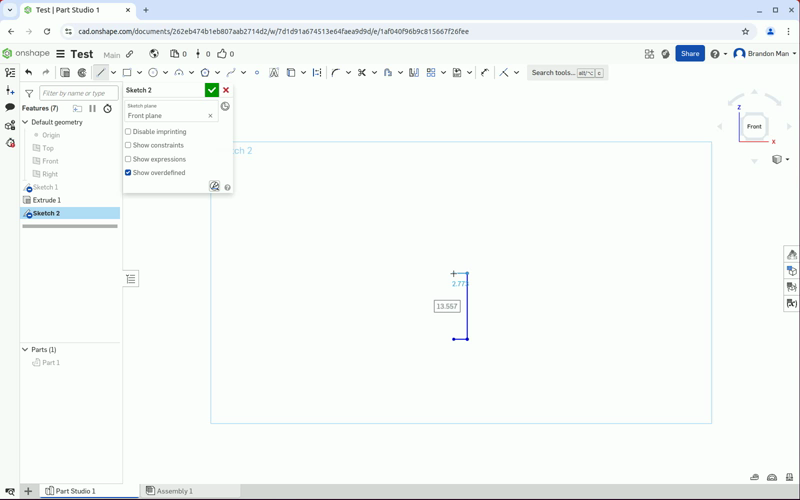
key_up(shift)
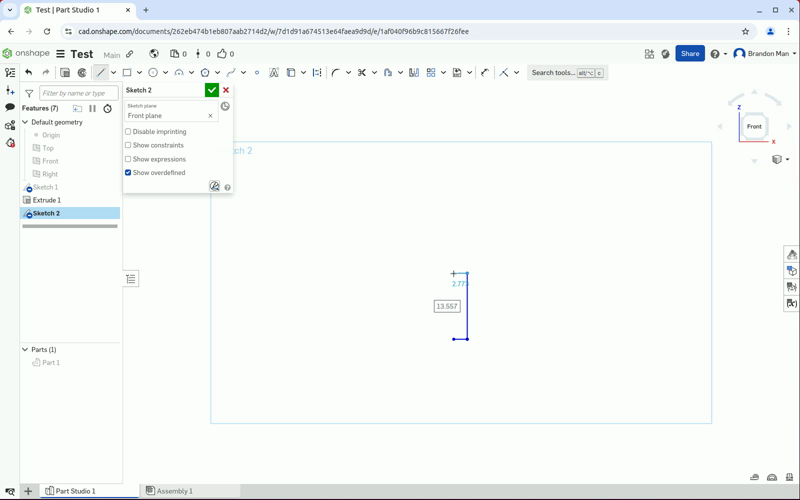
key_down(shift)
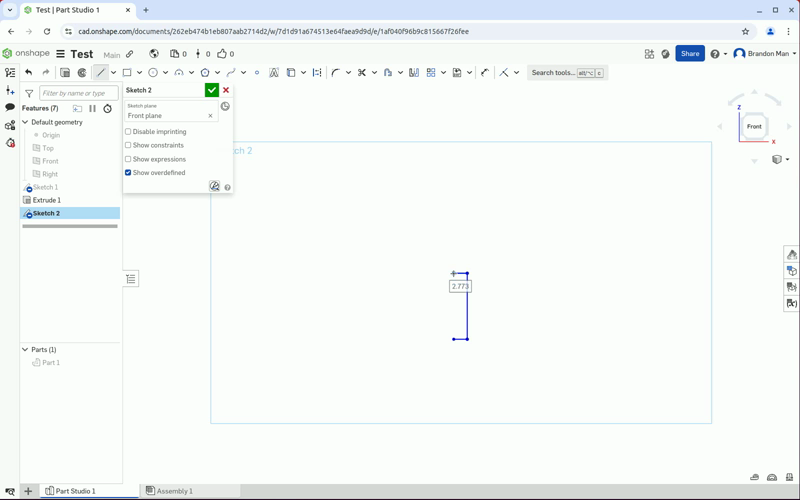
mouse_move(453, 339)
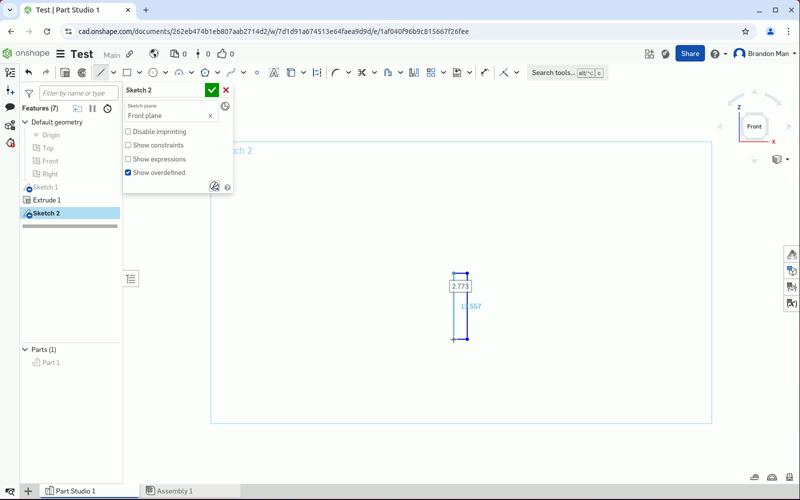
key_up(shift)
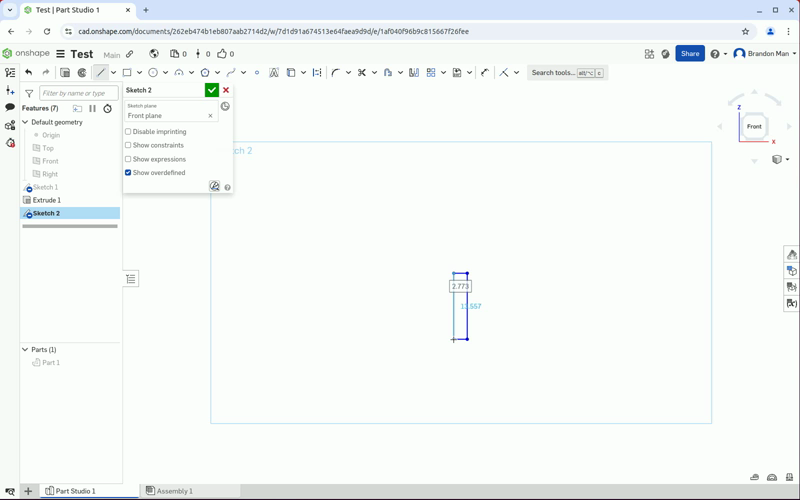
click(453, 339)
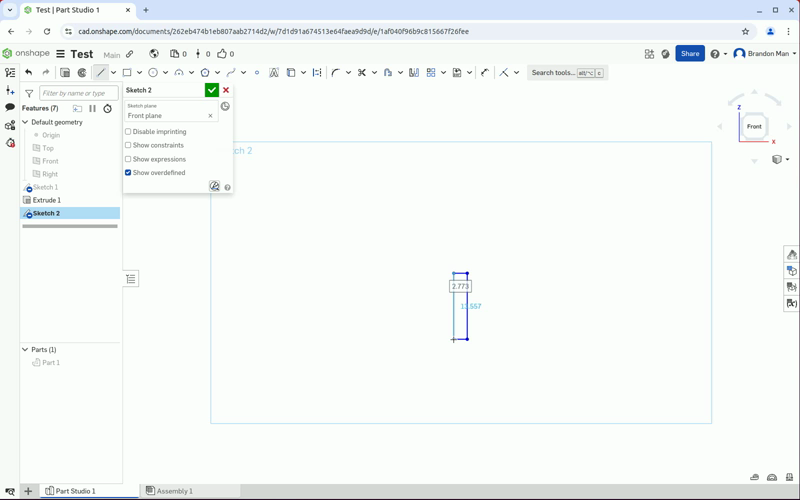
key(esc)
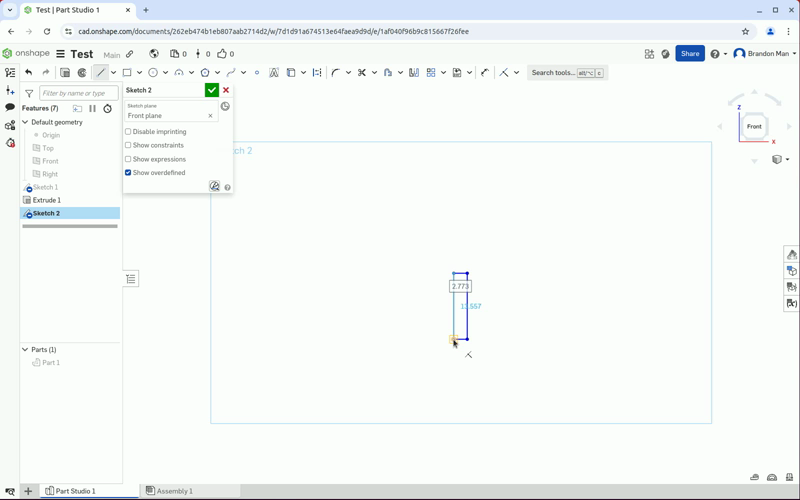
mouse_move(466, 285)
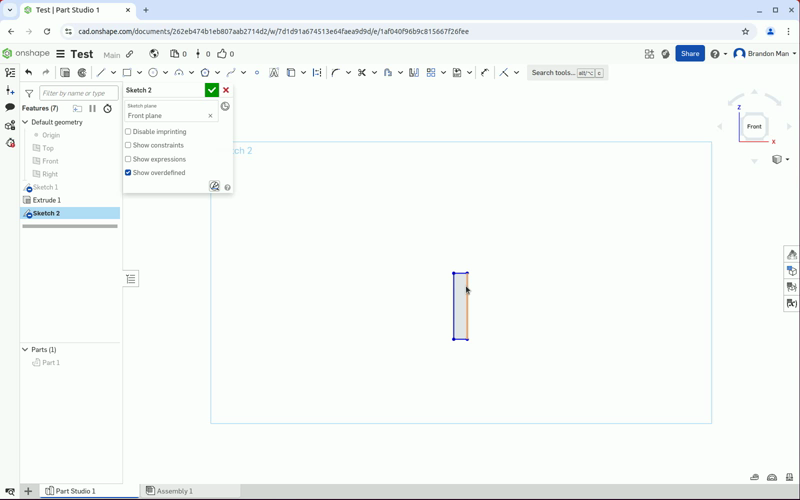
scroll(6)
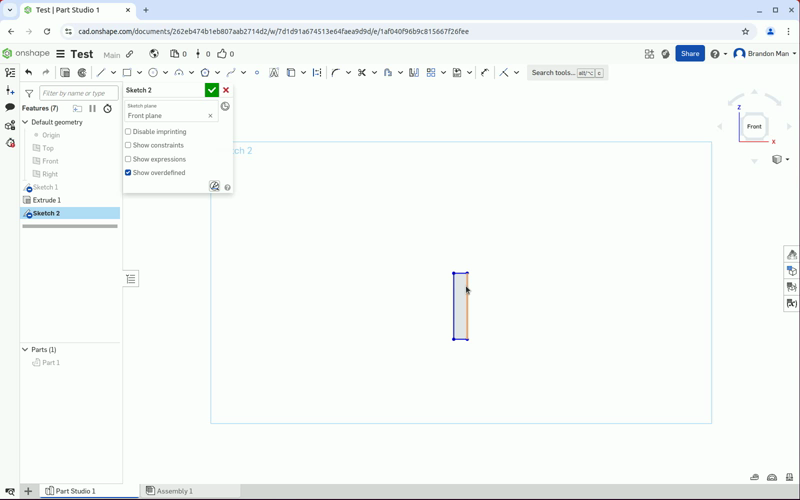
scroll(6)
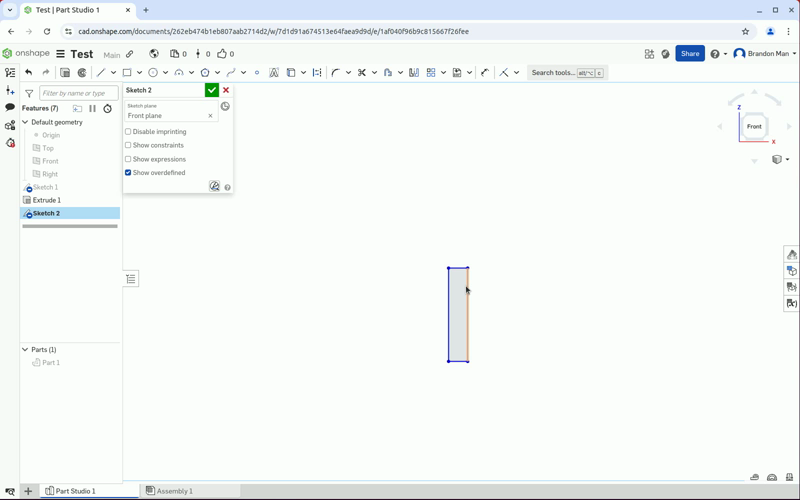
scroll(6)
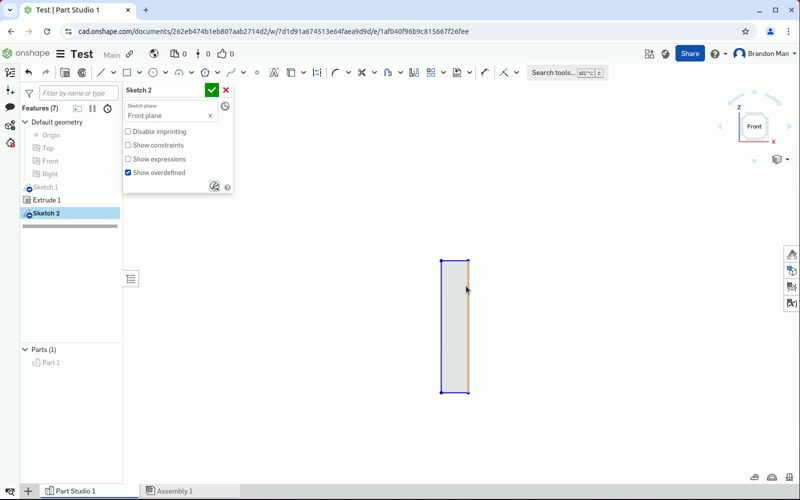
scroll(6)
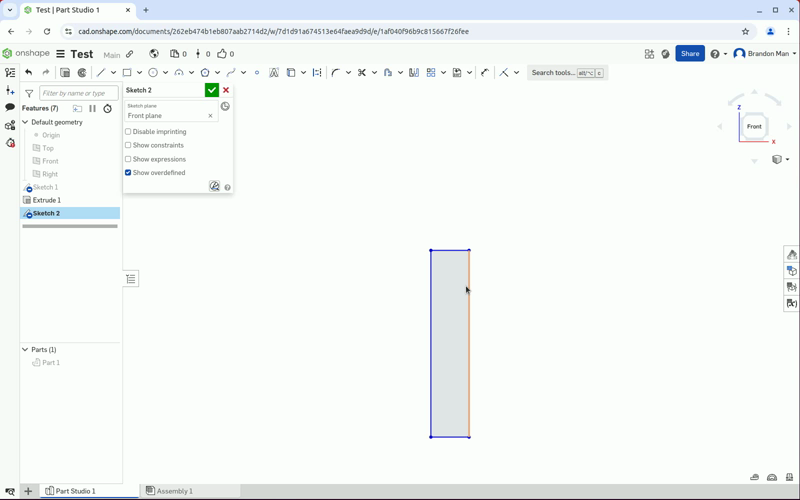
scroll(6)
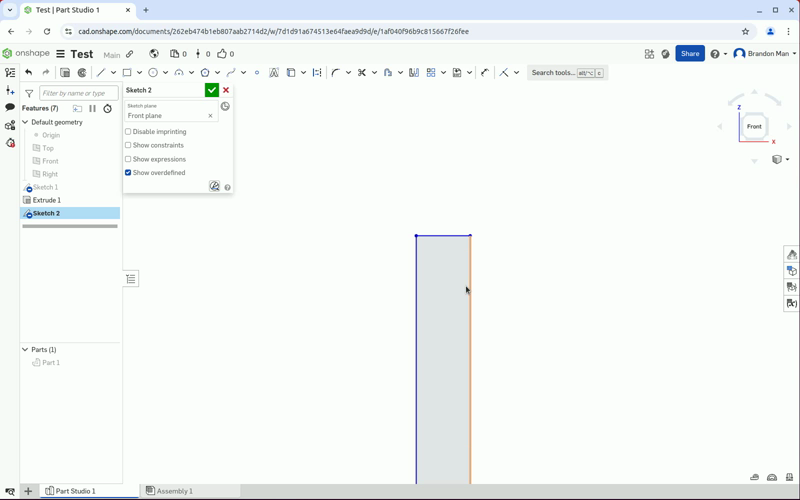
scroll(6)
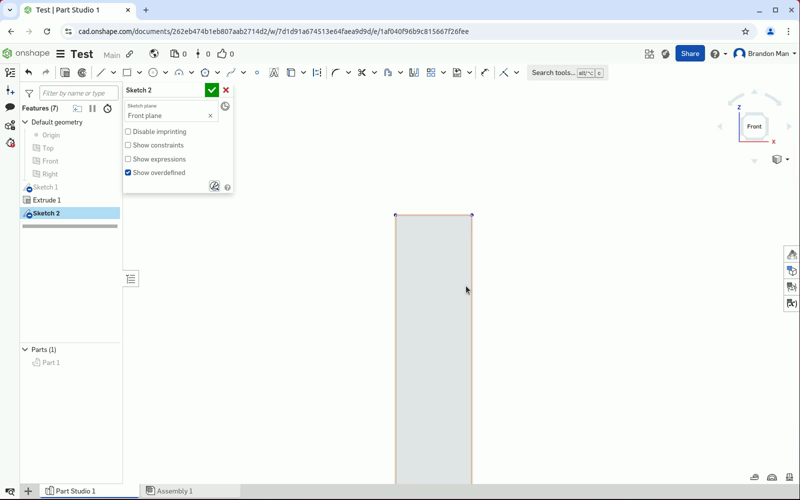
scroll(6)
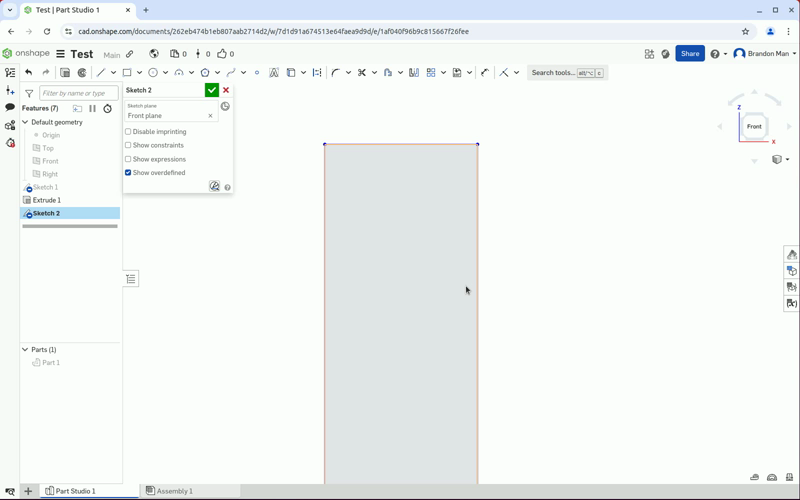
click(466, 285)
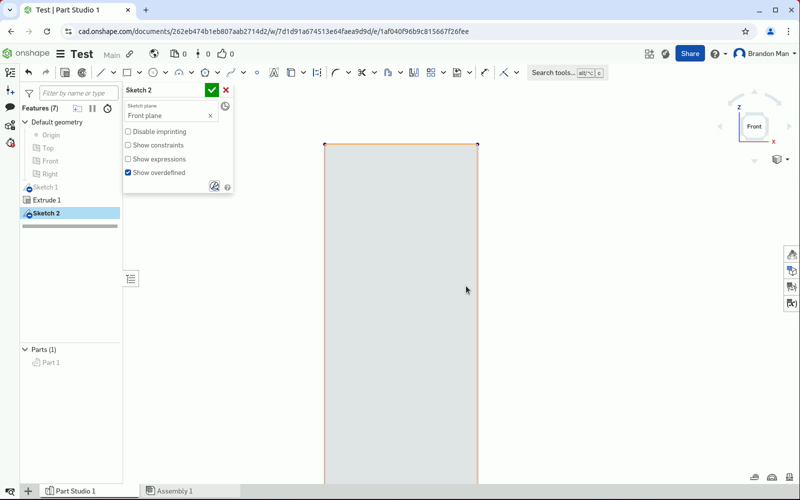
scroll(-6)
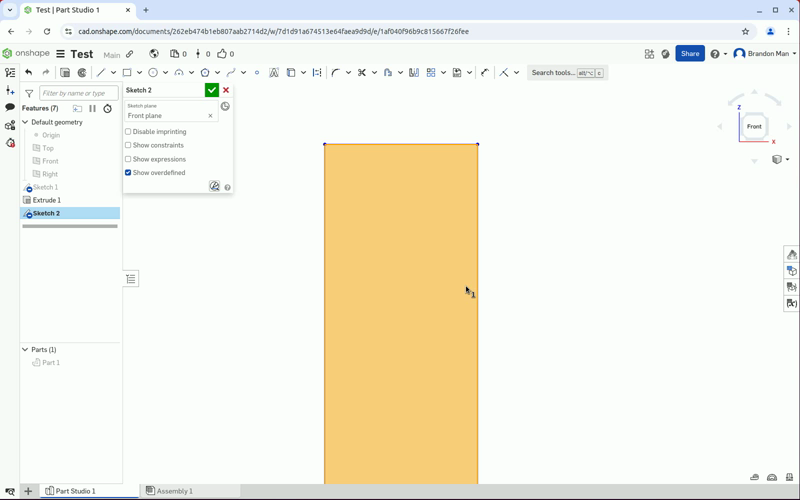
scroll(-6)
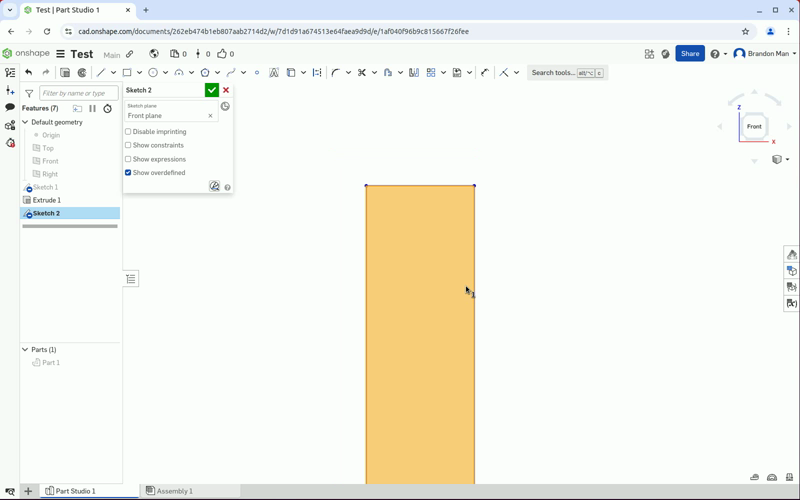
scroll(-6)
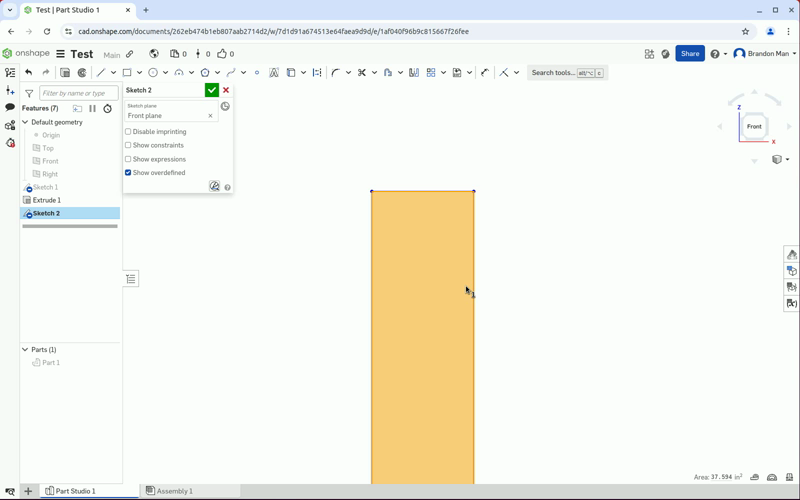
scroll(-6)
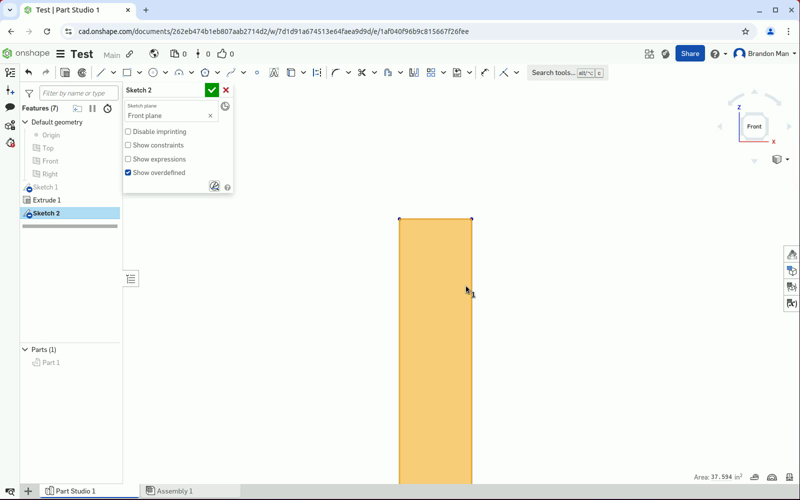
scroll(-6)
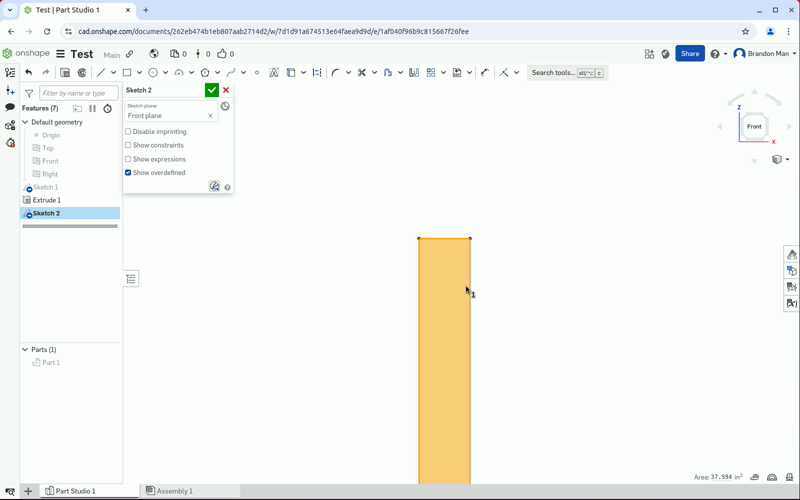
scroll(-6)
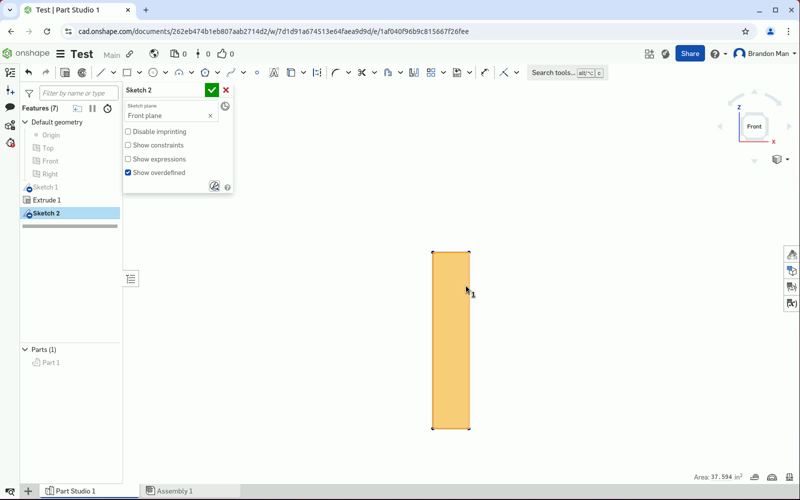
scroll(-6)
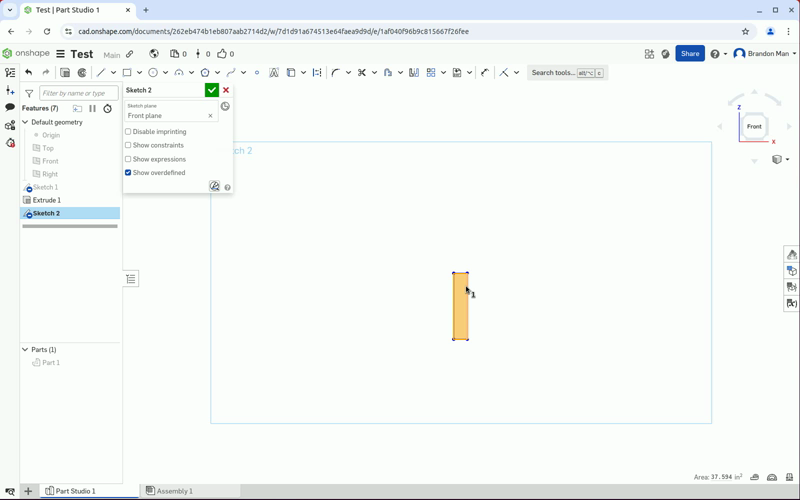
mouse_move(73, 352)
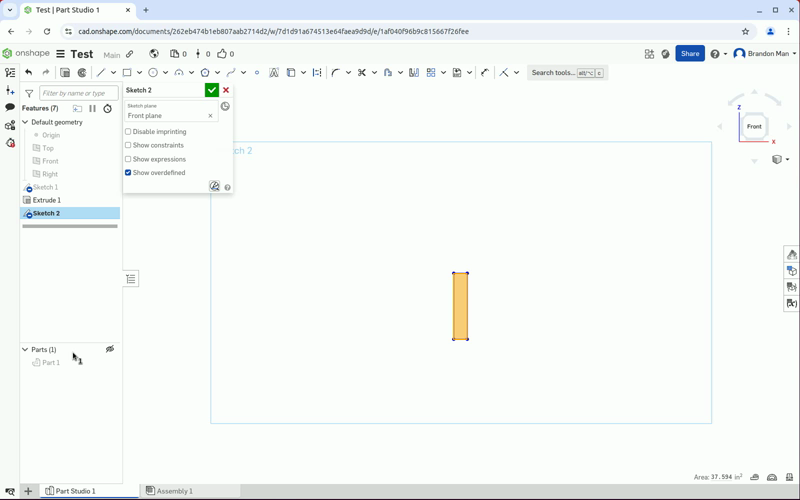
key(shift+y)
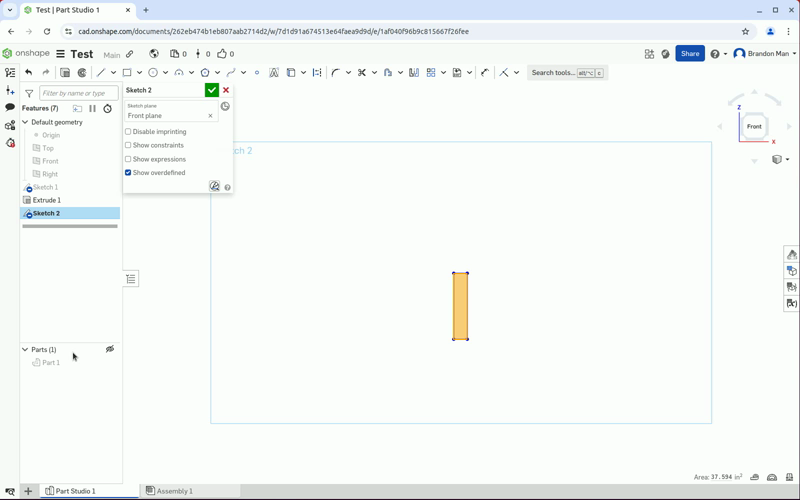
key(shift+e)
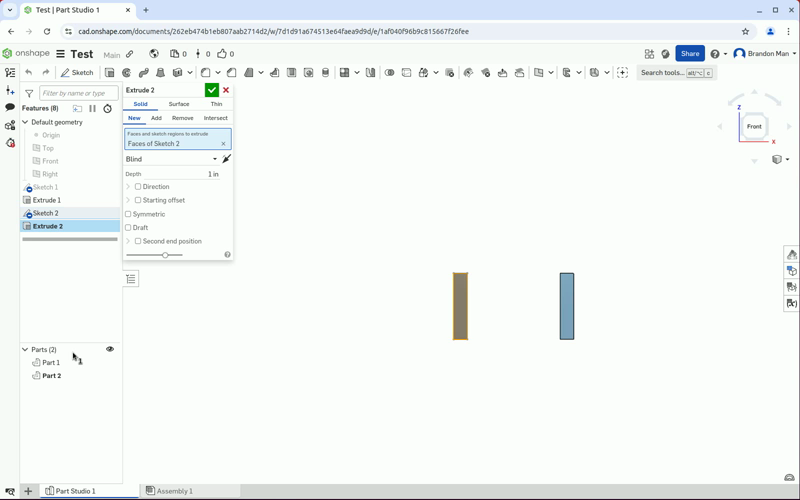
mouse_move(143, 106)
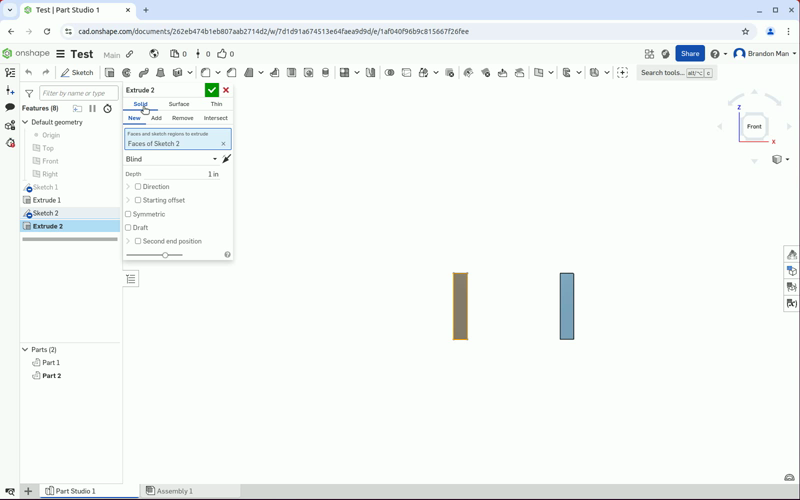
click(143, 106)
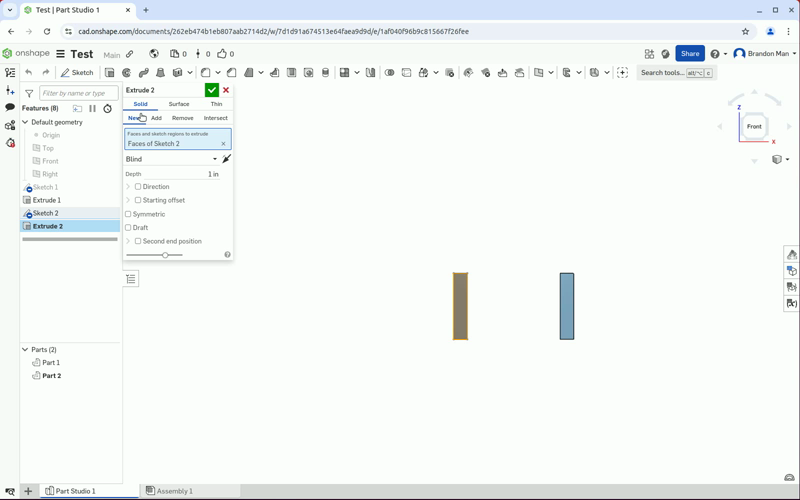
mouse_move(137, 120)
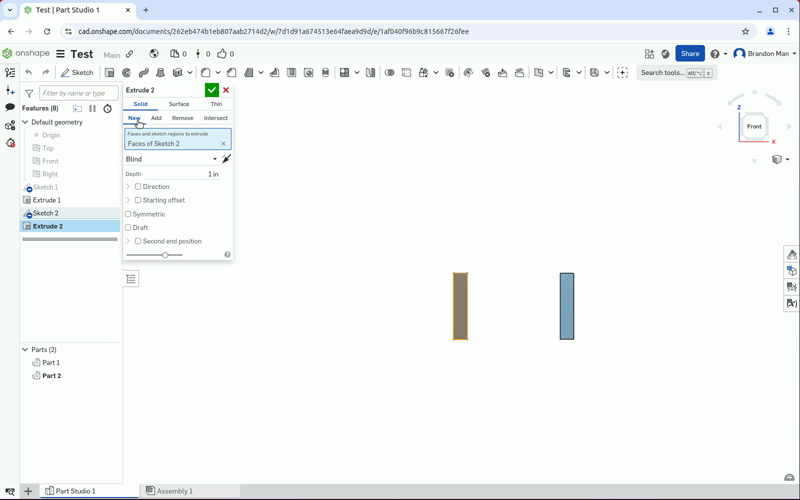
click(137, 120)
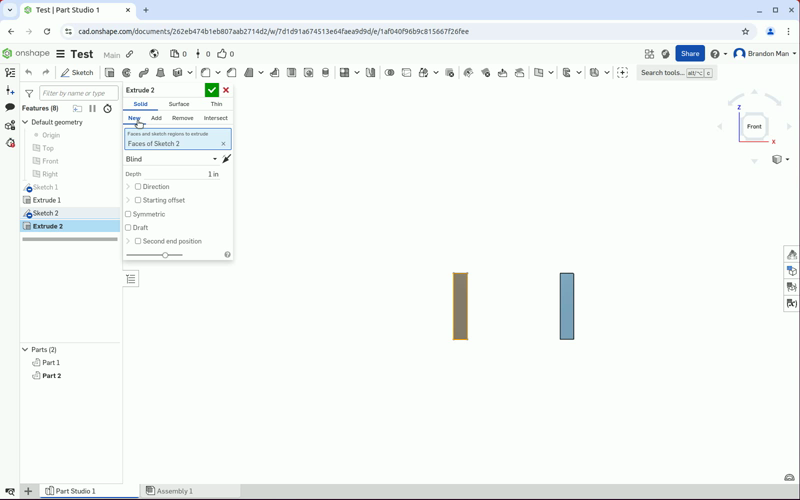
key(tab, 4)
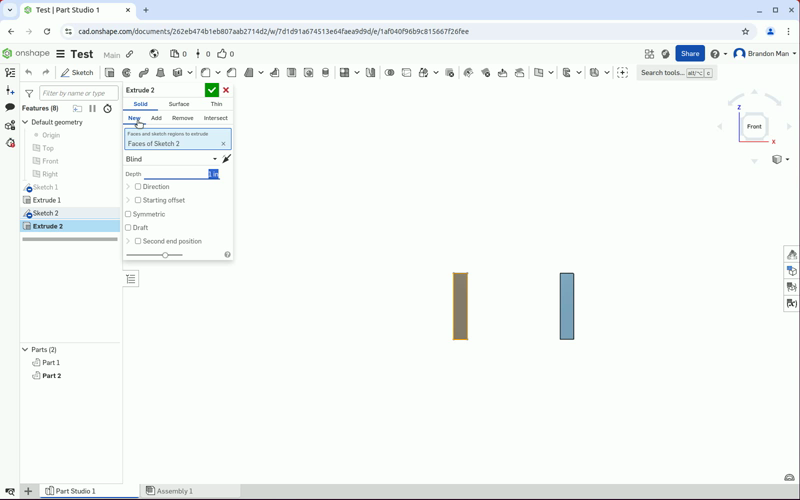
text(1.444)
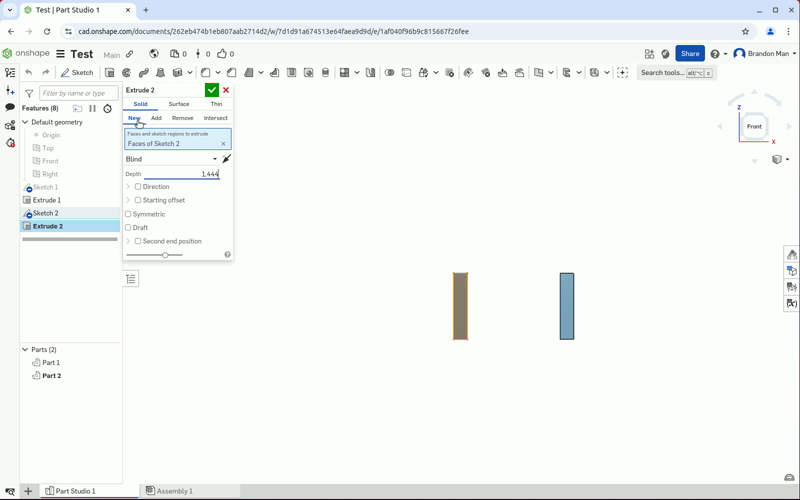
key(enter)
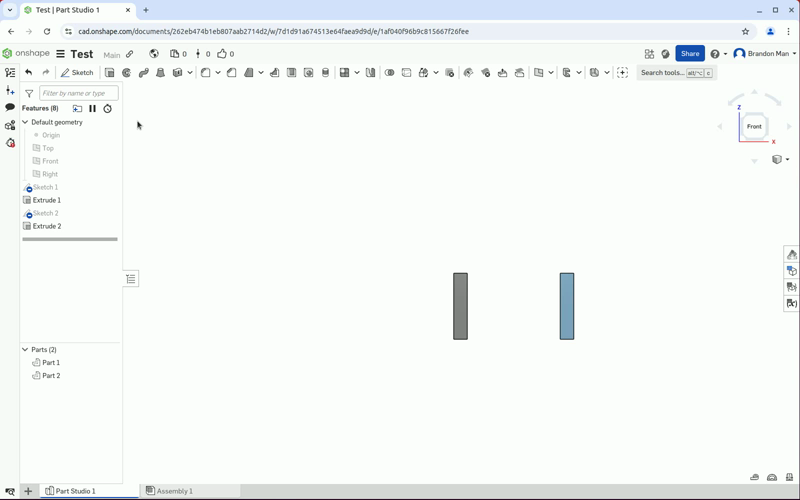
key(shift+h)
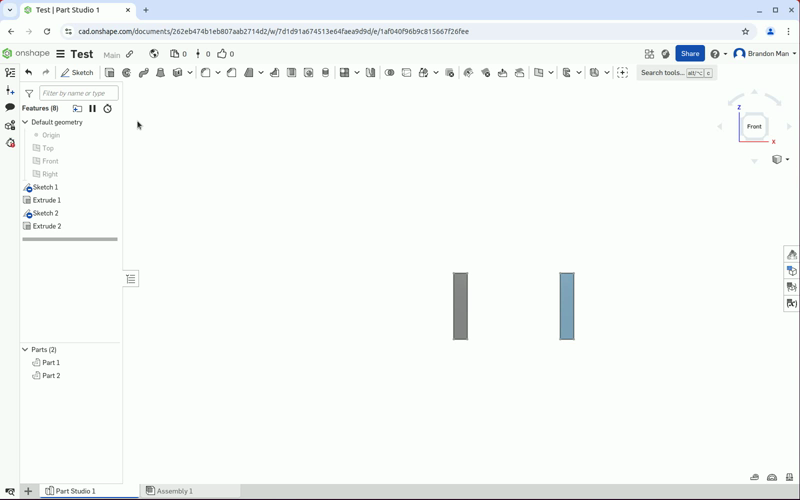
key(shift+h)
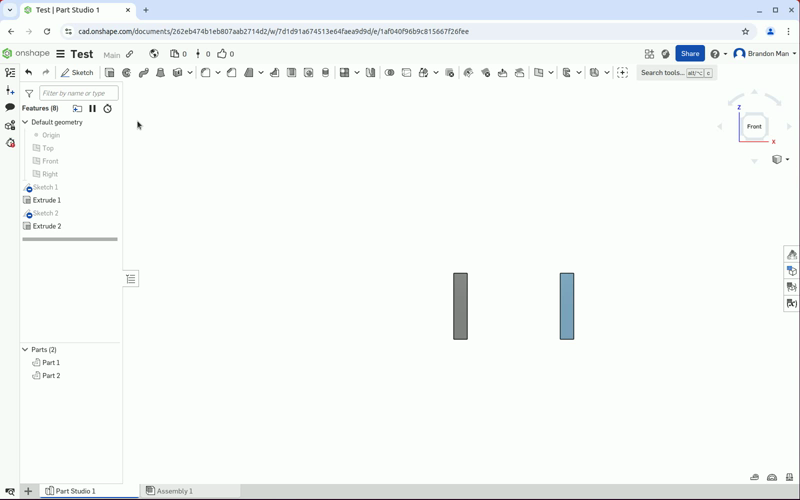
mouse_move(73, 189)
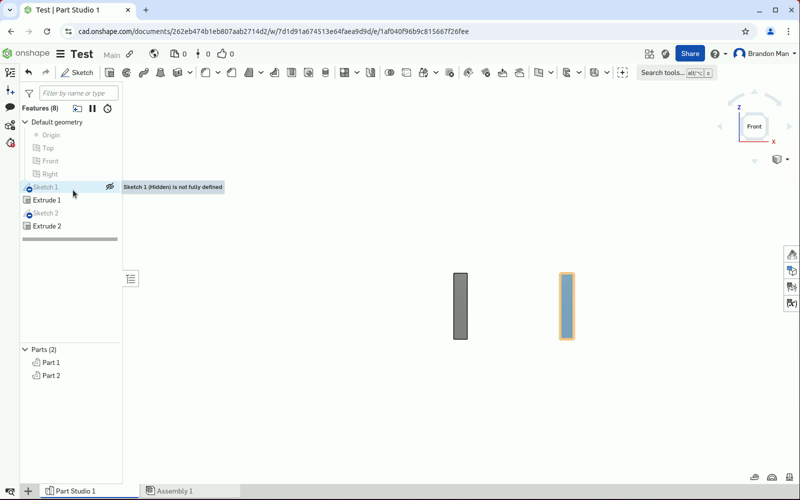
click(73, 189)
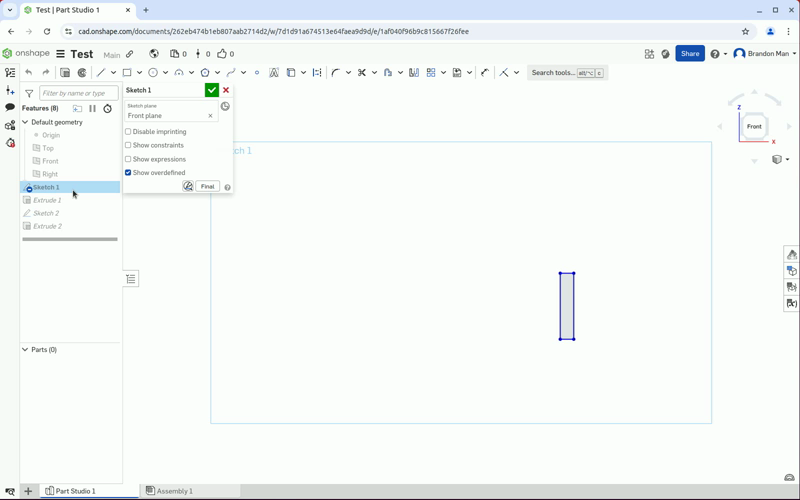
mouse_move(229, 92)
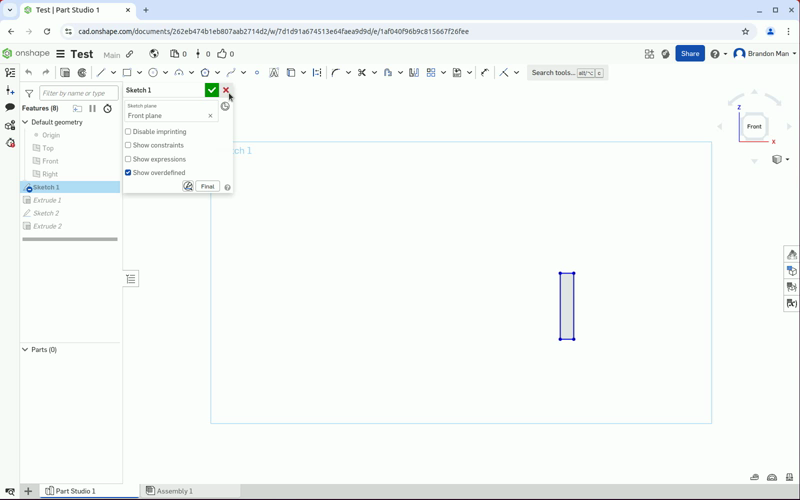
click(229, 92)
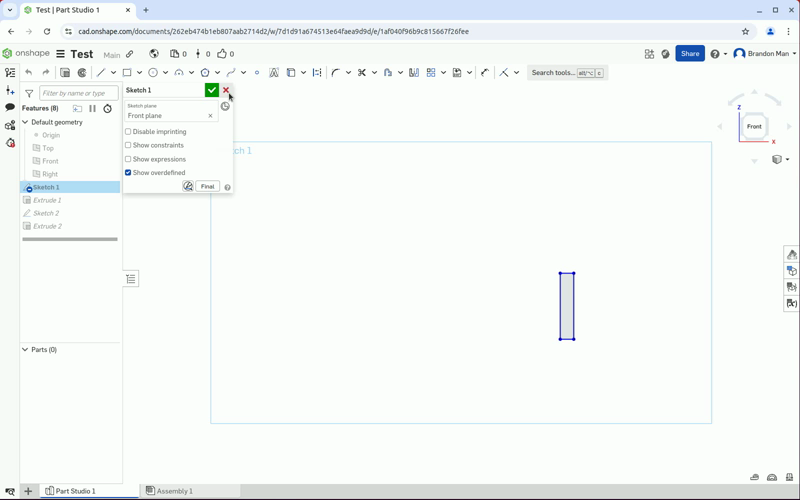
key(shift+s)
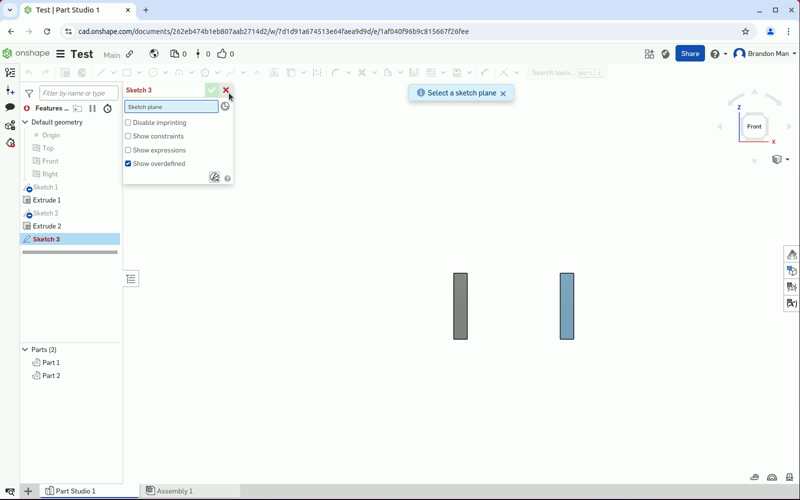
mouse_move(73, 163)
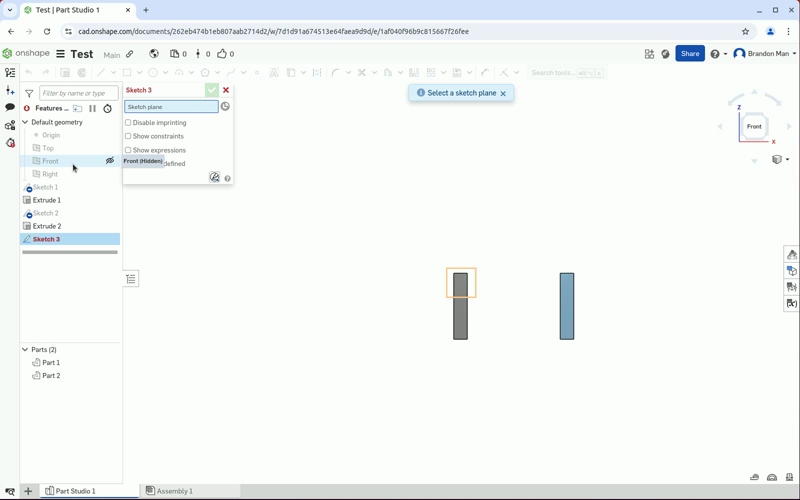
click(73, 163)
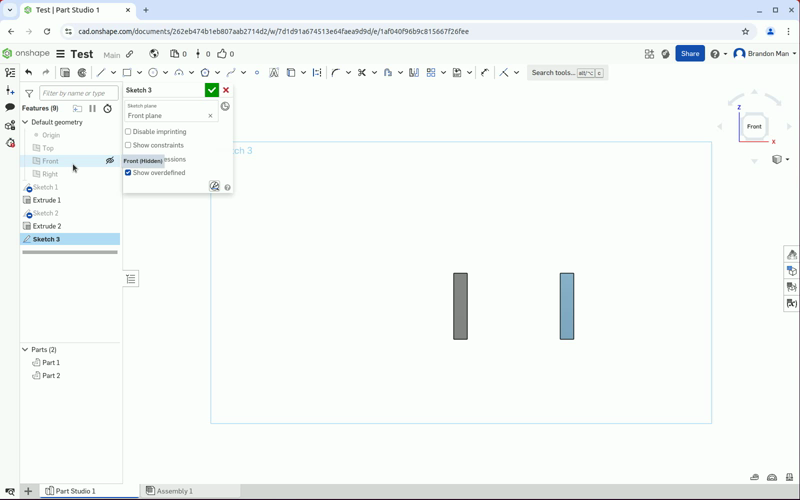
mouse_move(73, 352)
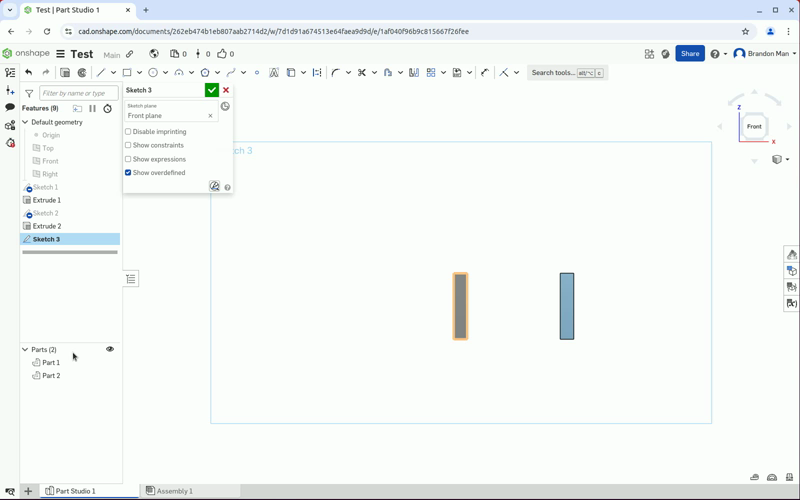
key(y)
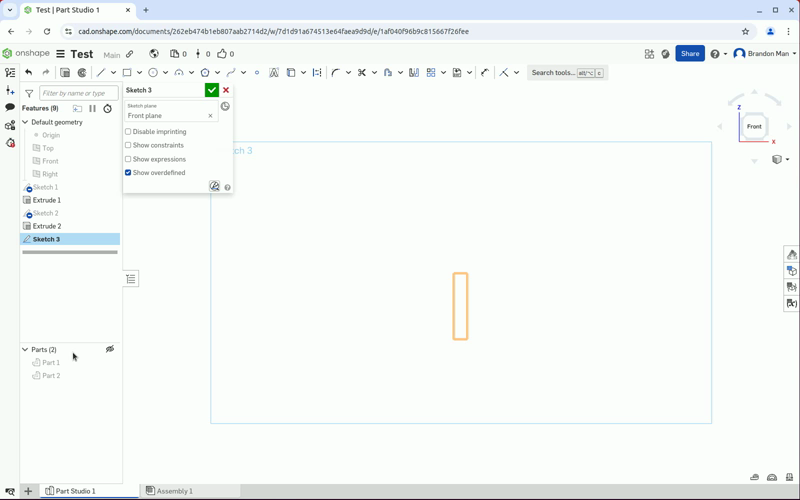
key(l)
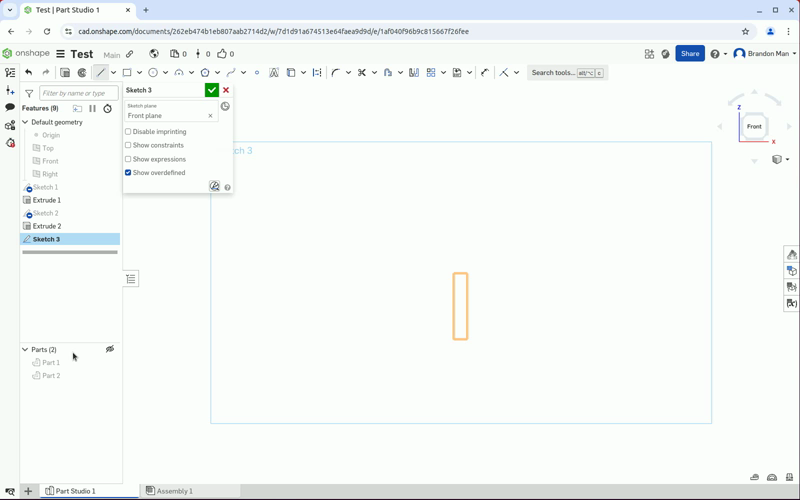
key_down(shift)
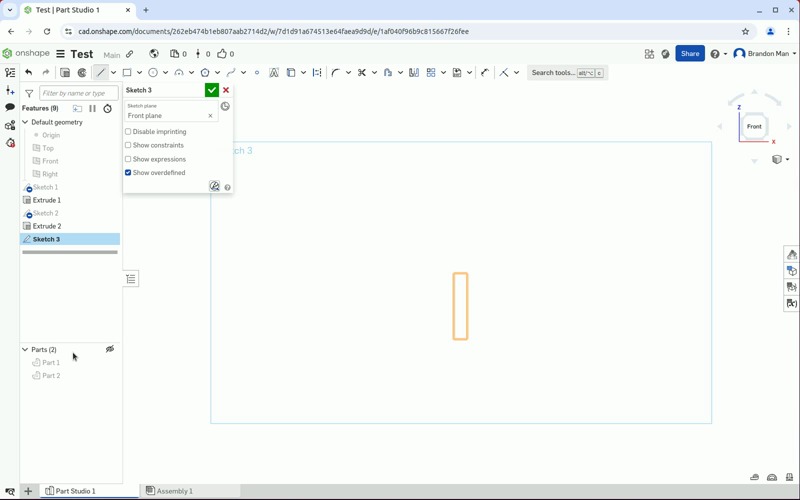
mouse_move(348, 339)
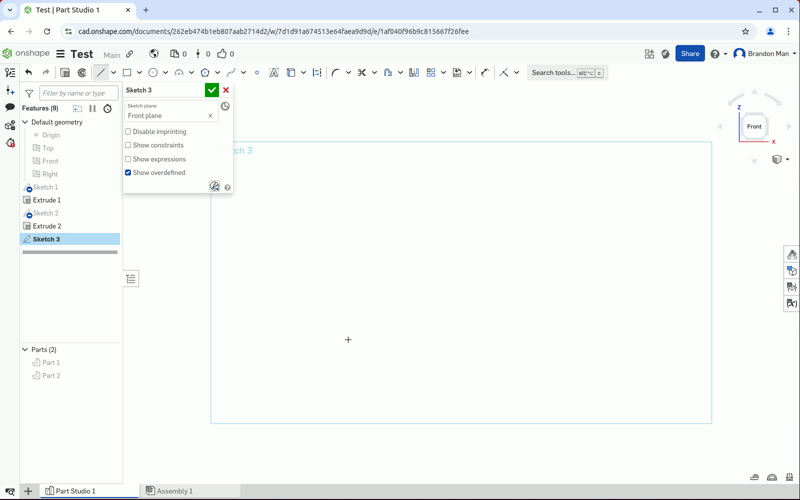
click(348, 339)
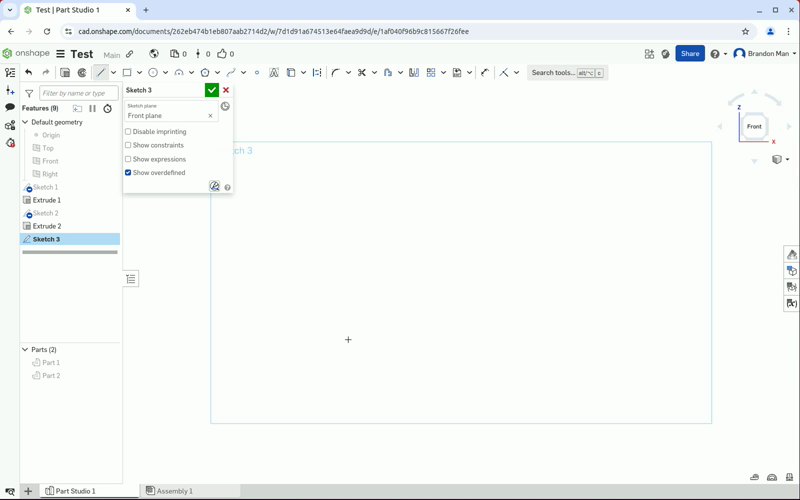
key_up(shift)
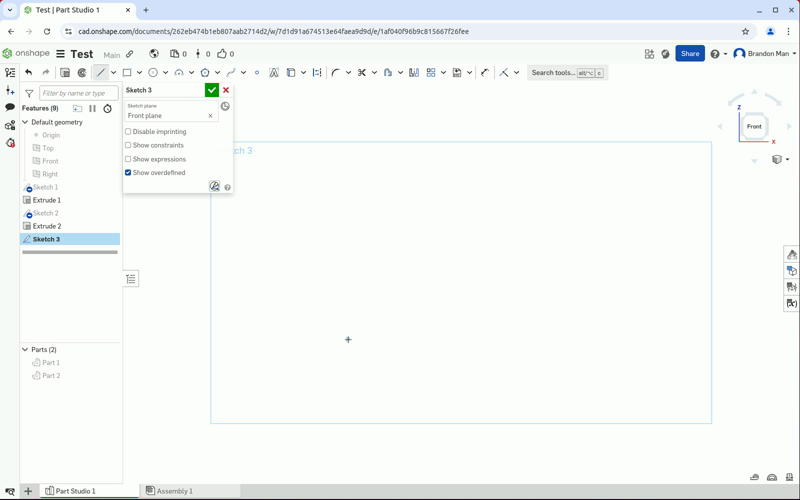
key_down(shift)
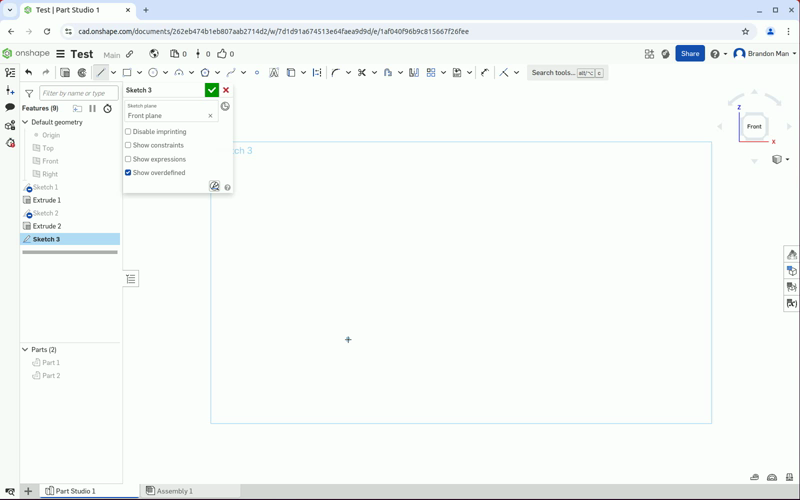
mouse_move(378, 339)
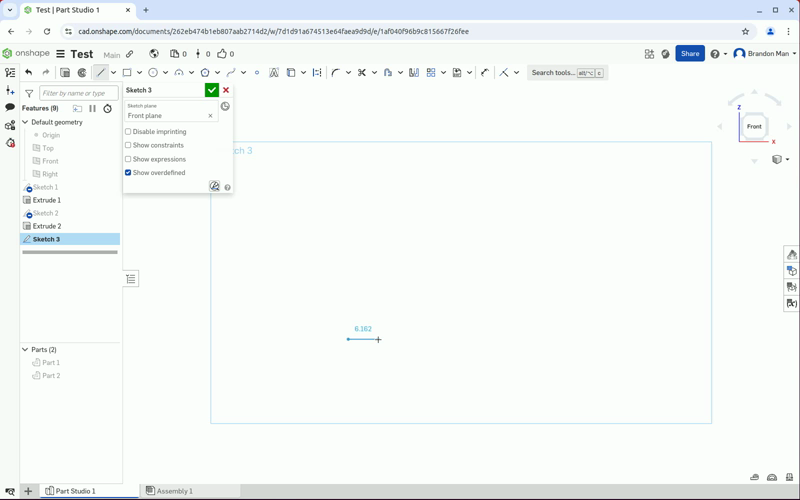
mouse_move(361, 339)
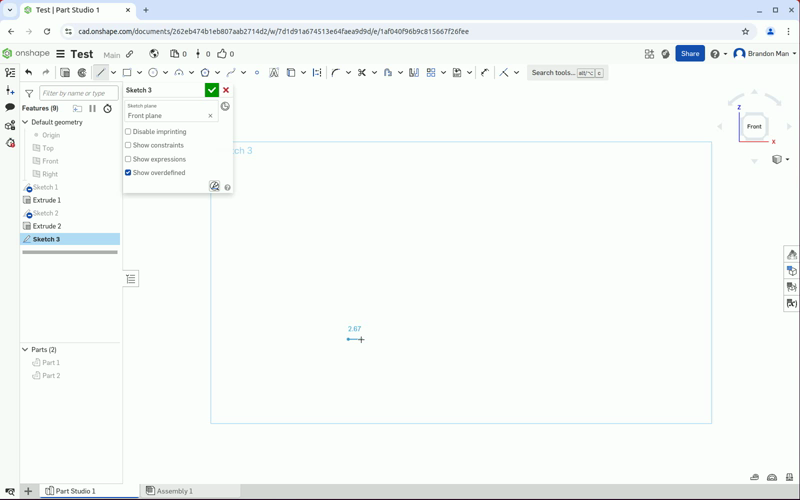
click(361, 339)
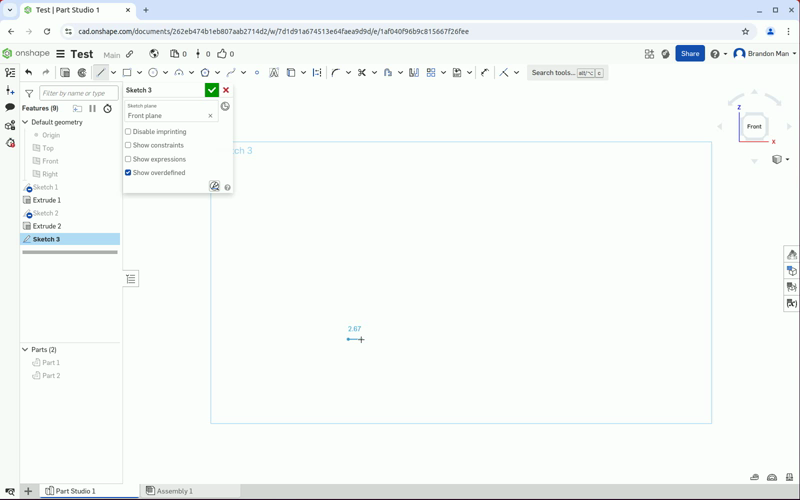
key_up(shift)
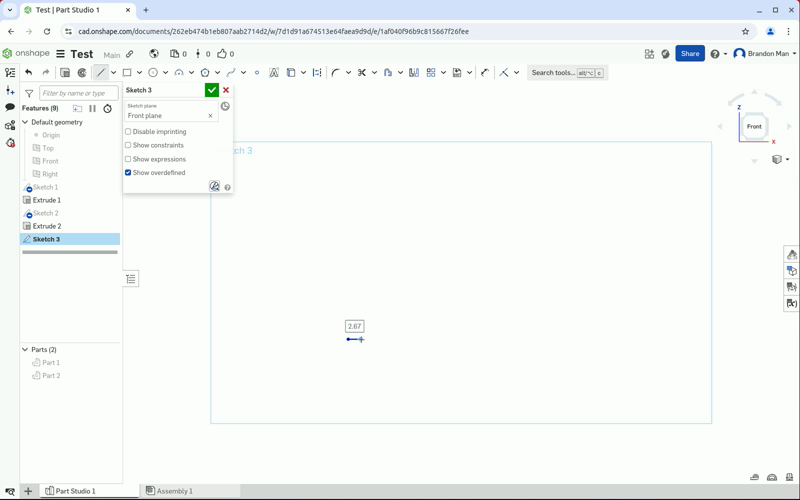
key_down(shift)
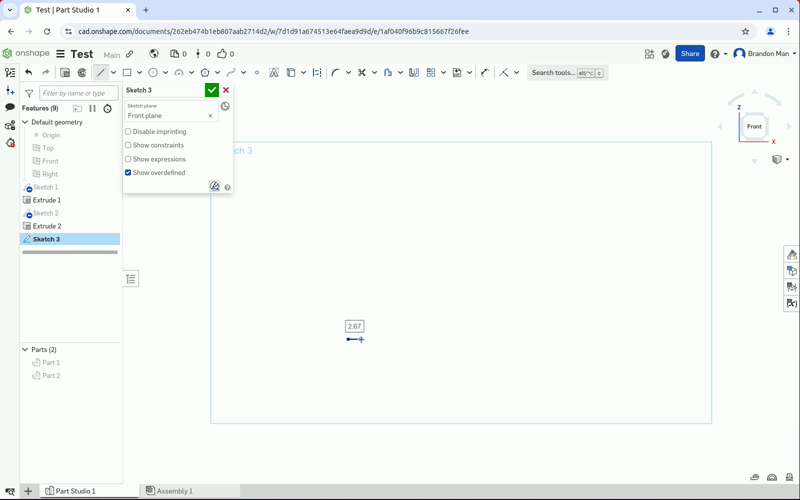
mouse_move(361, 273)
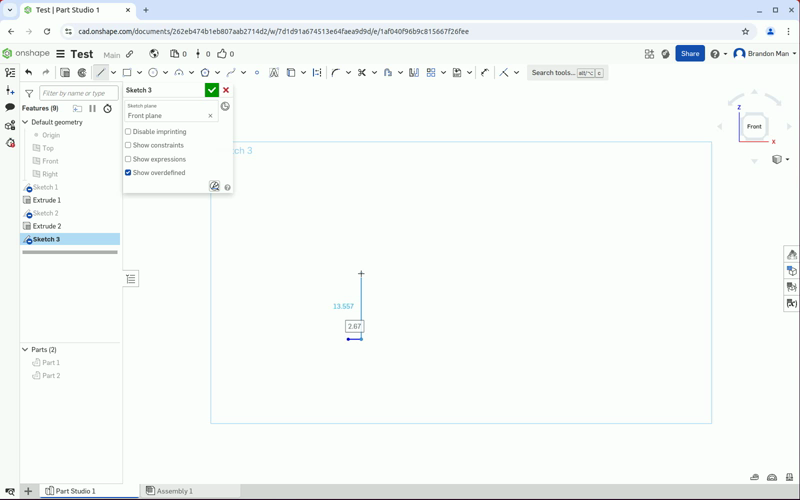
click(361, 273)
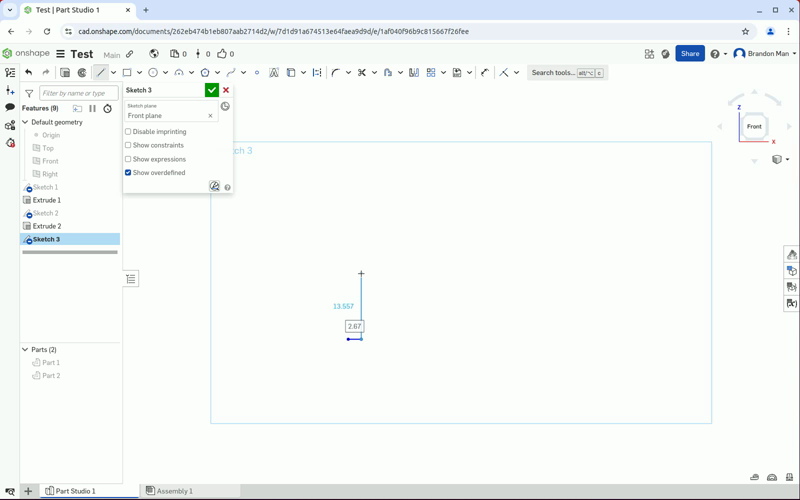
key_up(shift)
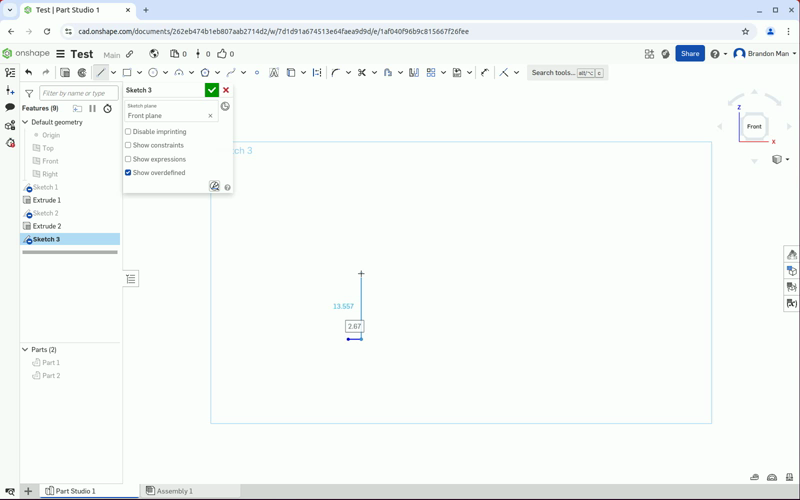
key_down(shift)
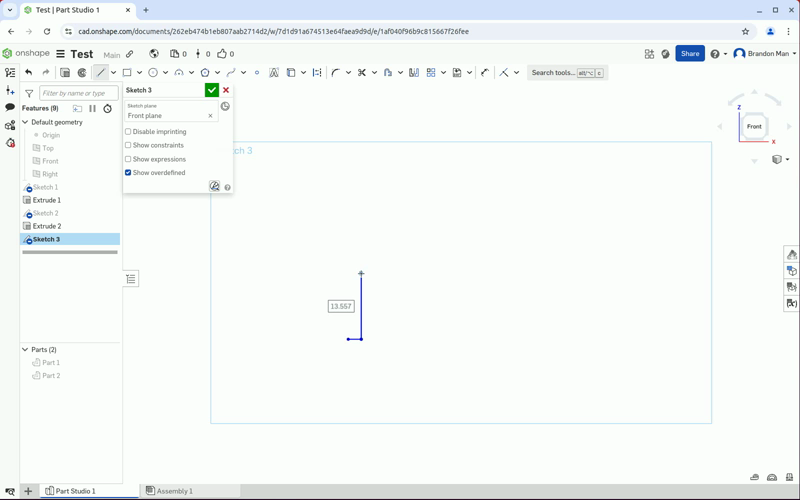
mouse_move(391, 273)
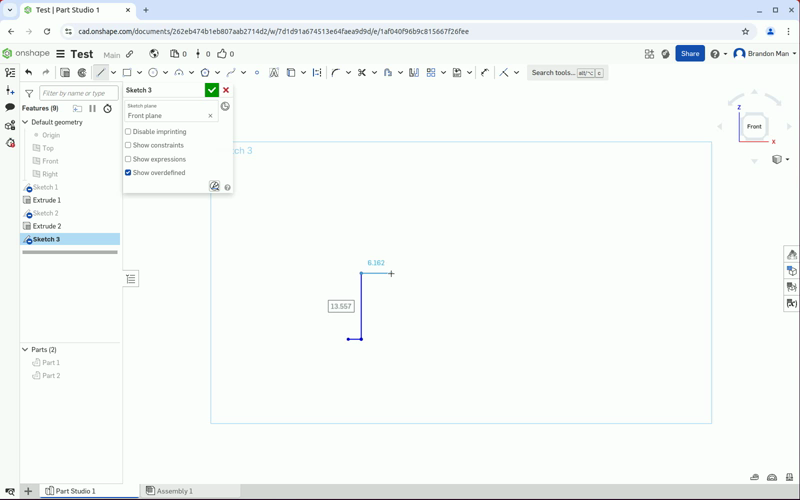
mouse_move(348, 273)
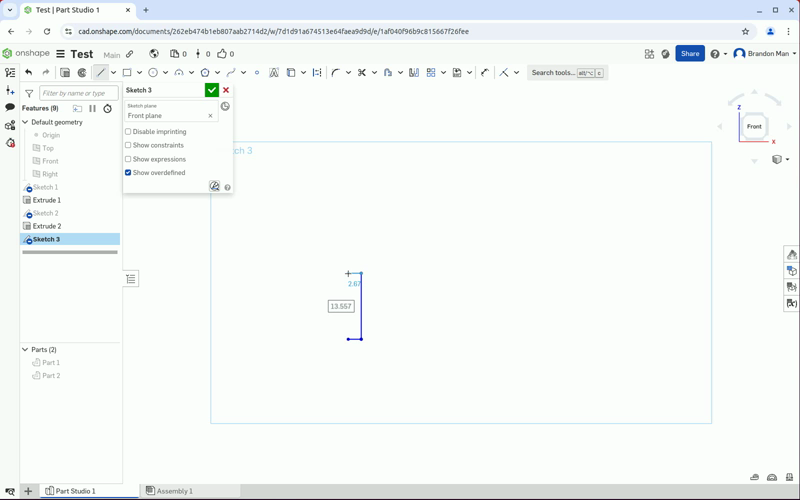
click(348, 273)
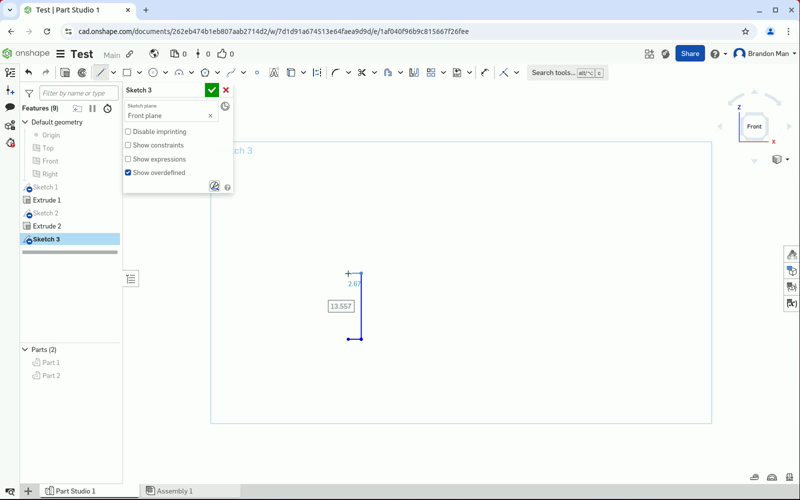
key_up(shift)
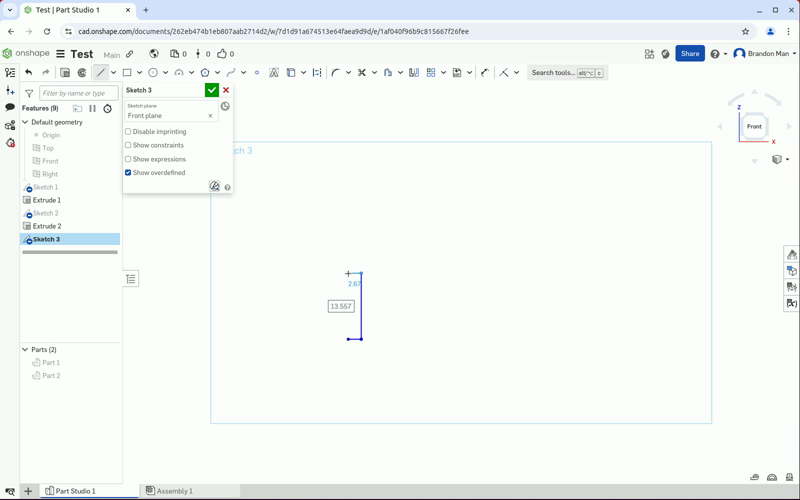
key_down(shift)
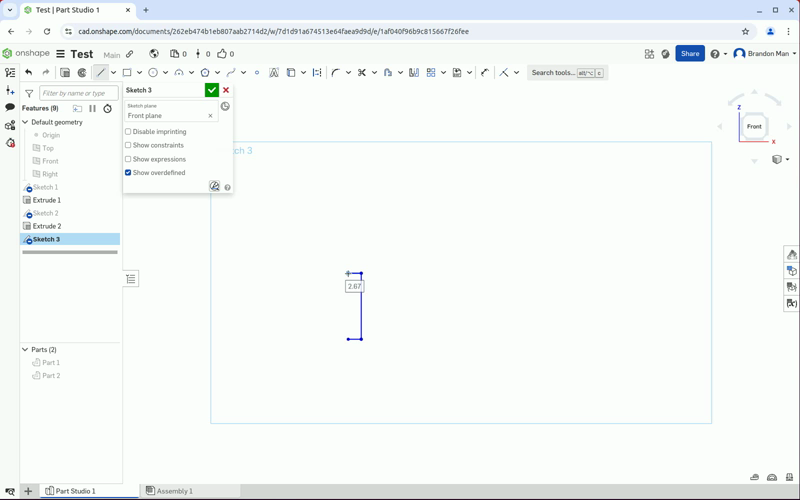
mouse_move(348, 339)
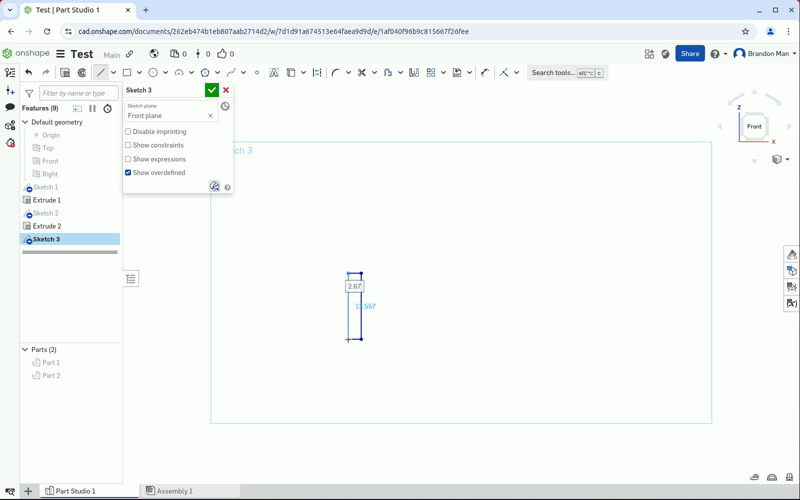
key_up(shift)
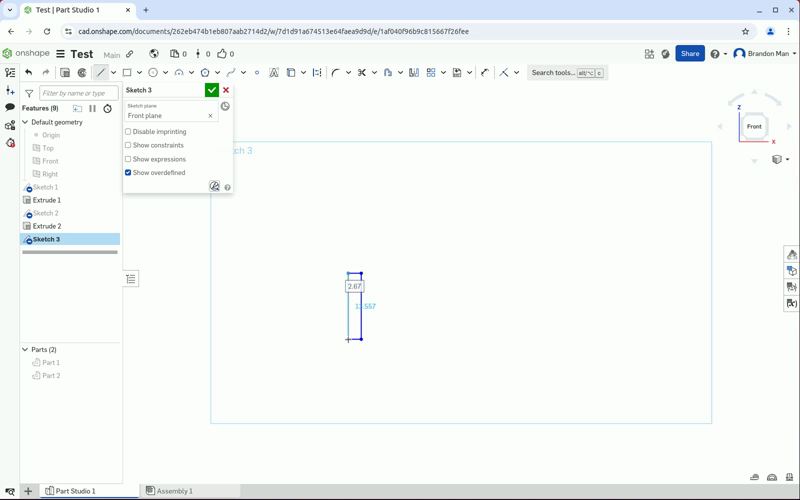
click(348, 339)
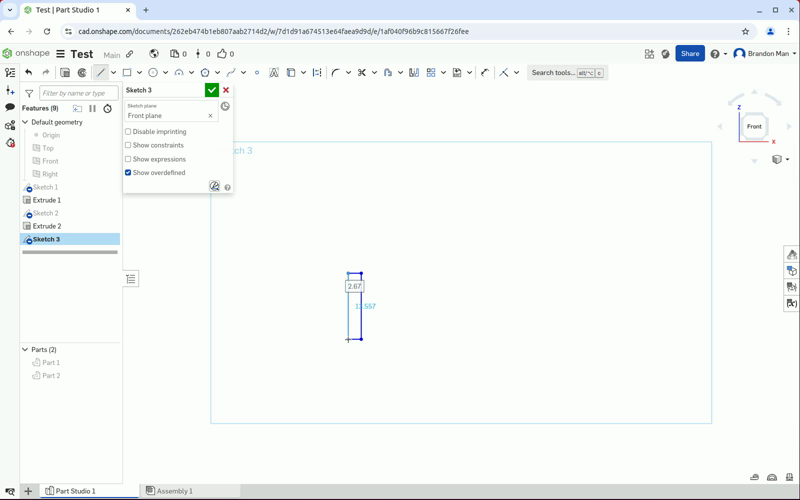
key(esc)
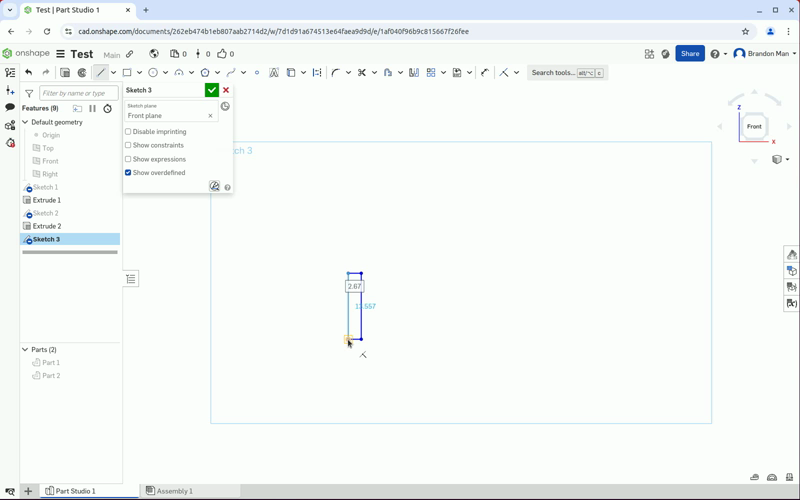
mouse_move(352, 287)
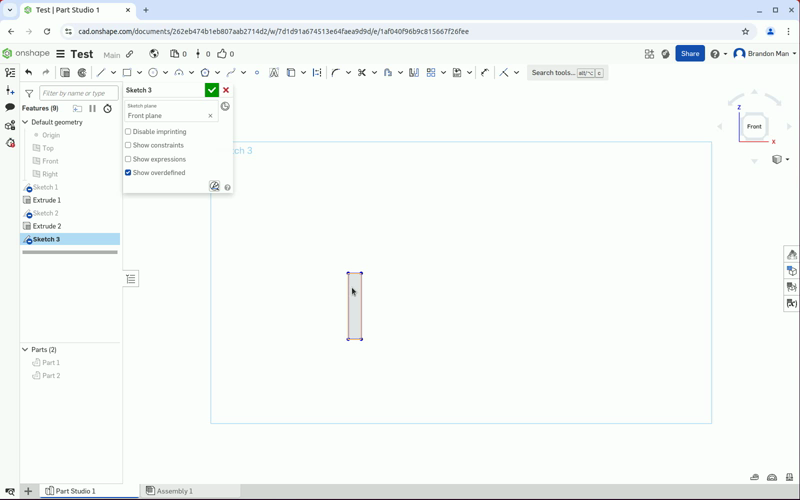
scroll(6)
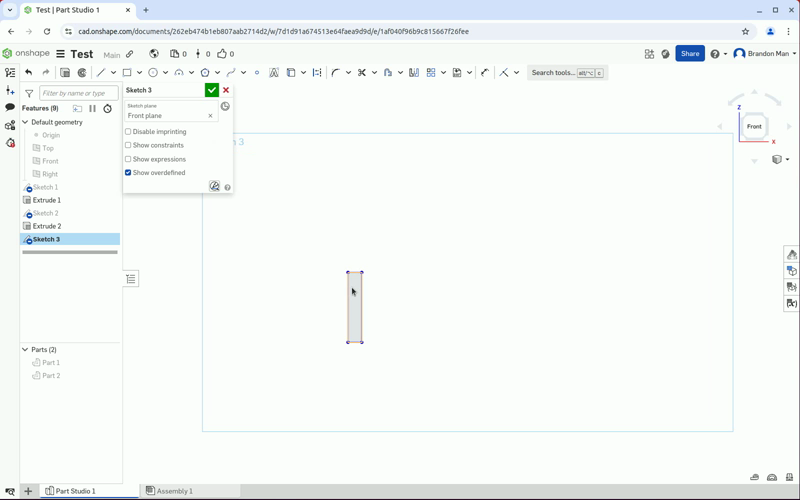
scroll(6)
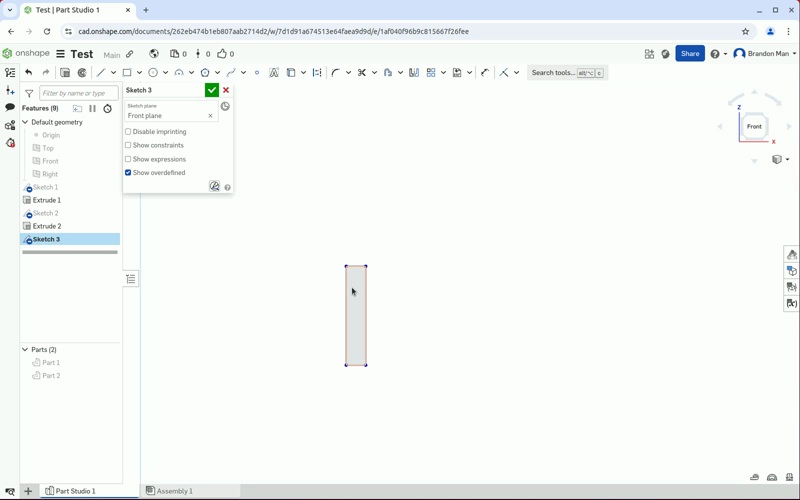
scroll(6)
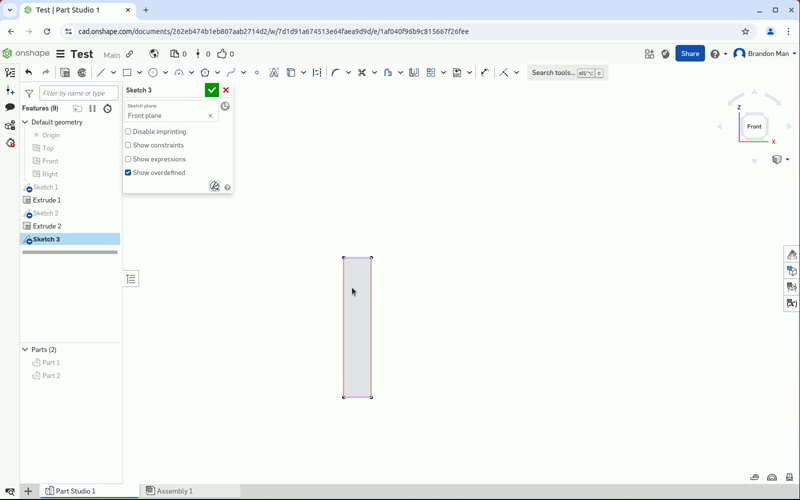
scroll(6)
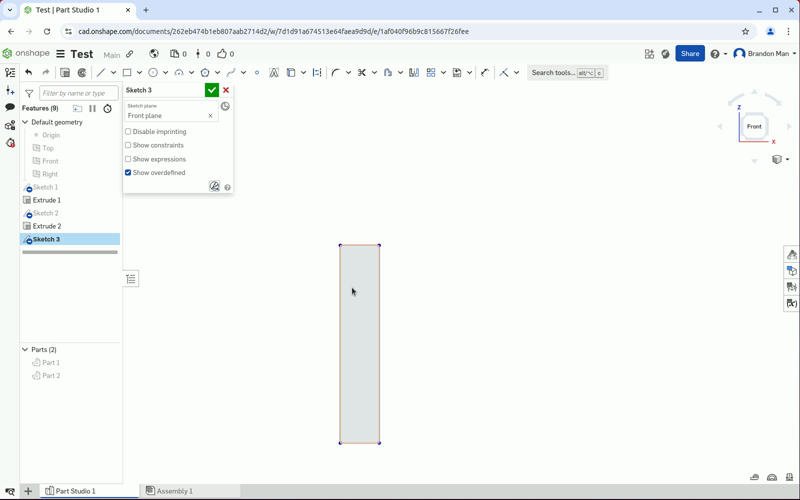
scroll(6)
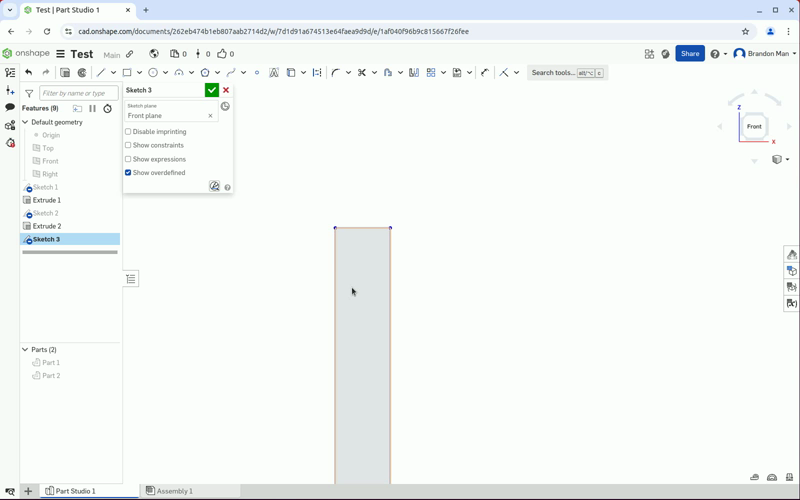
scroll(6)
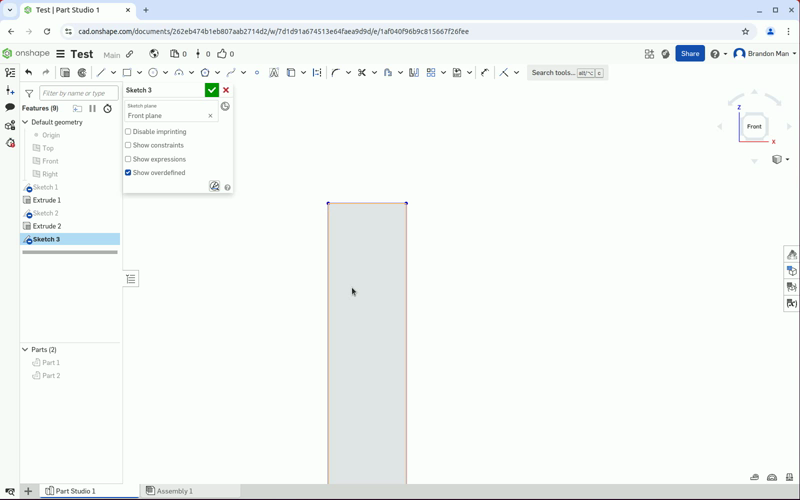
scroll(6)
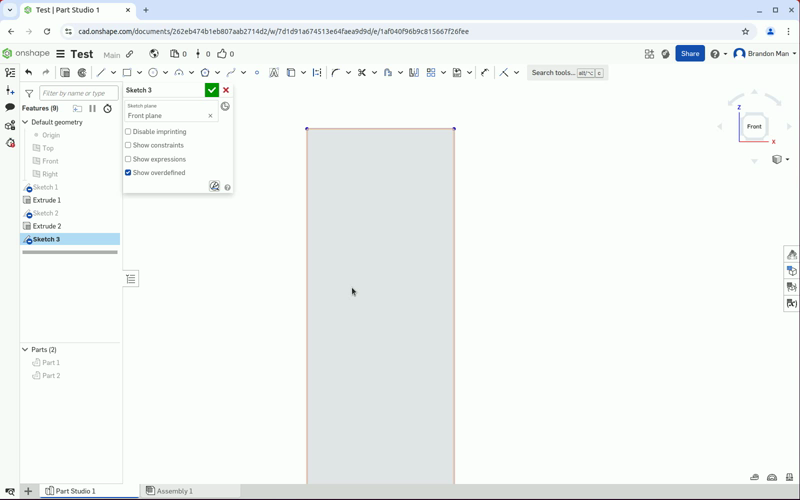
click(352, 287)
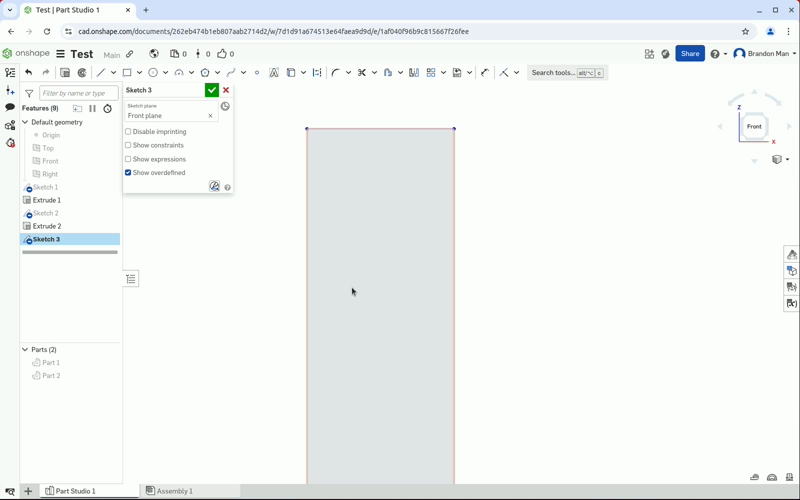
scroll(-6)
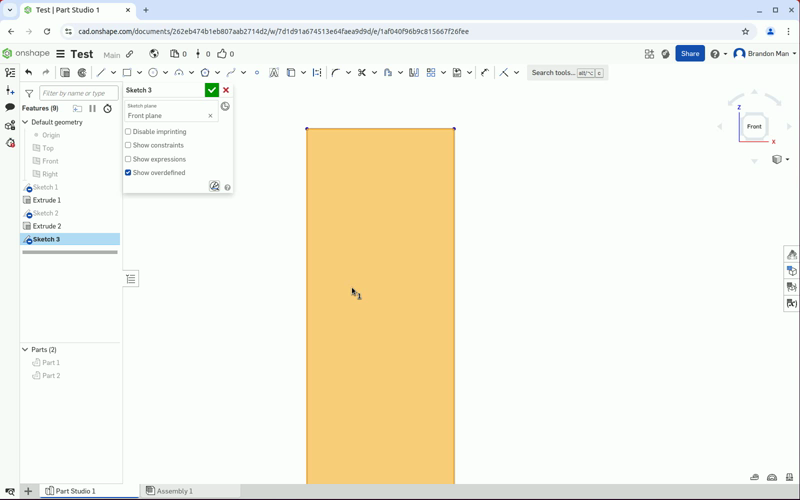
scroll(-6)
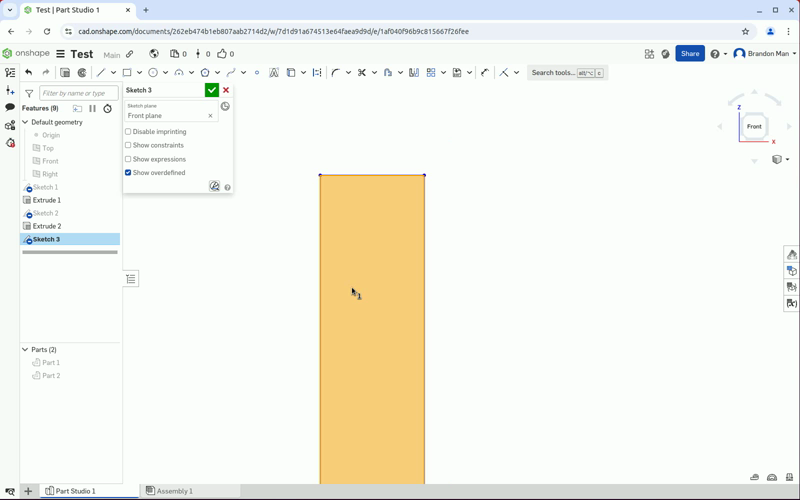
scroll(-6)
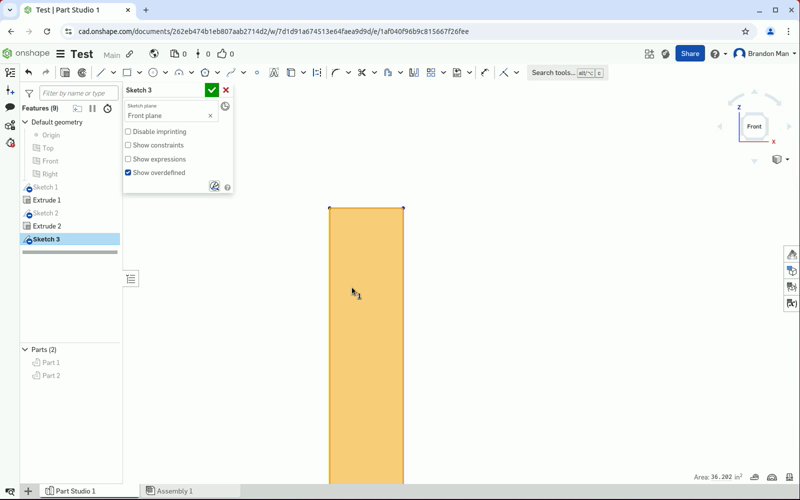
scroll(-6)
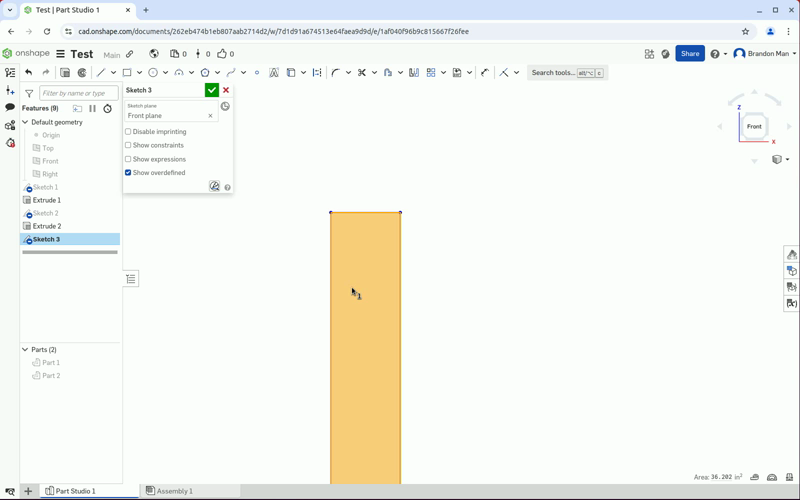
scroll(-6)
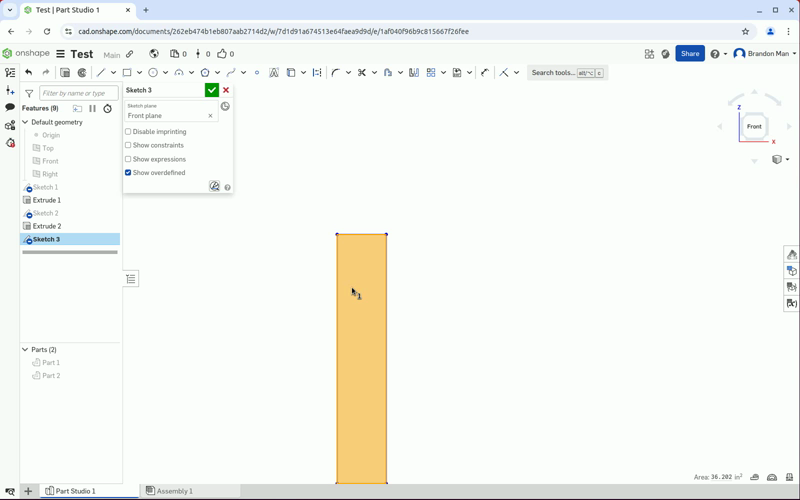
scroll(-6)
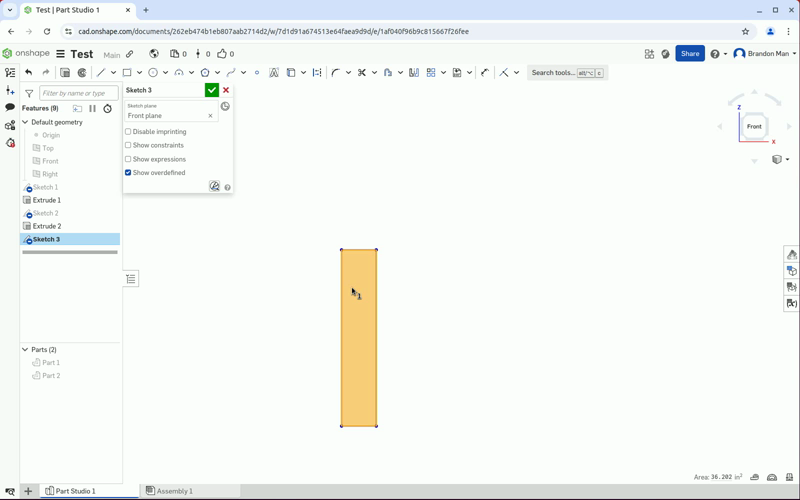
scroll(-6)
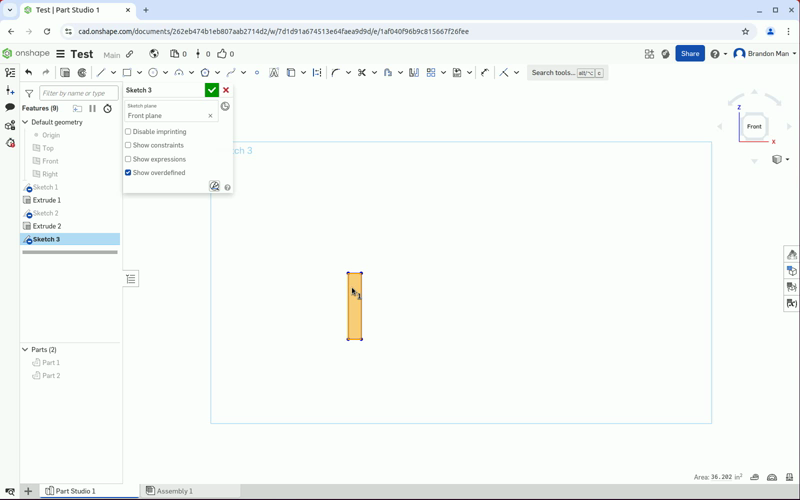
mouse_move(73, 352)
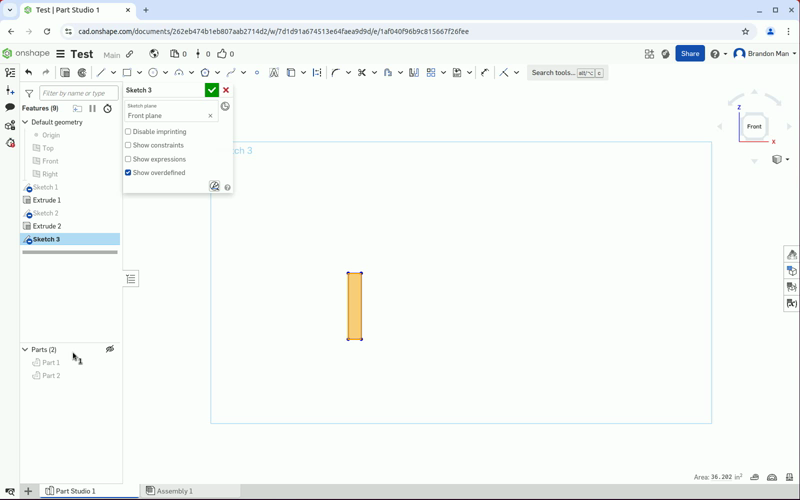
key(shift+y)
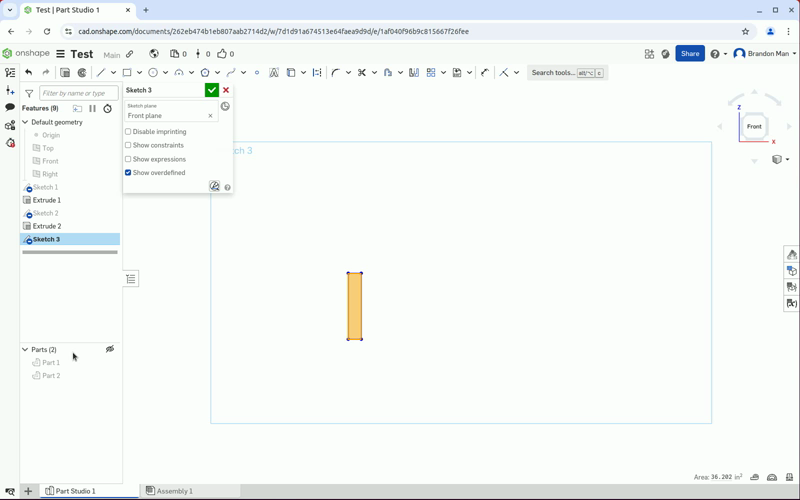
key(shift+e)
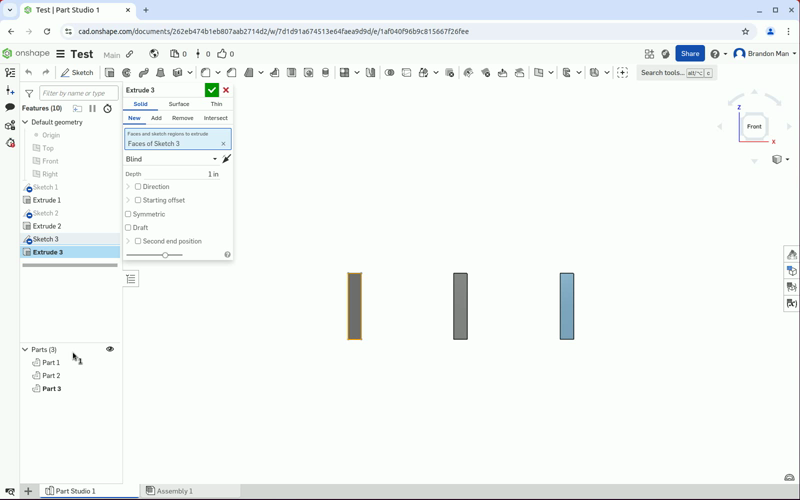
mouse_move(143, 106)
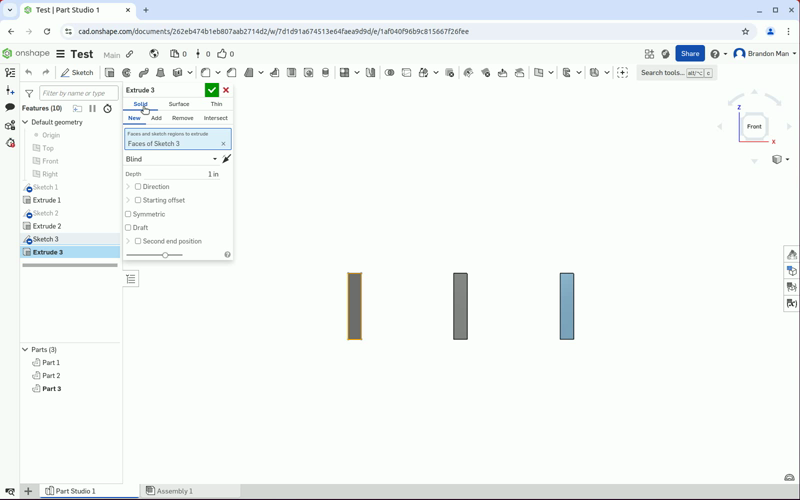
click(143, 106)
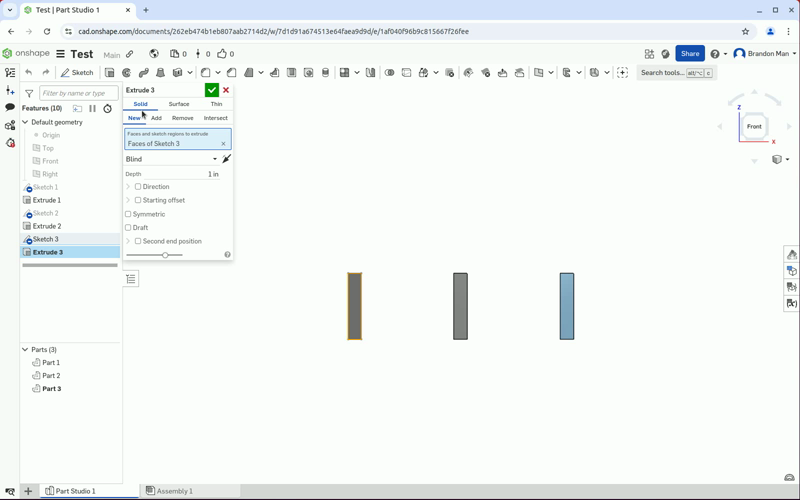
mouse_move(137, 120)
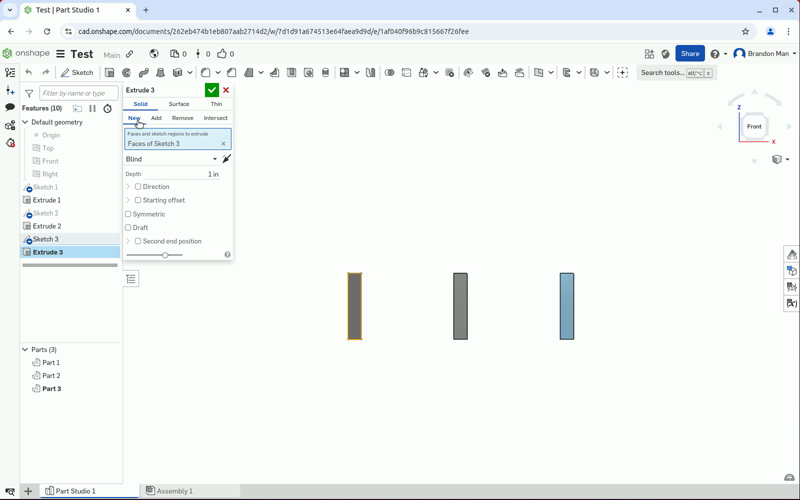
click(137, 120)
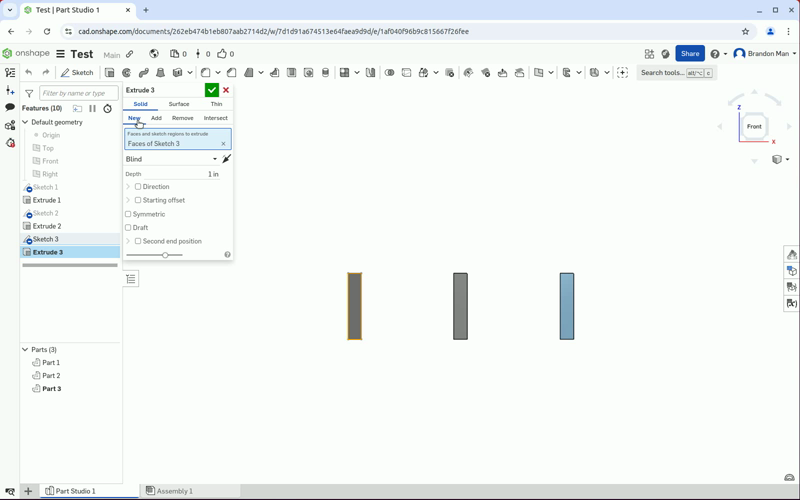
key(tab, 4)
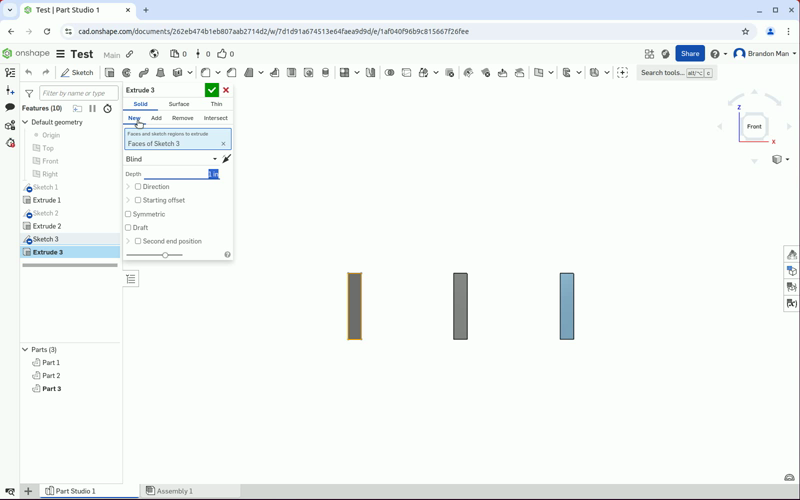
text(1.444)
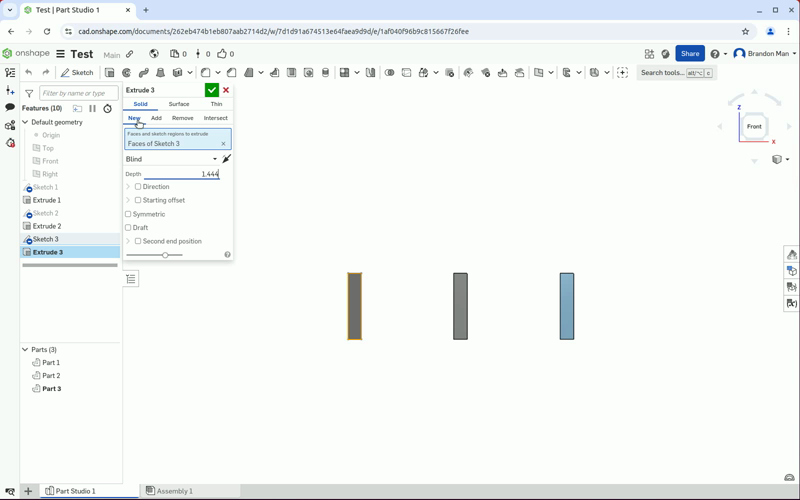
key(enter)
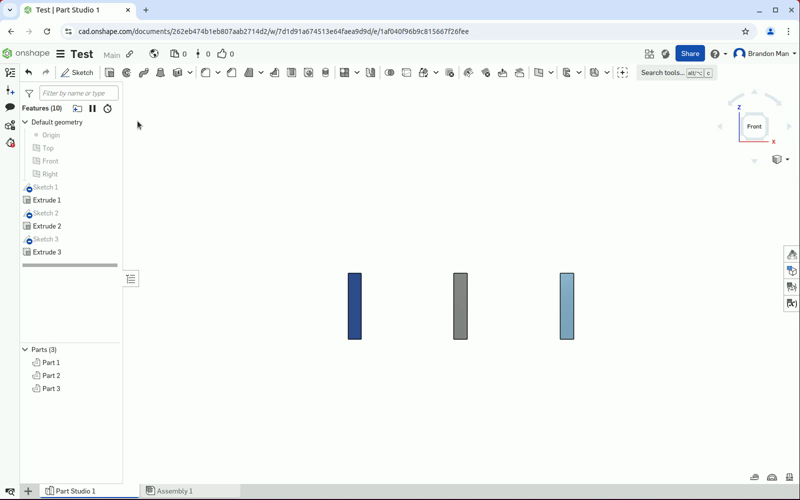
key(shift+h)
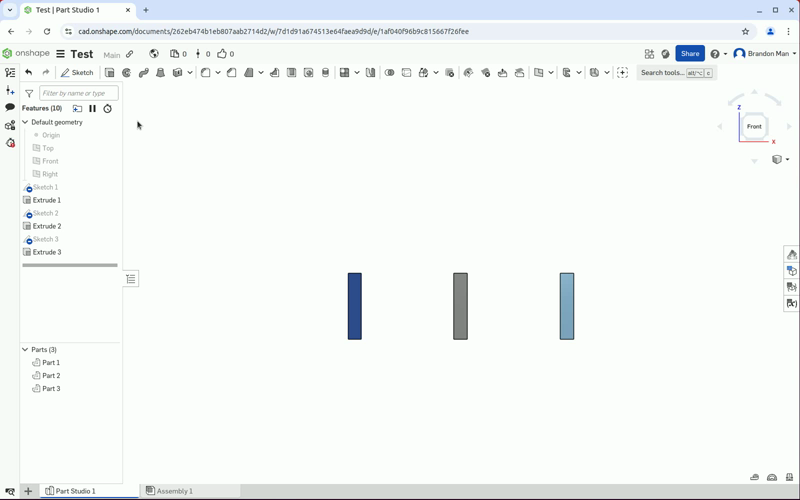
key(shift+h)
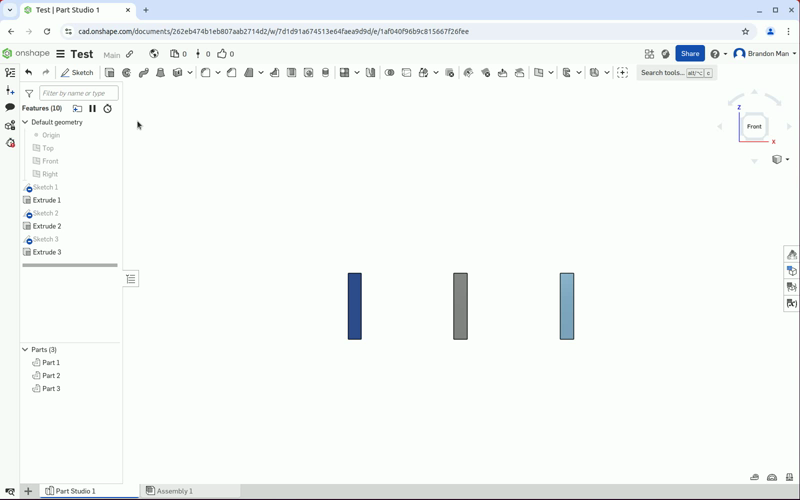
mouse_move(73, 189)
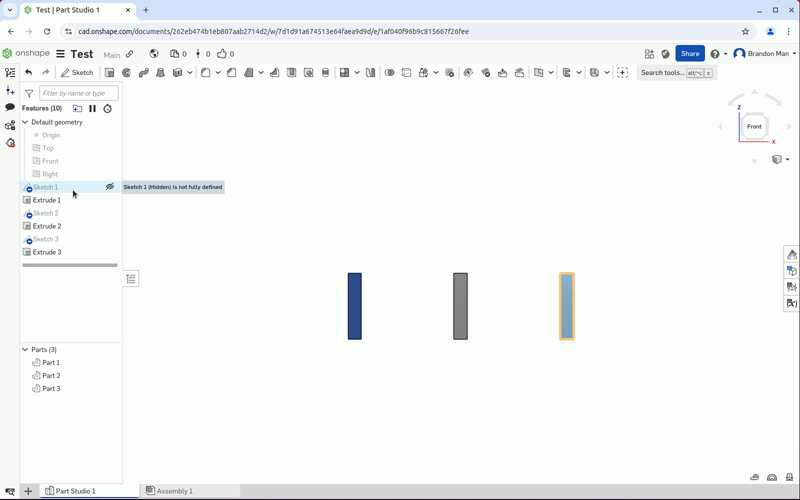
click(73, 189)
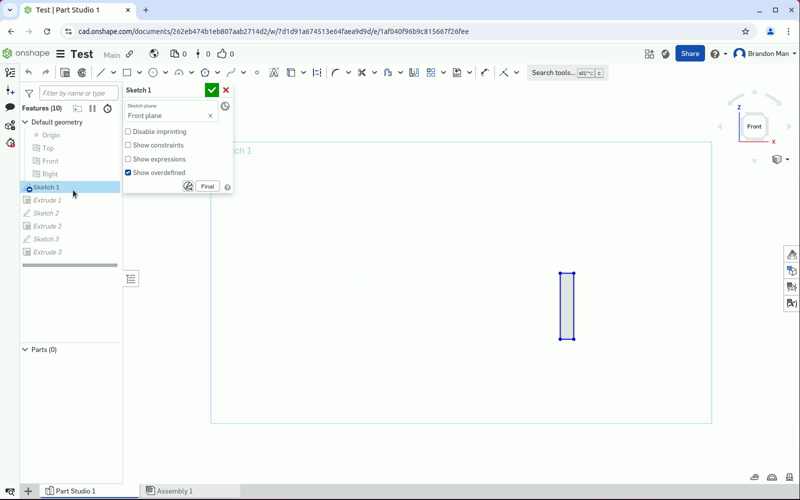
mouse_move(229, 92)
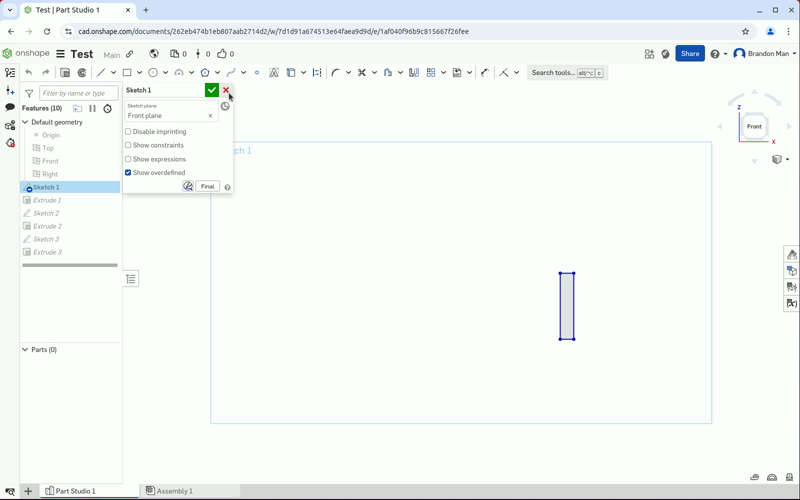
click(229, 92)
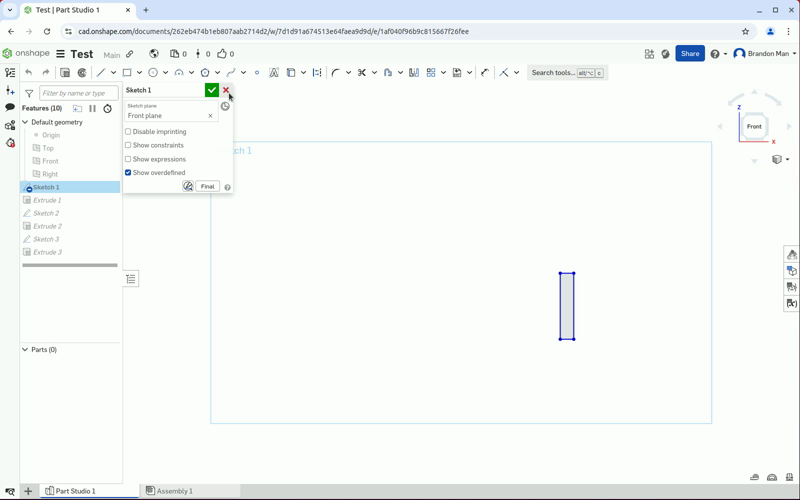
key(shift+s)
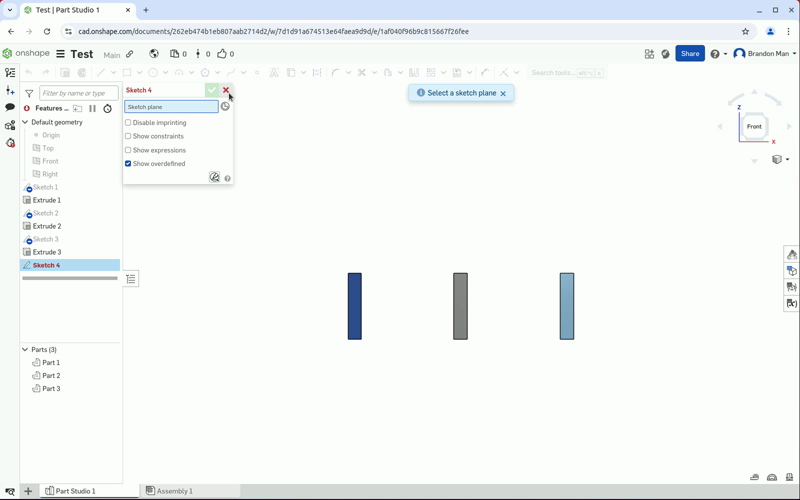
mouse_move(73, 163)
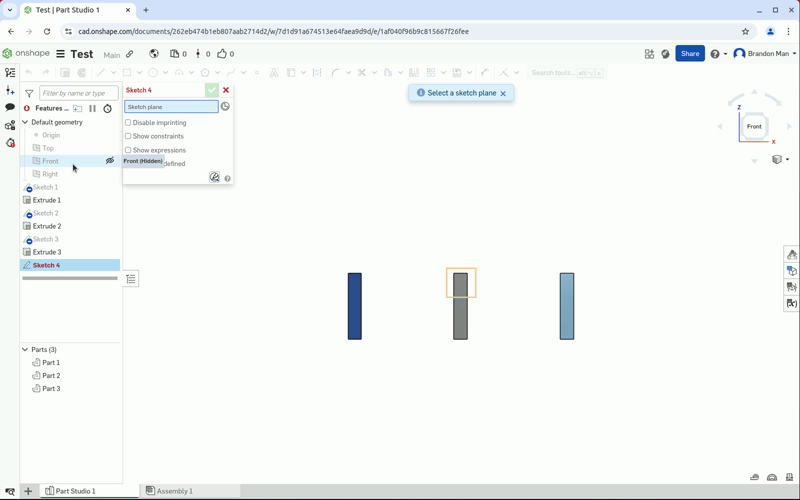
click(73, 163)
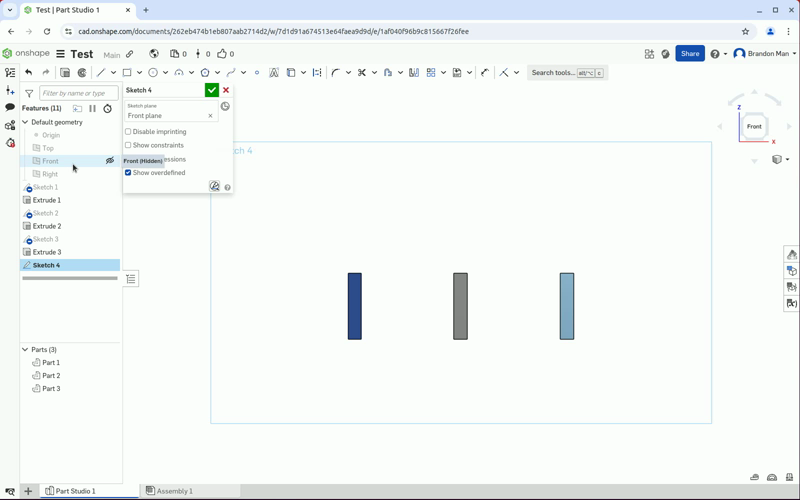
mouse_move(73, 352)
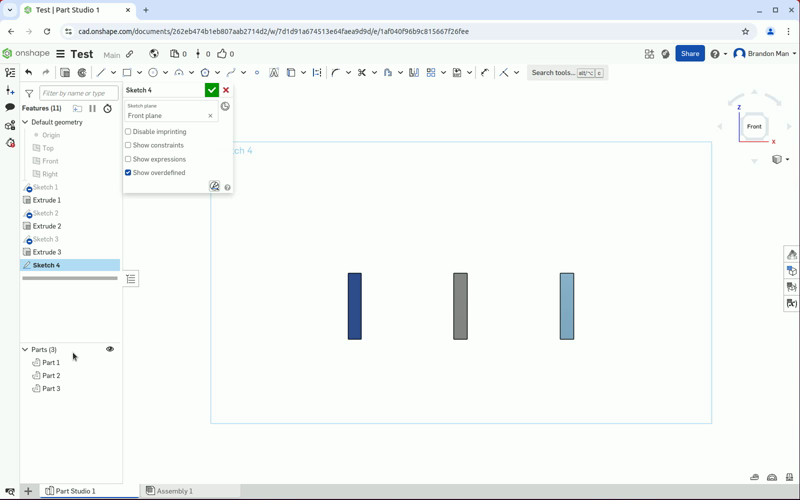
key(y)
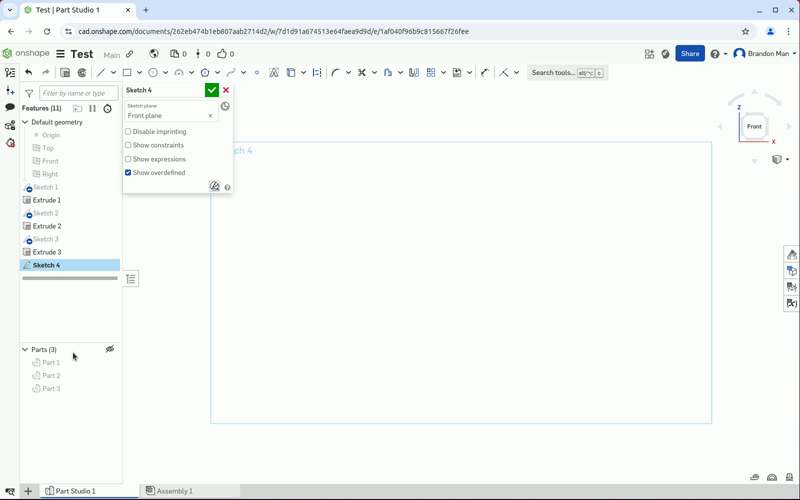
key(l)
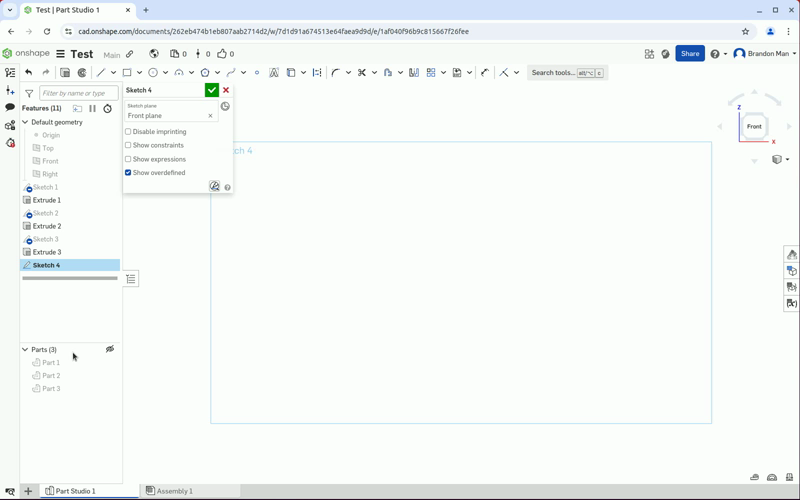
key_down(shift)
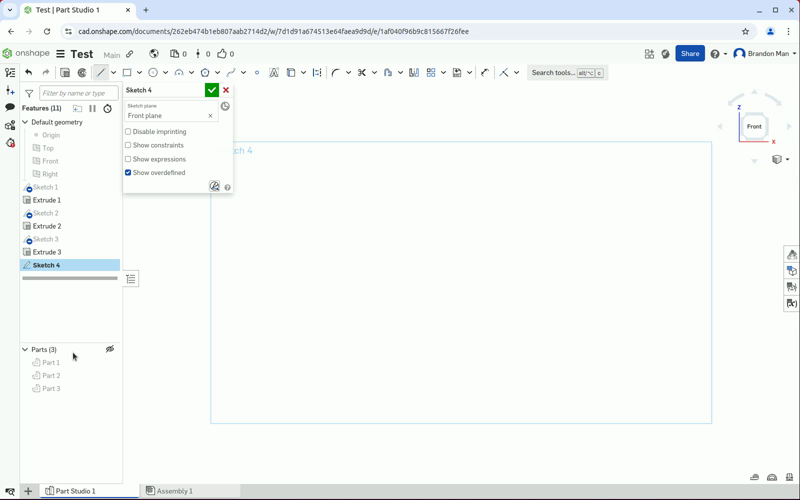
mouse_move(560, 273)
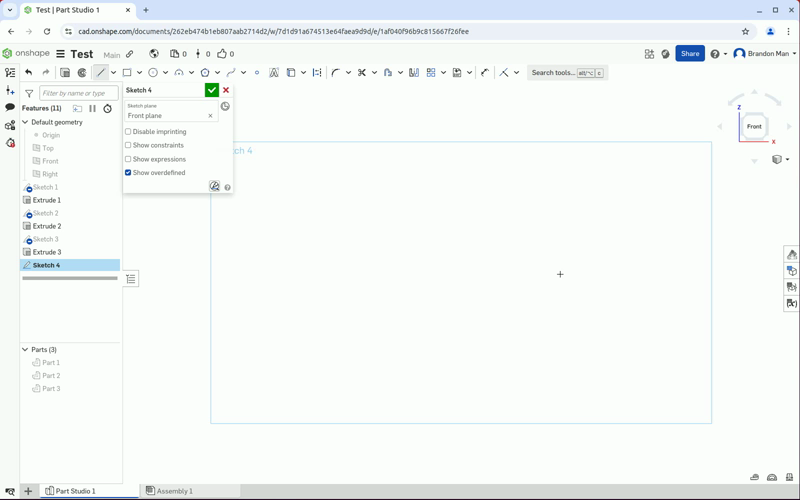
click(560, 273)
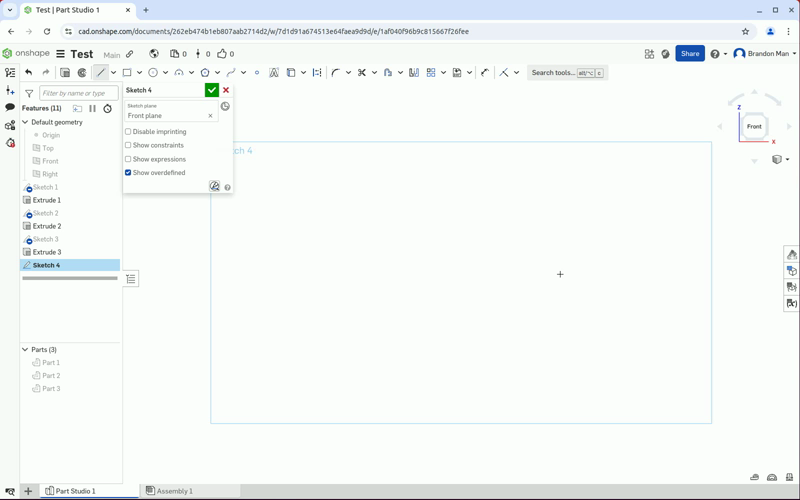
key_up(shift)
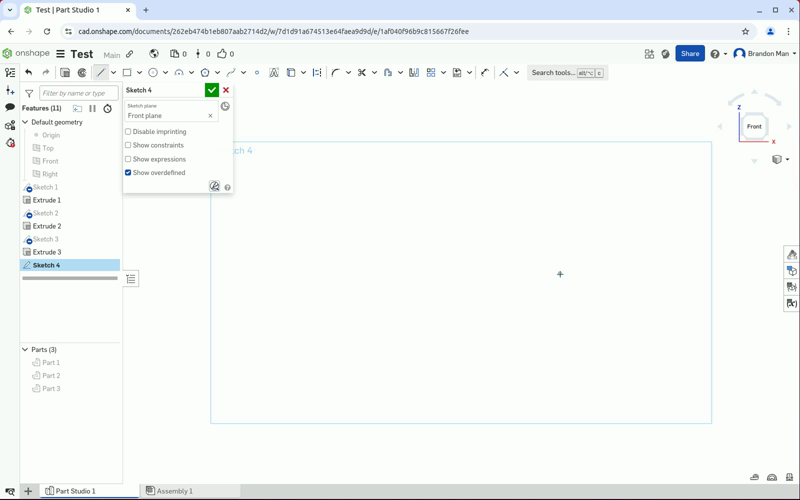
key_down(shift)
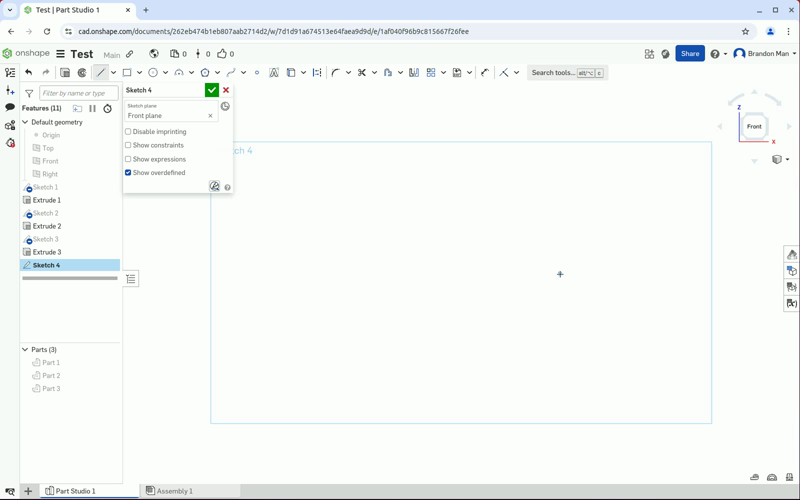
mouse_move(589, 273)
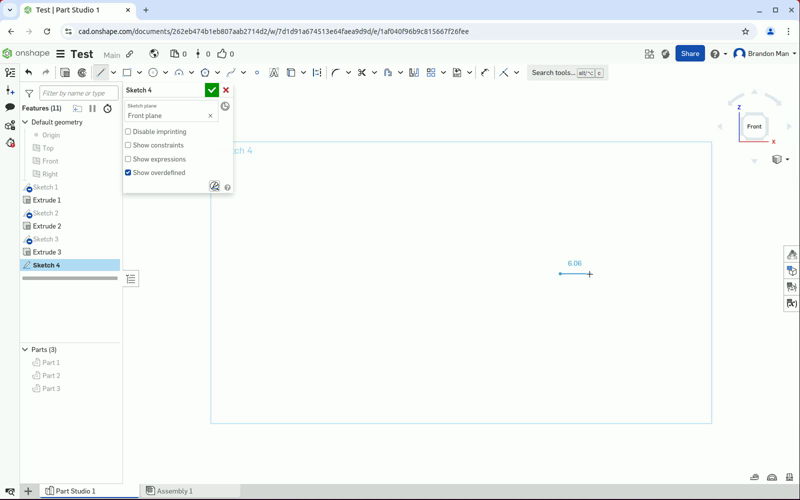
mouse_move(574, 273)
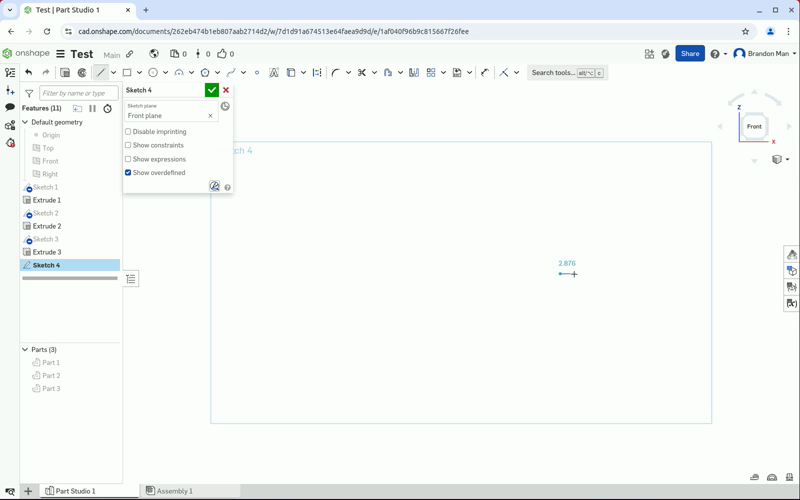
click(574, 273)
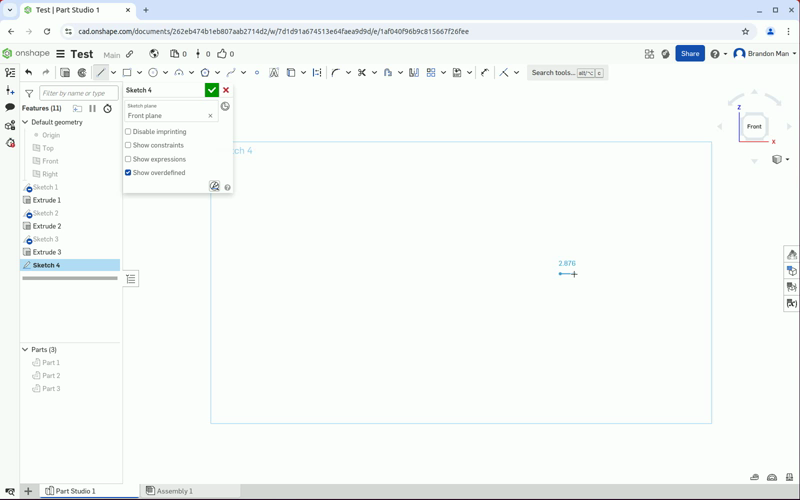
key_up(shift)
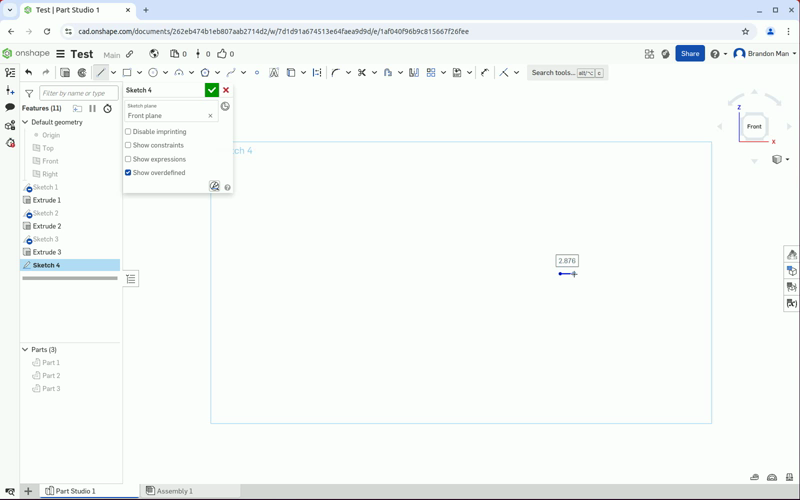
key_down(shift)
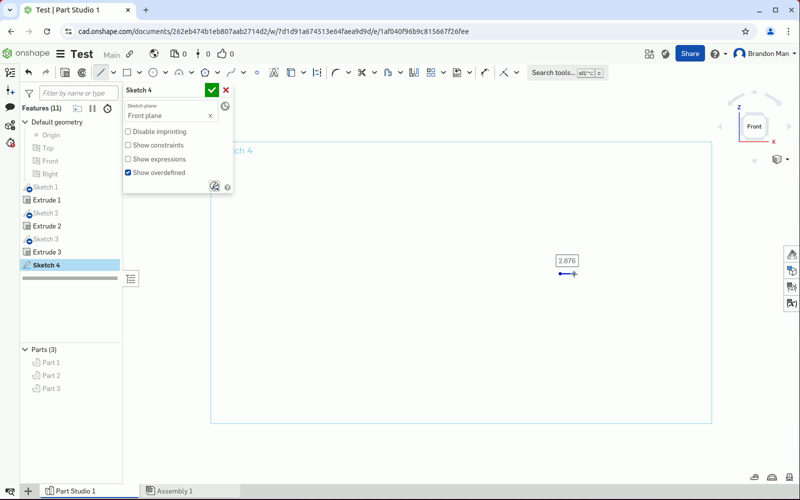
mouse_move(589, 273)
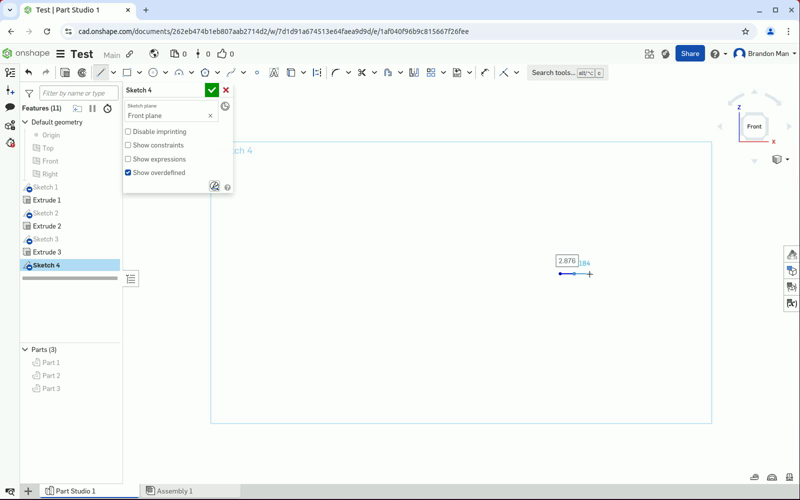
mouse_move(574, 259)
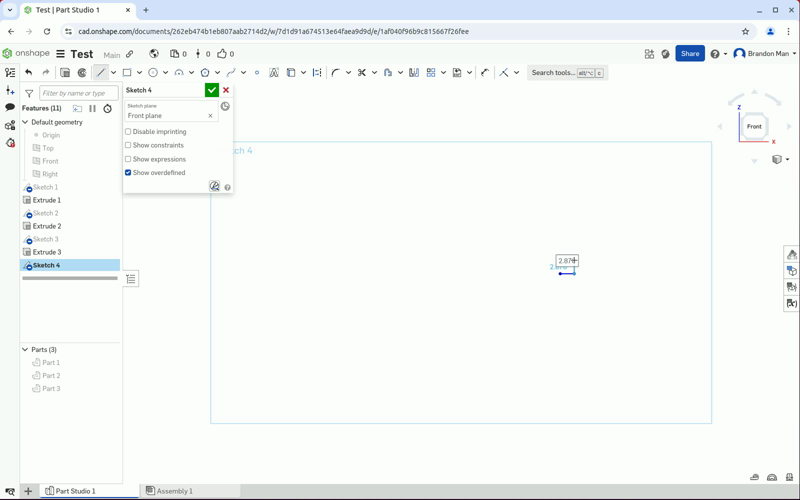
click(574, 259)
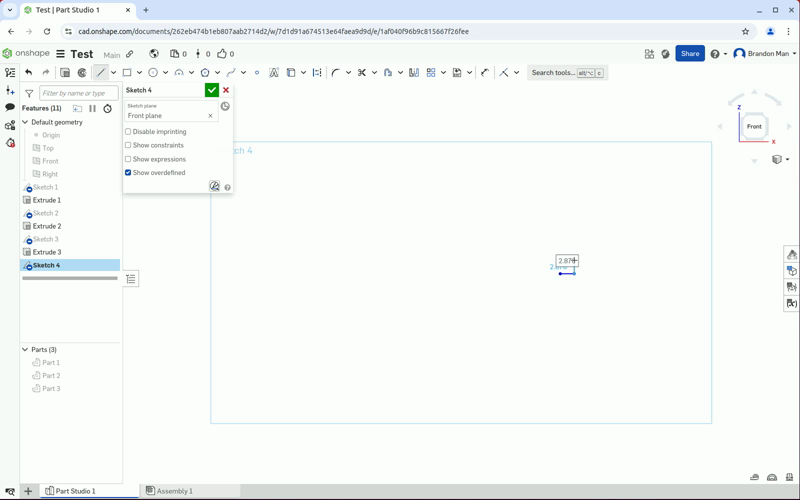
key_up(shift)
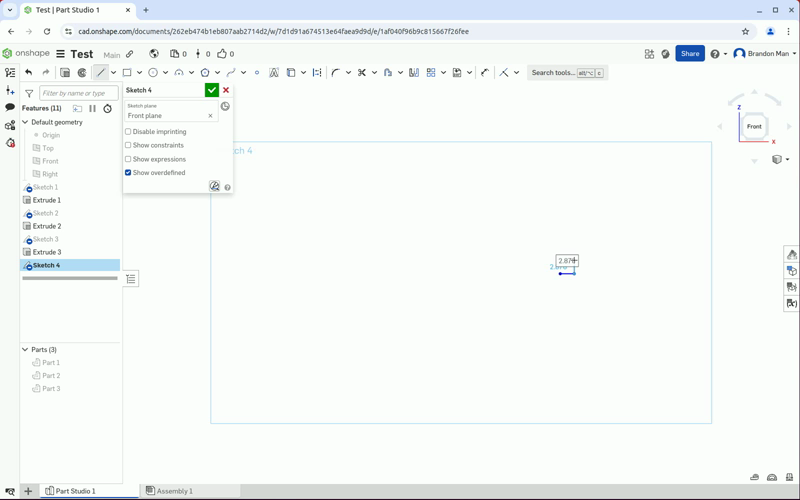
key_down(shift)
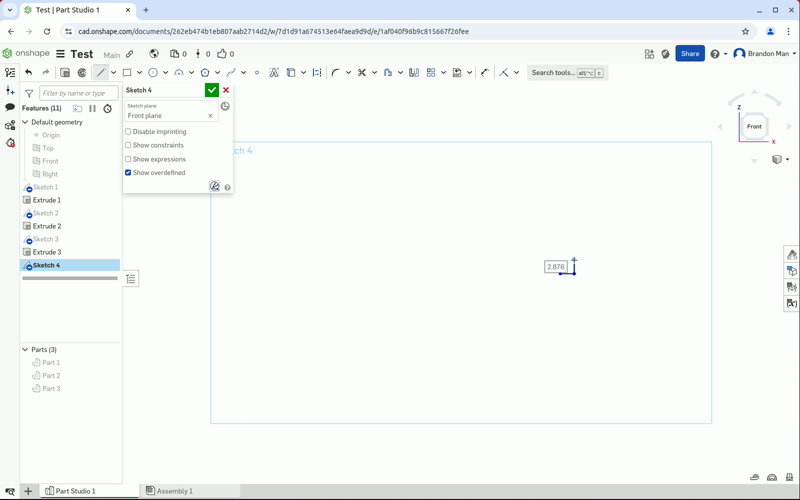
mouse_move(589, 259)
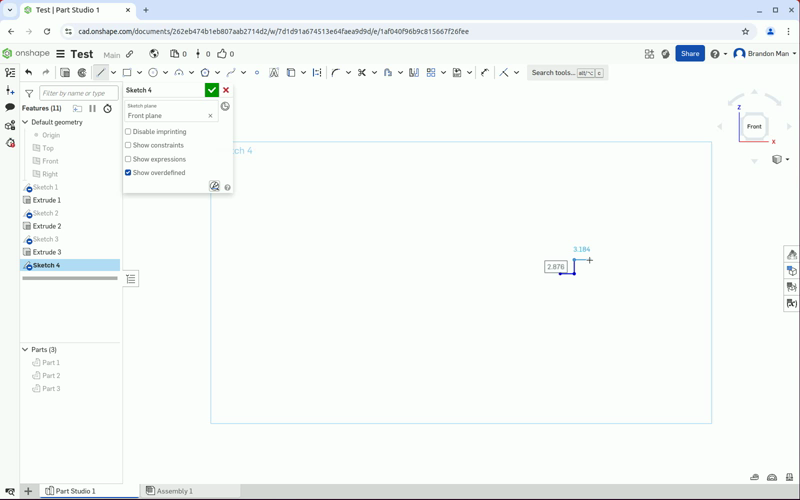
mouse_move(560, 259)
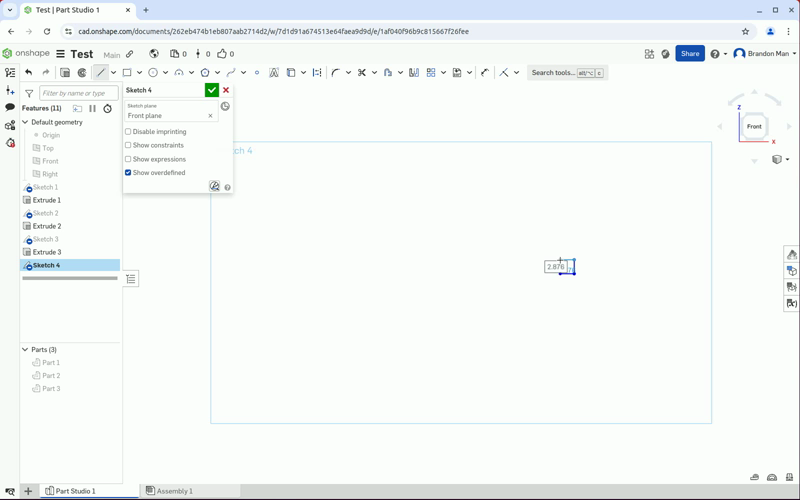
click(560, 259)
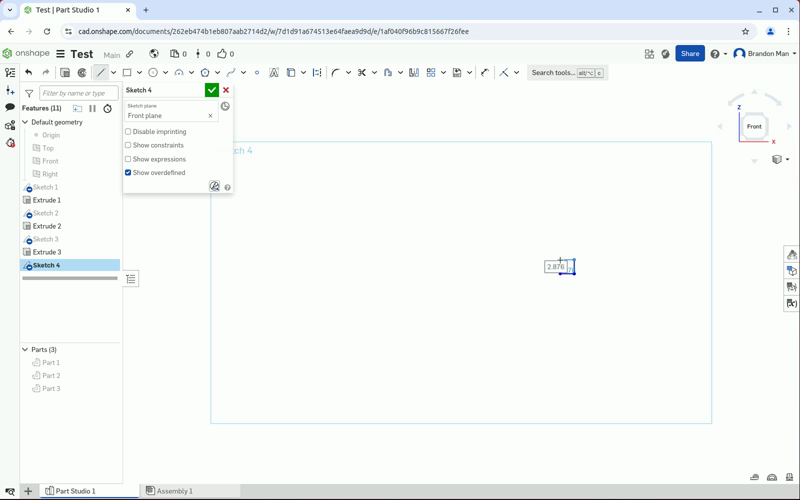
key_up(shift)
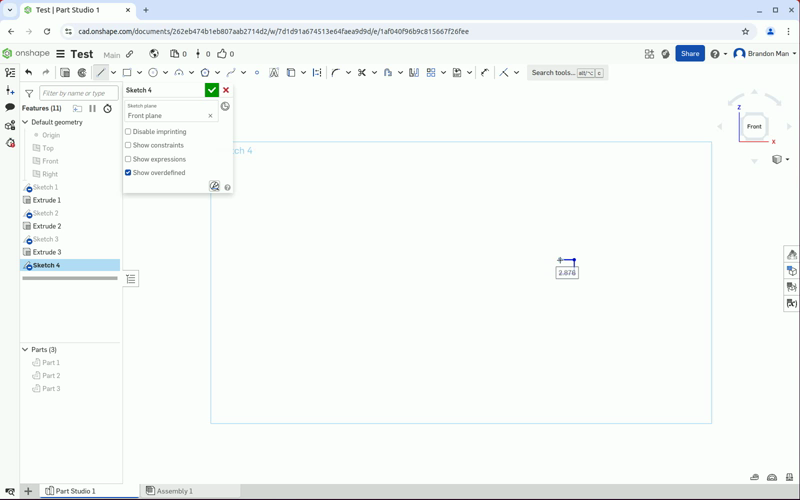
mouse_move(589, 259)
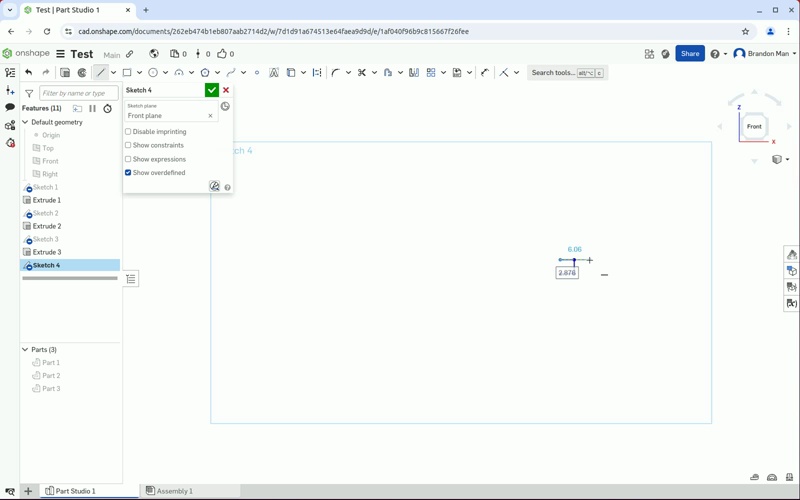
key_down(shift)
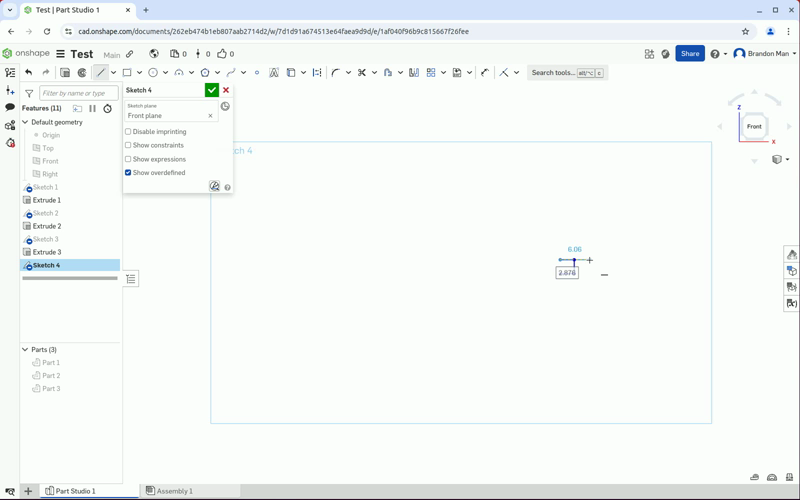
mouse_move(560, 273)
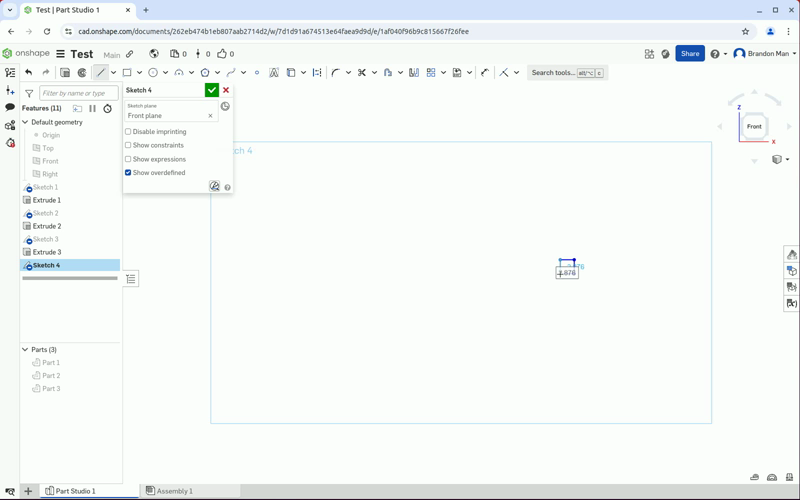
key_up(shift)
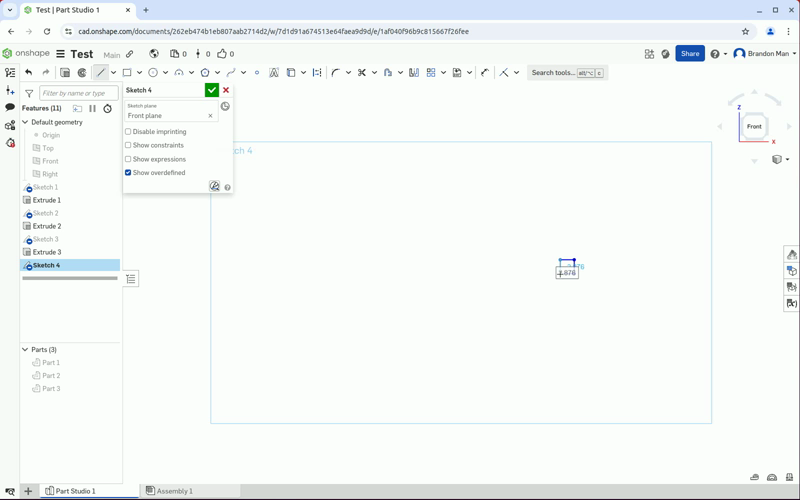
click(560, 273)
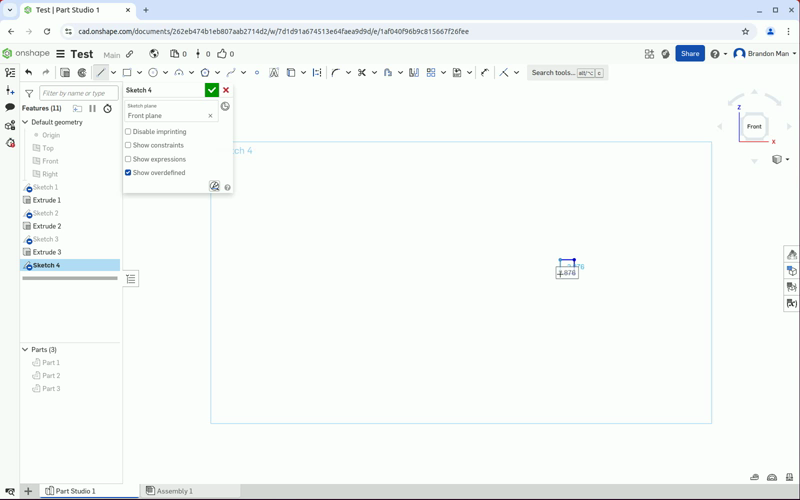
key(esc)
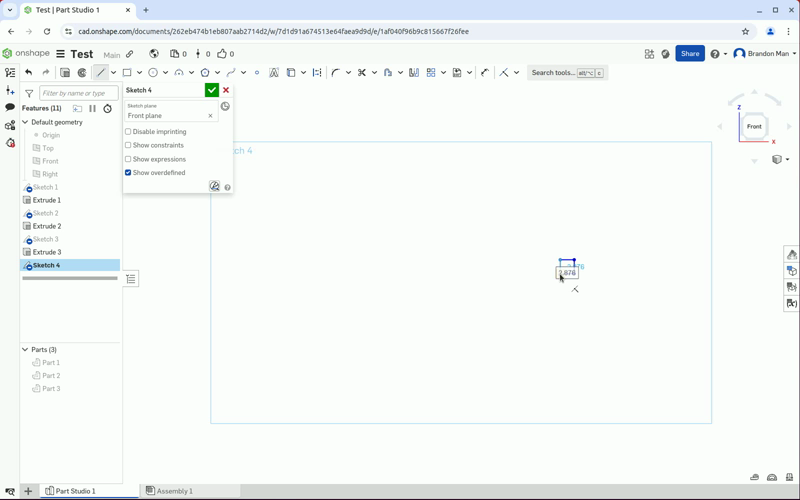
mouse_move(562, 272)
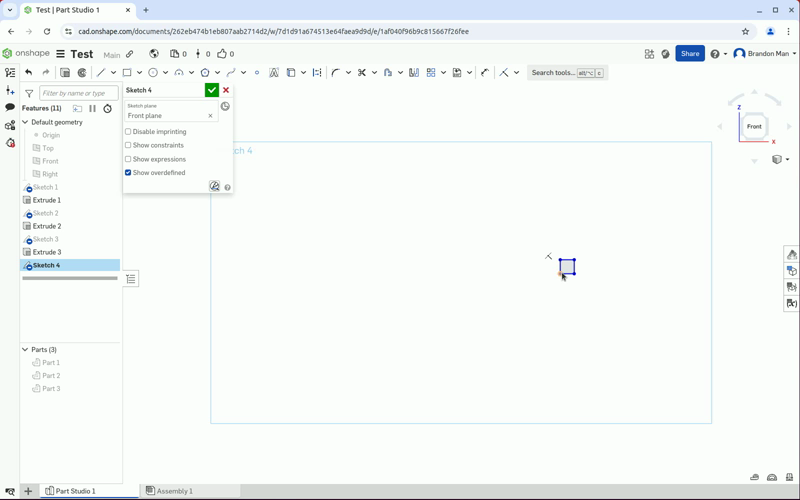
scroll(6)
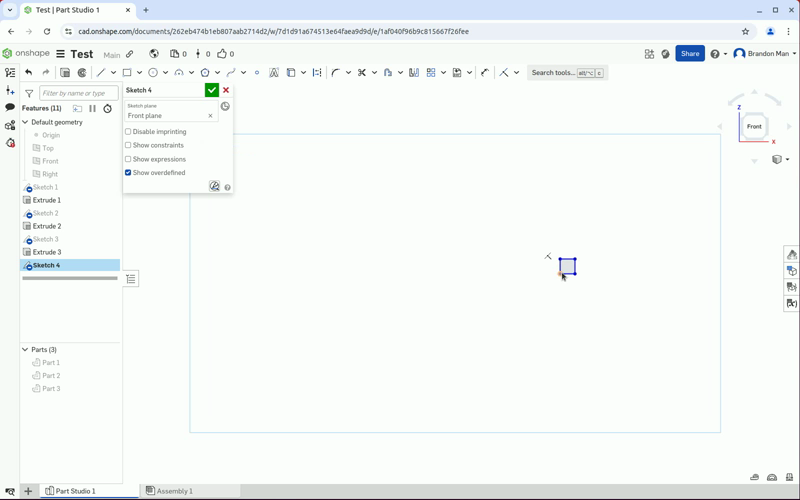
scroll(6)
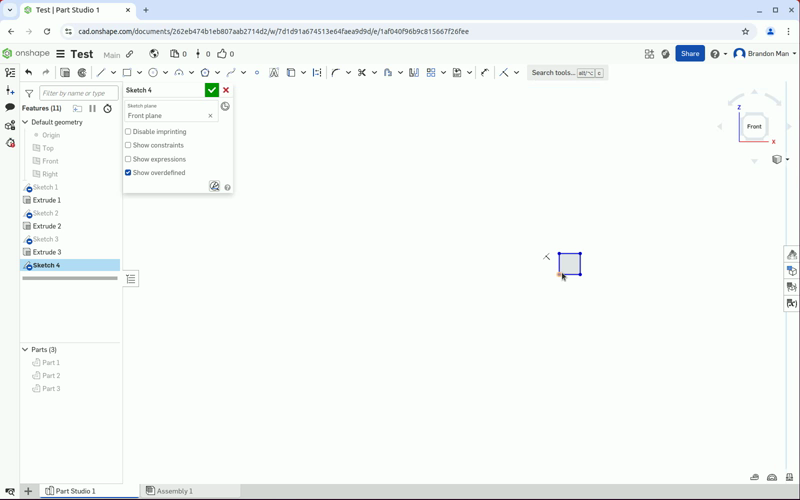
scroll(6)
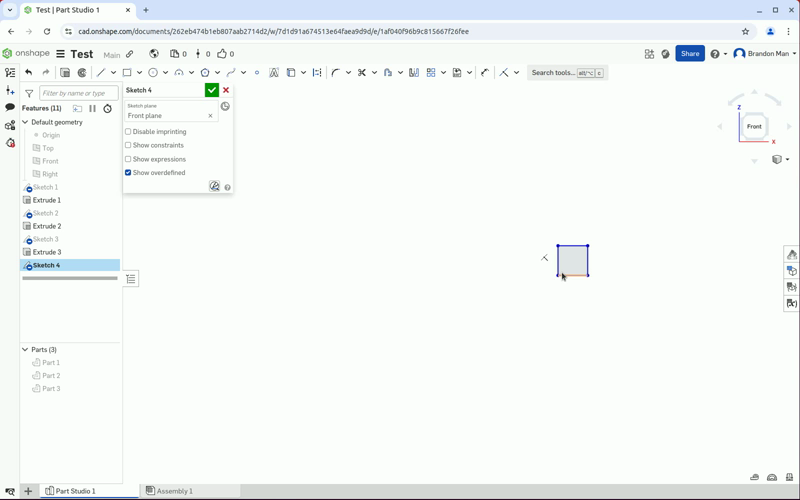
scroll(6)
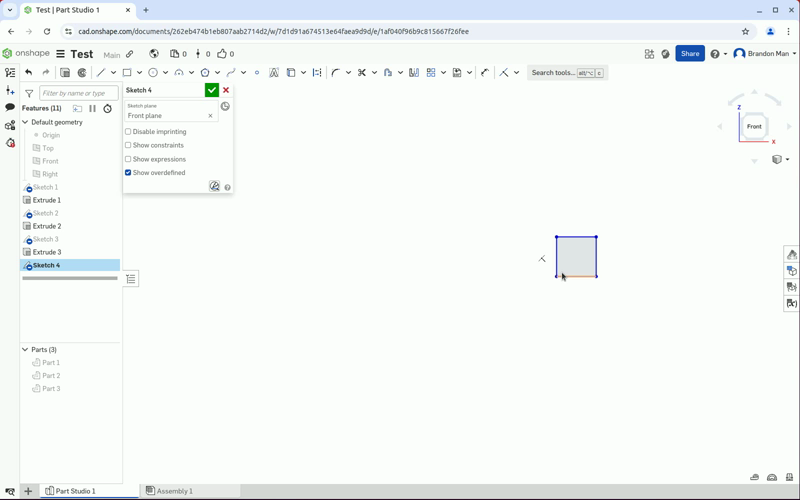
scroll(6)
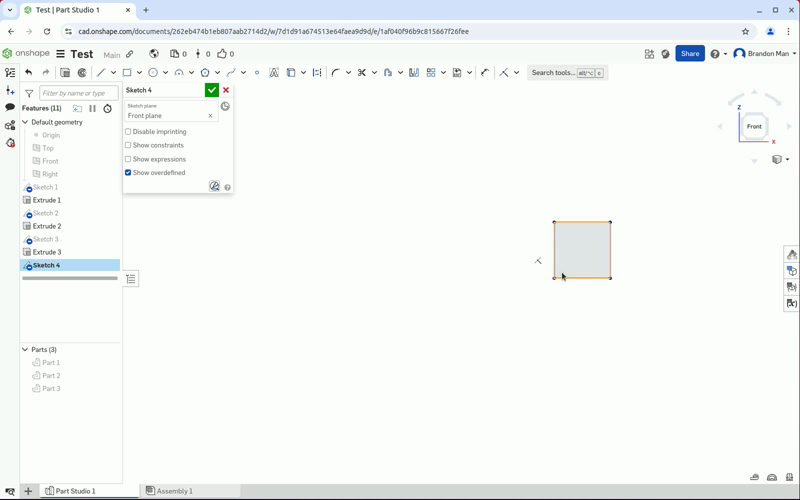
scroll(6)
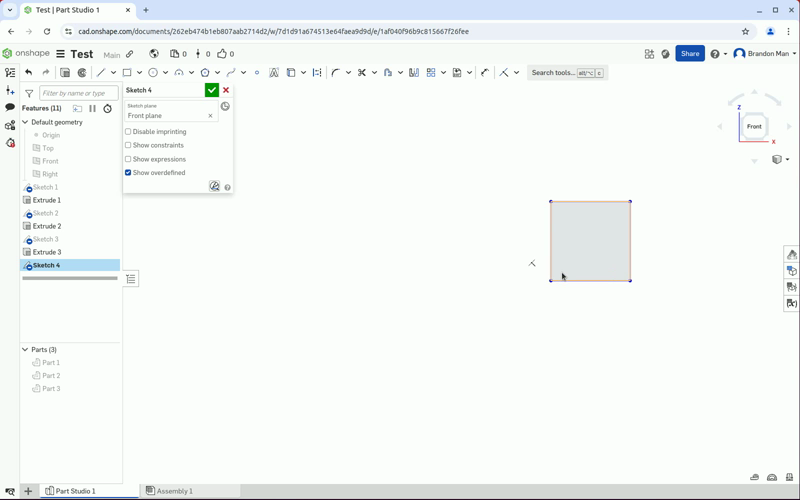
scroll(6)
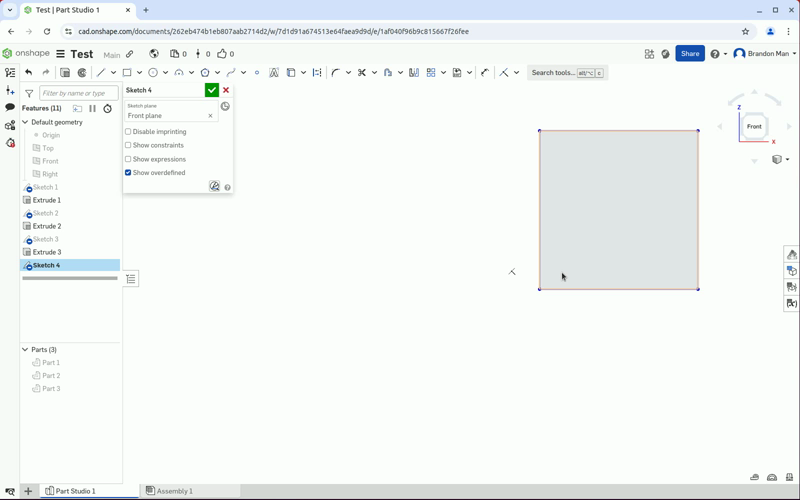
click(562, 272)
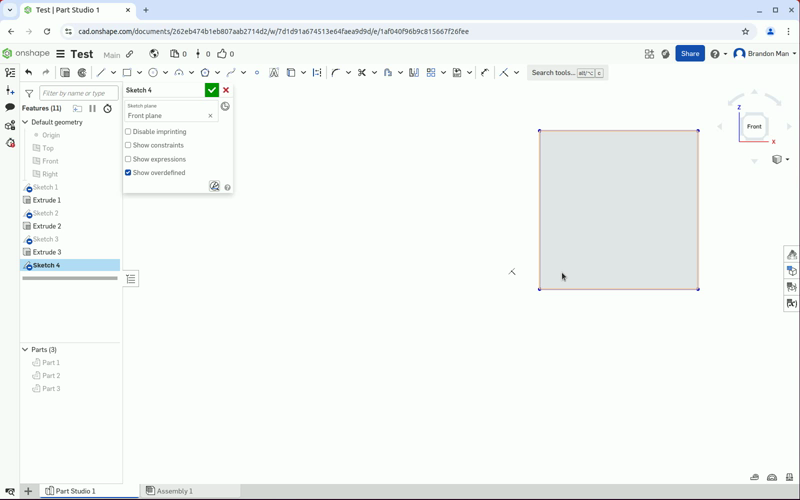
scroll(-6)
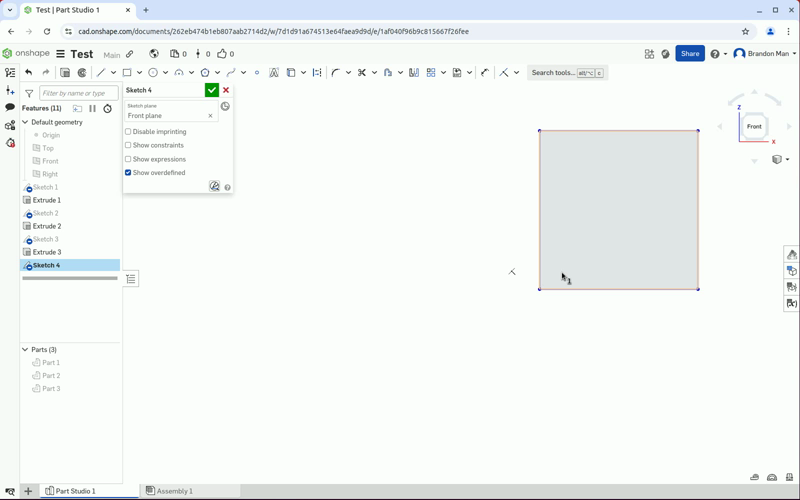
scroll(-6)
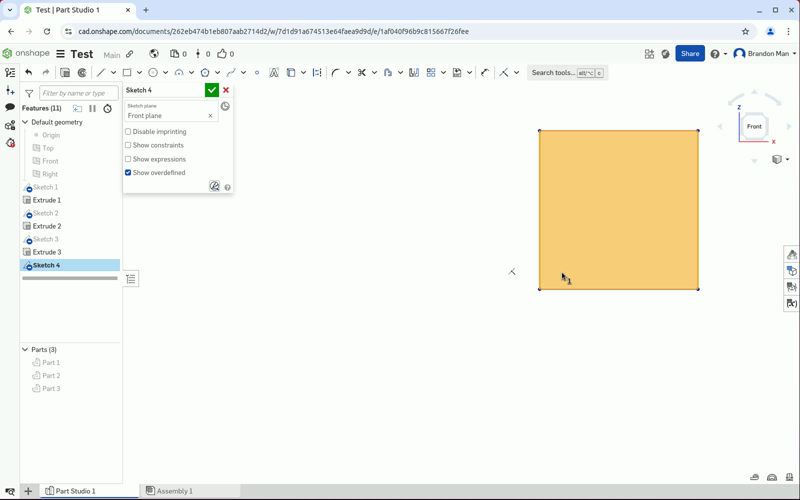
scroll(-6)
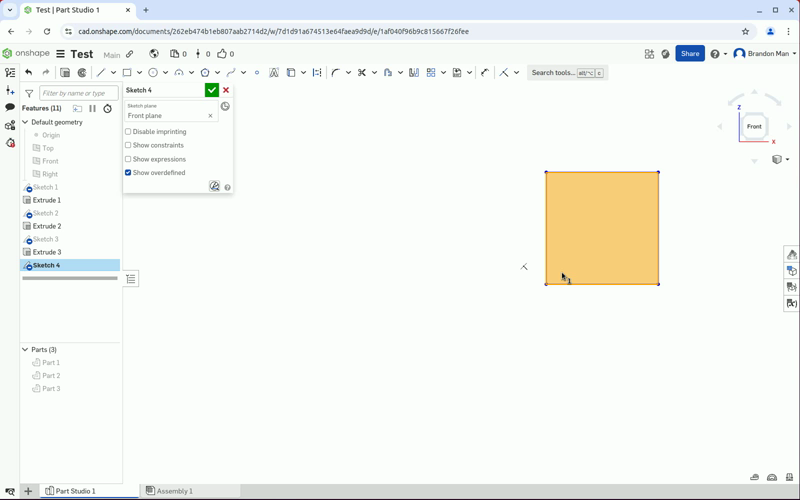
scroll(-6)
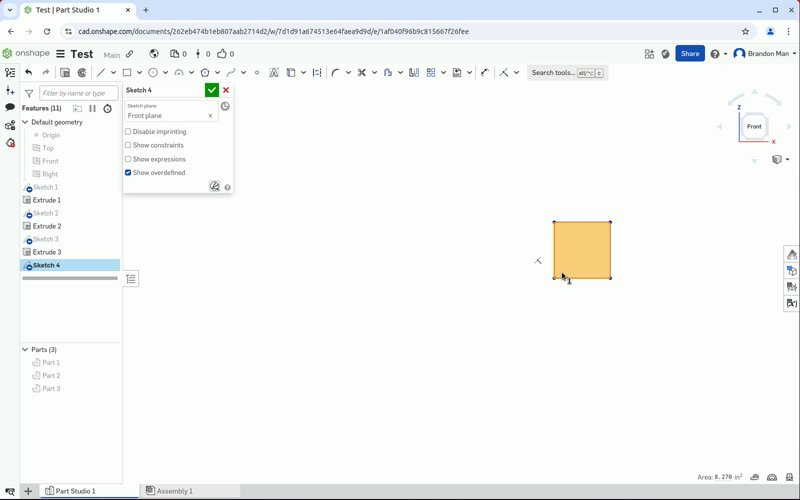
scroll(-6)
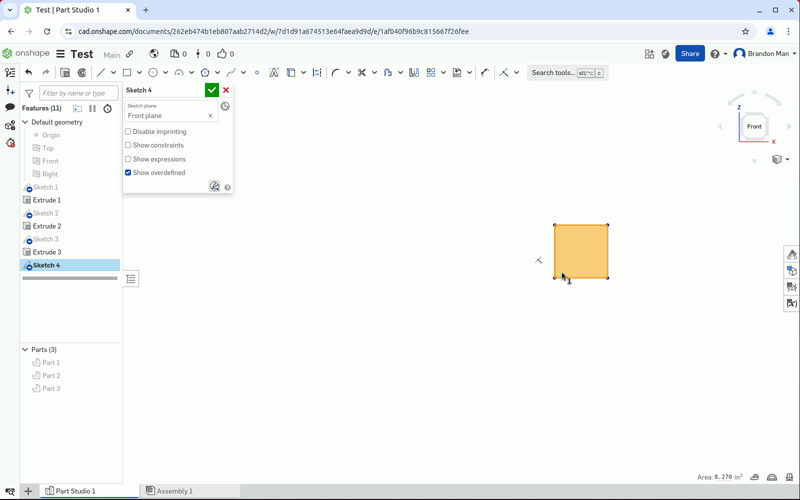
scroll(-6)
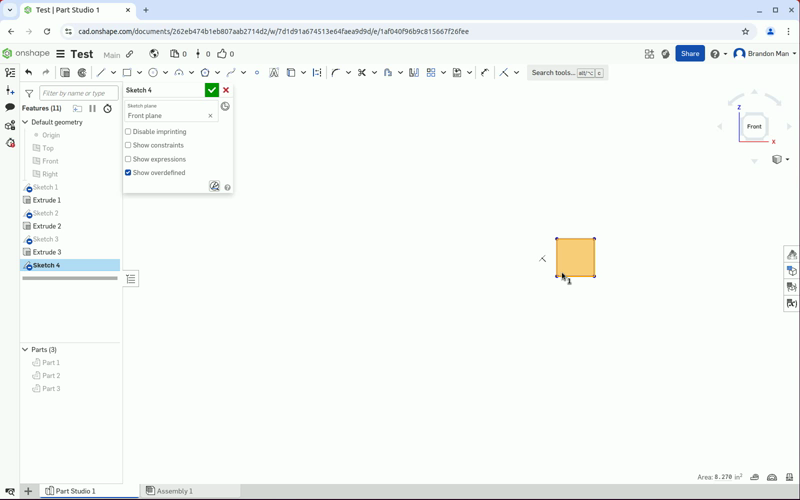
scroll(-6)
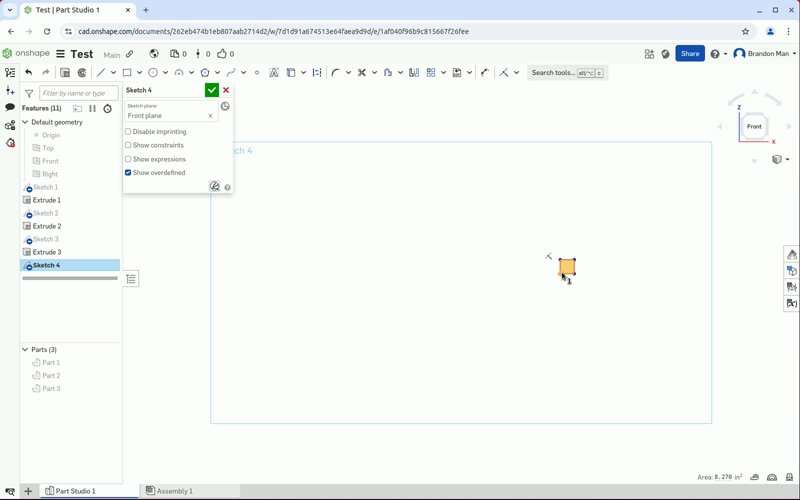
mouse_move(73, 352)
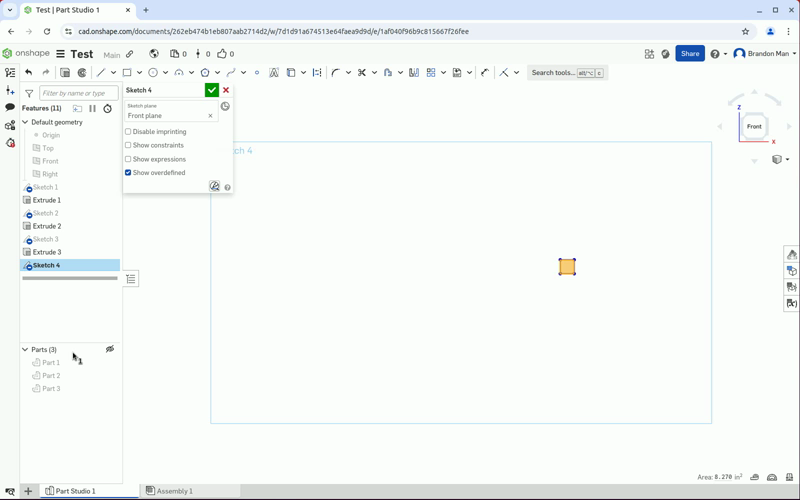
key(shift+y)
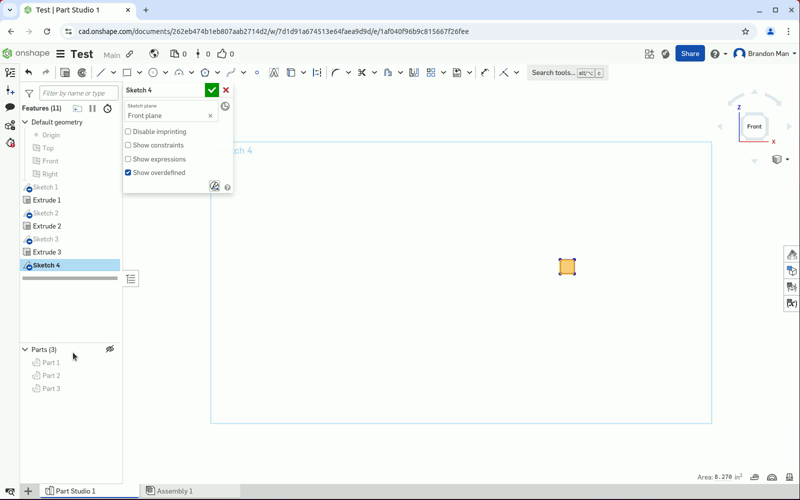
key(shift+e)
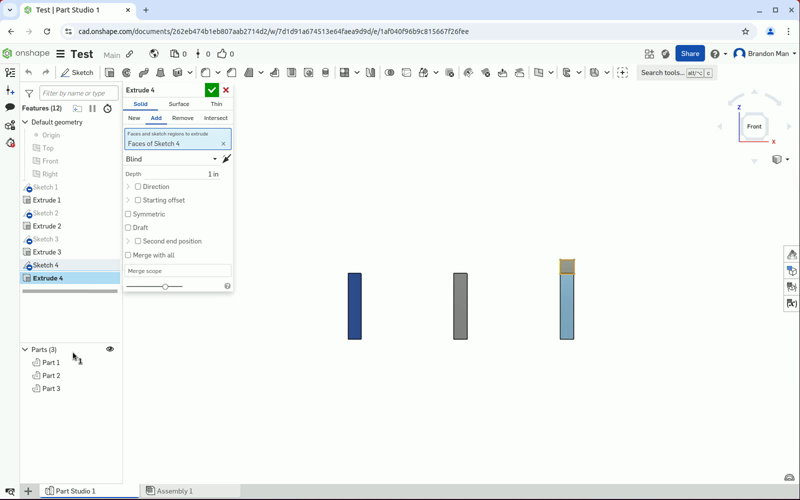
mouse_move(143, 106)
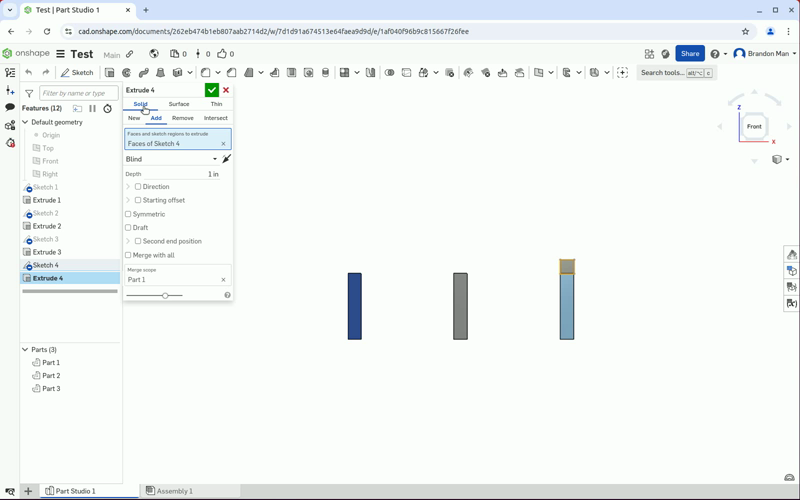
click(143, 106)
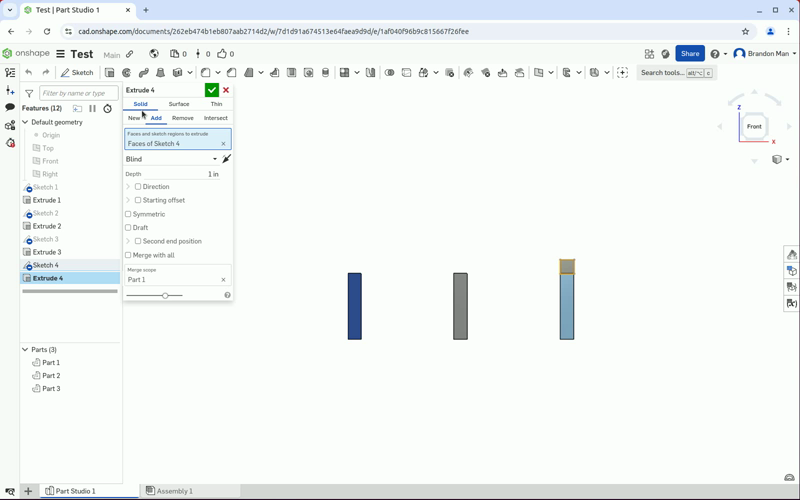
mouse_move(137, 120)
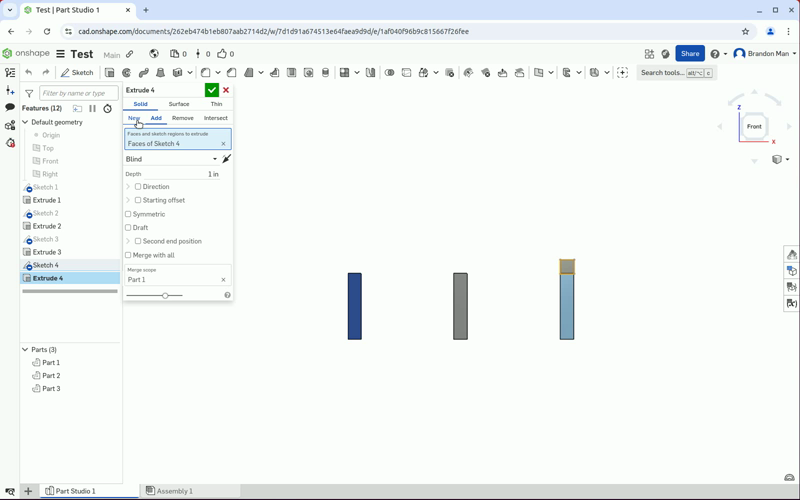
click(137, 120)
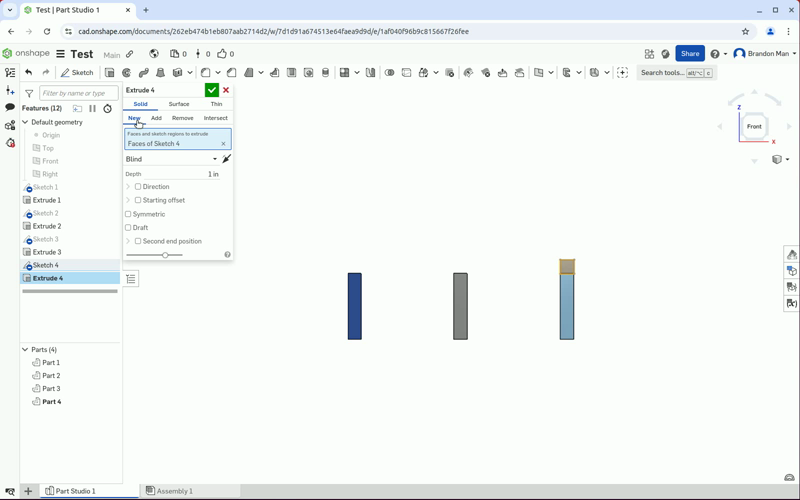
key(tab, 4)
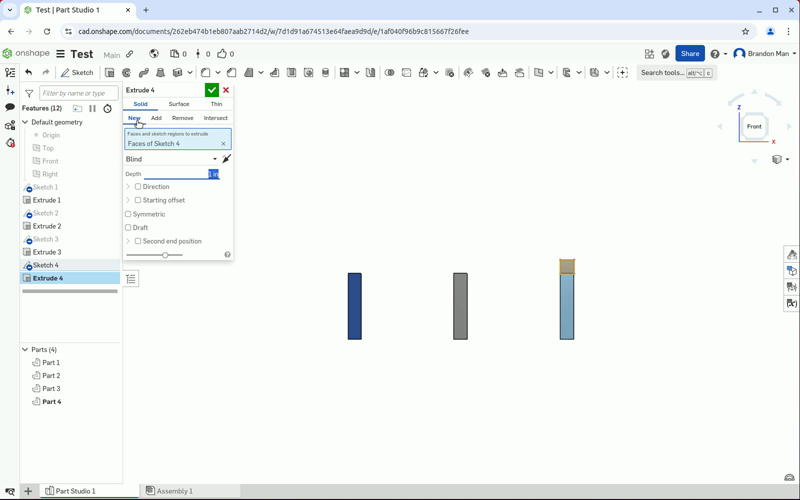
text(1.444)
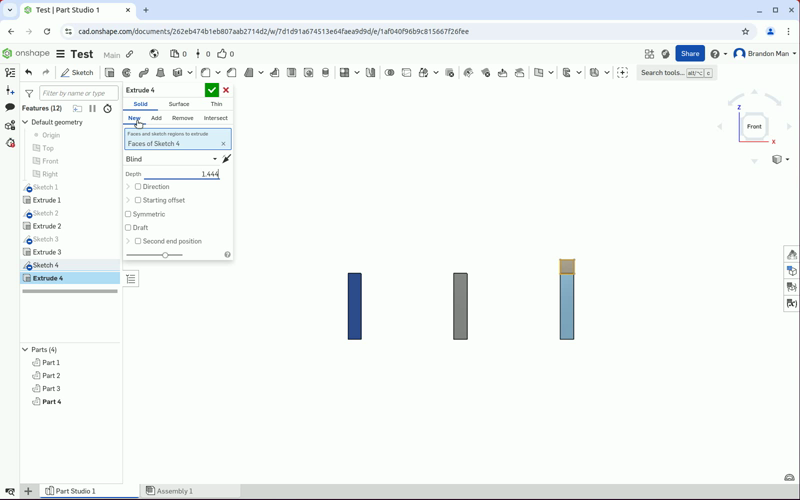
key(enter)
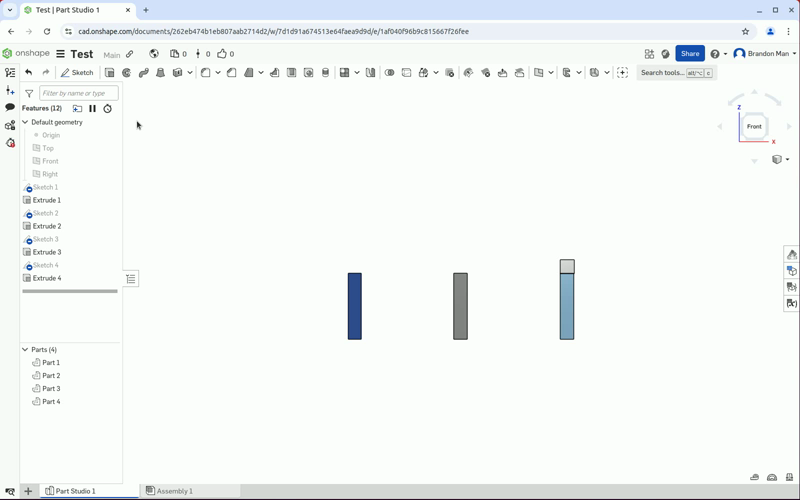
key(shift+h)
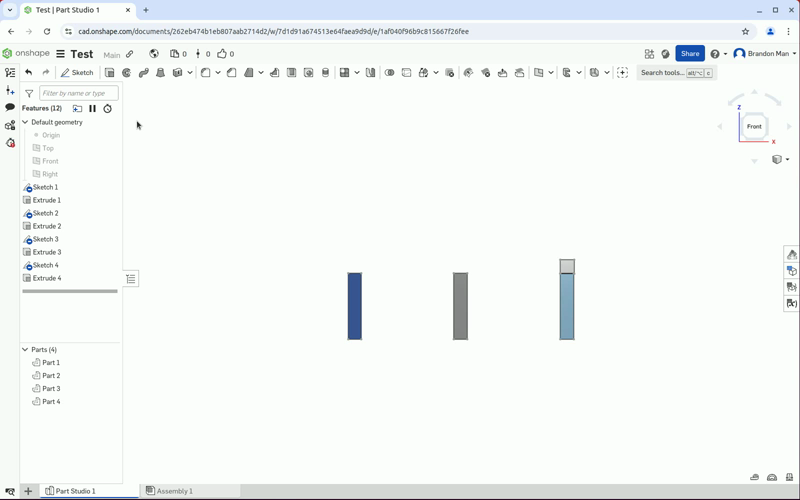
key(shift+h)
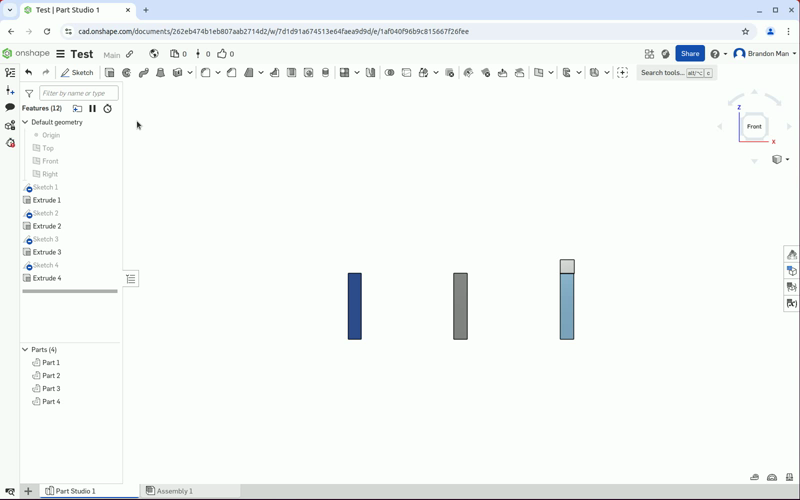
mouse_move(73, 189)
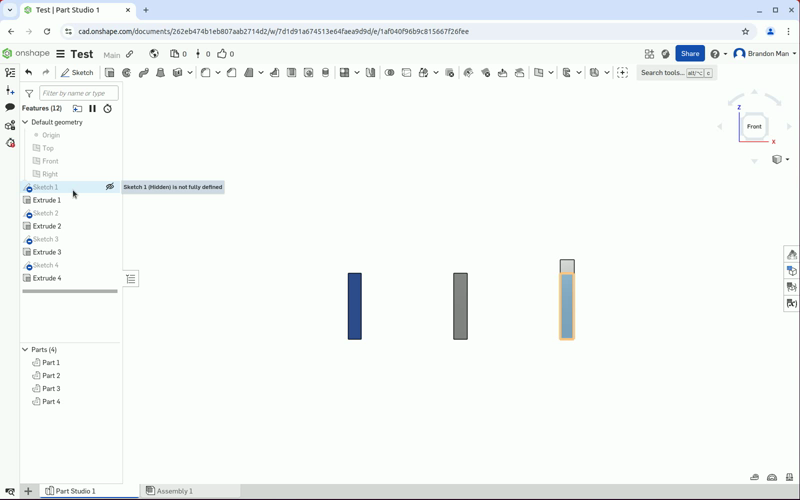
click(73, 189)
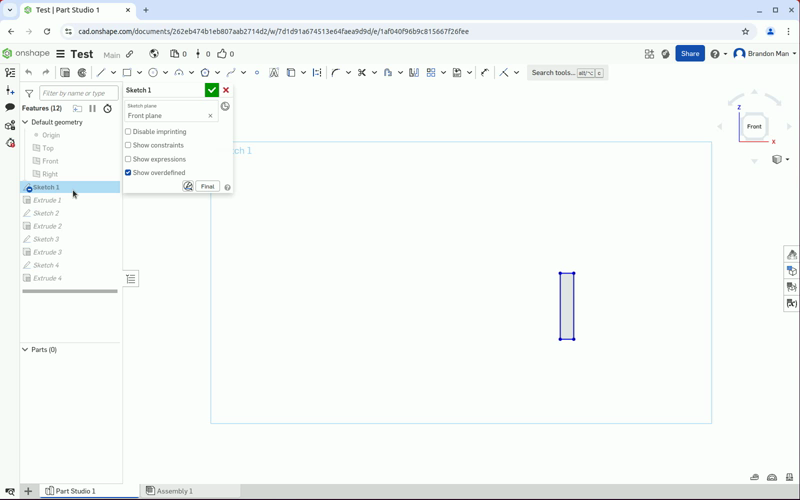
mouse_move(229, 92)
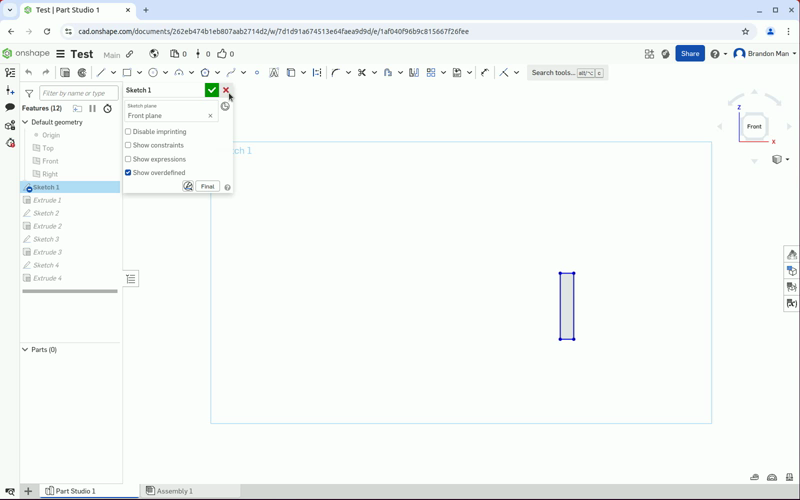
click(229, 92)
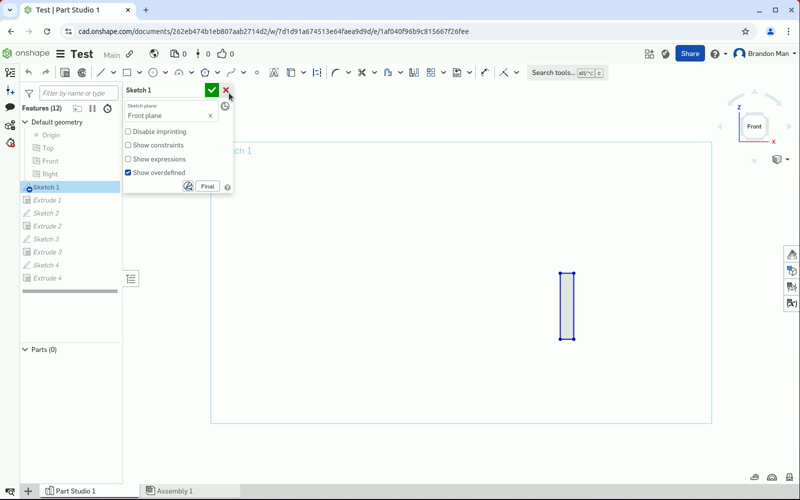
key(shift+s)
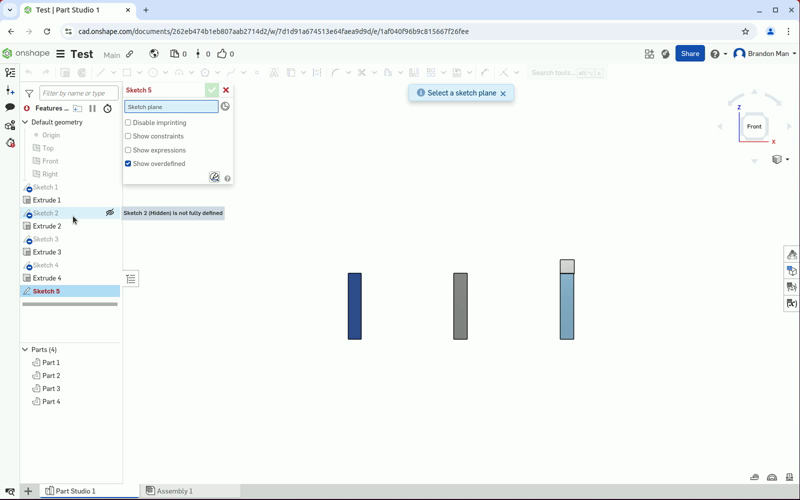
scroll(3)
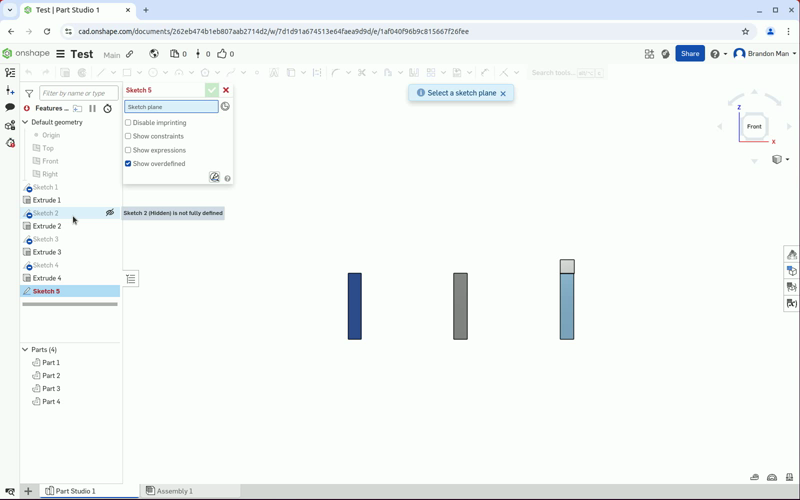
mouse_move(73, 163)
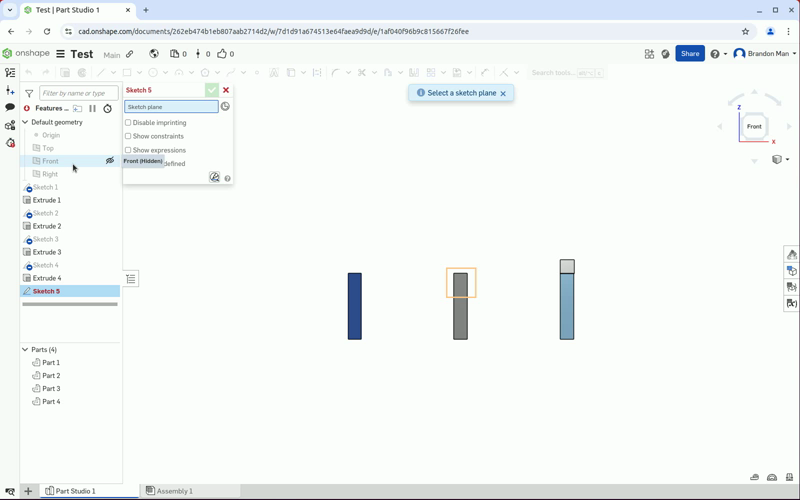
click(73, 163)
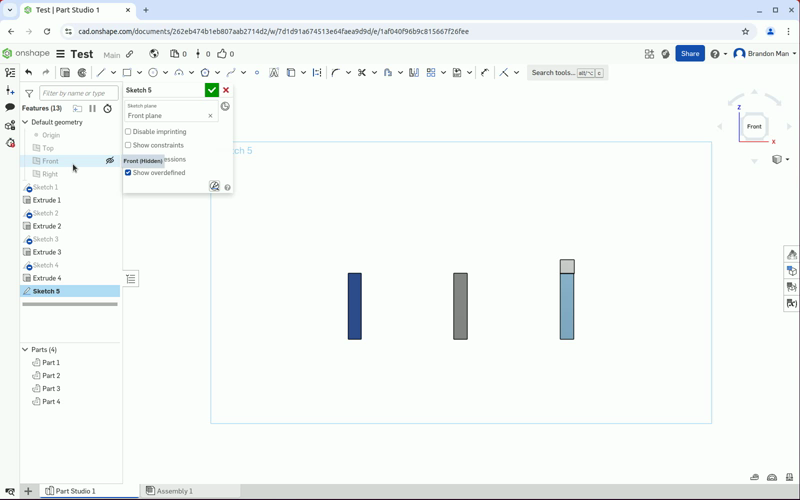
mouse_move(73, 352)
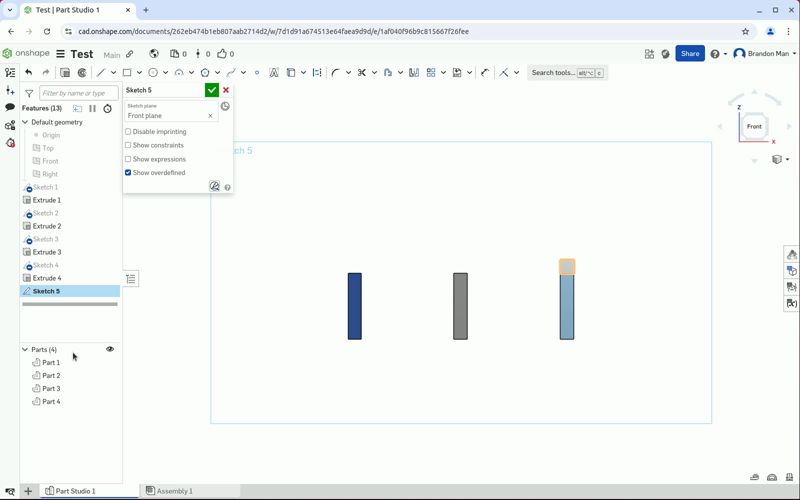
key(y)
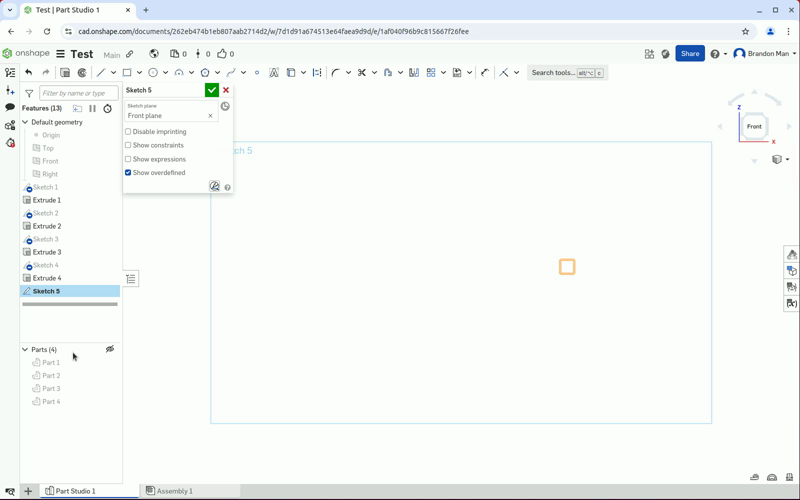
key(l)
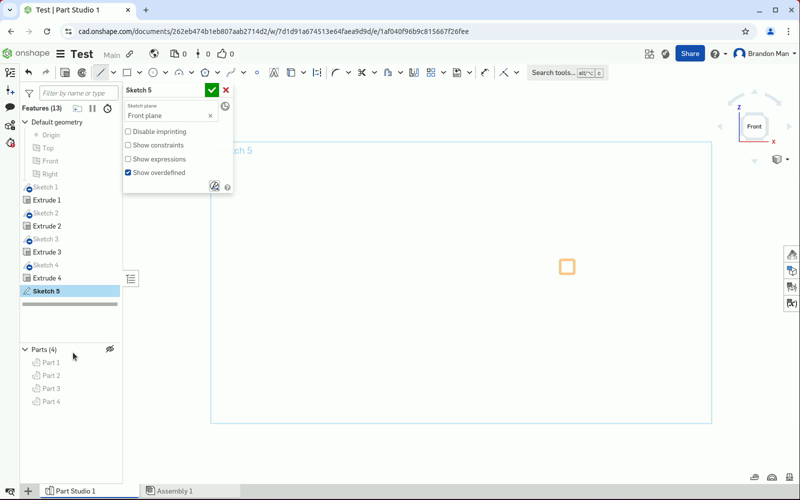
key_down(shift)
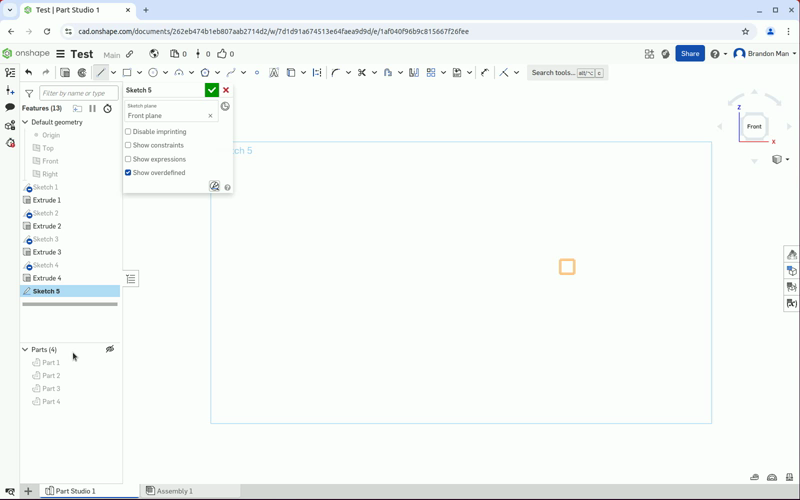
mouse_move(348, 273)
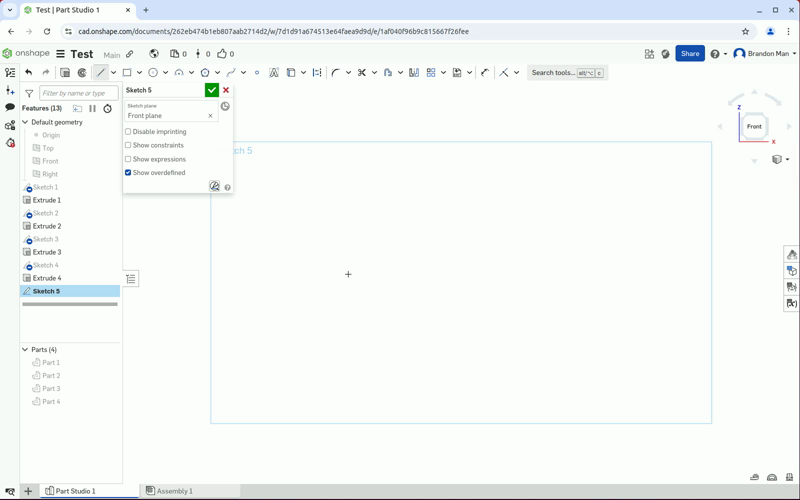
click(348, 273)
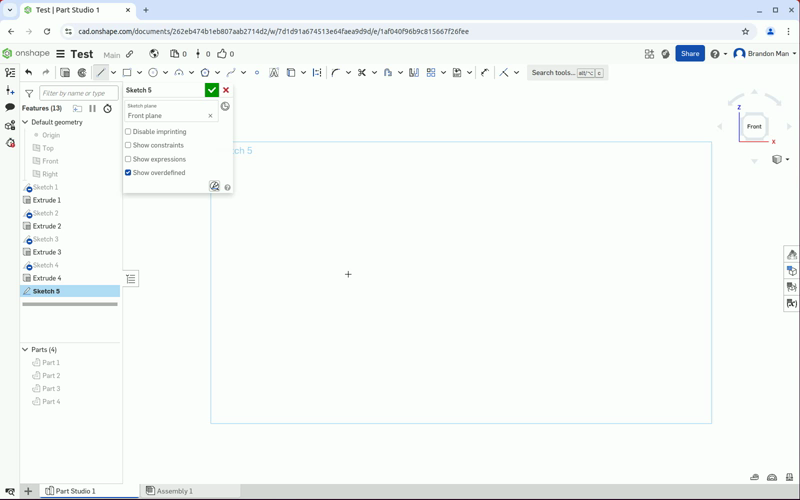
key_up(shift)
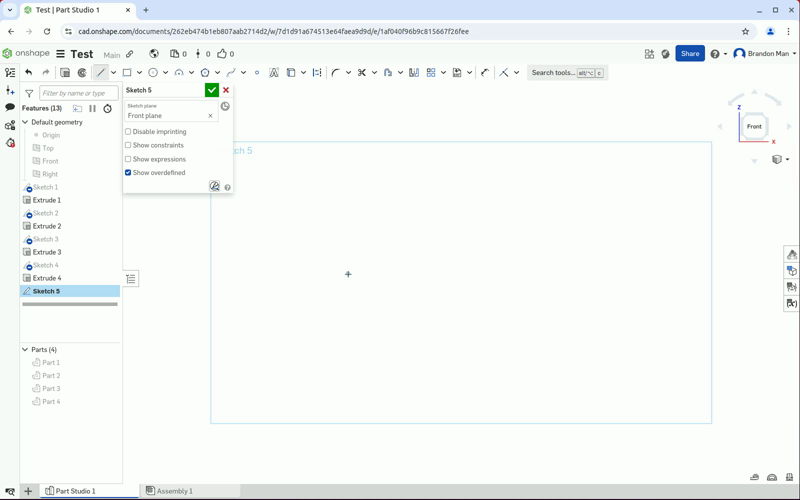
key_down(shift)
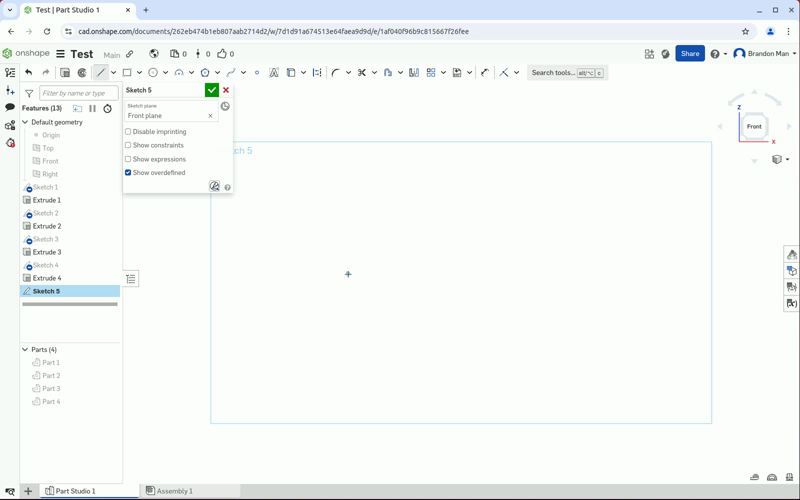
mouse_move(378, 273)
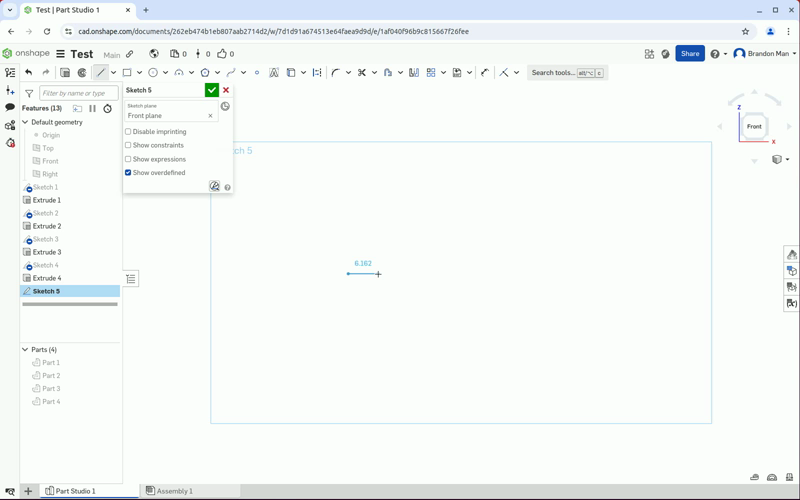
mouse_move(362, 273)
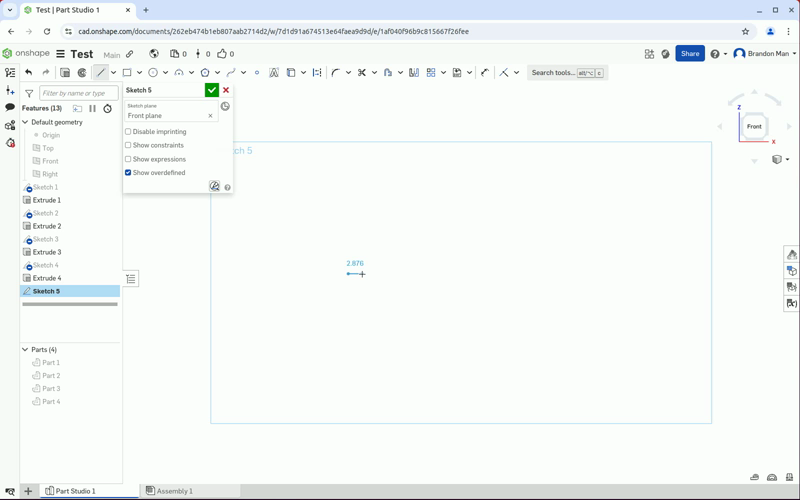
click(362, 273)
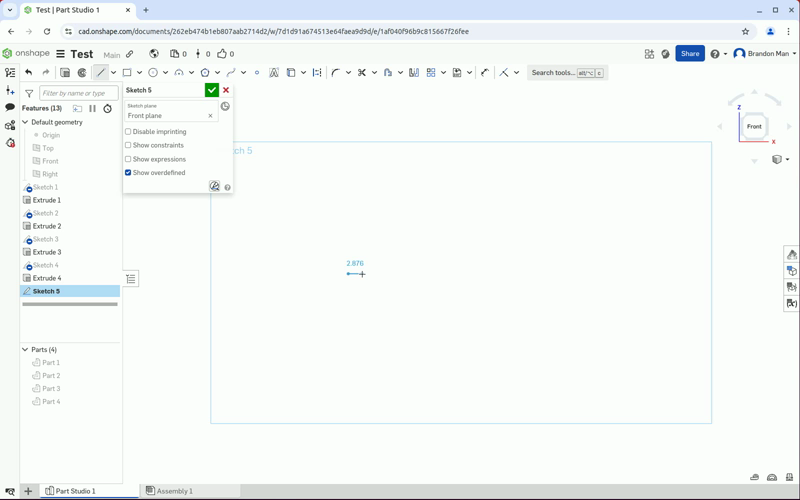
key_up(shift)
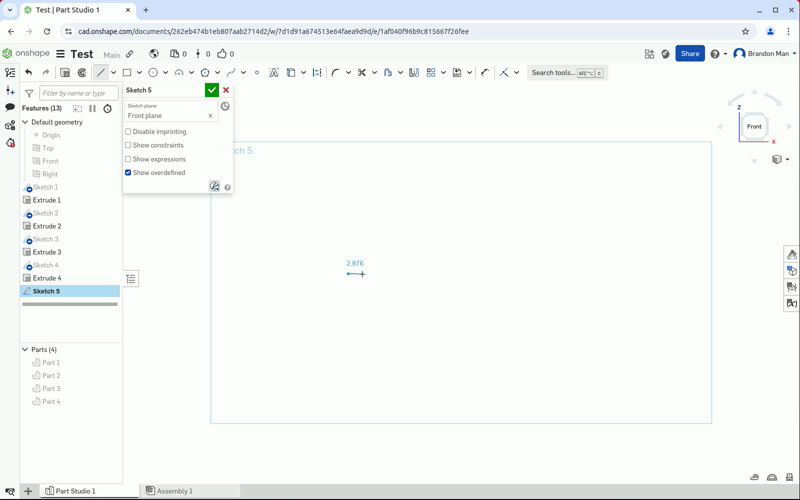
key_down(shift)
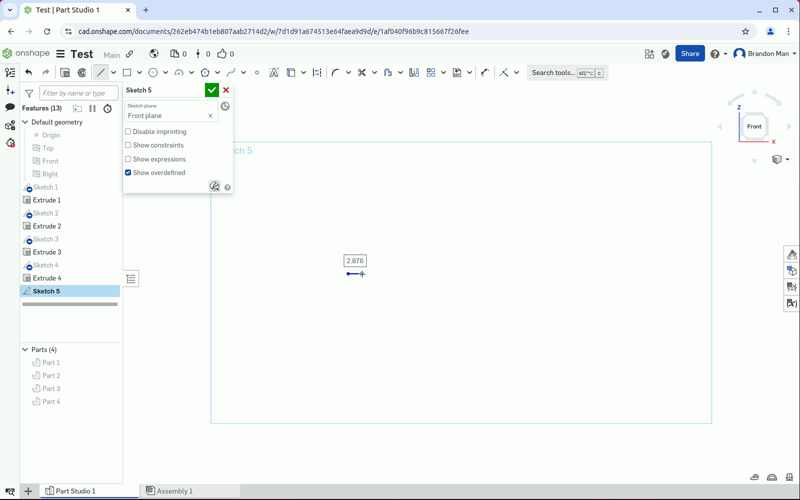
mouse_move(392, 273)
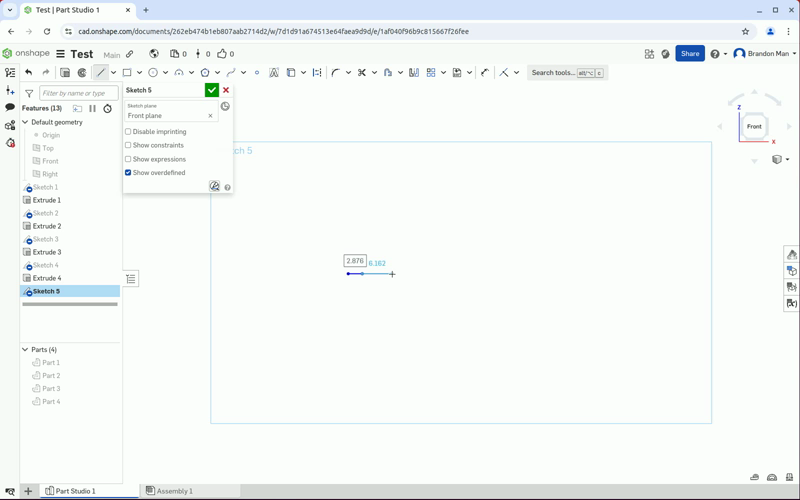
mouse_move(362, 259)
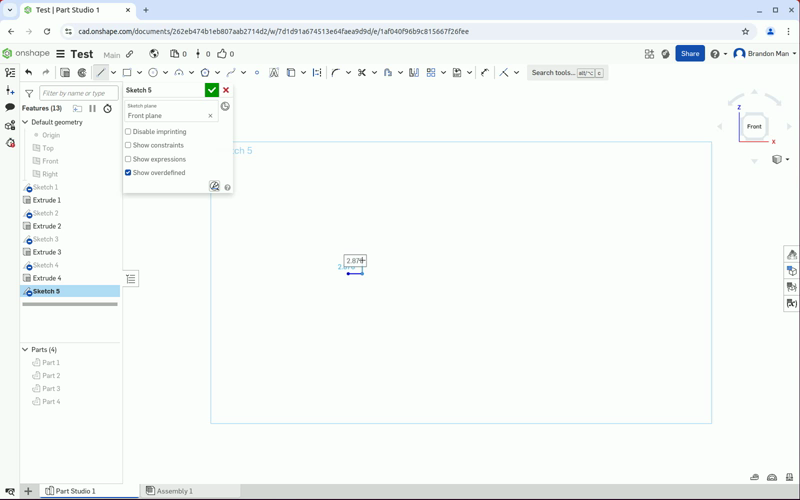
click(362, 259)
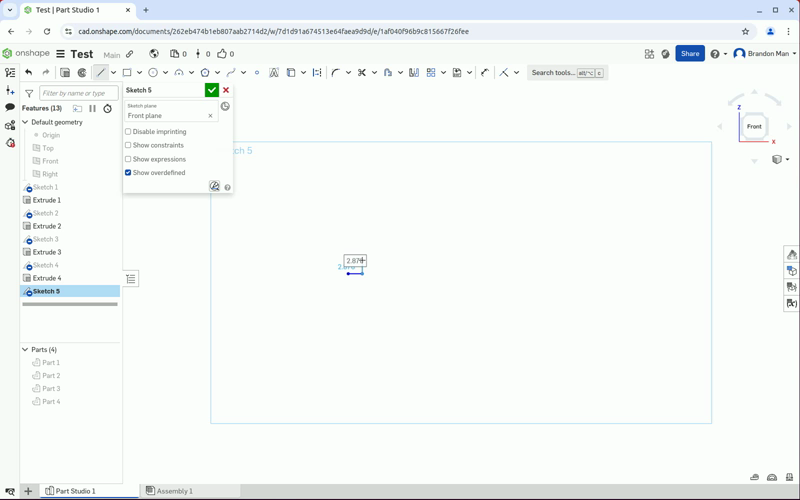
key_up(shift)
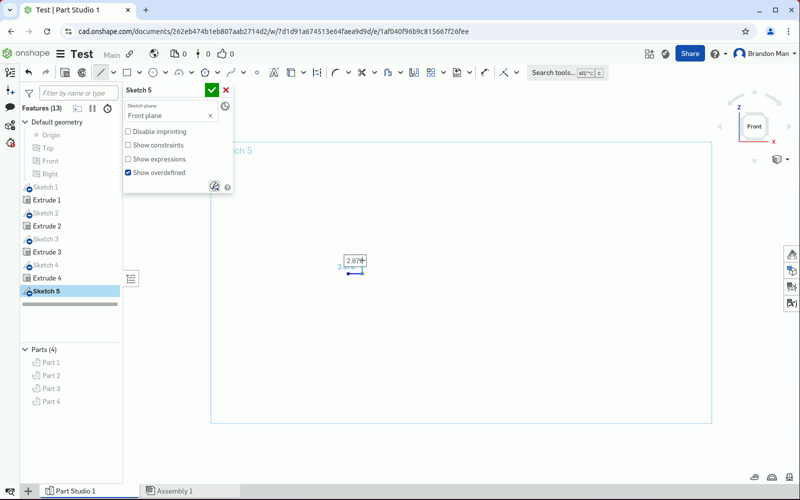
key_down(shift)
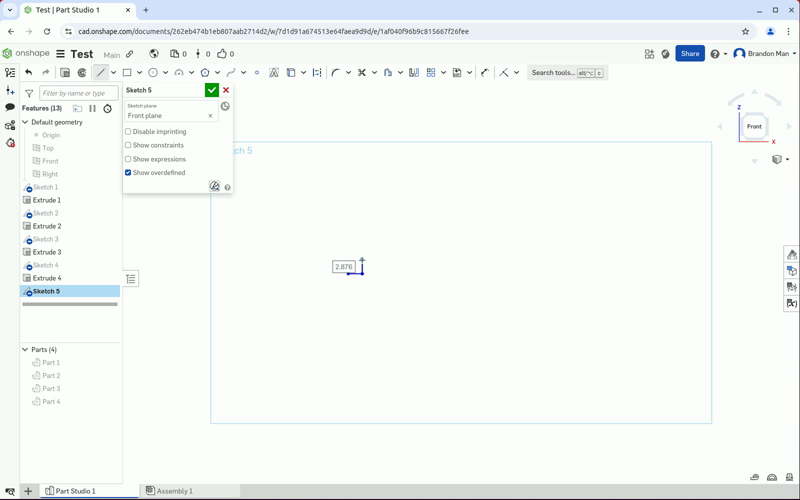
mouse_move(392, 259)
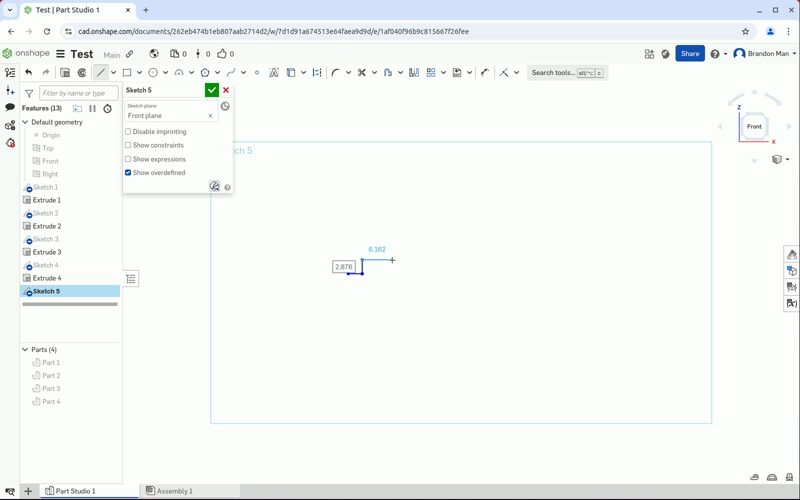
mouse_move(348, 259)
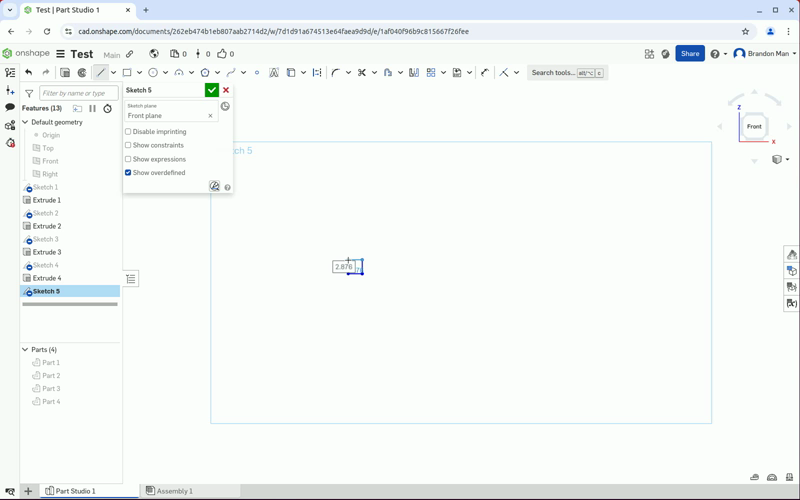
click(348, 259)
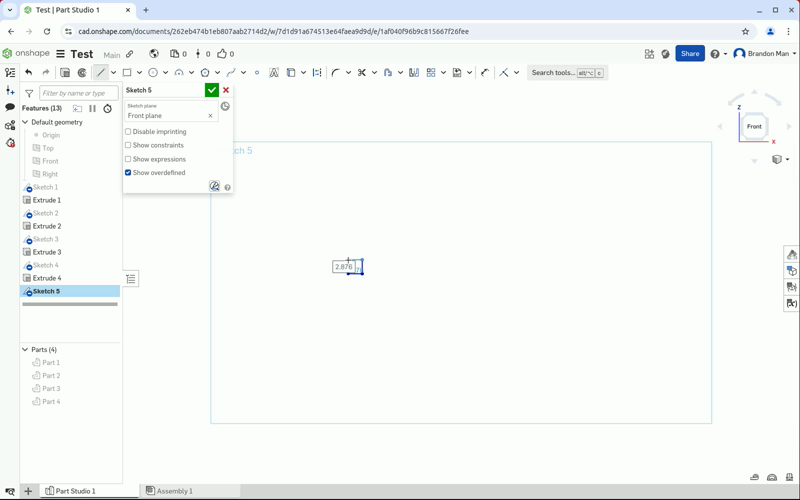
key_up(shift)
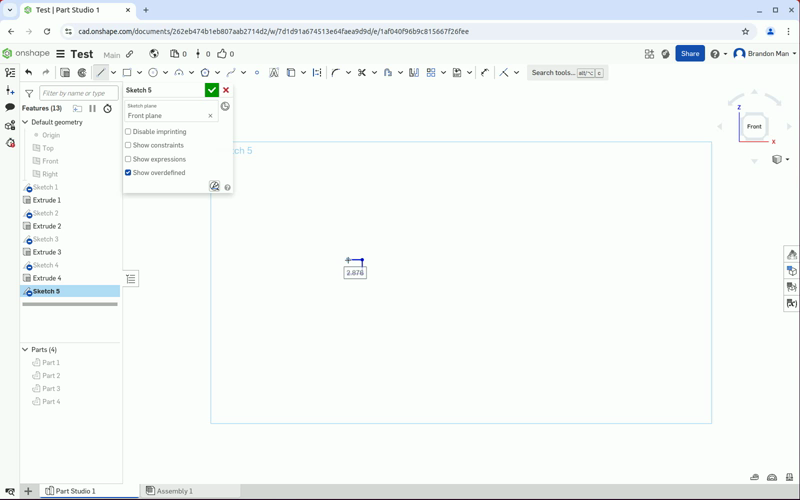
mouse_move(378, 259)
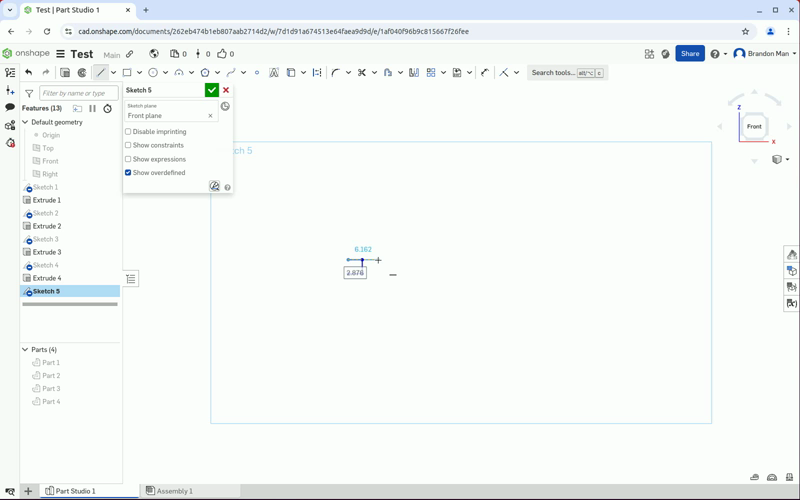
key_down(shift)
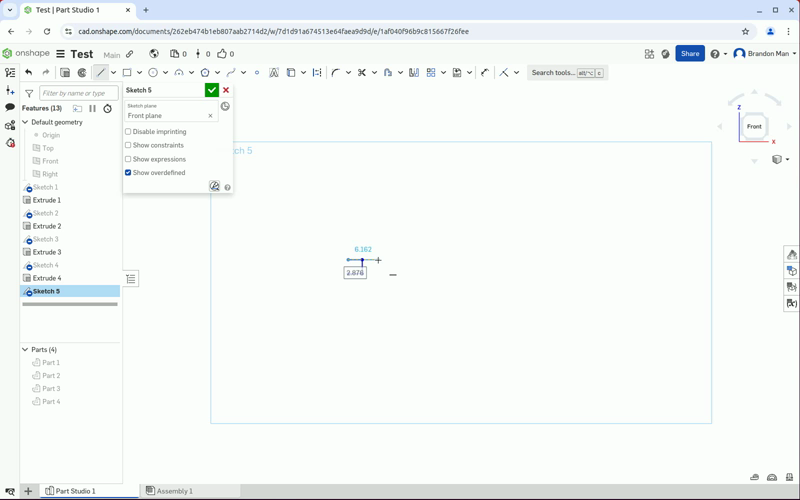
mouse_move(348, 273)
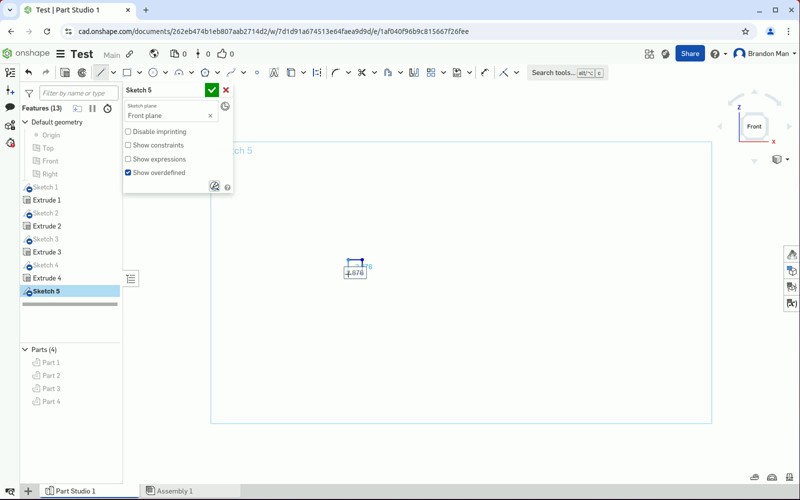
key_up(shift)
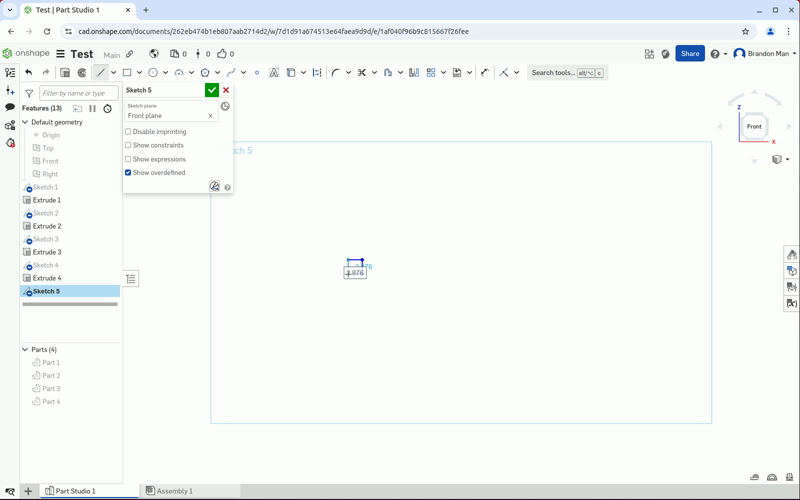
click(348, 273)
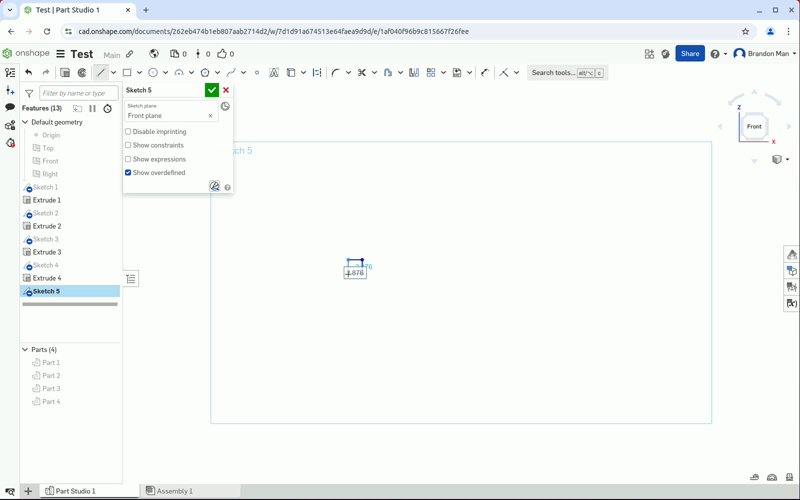
key(esc)
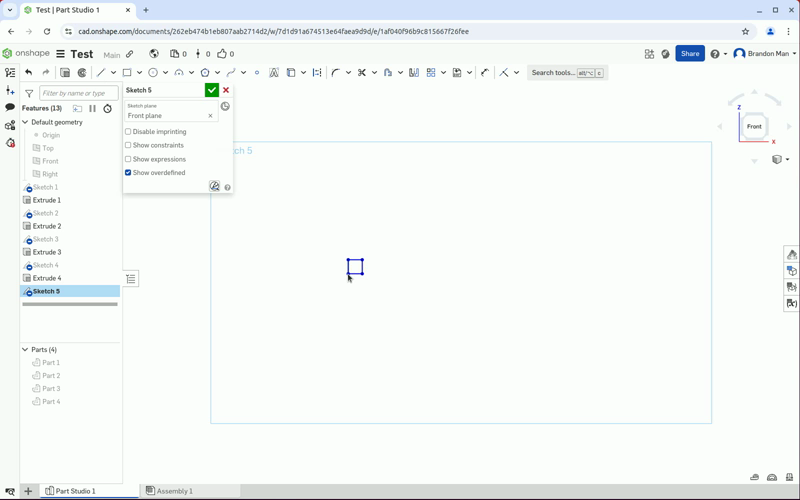
mouse_move(359, 270)
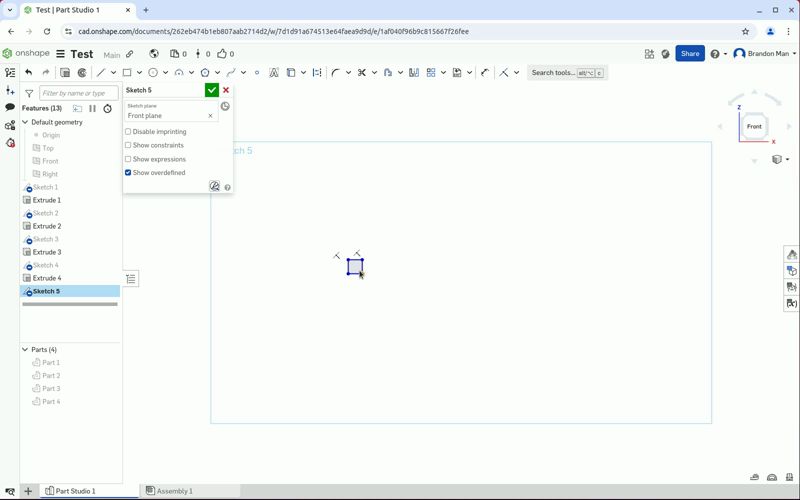
scroll(6)
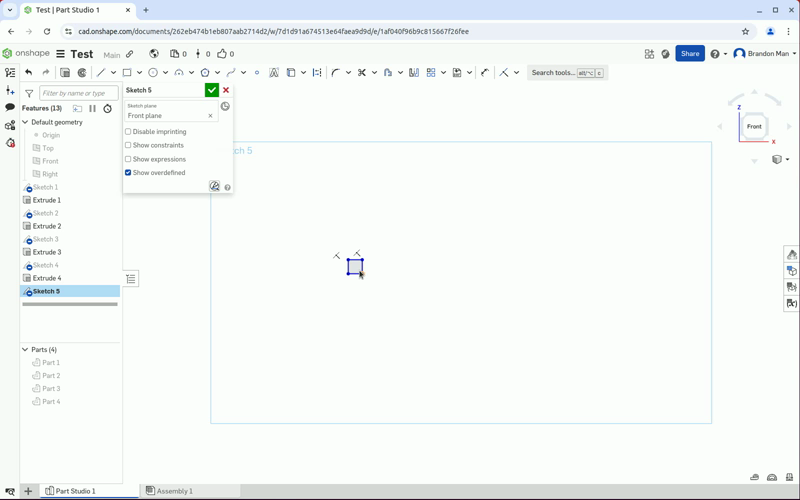
scroll(6)
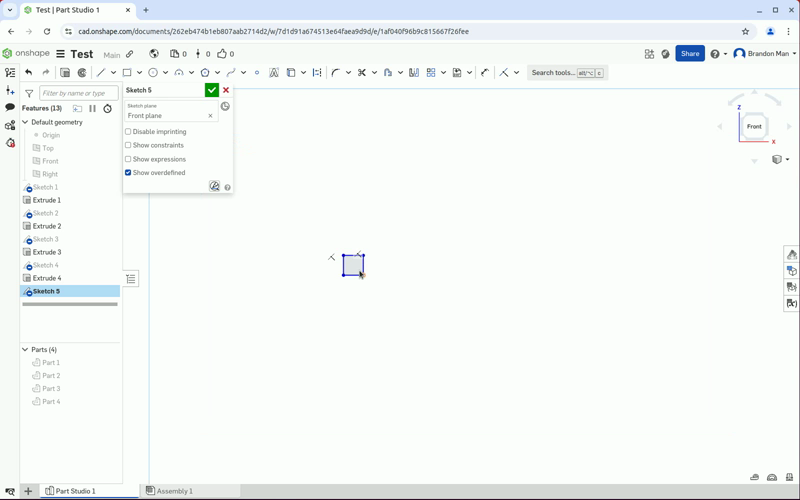
scroll(6)
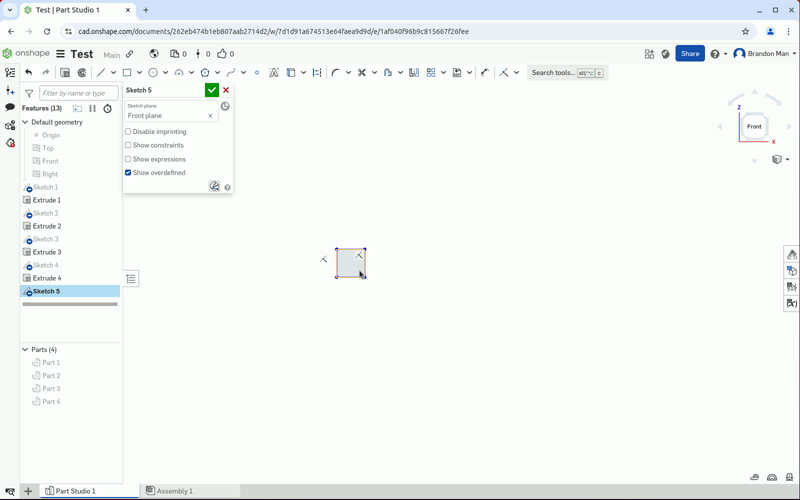
scroll(6)
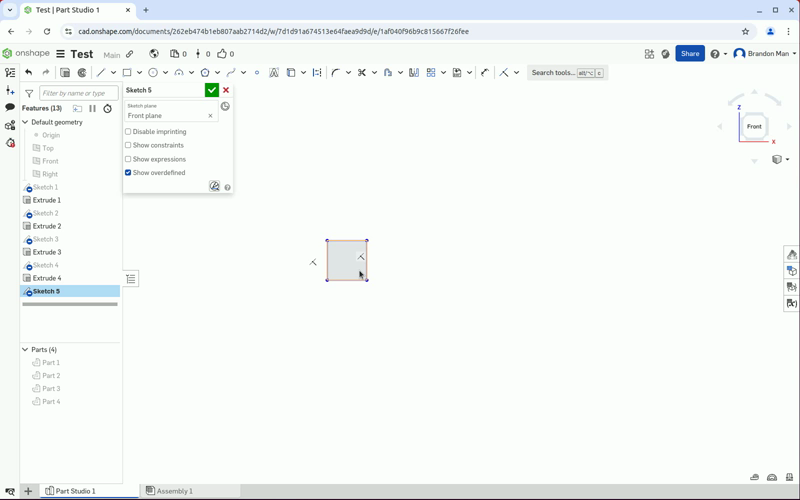
scroll(6)
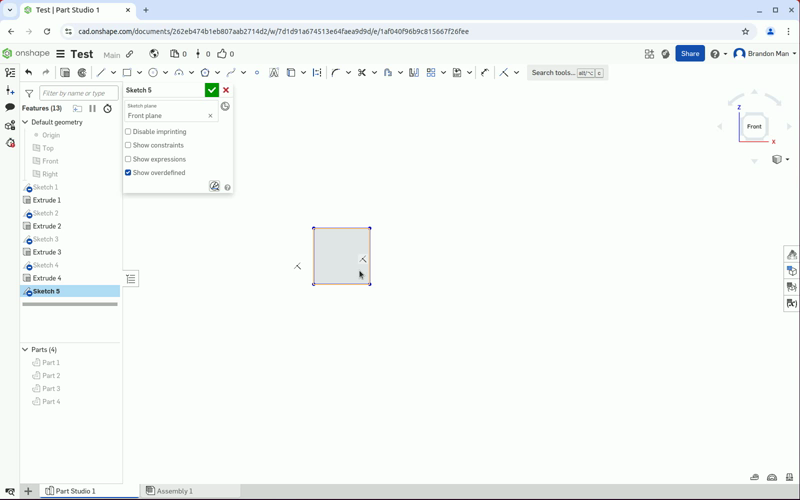
scroll(6)
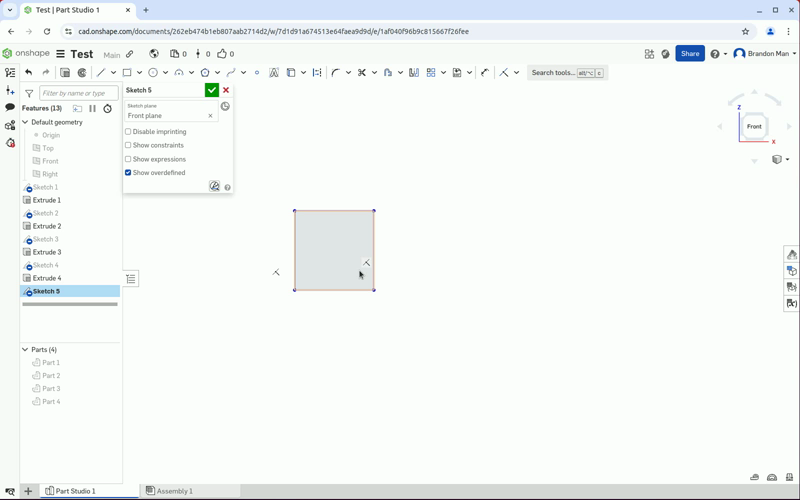
scroll(6)
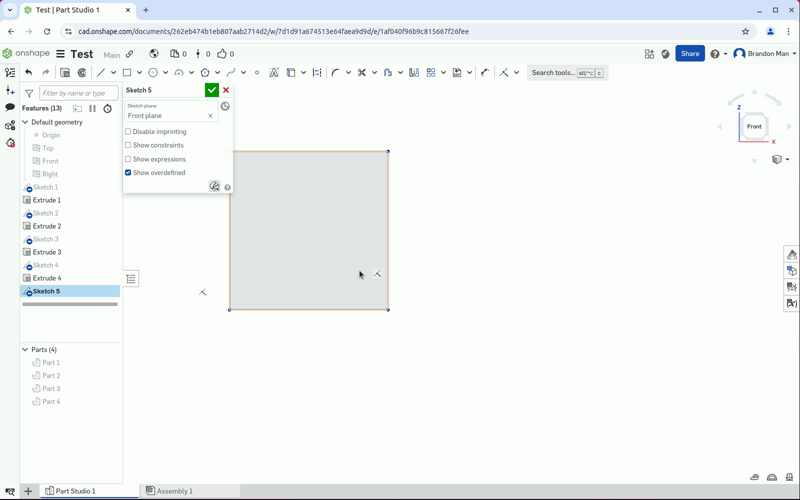
click(359, 270)
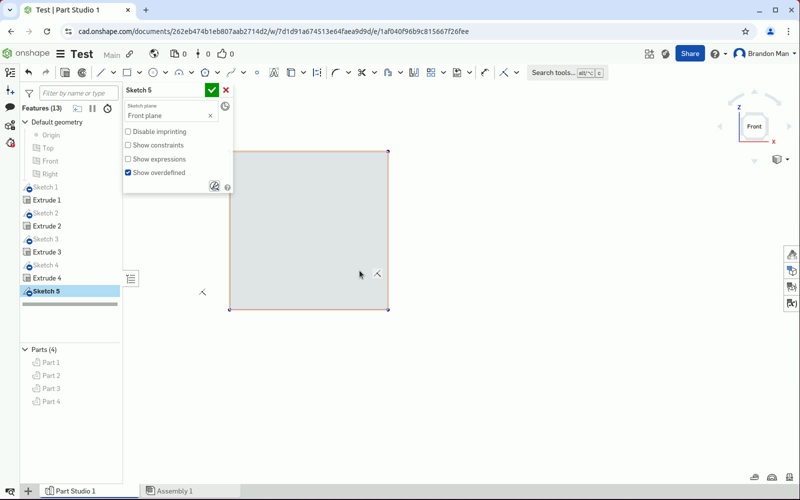
scroll(-6)
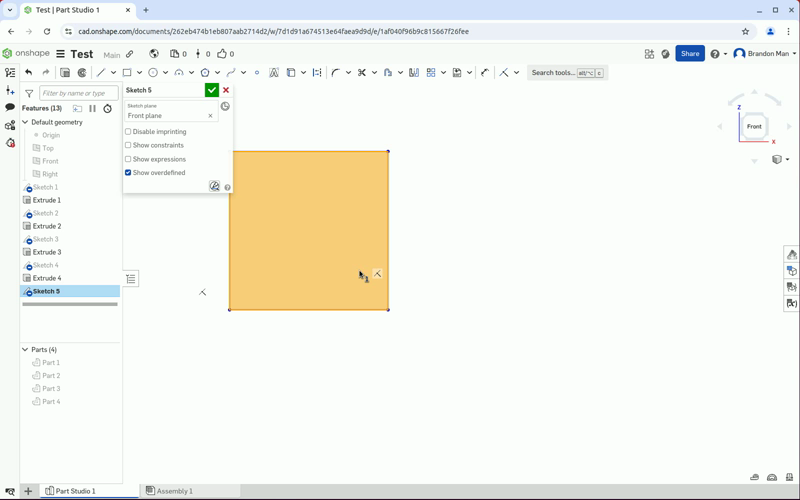
scroll(-6)
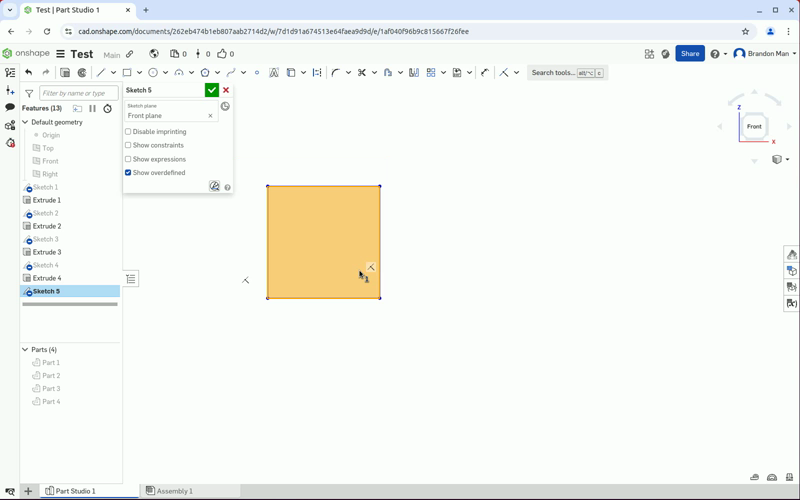
scroll(-6)
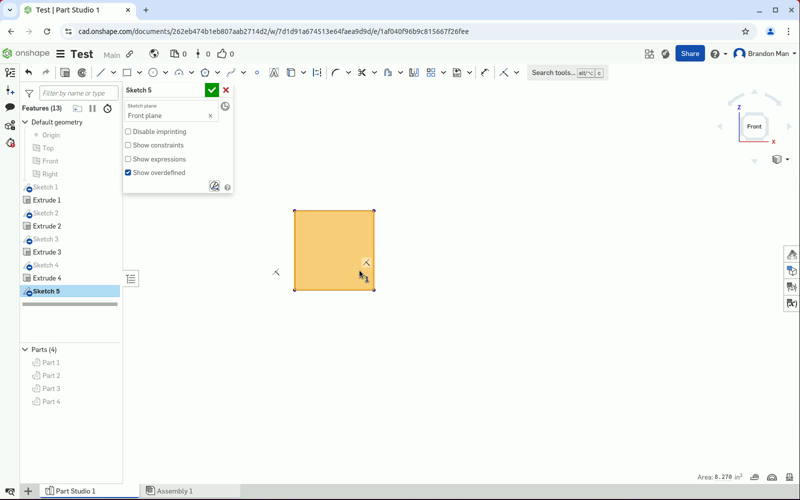
scroll(-6)
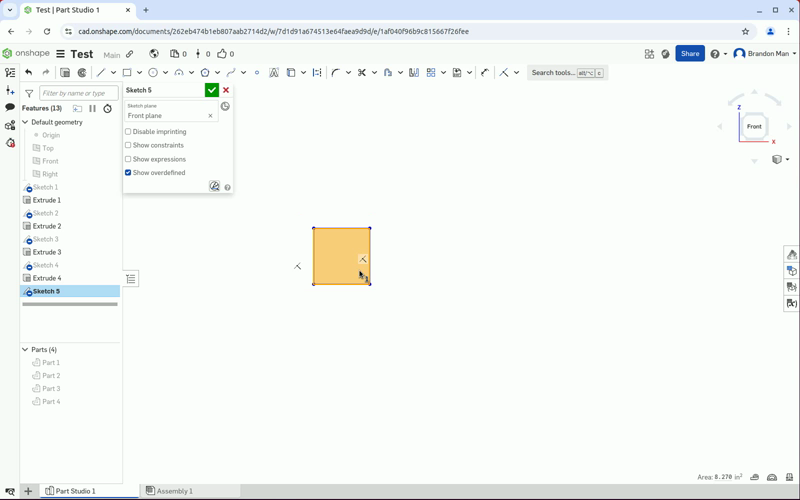
scroll(-6)
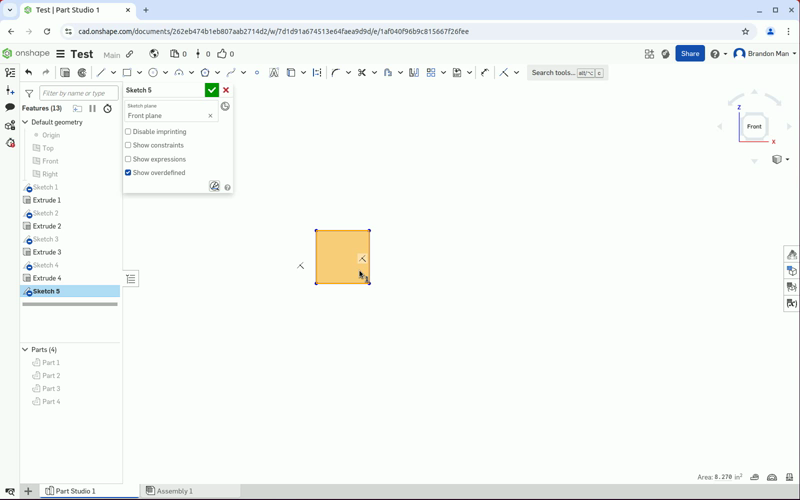
scroll(-6)
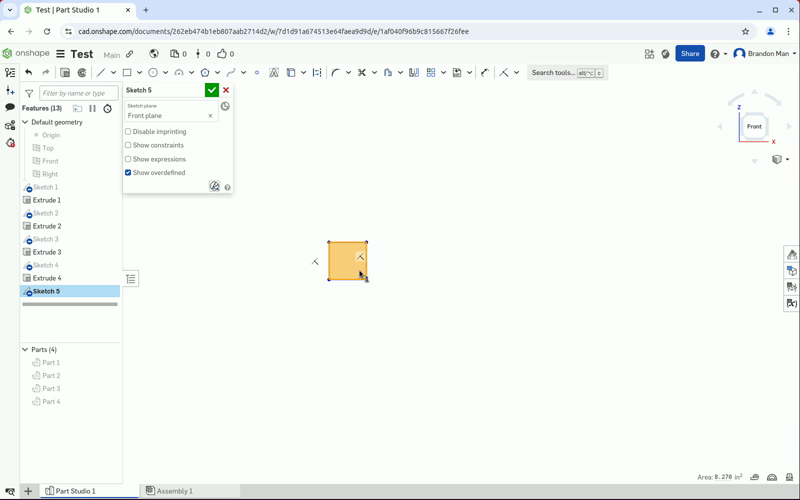
scroll(-6)
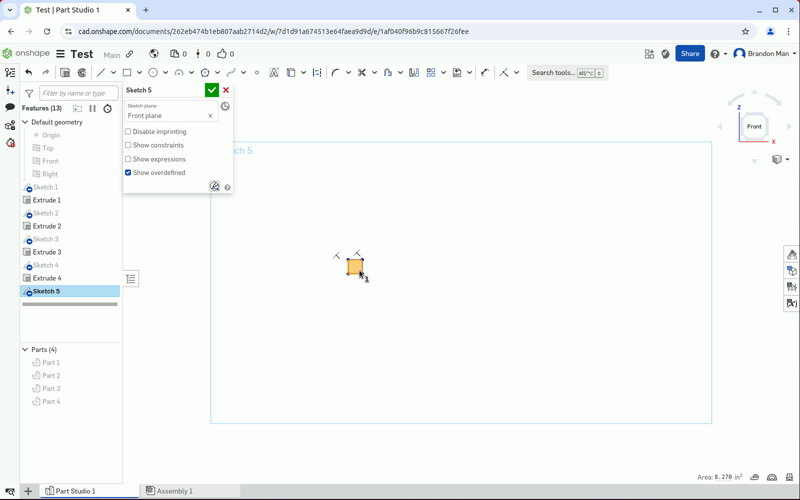
mouse_move(73, 352)
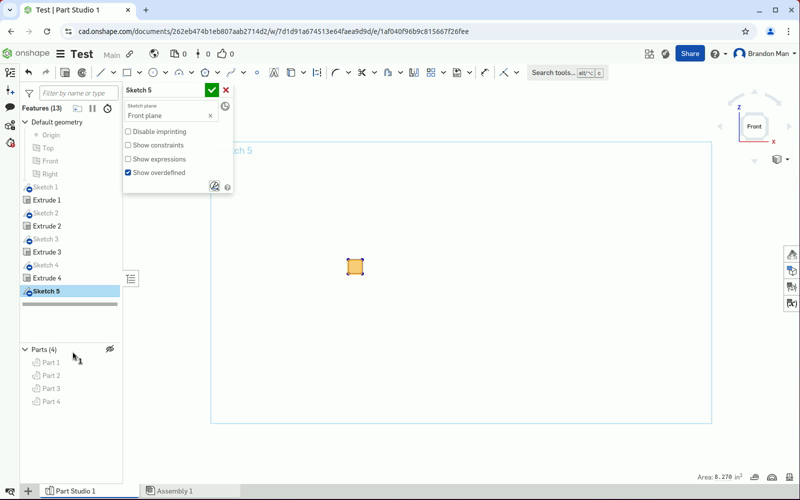
key(shift+y)
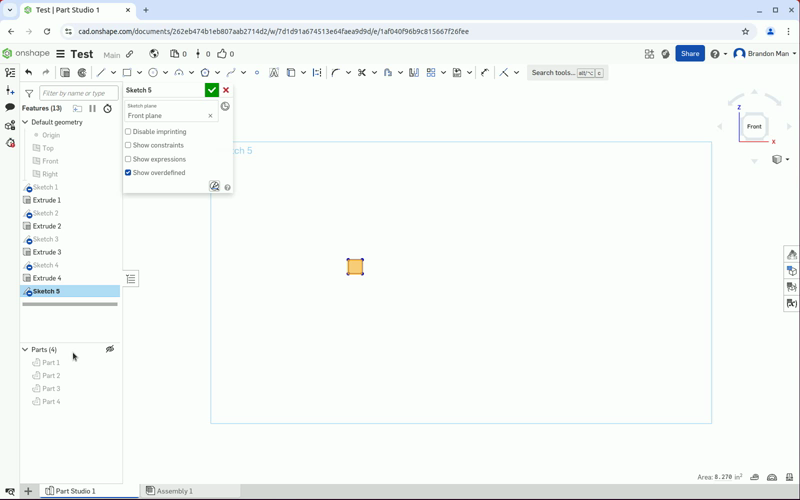
key(shift+e)
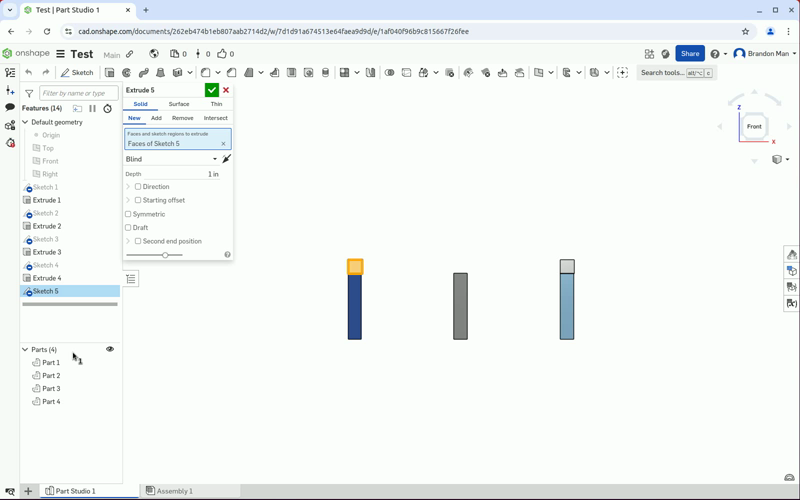
mouse_move(143, 106)
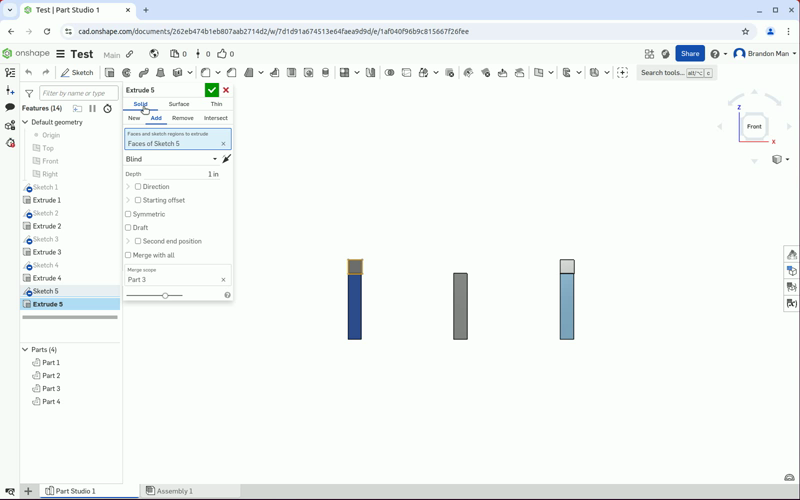
click(143, 106)
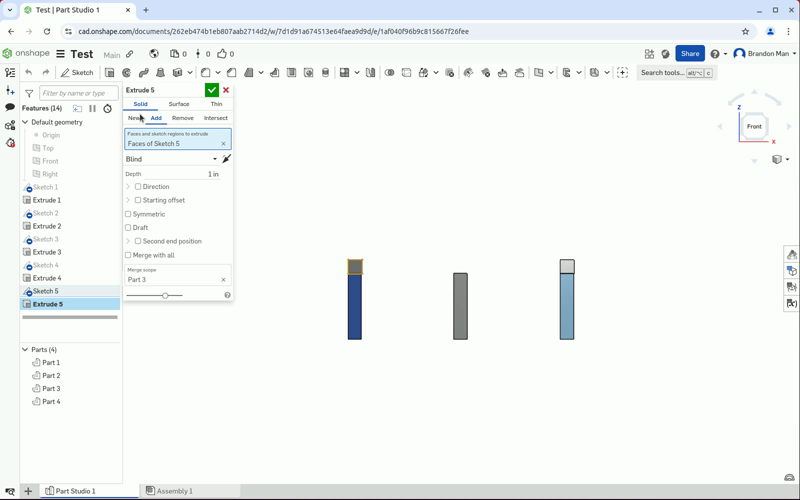
mouse_move(137, 120)
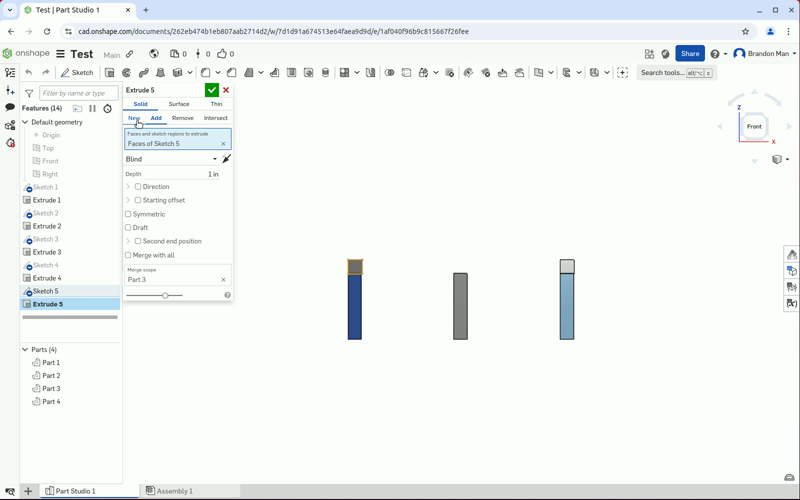
click(137, 120)
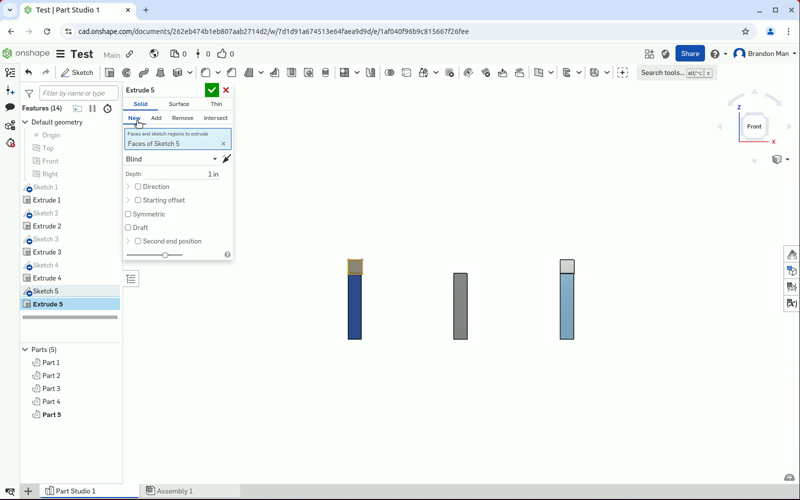
key(tab, 4)
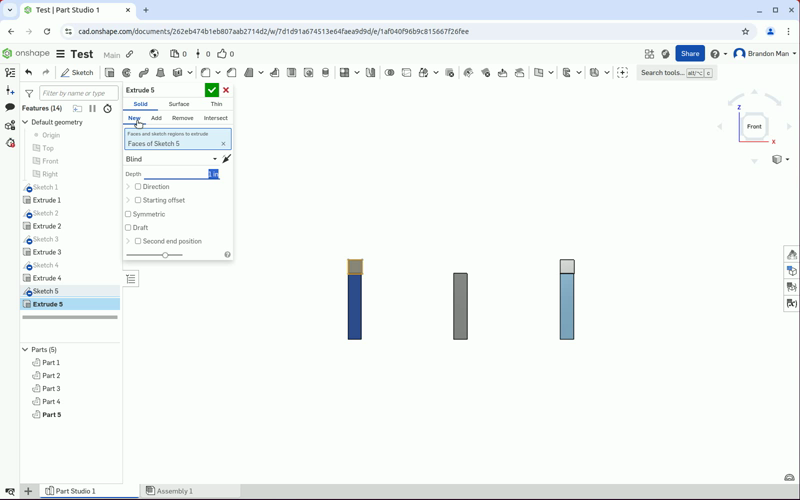
text(1.444)
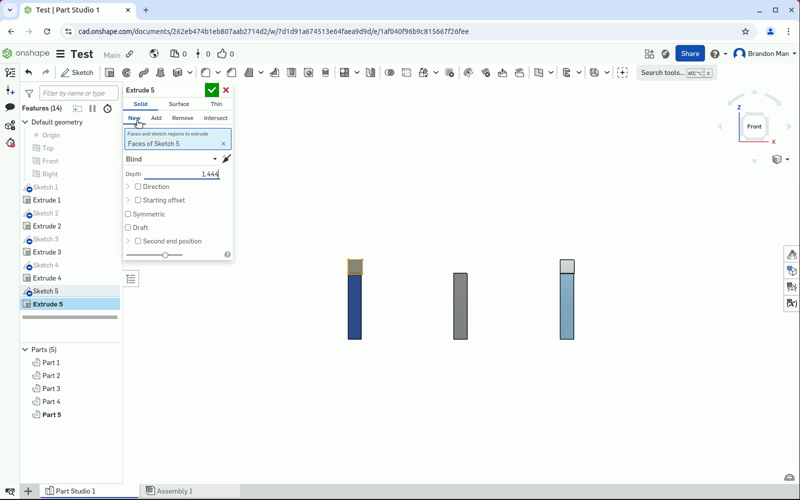
key(enter)
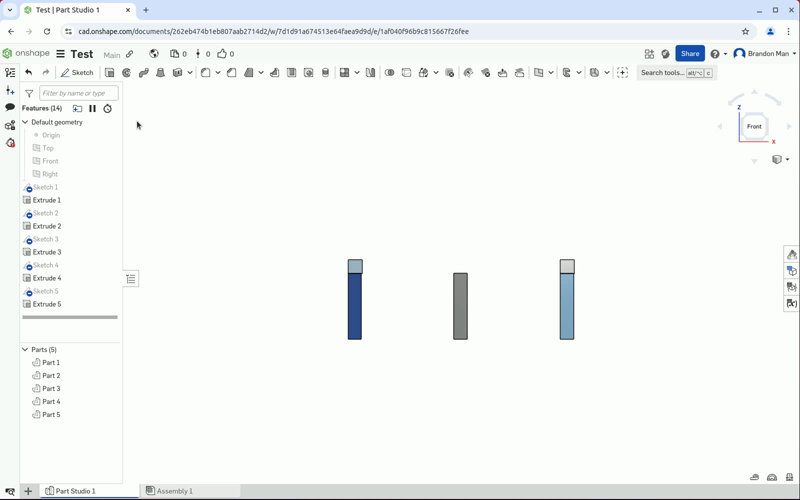
key(shift+h)
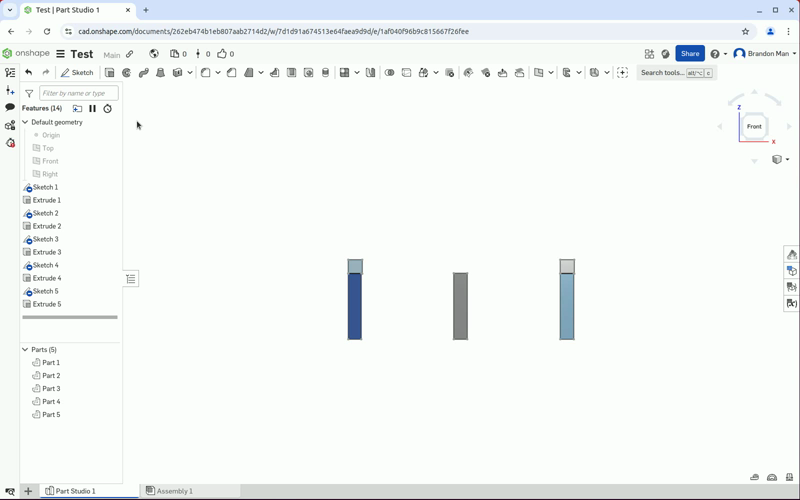
key(shift+h)
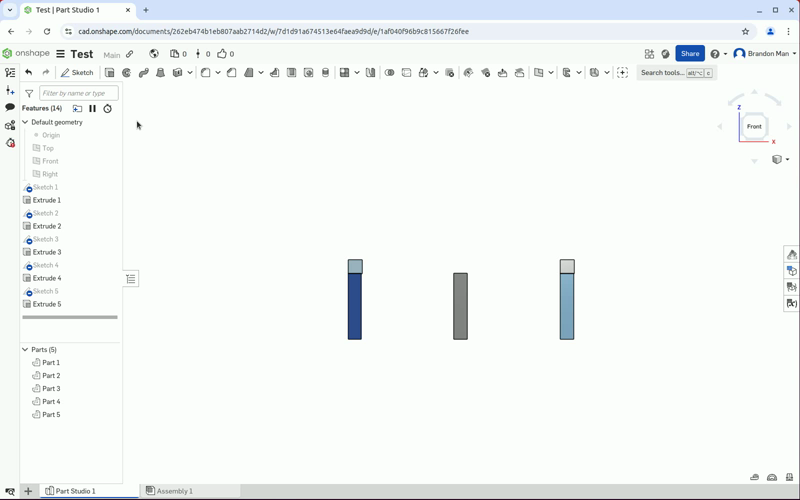
mouse_move(73, 189)
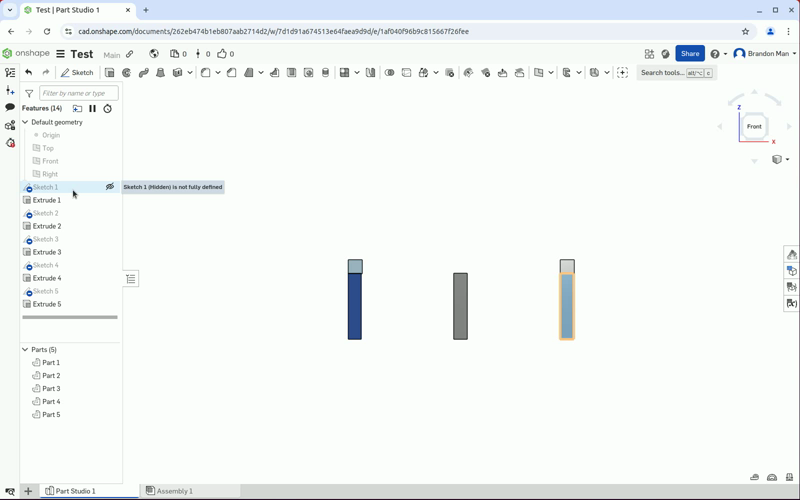
click(73, 189)
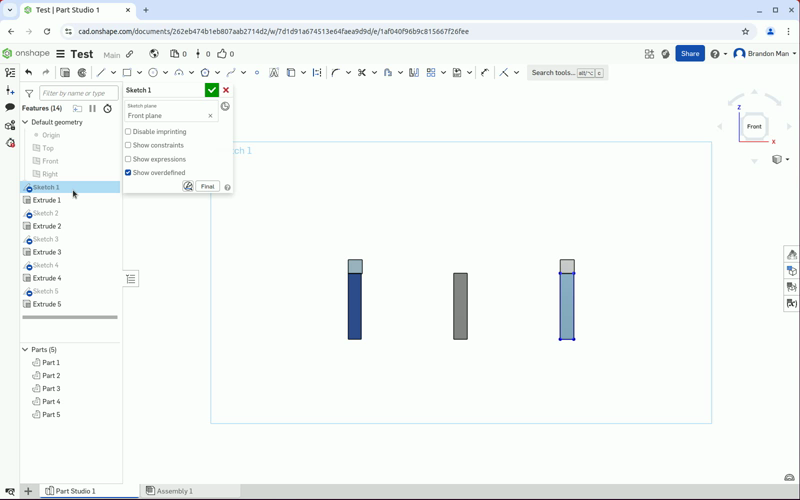
mouse_move(229, 92)
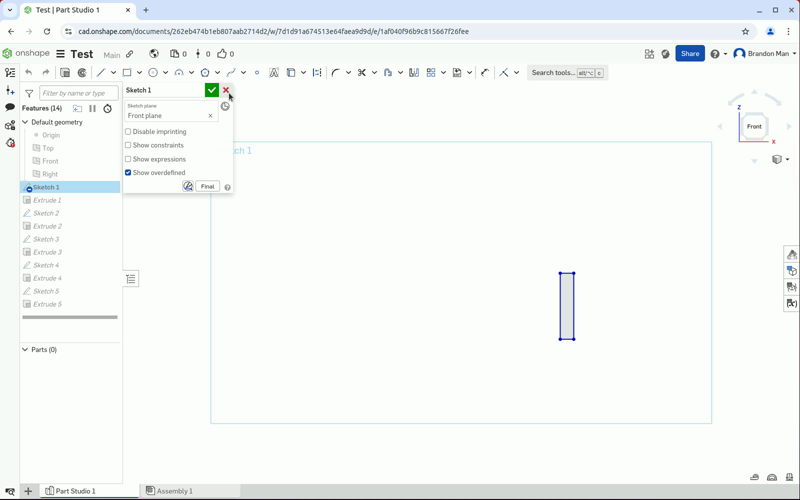
click(229, 92)
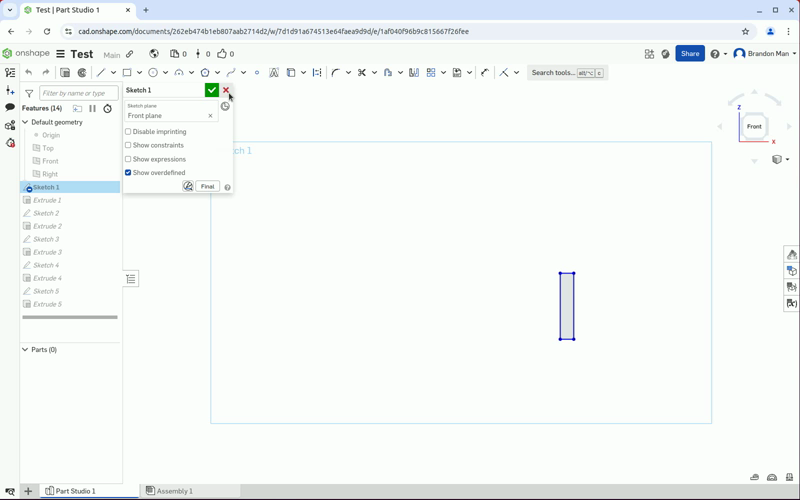
key(shift+s)
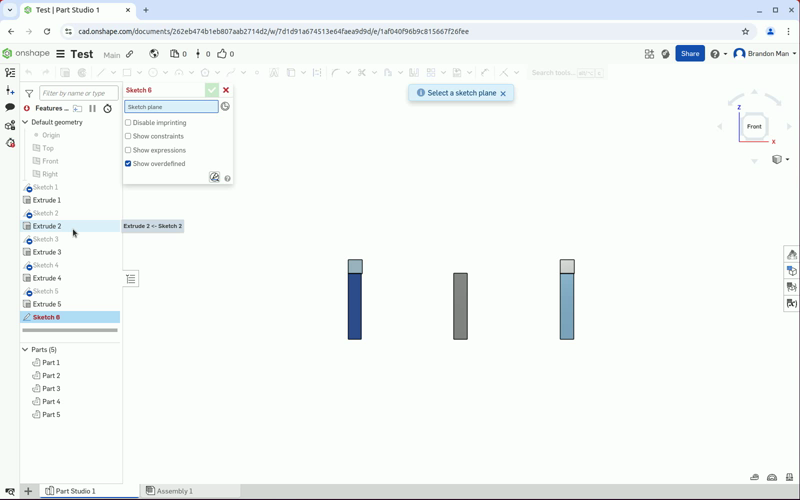
scroll(3)
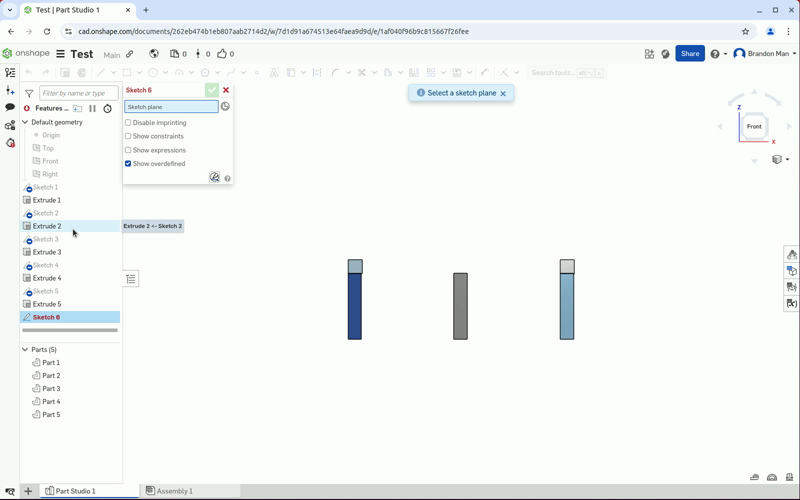
mouse_move(73, 163)
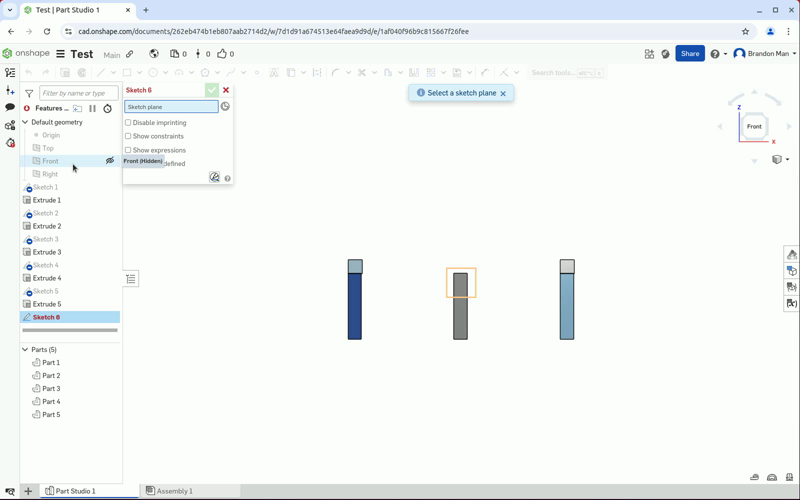
click(73, 163)
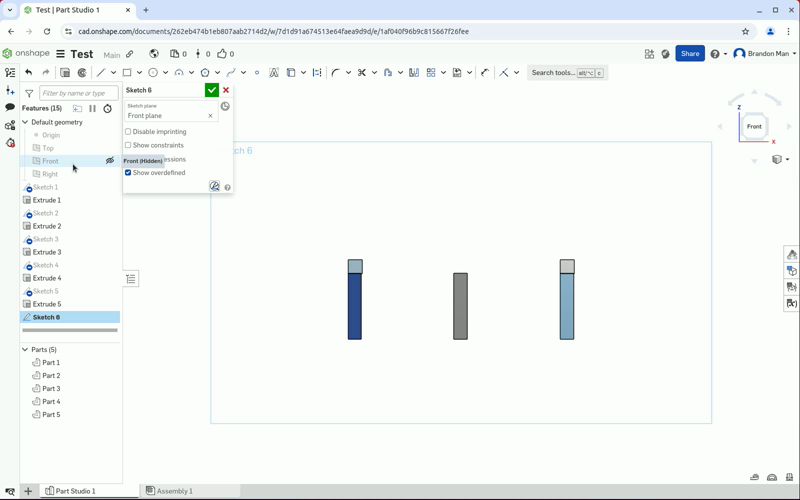
mouse_move(73, 352)
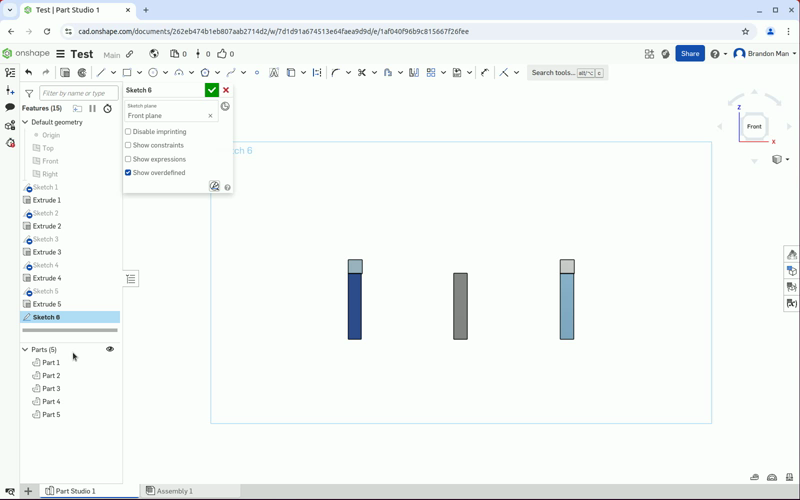
key(y)
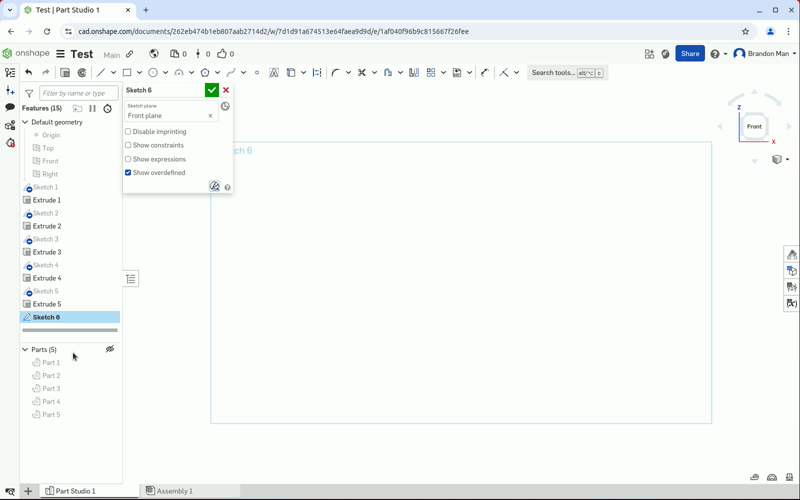
key(l)
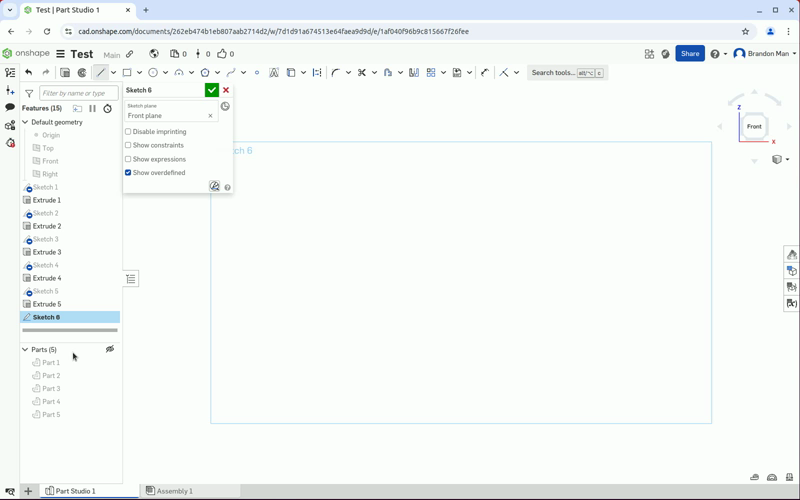
key_down(shift)
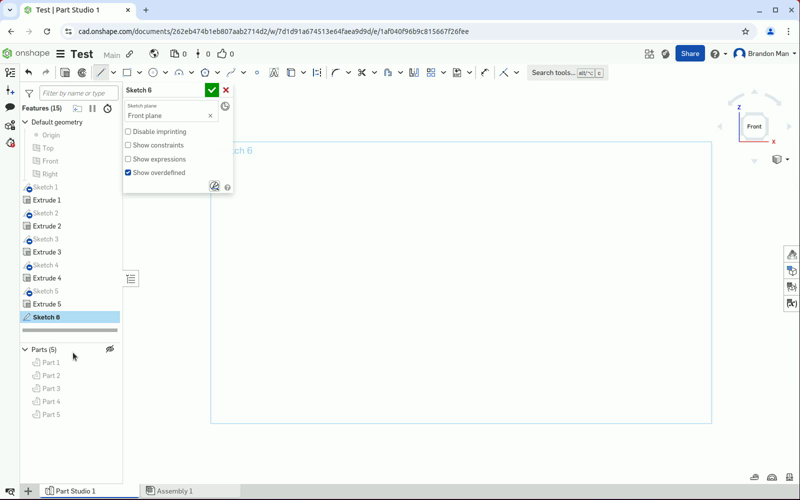
mouse_move(361, 273)
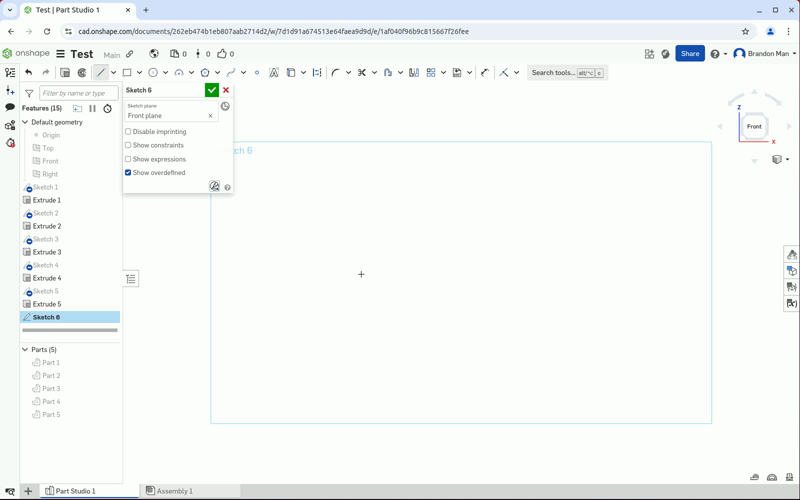
click(361, 273)
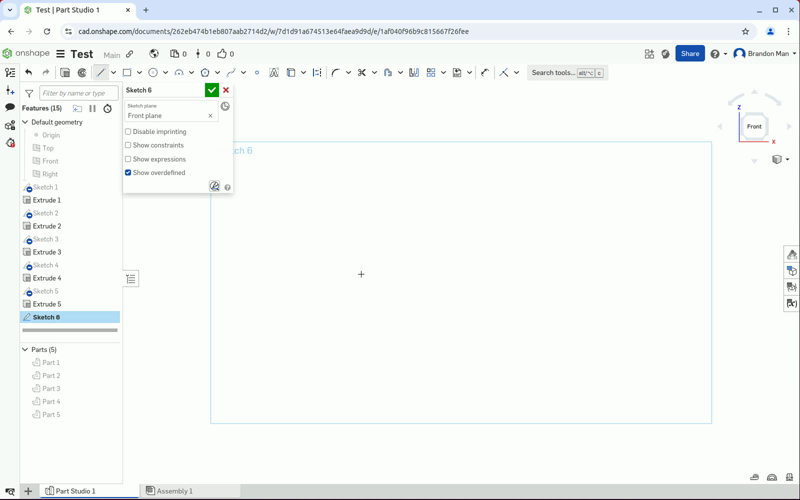
key_up(shift)
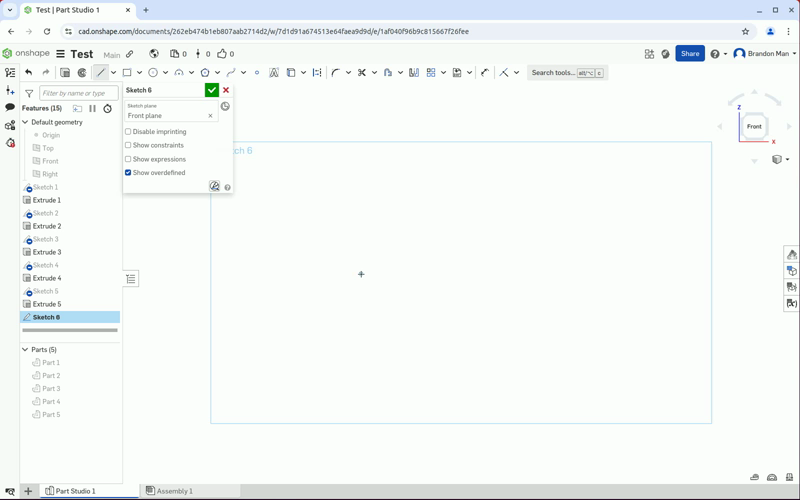
key_down(shift)
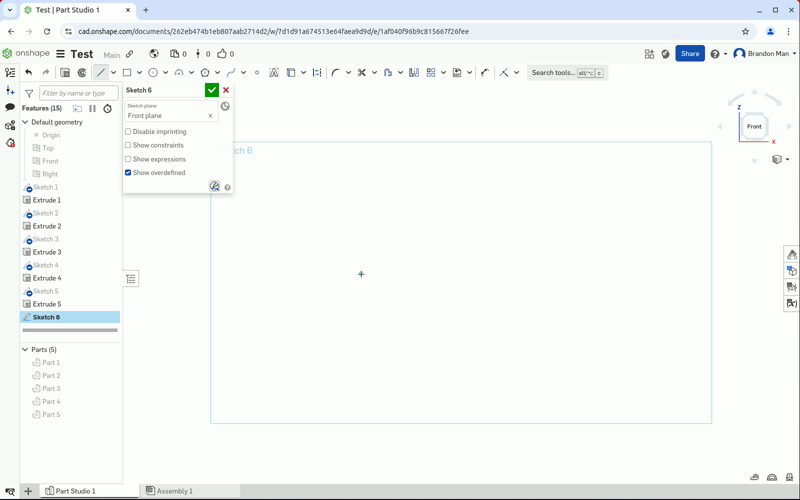
mouse_move(452, 273)
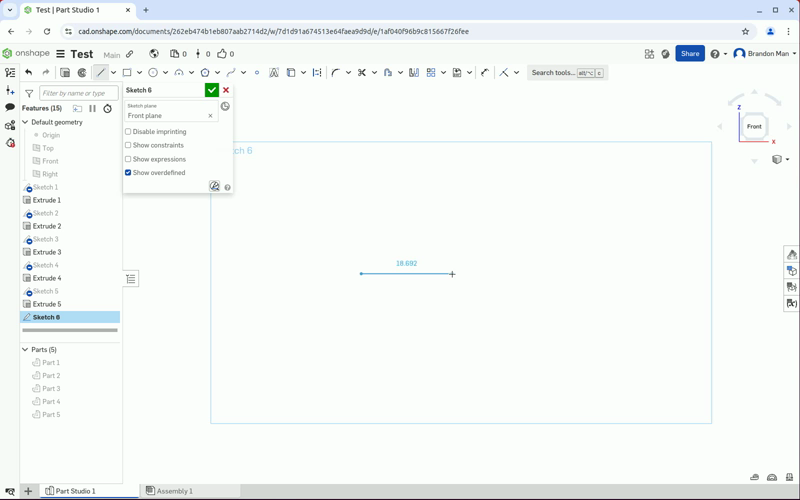
click(452, 273)
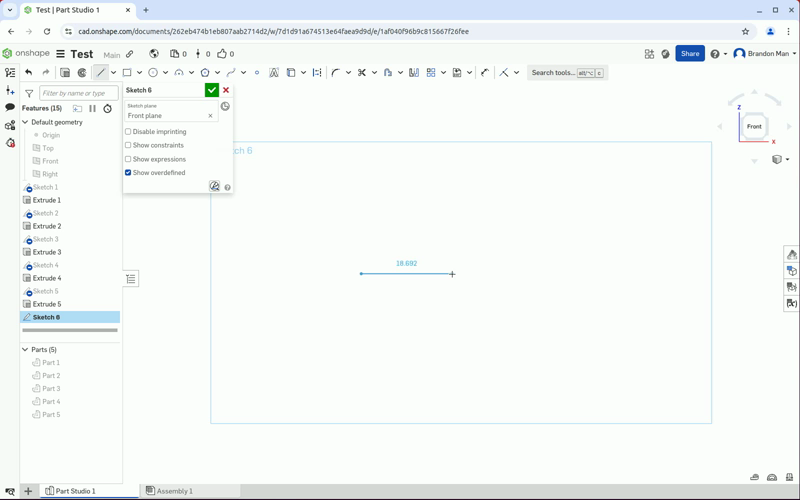
key_up(shift)
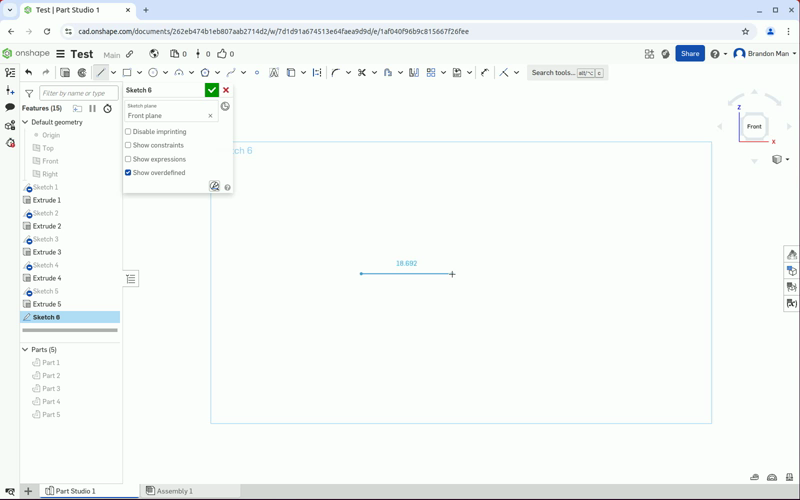
key_down(shift)
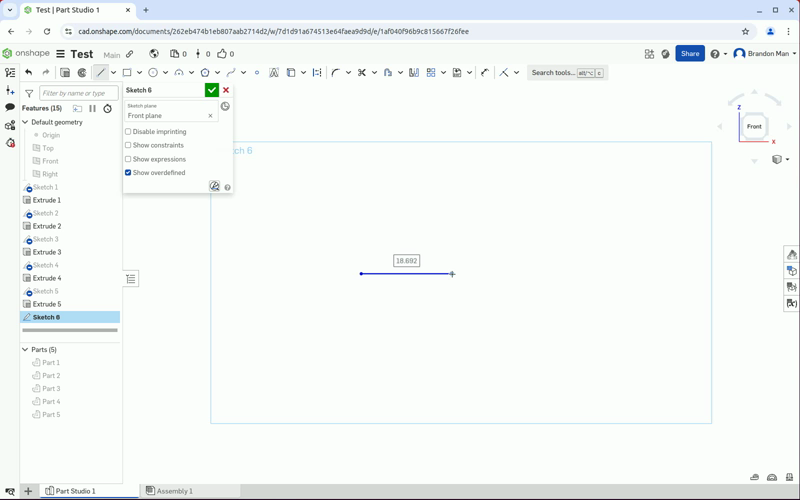
mouse_move(482, 273)
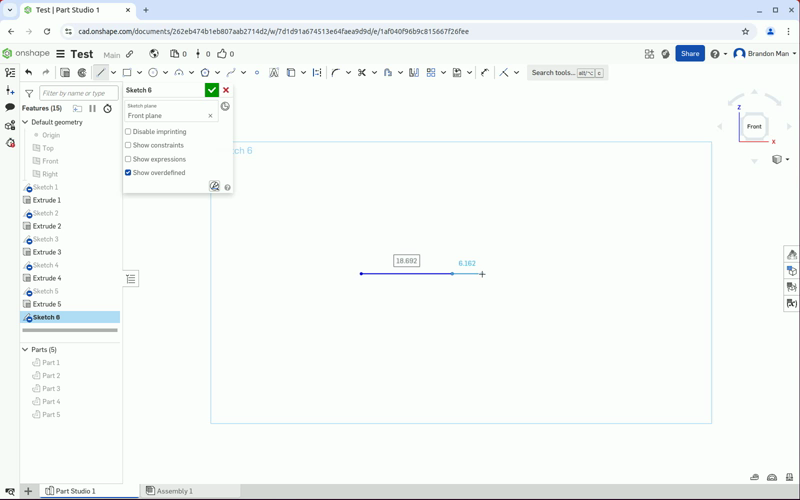
mouse_move(467, 273)
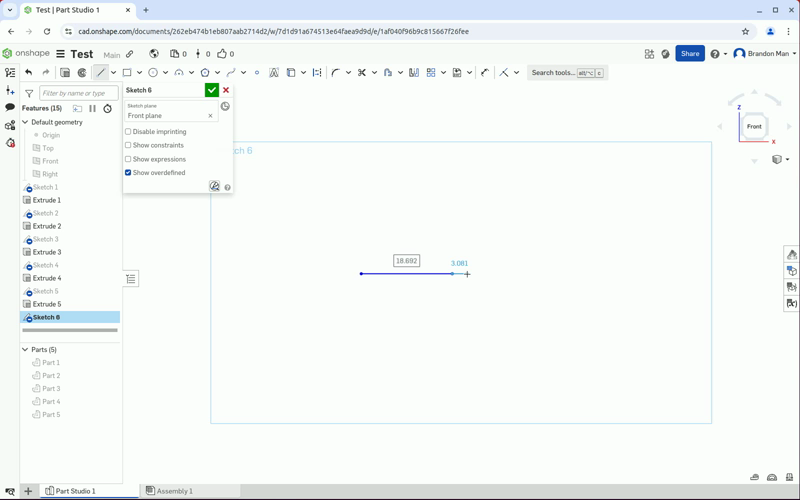
click(467, 273)
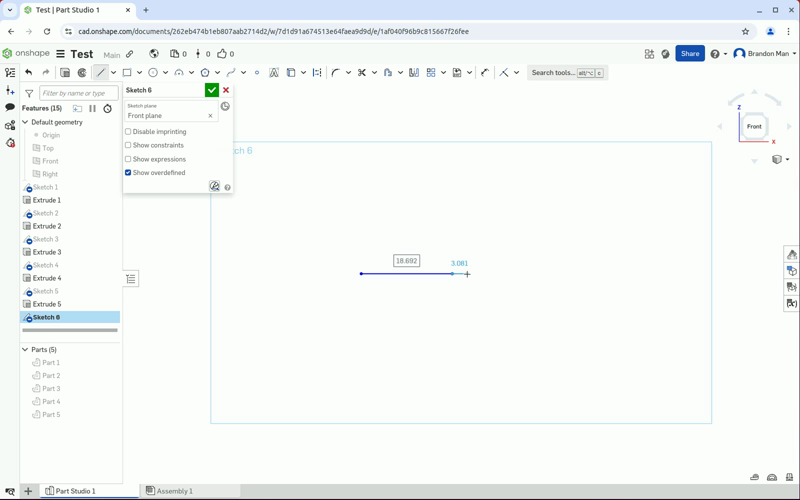
key_up(shift)
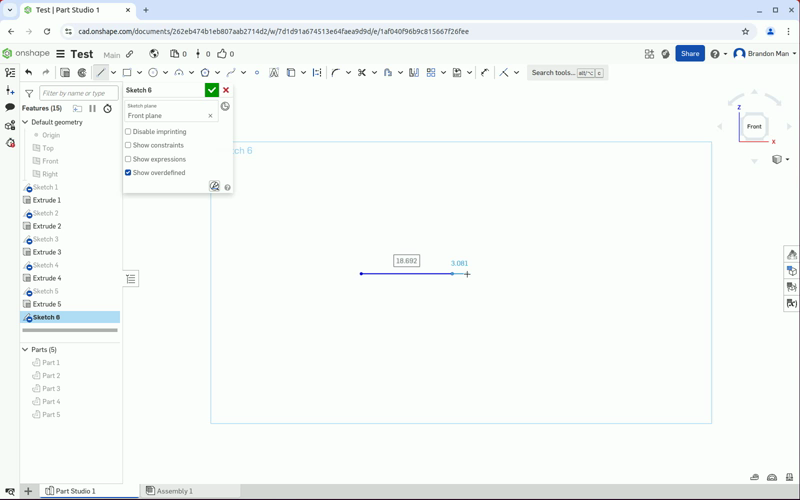
key_down(shift)
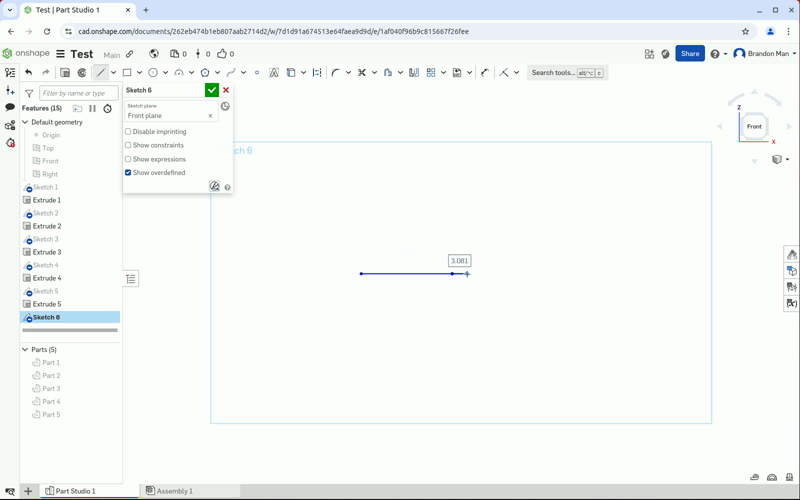
mouse_move(558, 273)
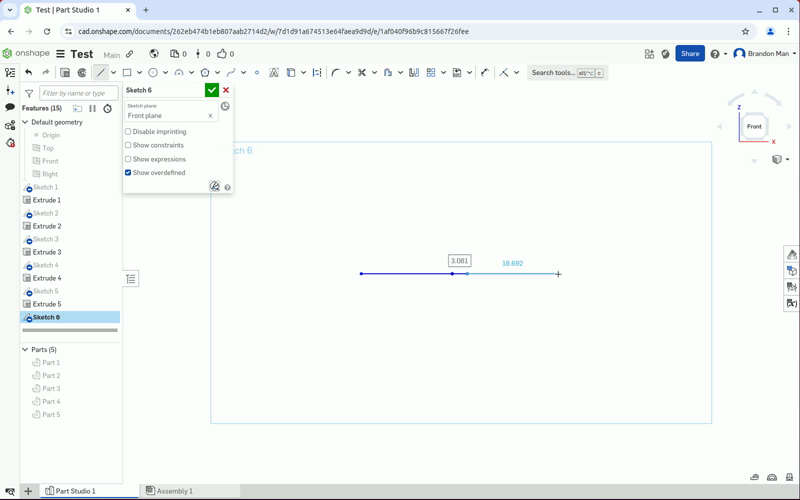
click(558, 273)
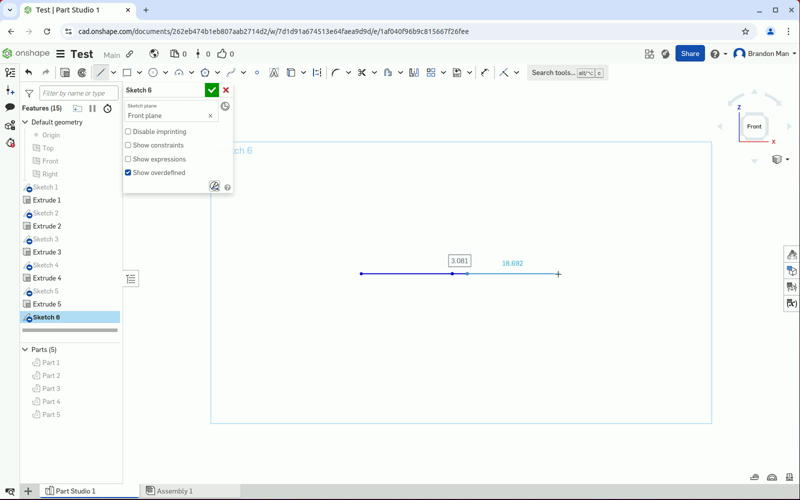
key_up(shift)
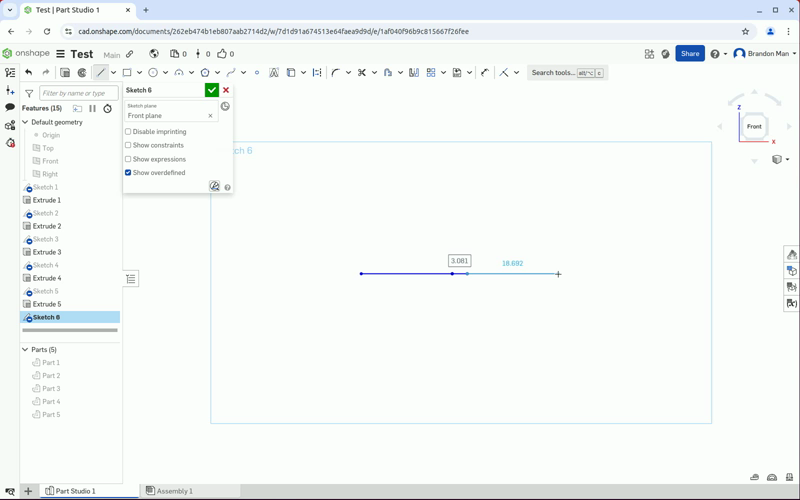
key_down(shift)
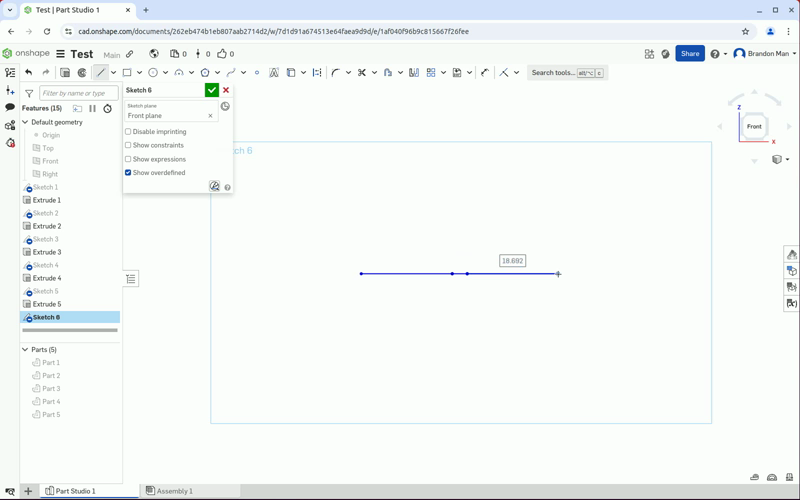
mouse_move(588, 273)
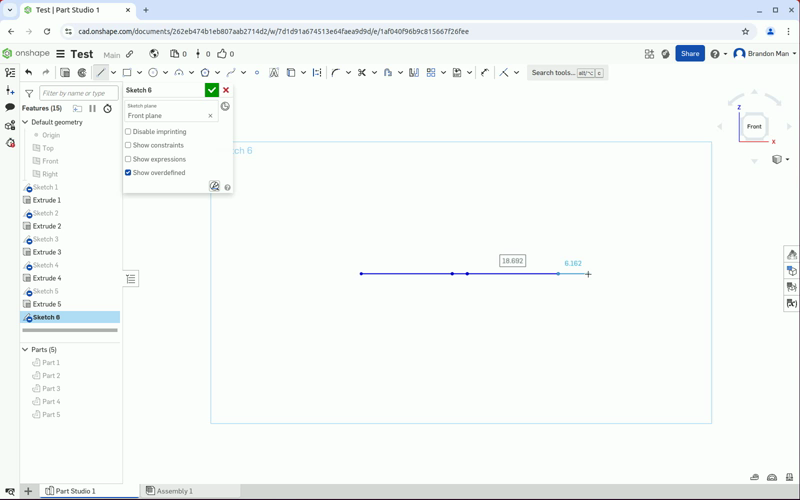
mouse_move(558, 261)
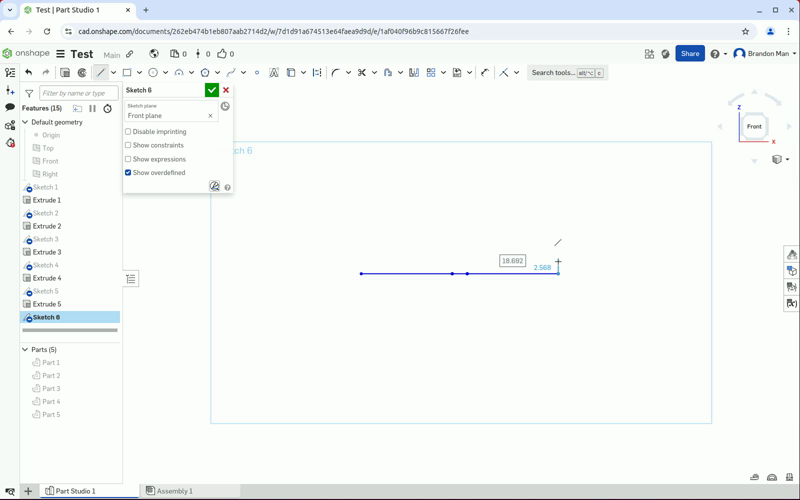
click(558, 261)
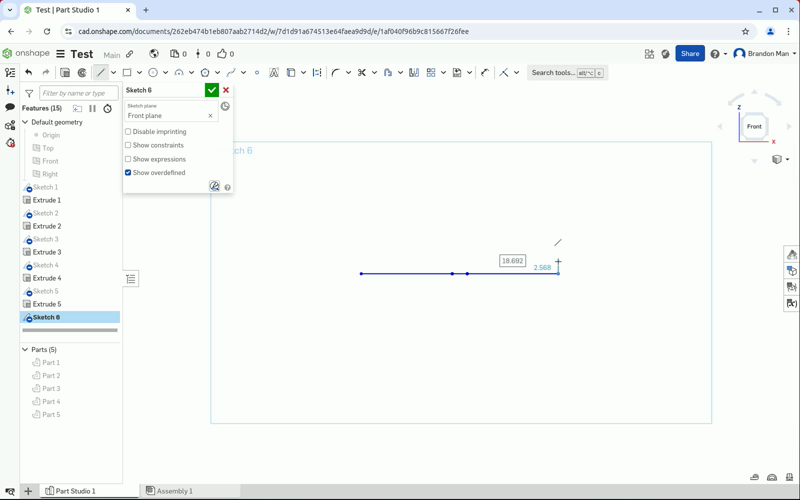
key_up(shift)
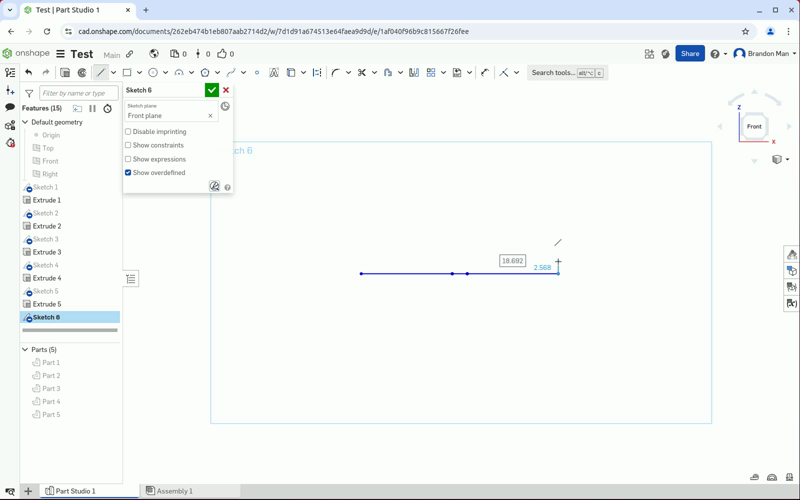
key_down(shift)
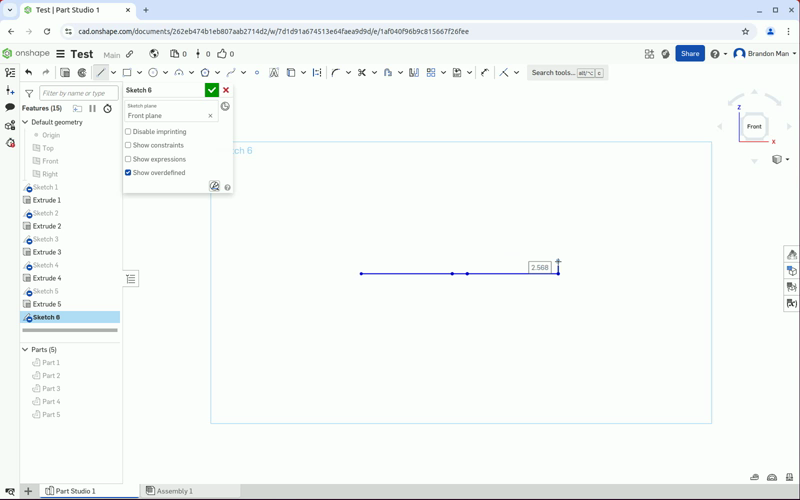
mouse_move(361, 261)
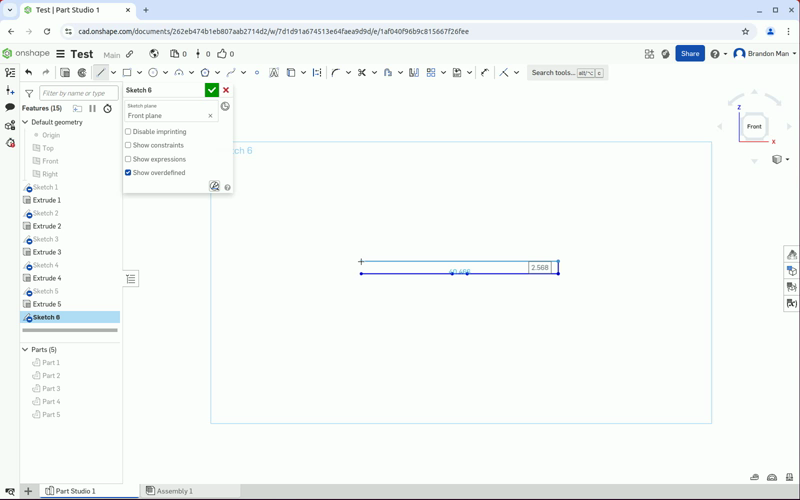
click(361, 261)
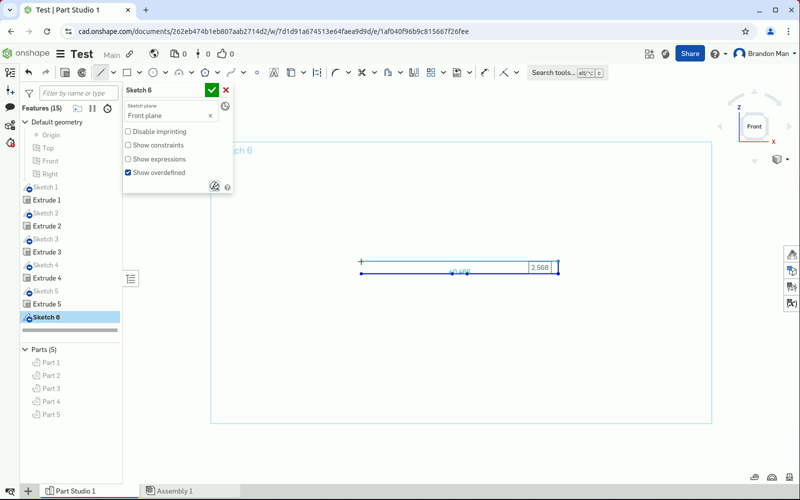
key_up(shift)
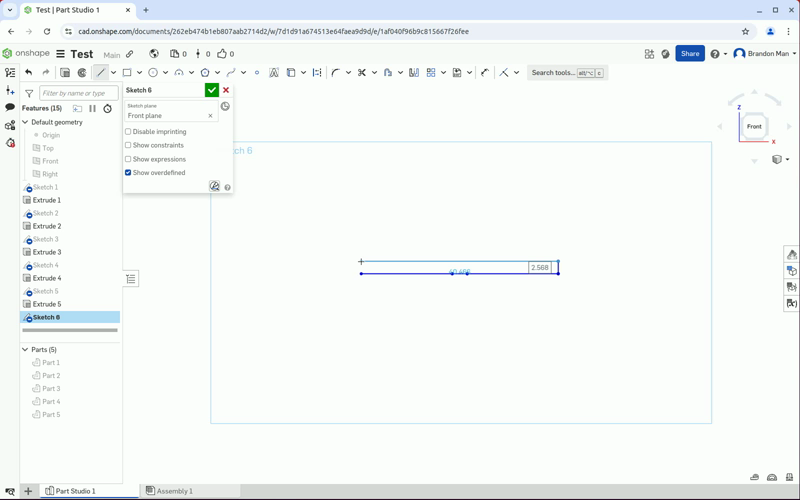
mouse_move(391, 261)
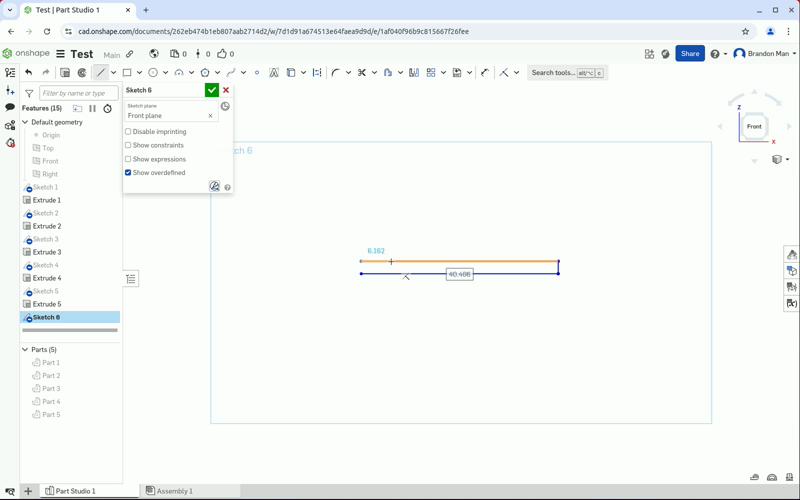
key_down(shift)
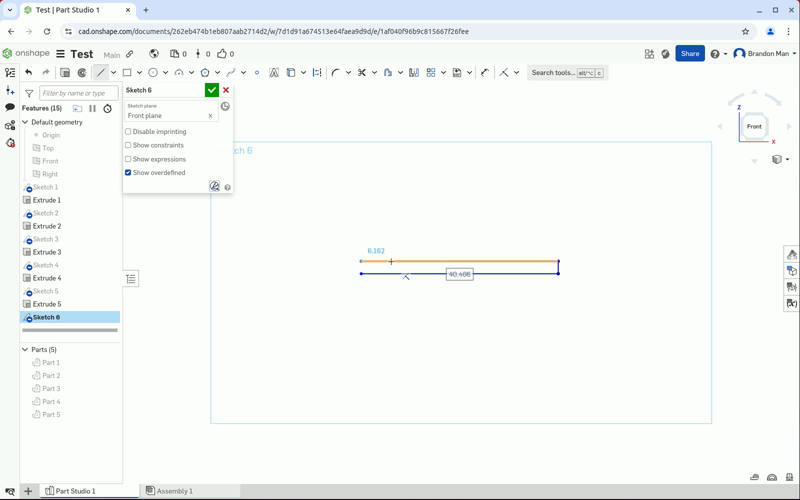
mouse_move(361, 273)
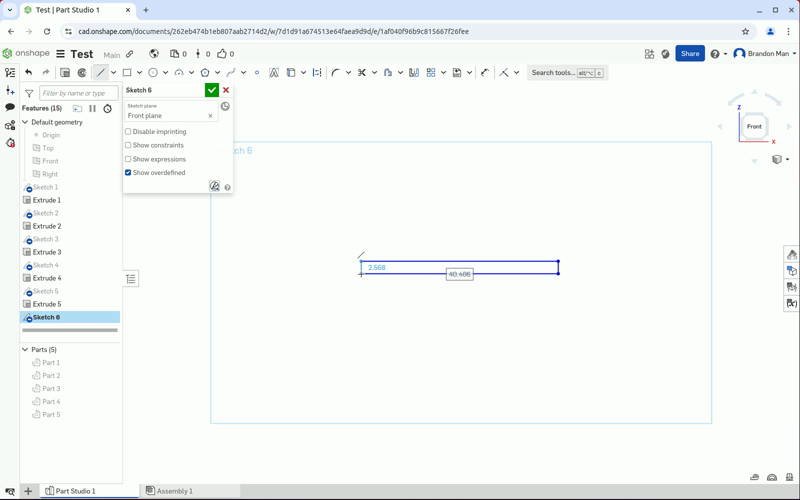
key_up(shift)
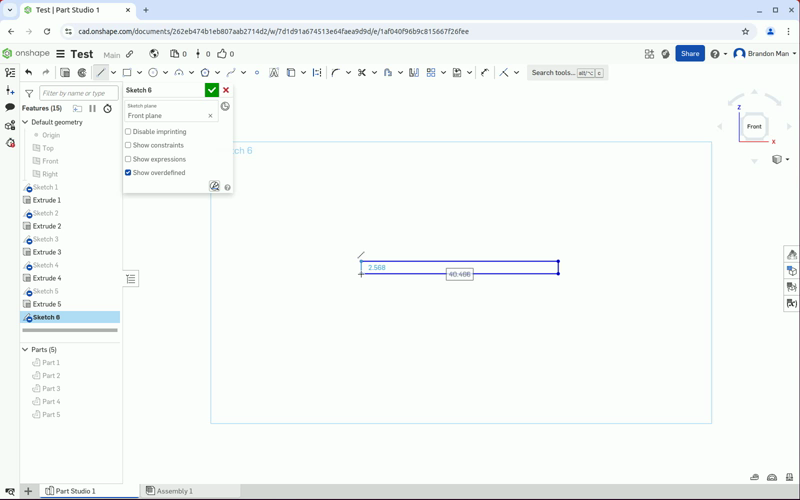
click(361, 273)
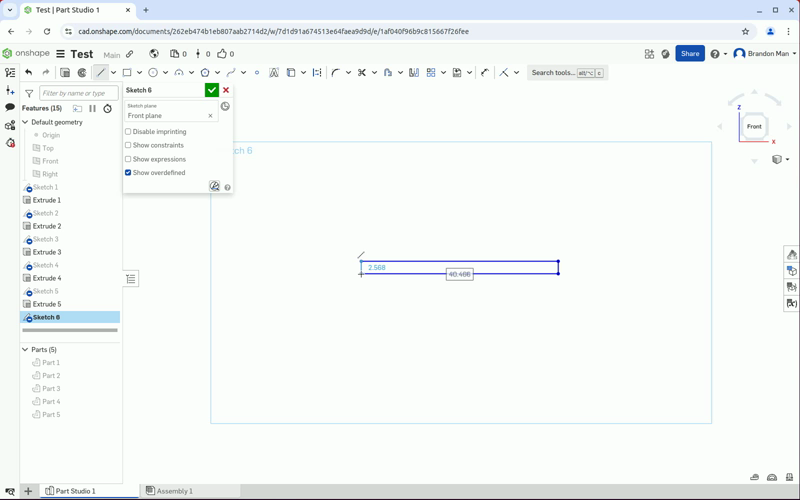
key(esc)
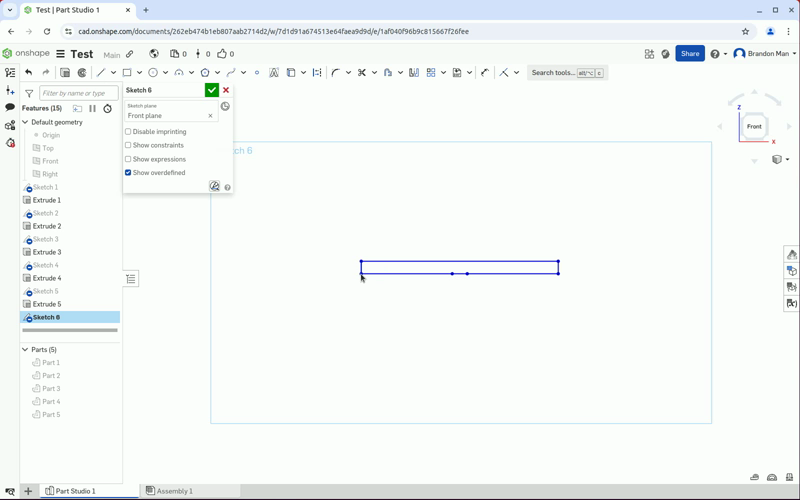
mouse_move(466, 267)
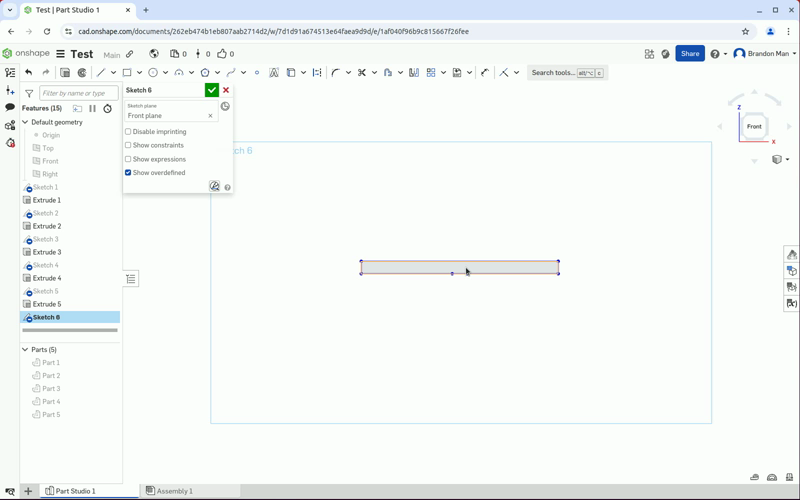
click(466, 267)
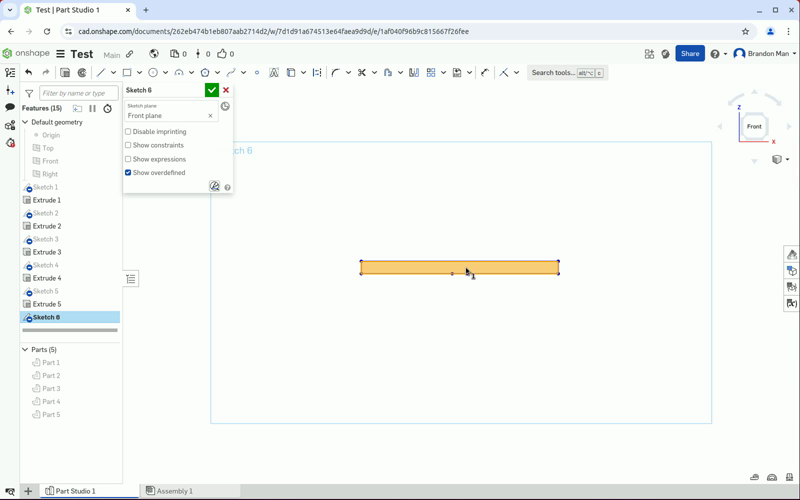
mouse_move(73, 352)
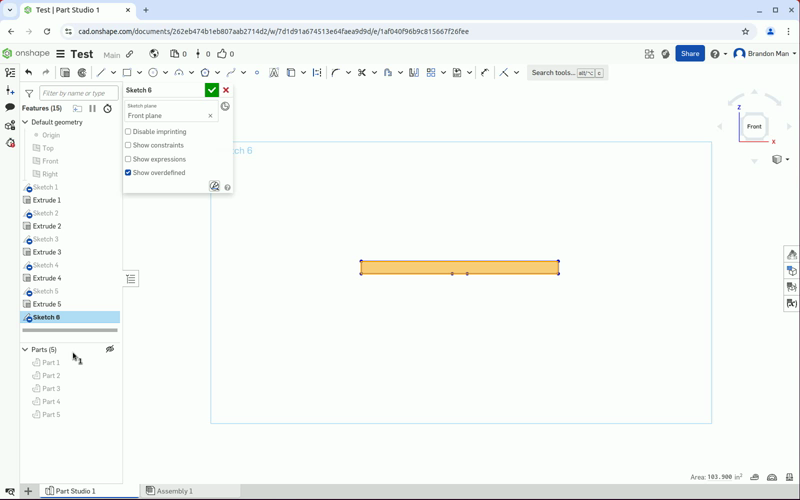
key(shift+y)
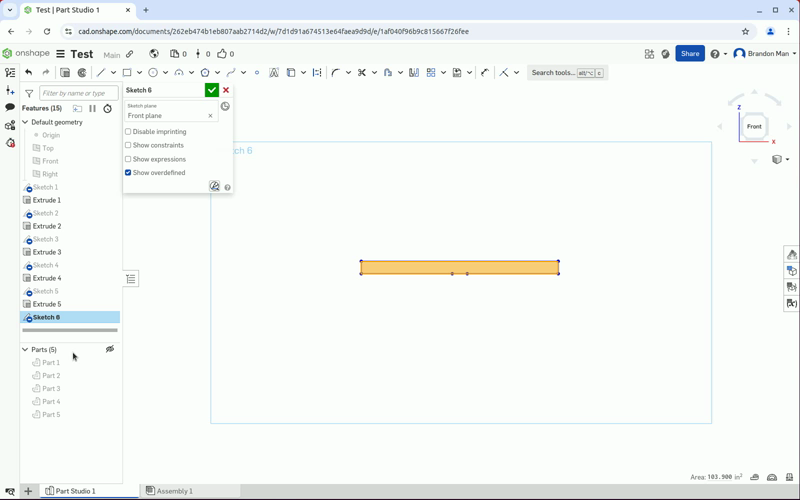
key(shift+e)
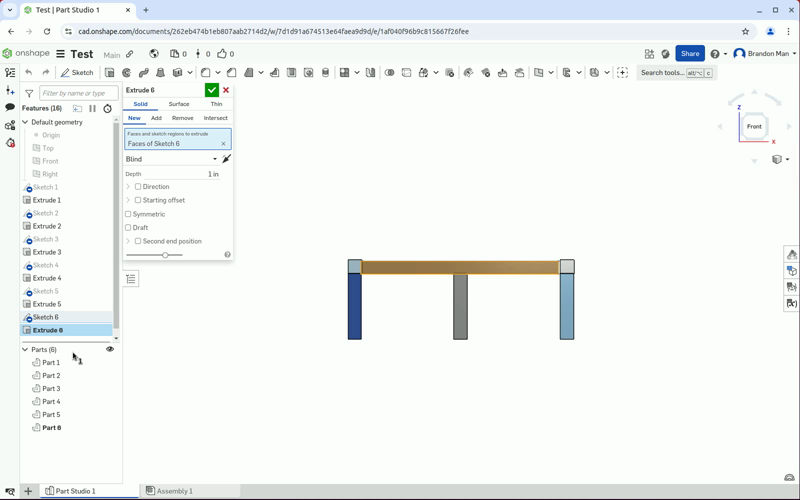
mouse_move(143, 106)
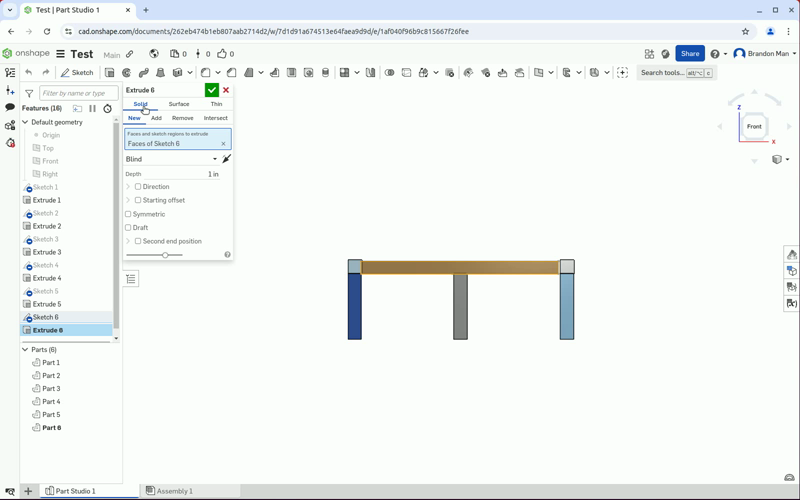
click(143, 106)
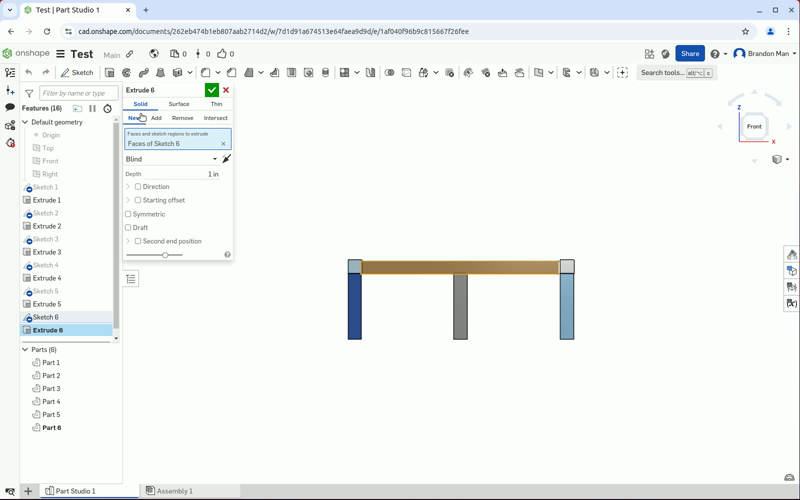
mouse_move(137, 120)
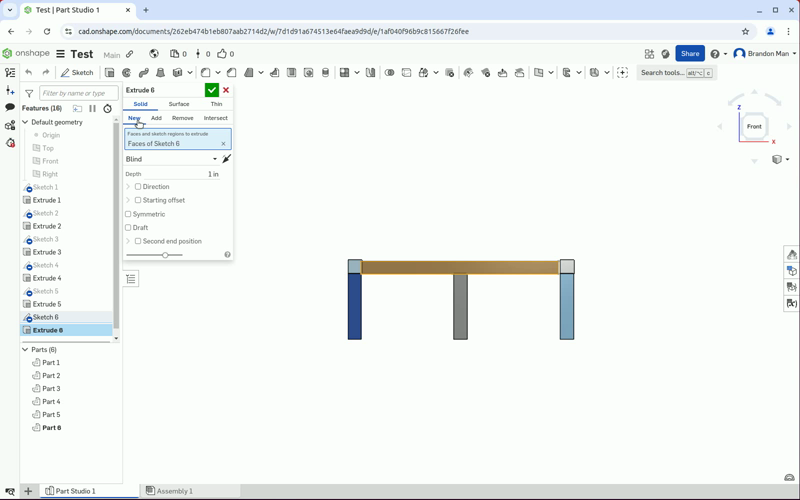
click(137, 120)
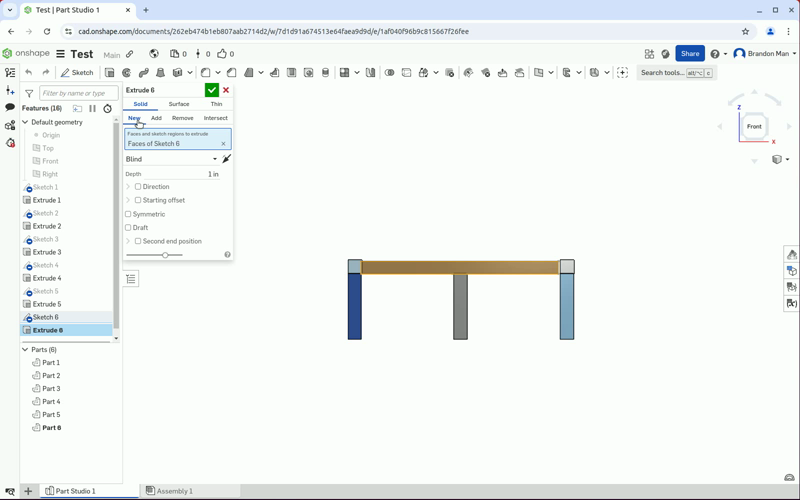
key(tab, 4)
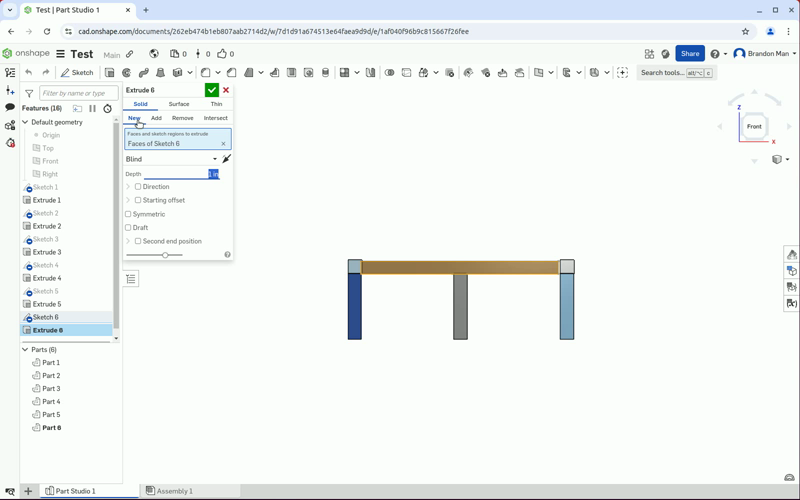
text(1.444)
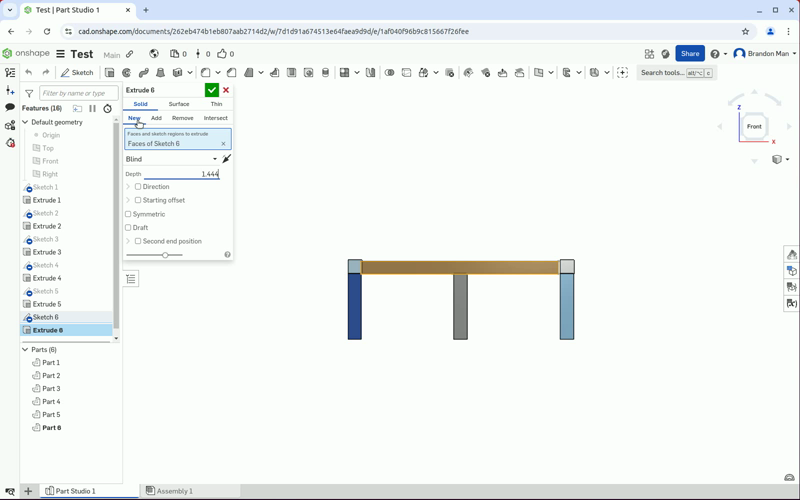
key(enter)
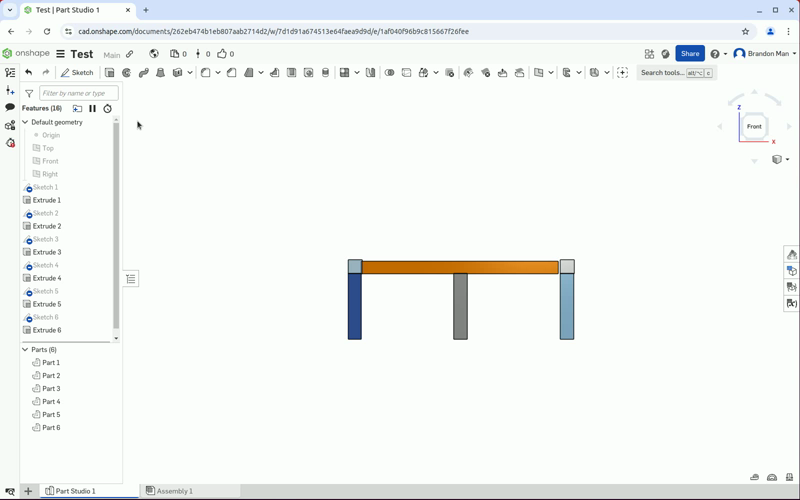
key(shift+h)
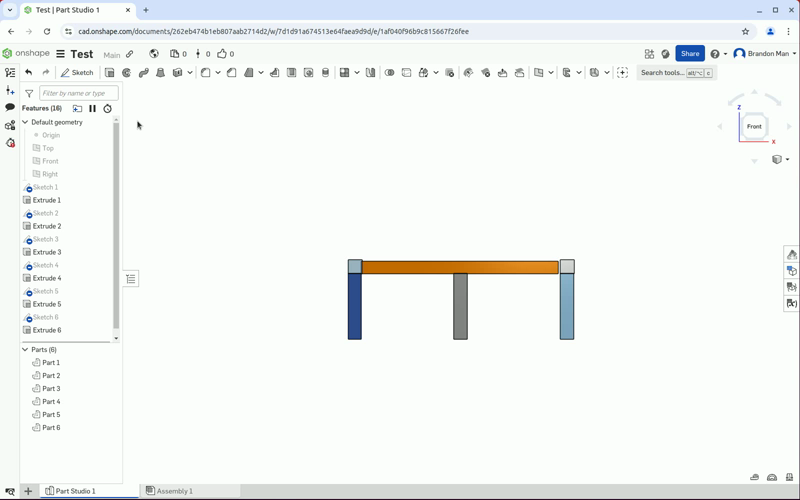
key(shift+h)
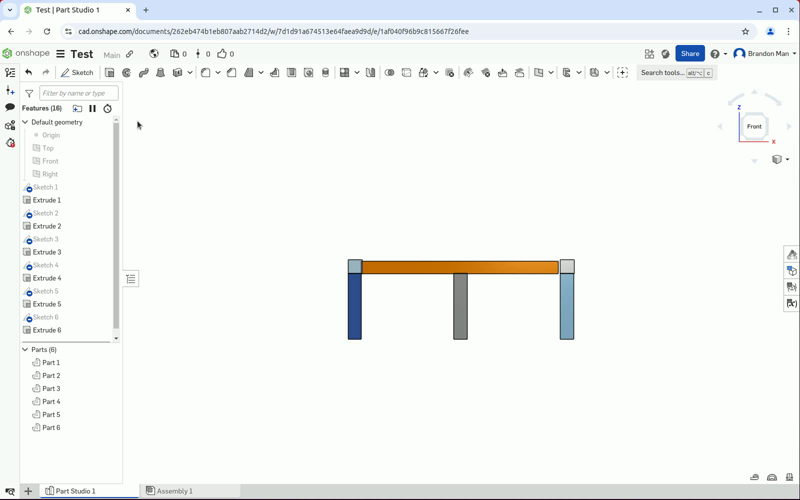
mouse_move(69, 189)
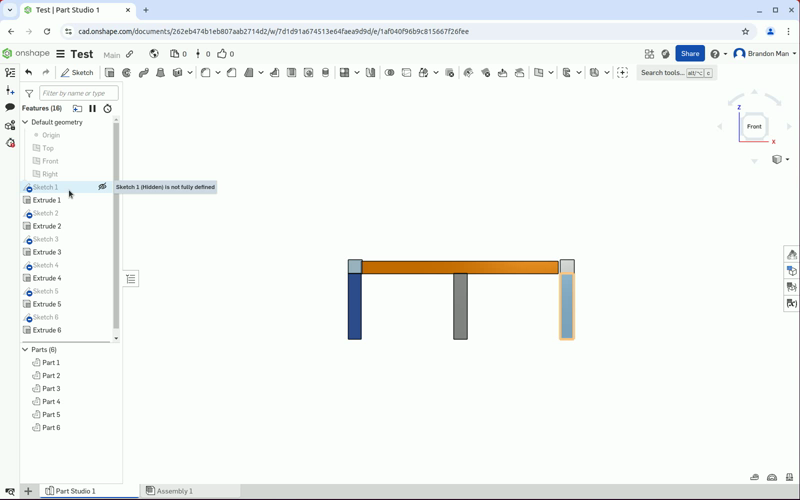
click(69, 189)
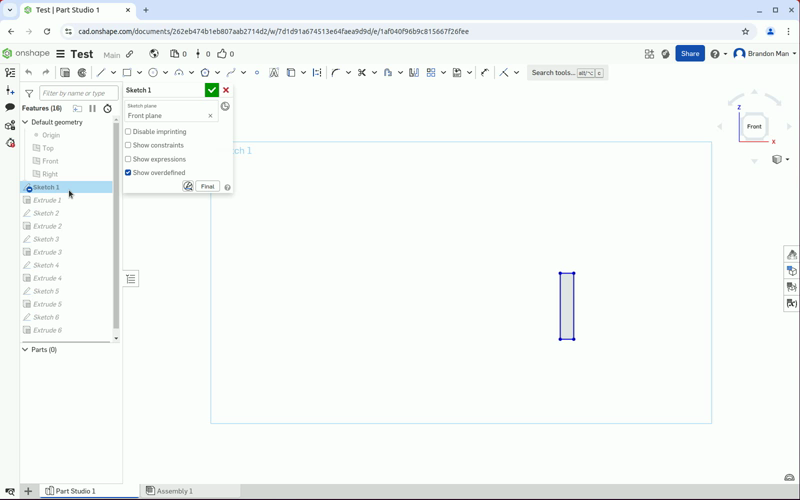
mouse_move(229, 92)
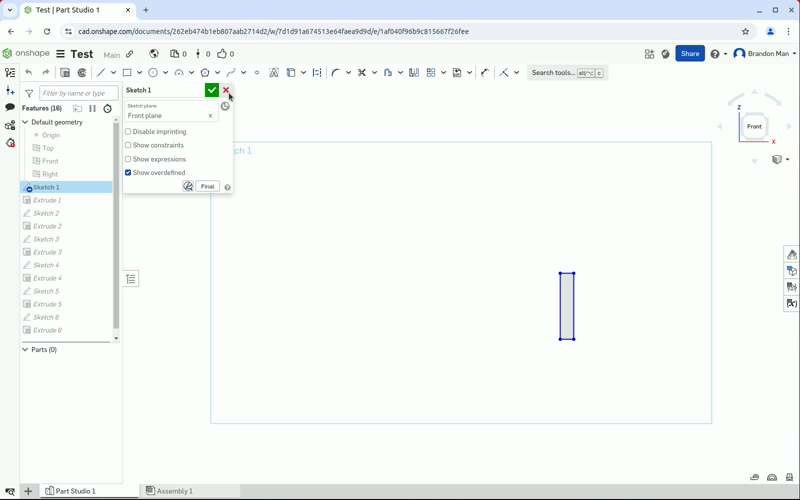
click(229, 92)
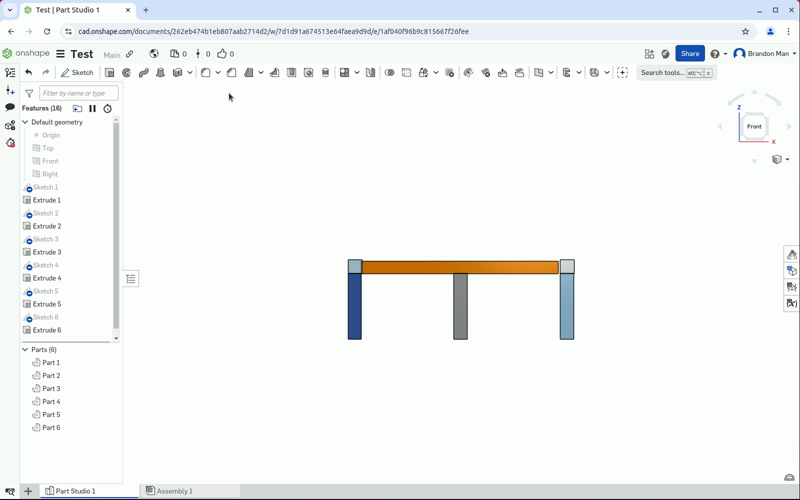
mouse_move(541, 75)
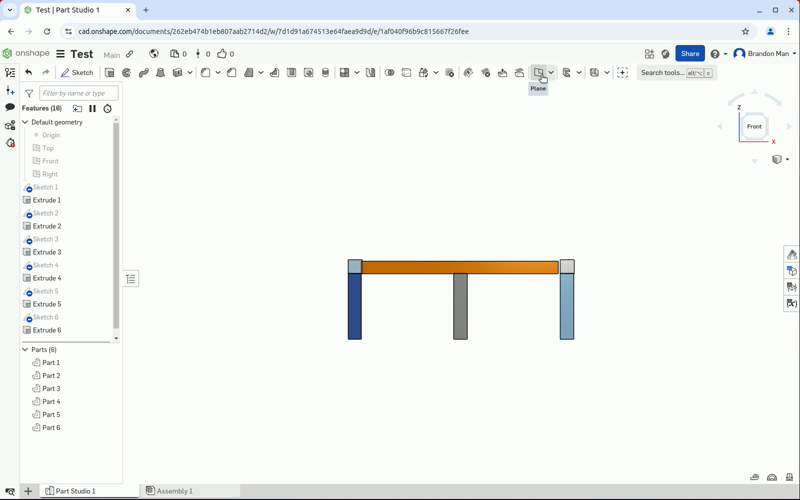
click(541, 75)
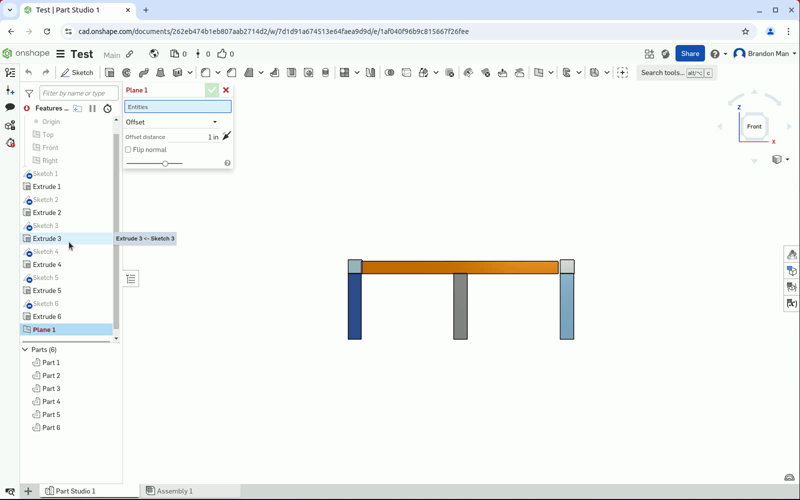
scroll(3)
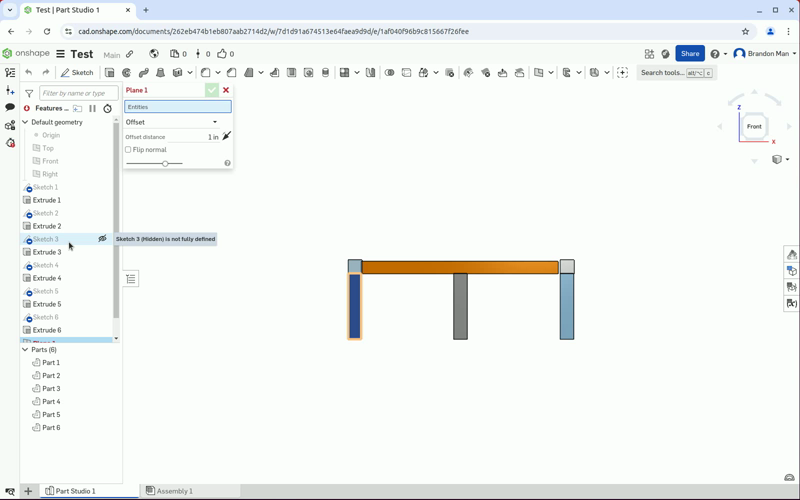
mouse_move(69, 163)
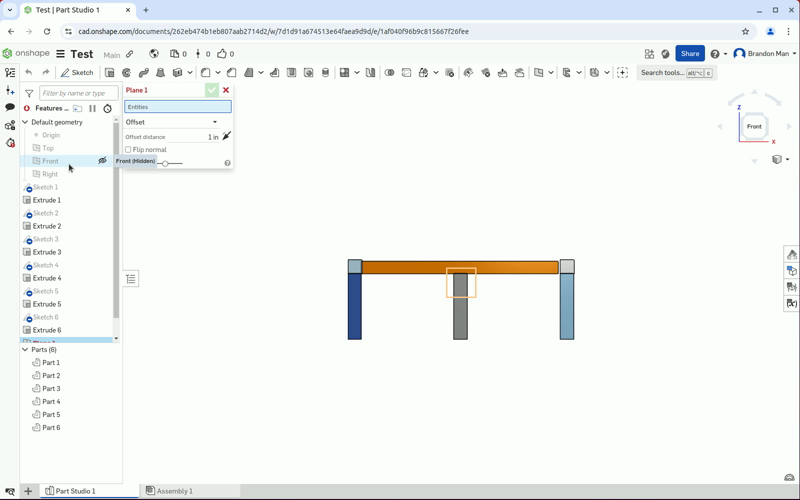
click(69, 163)
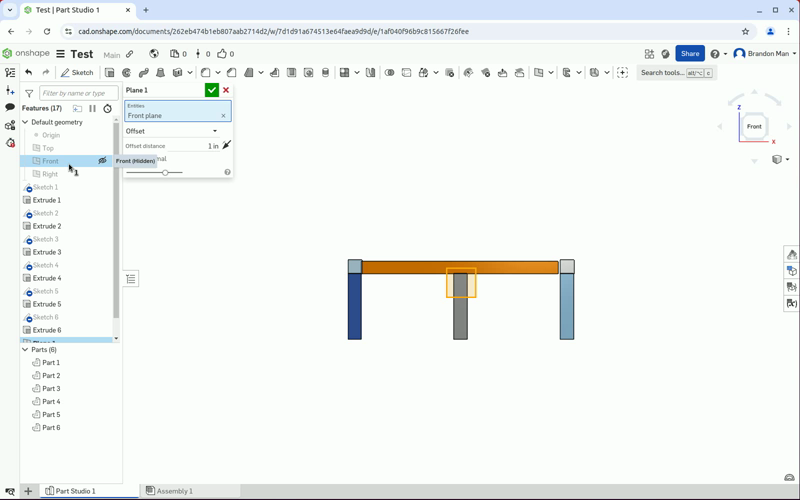
key(tab, 2)
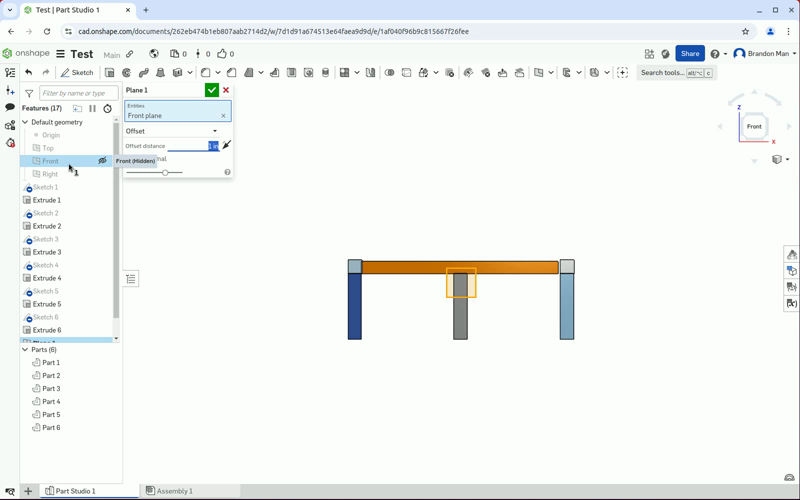
text(1.448)
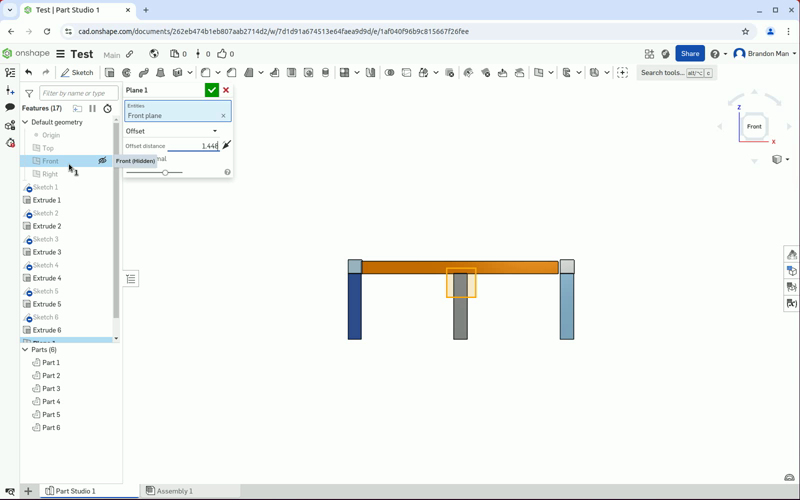
key(enter, 2)
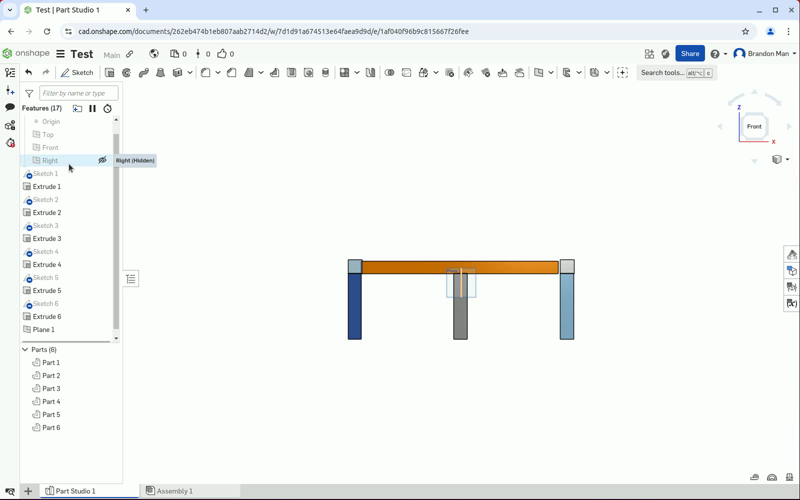
key(shift+s)
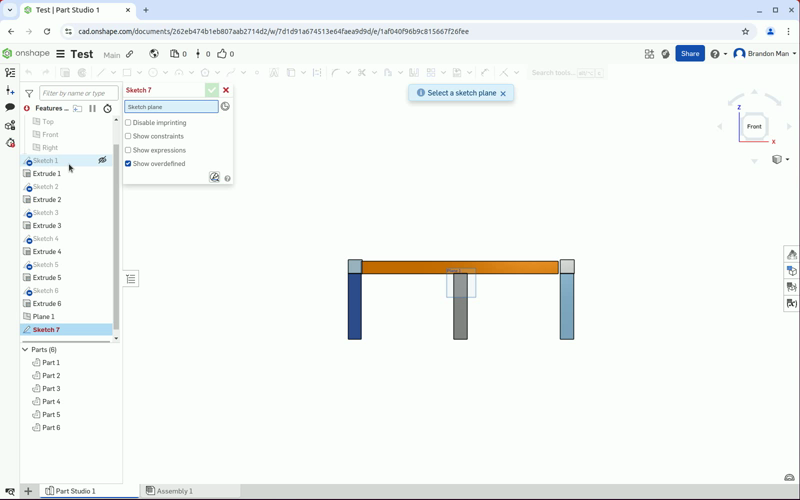
mouse_move(69, 319)
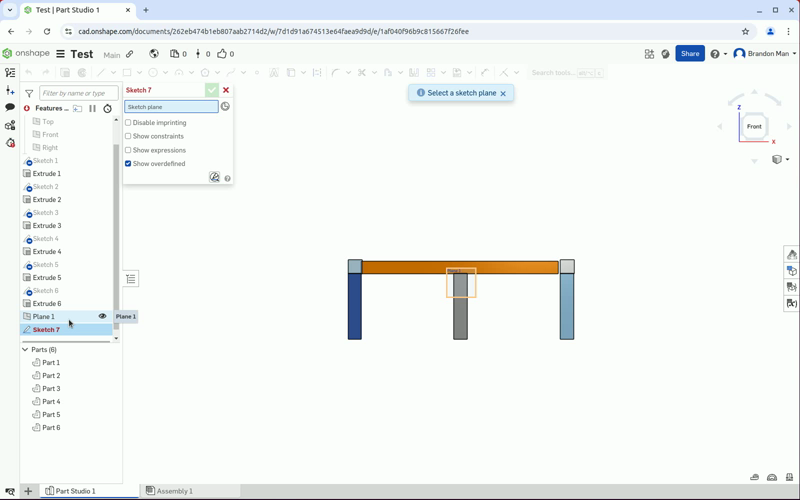
click(69, 319)
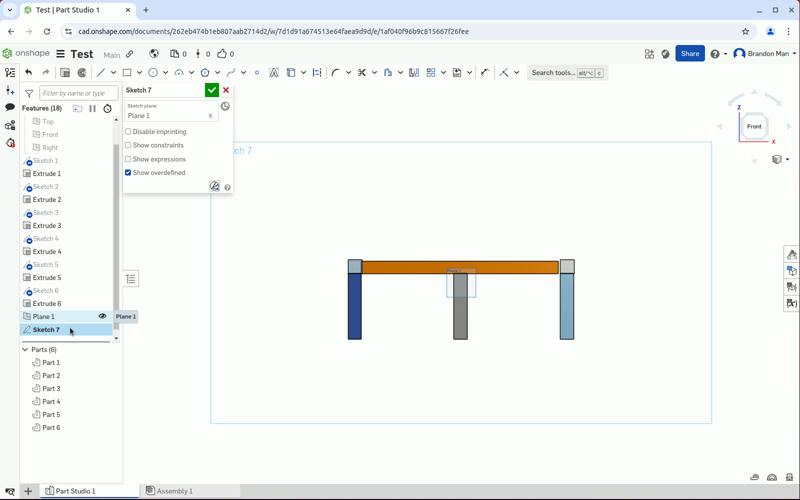
mouse_move(73, 352)
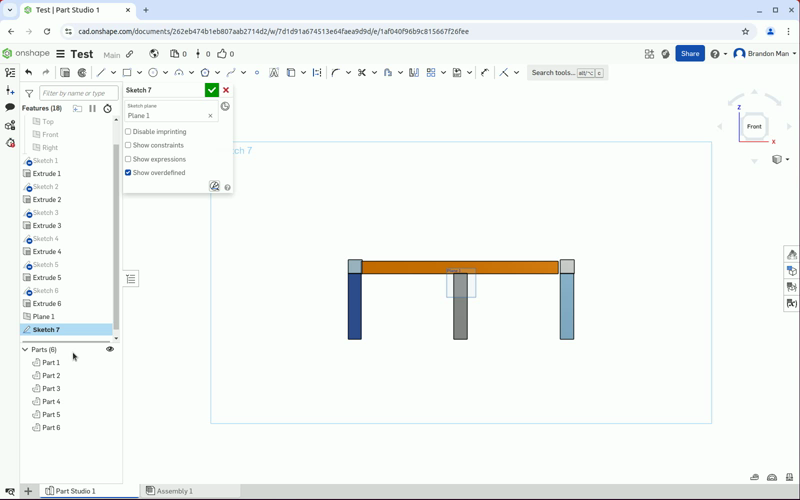
key(y)
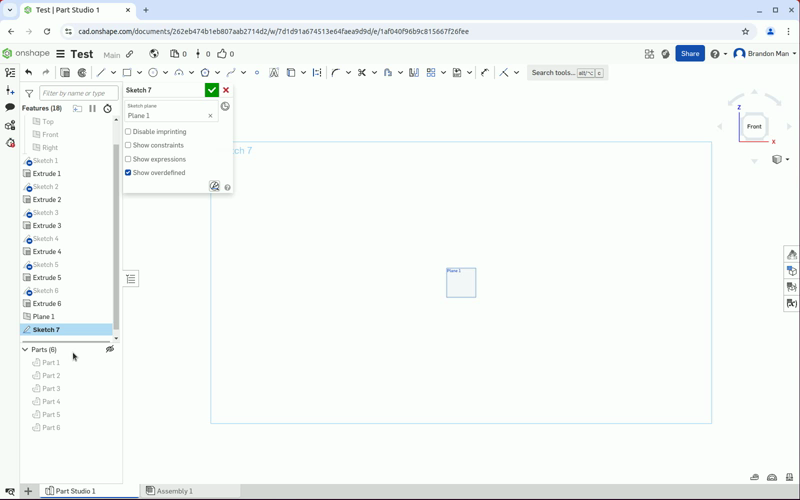
key(l)
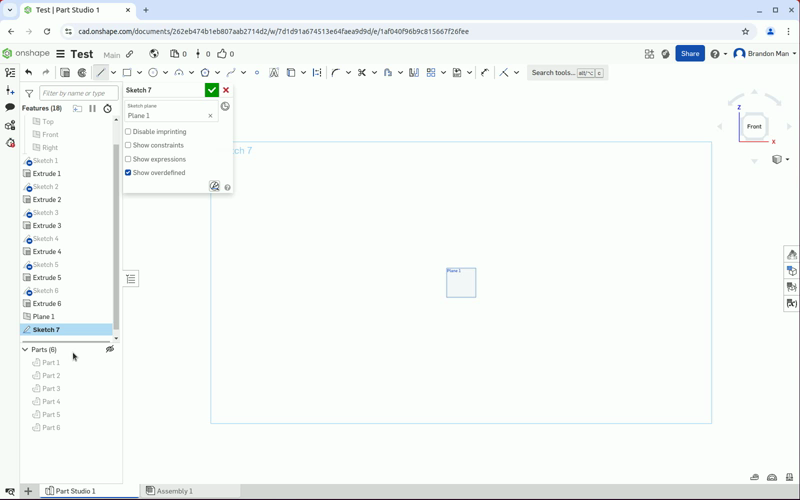
key_down(shift)
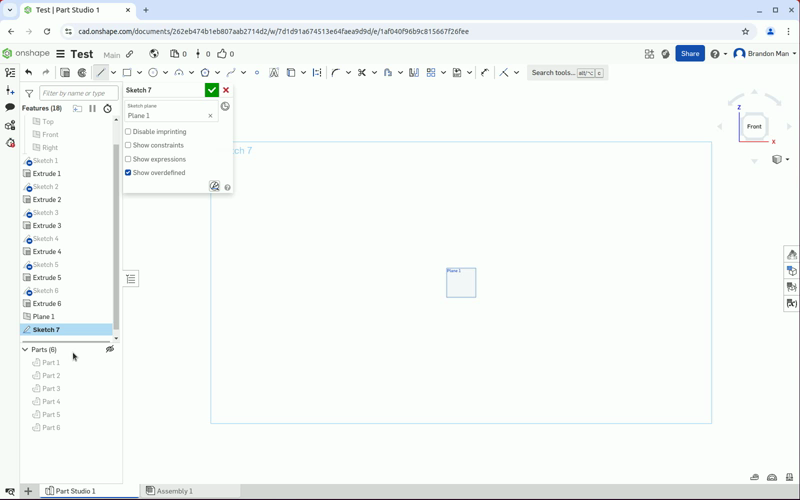
mouse_move(348, 259)
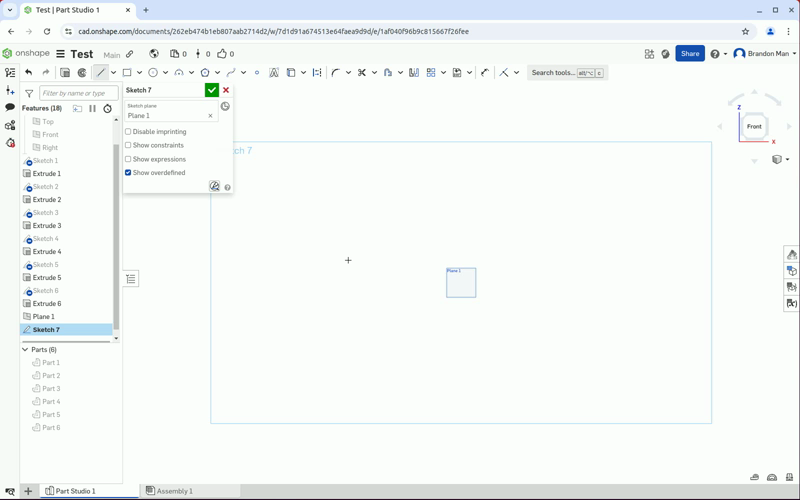
click(348, 259)
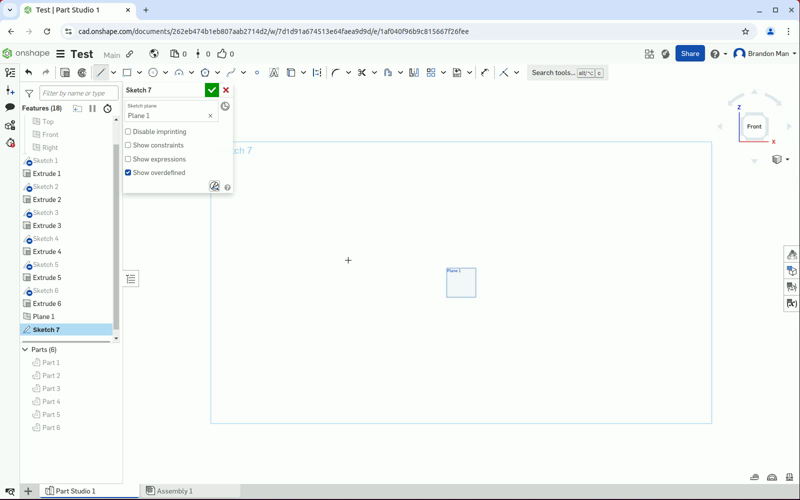
key_up(shift)
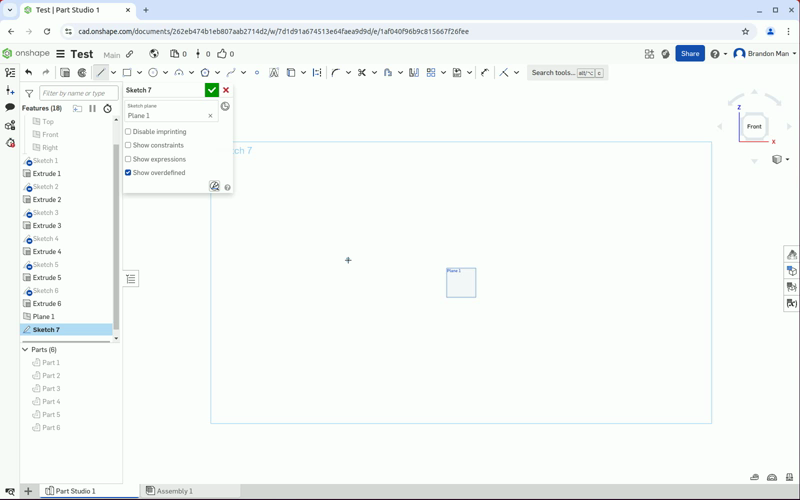
key_down(shift)
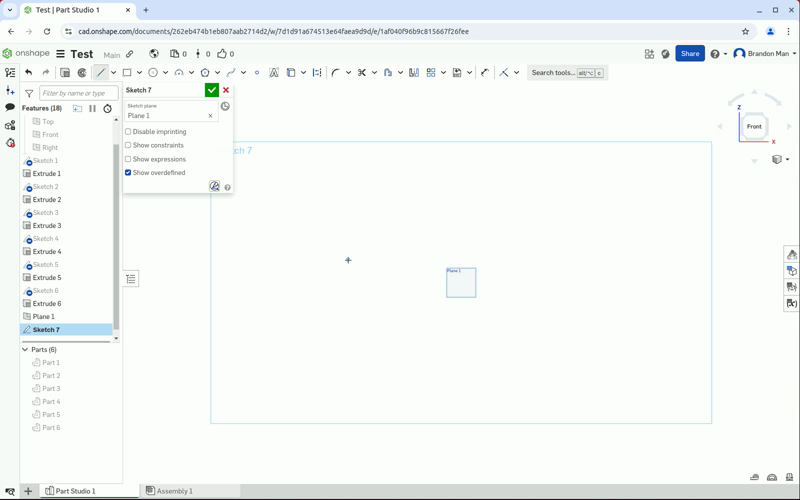
mouse_move(572, 259)
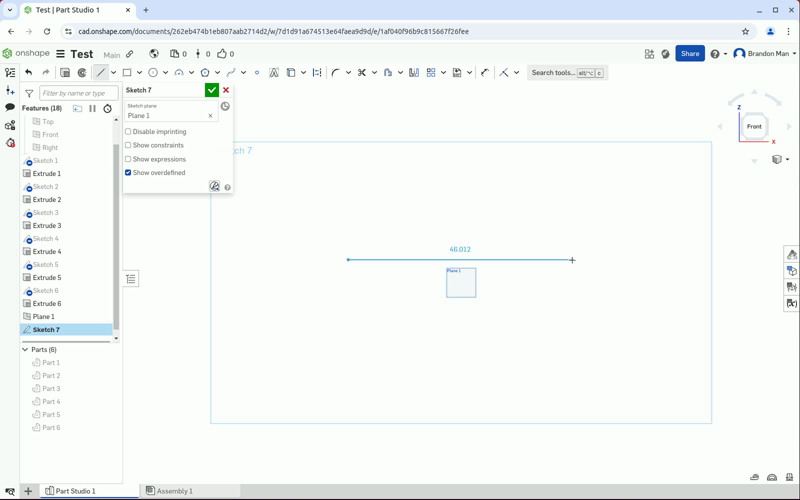
click(572, 259)
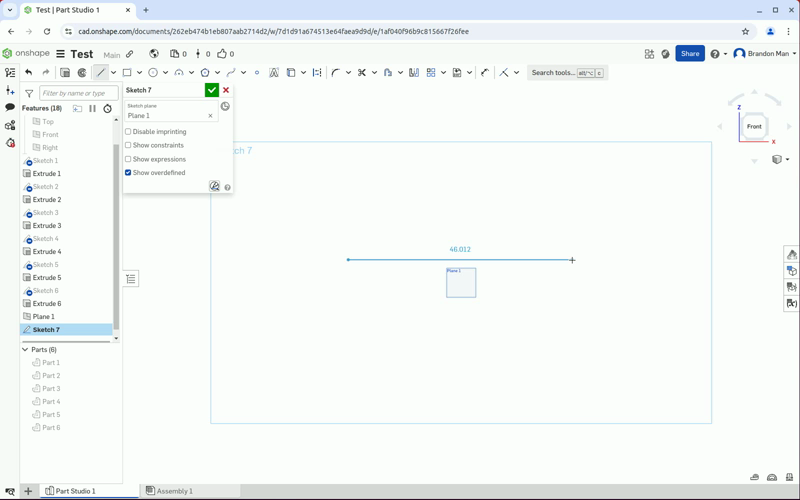
key_up(shift)
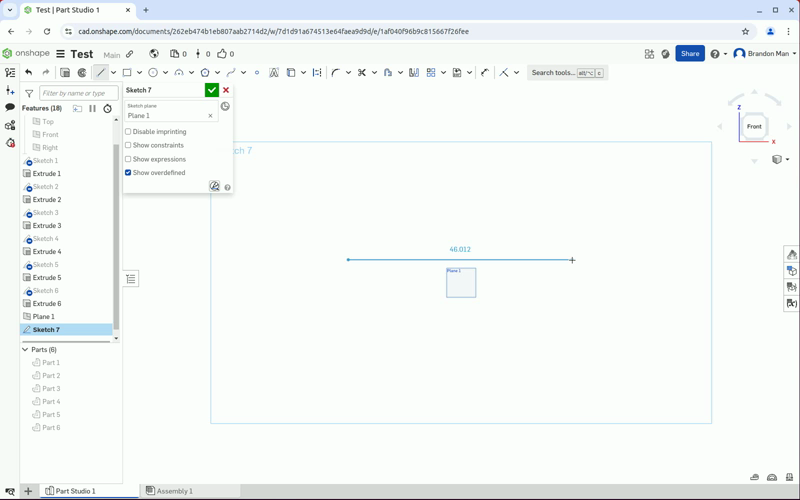
key_down(shift)
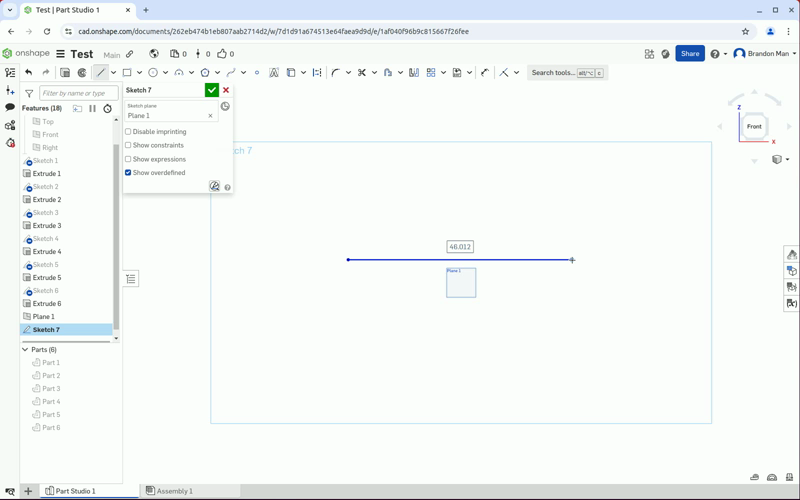
mouse_move(589, 259)
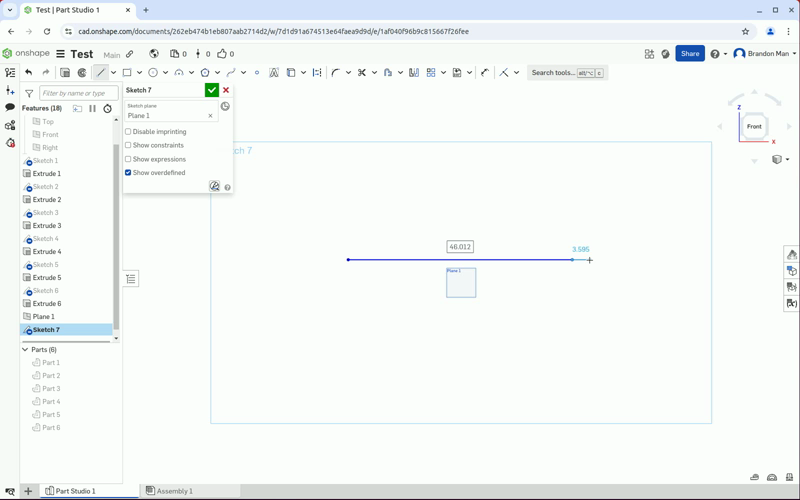
mouse_move(572, 257)
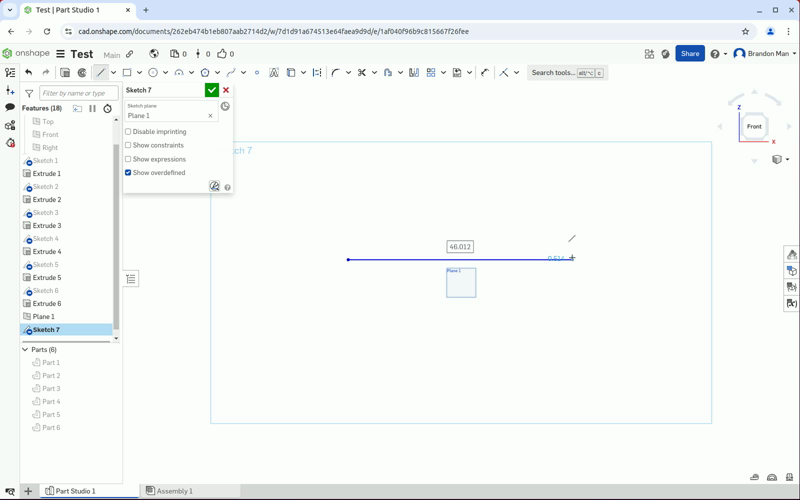
scroll(6)
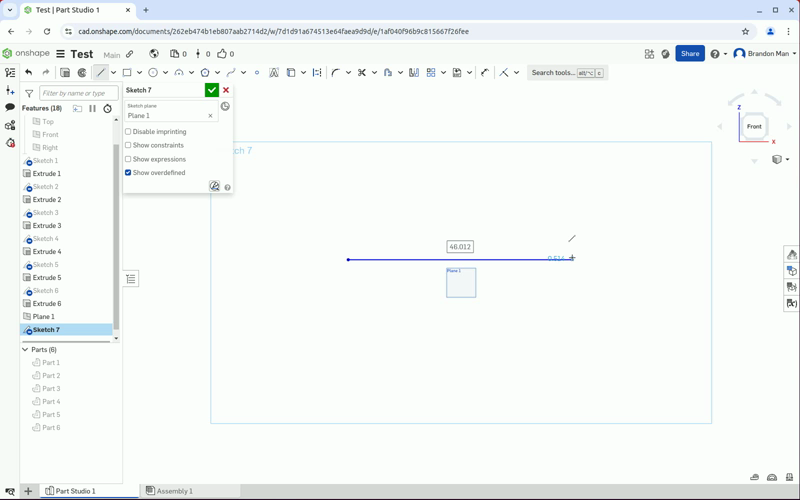
scroll(6)
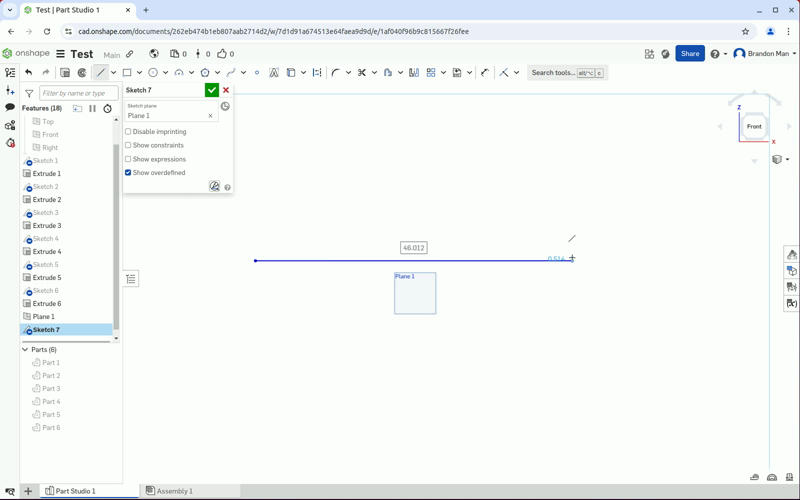
scroll(6)
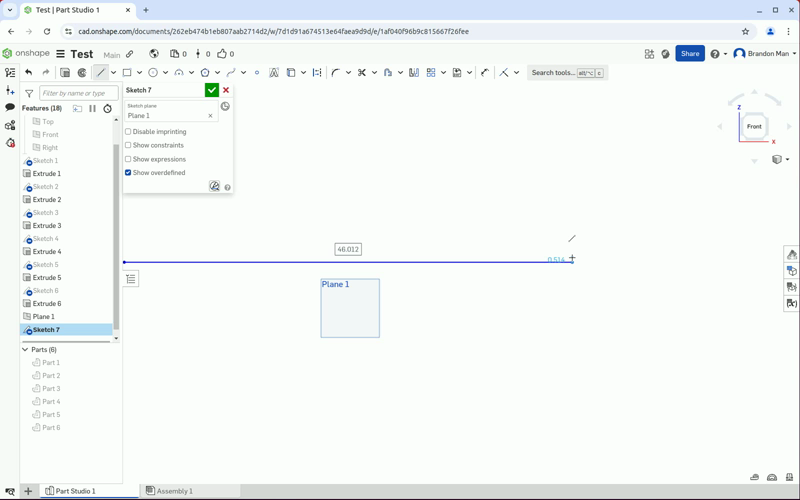
scroll(6)
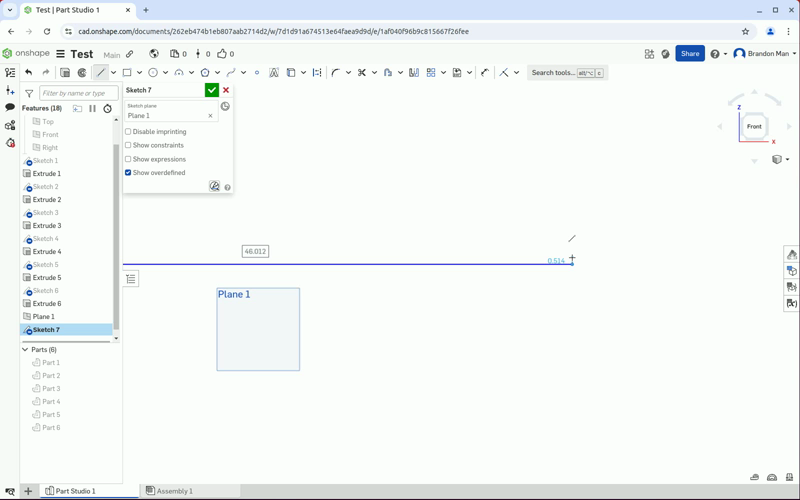
scroll(6)
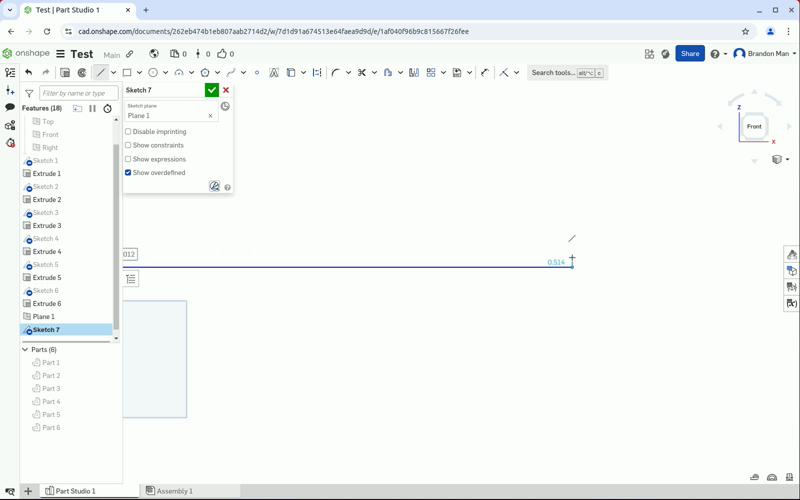
scroll(6)
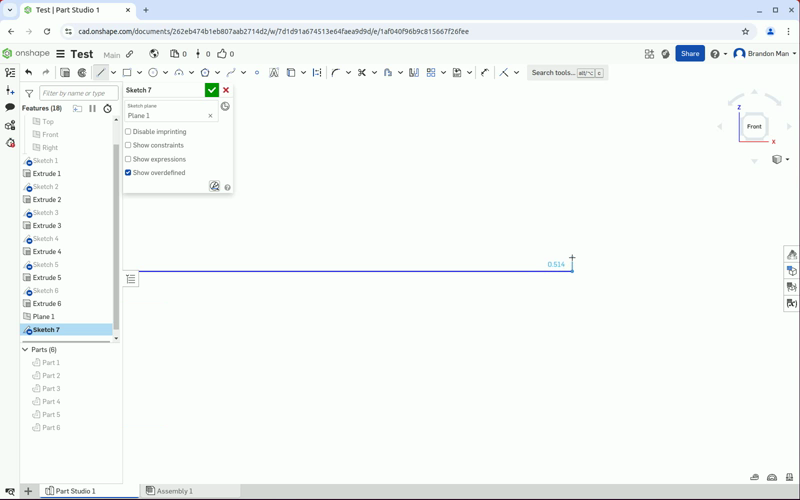
scroll(6)
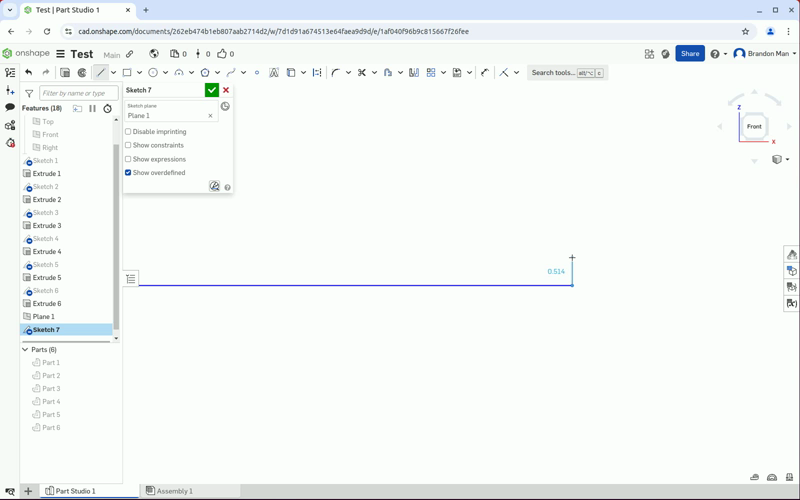
click(572, 257)
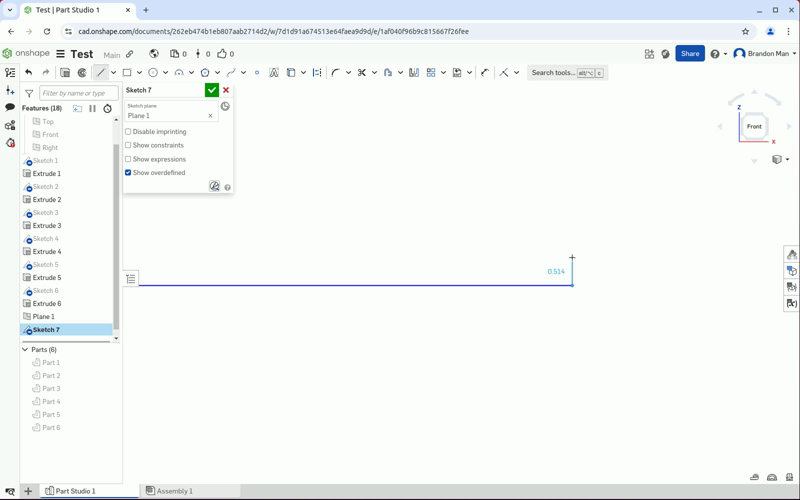
scroll(-6)
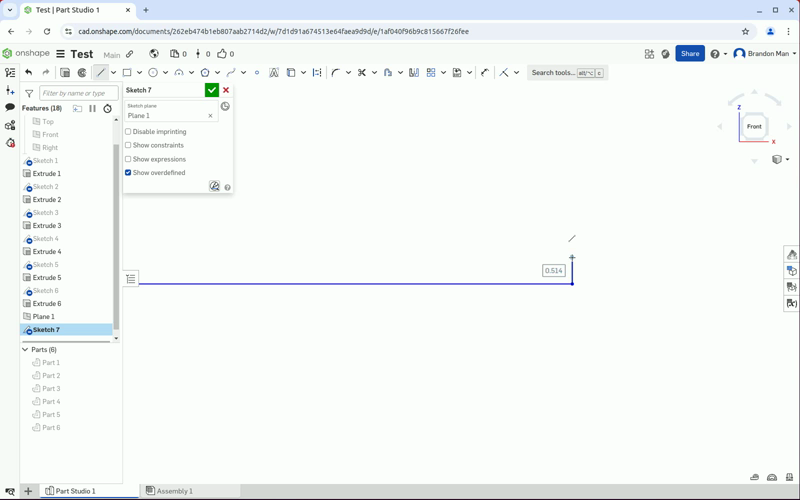
scroll(-6)
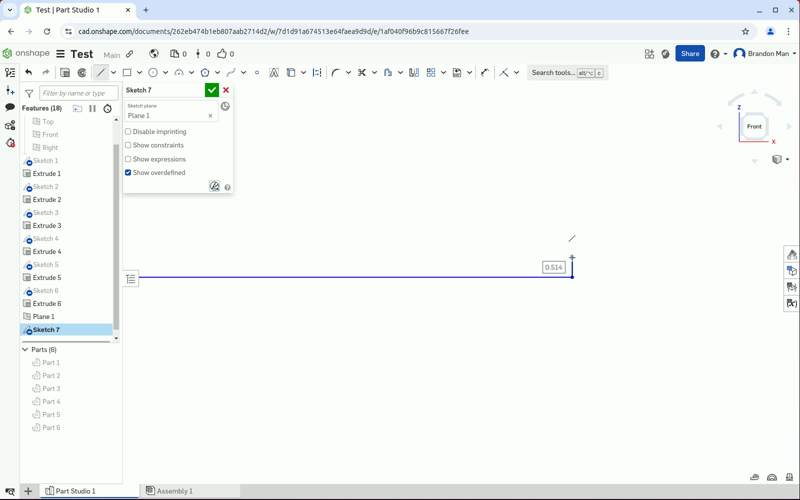
scroll(-6)
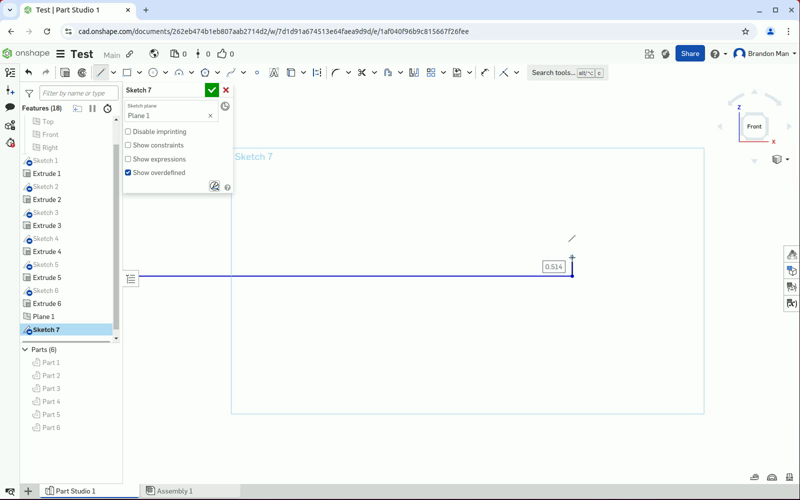
scroll(-6)
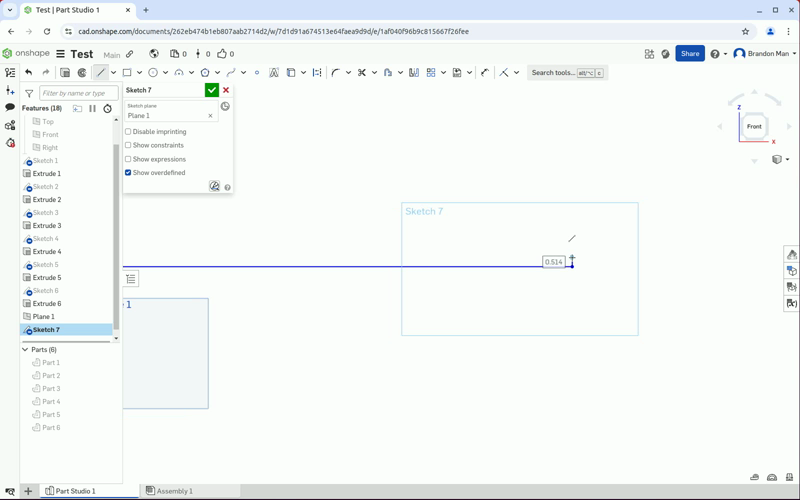
scroll(-6)
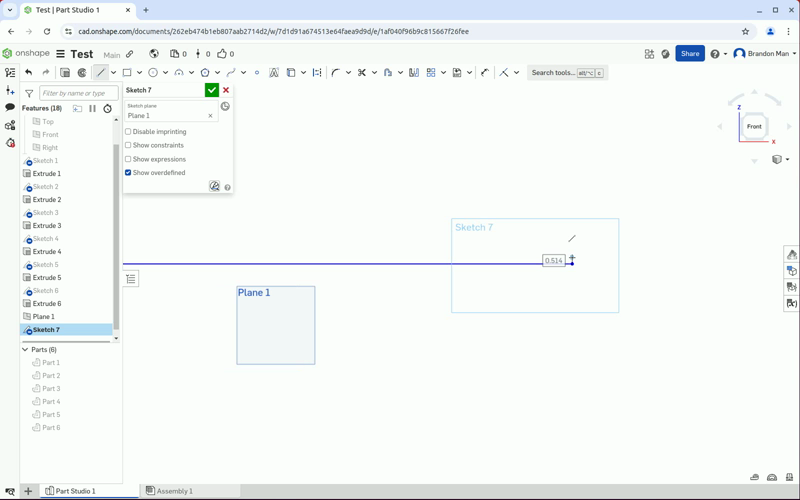
scroll(-6)
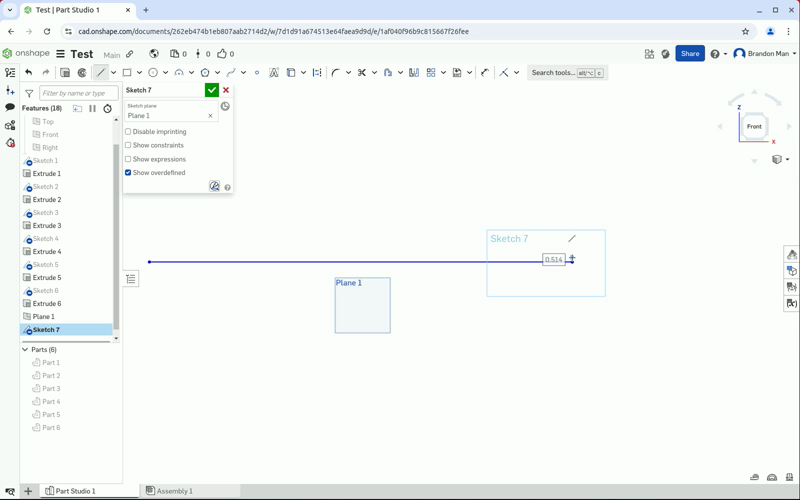
scroll(-6)
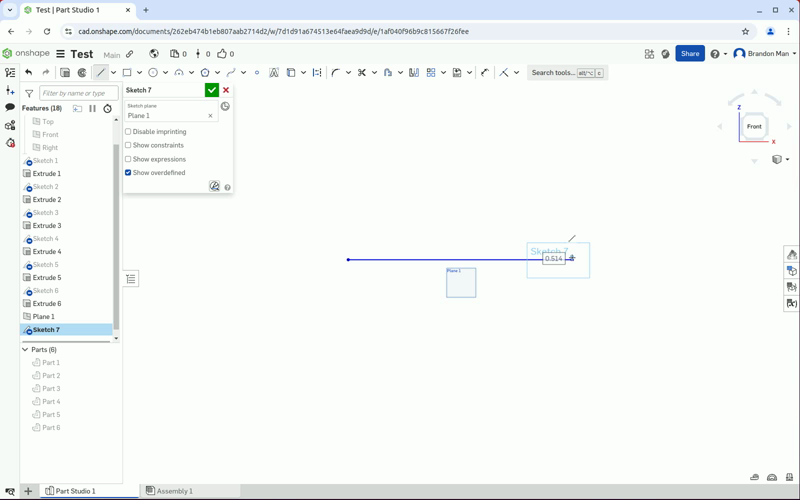
key_up(shift)
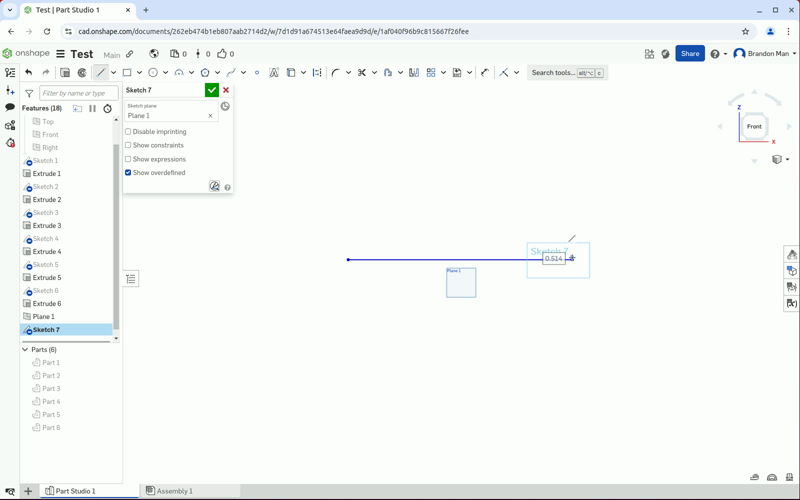
key_down(shift)
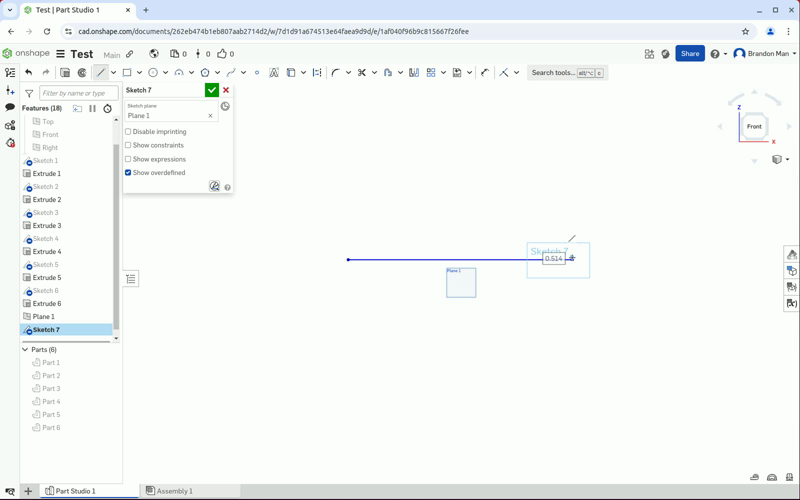
mouse_move(348, 257)
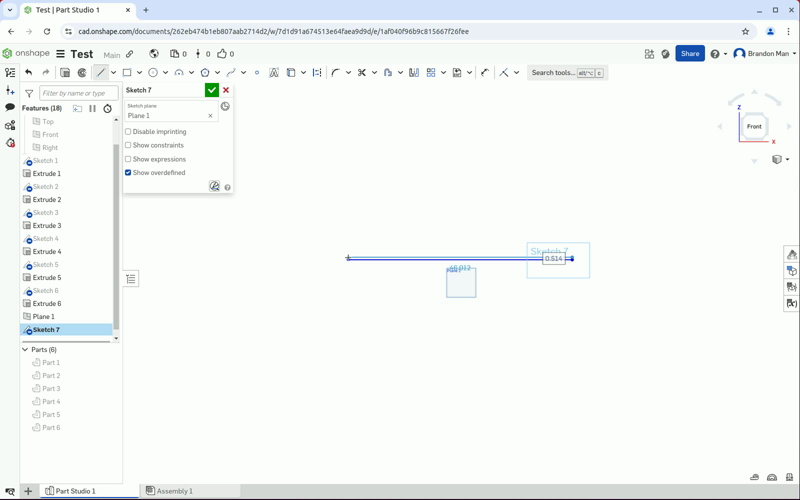
scroll(6)
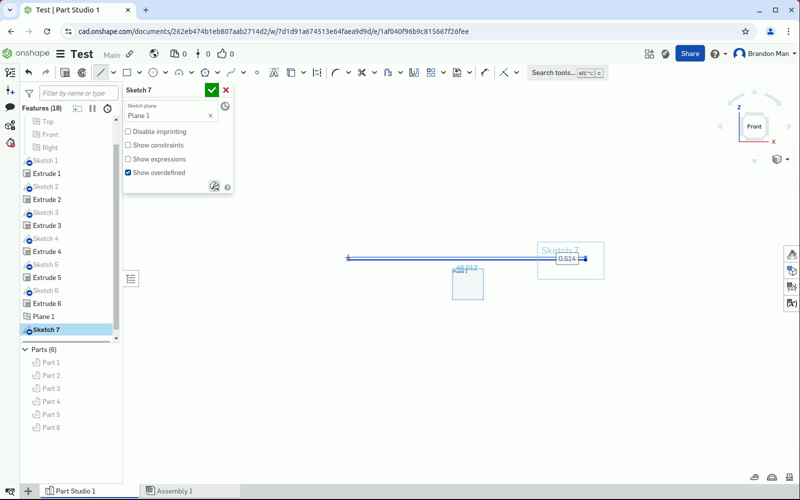
scroll(6)
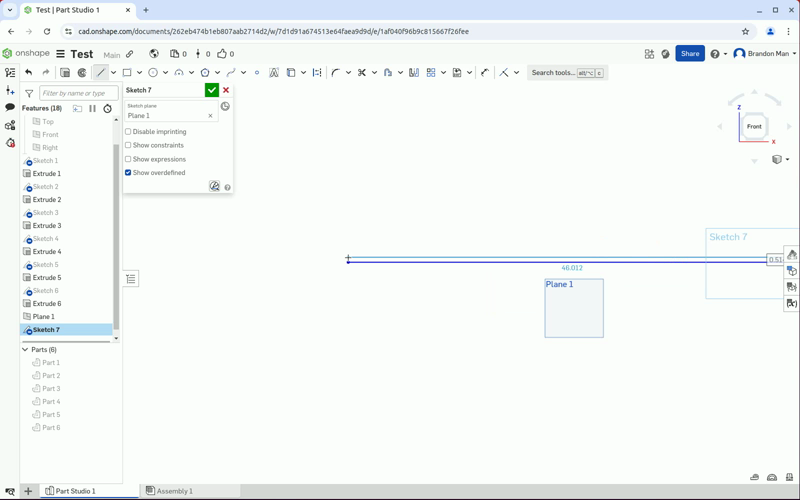
scroll(6)
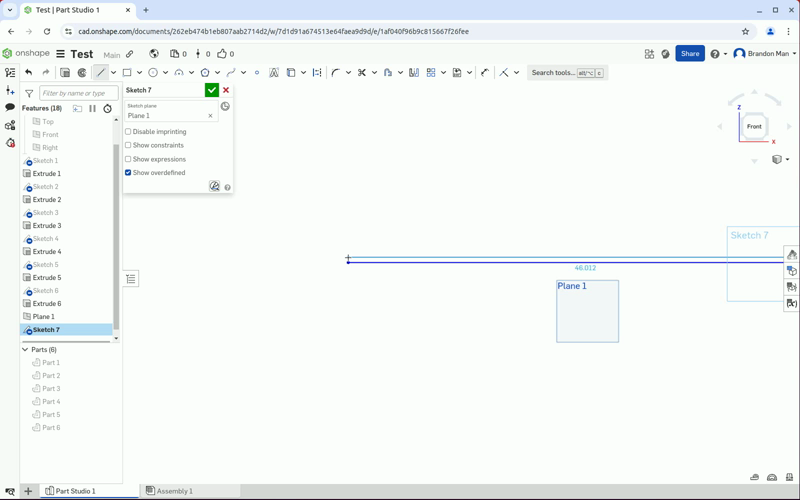
scroll(6)
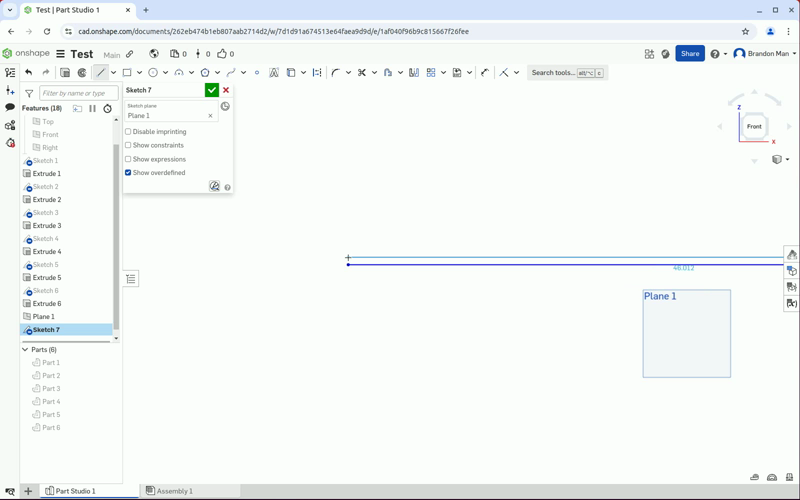
scroll(6)
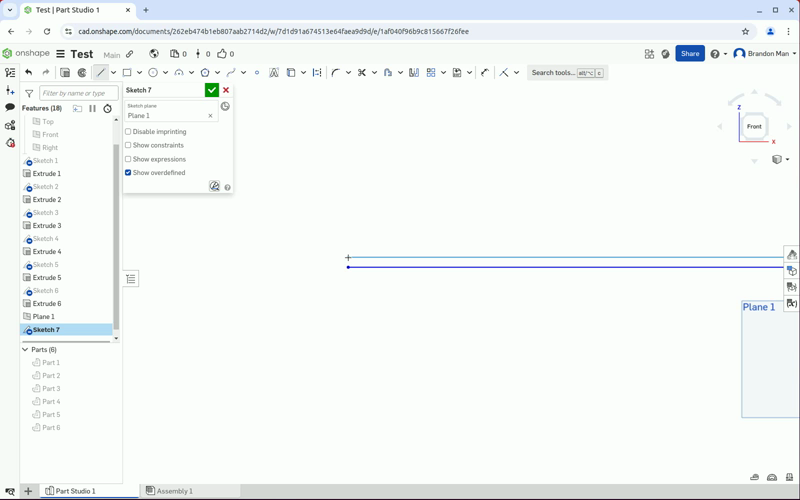
scroll(6)
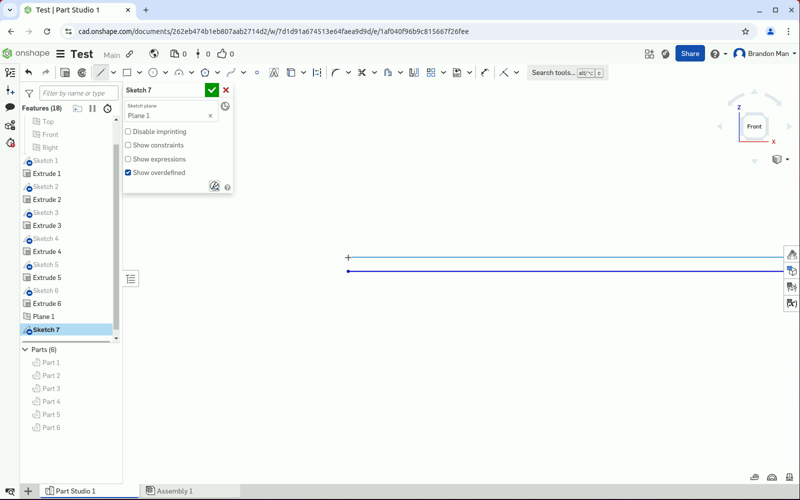
scroll(6)
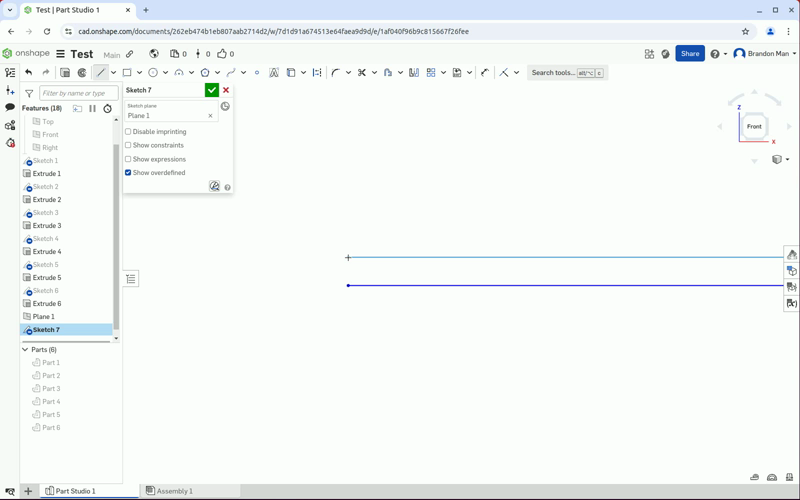
click(348, 257)
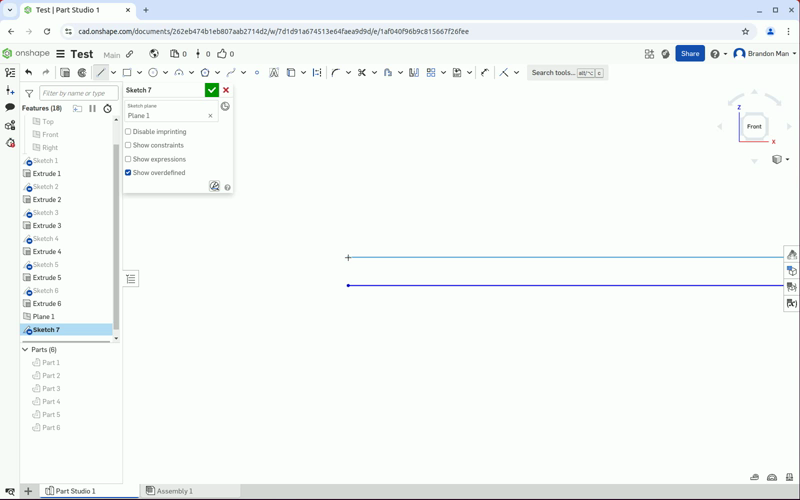
scroll(-6)
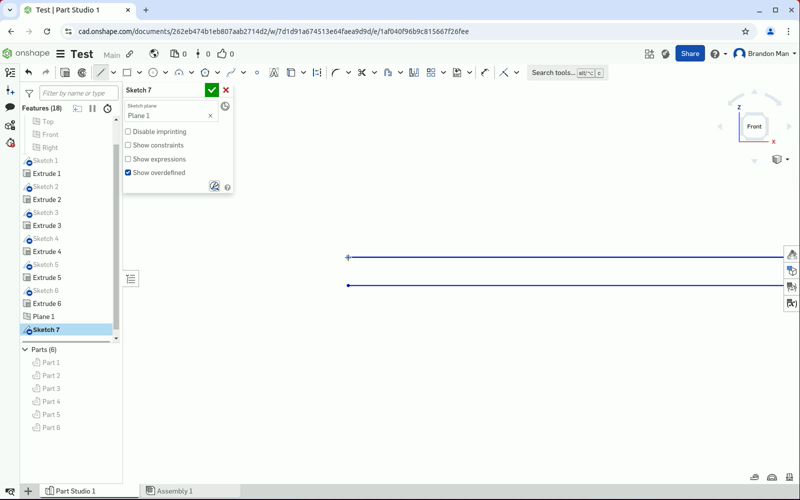
scroll(-6)
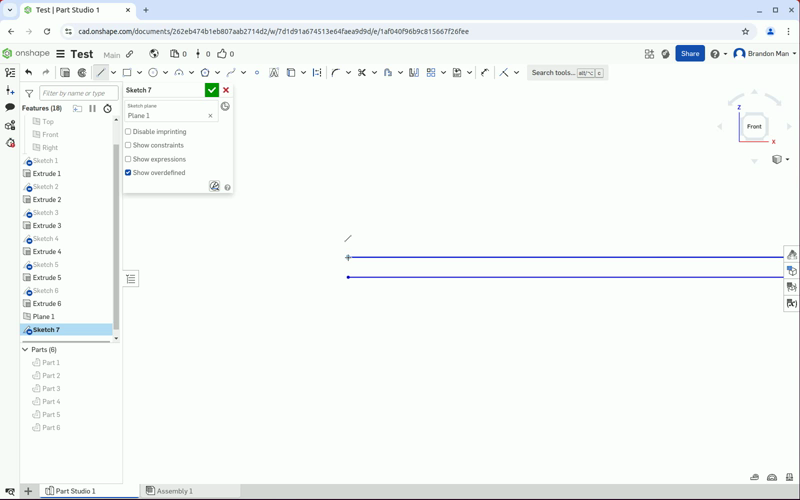
scroll(-6)
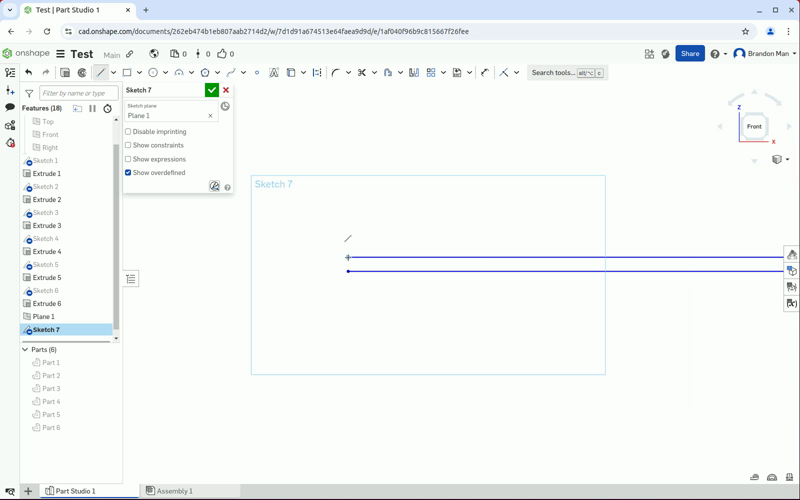
scroll(-6)
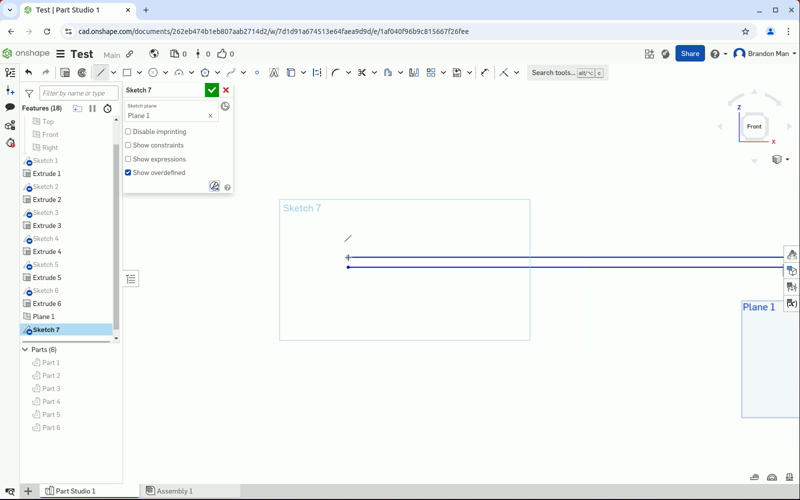
scroll(-6)
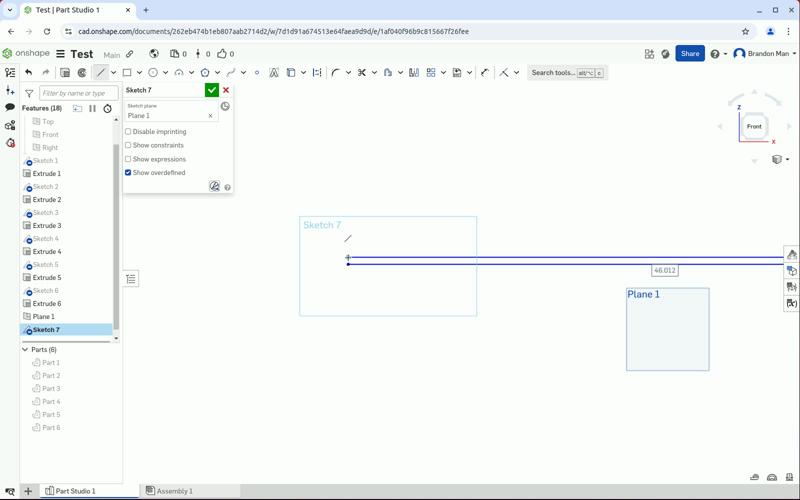
scroll(-6)
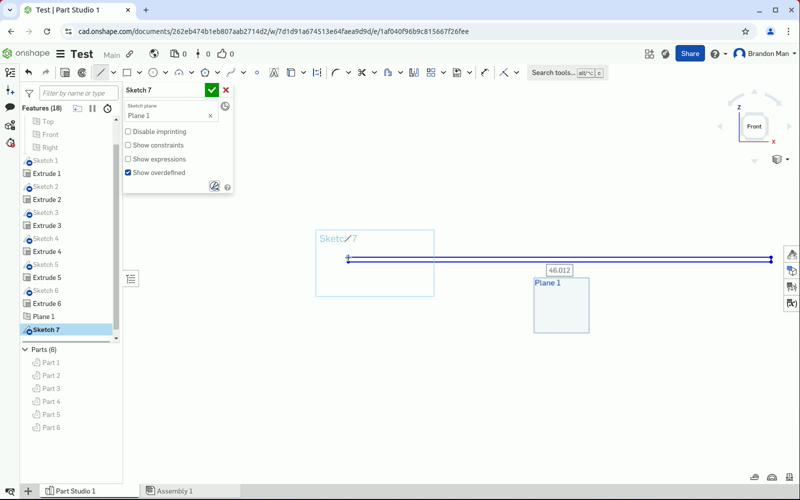
scroll(-6)
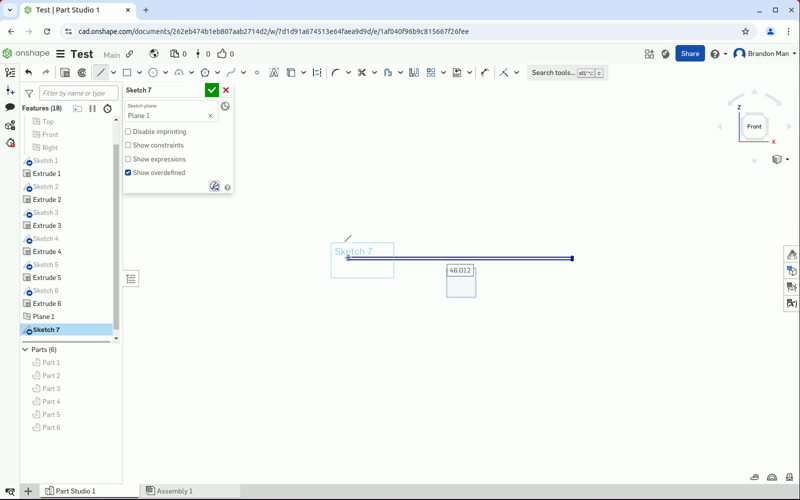
key_up(shift)
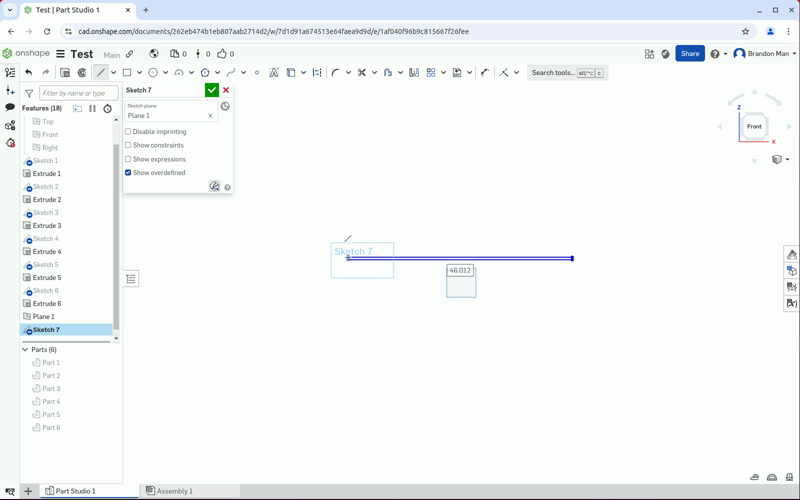
mouse_move(378, 257)
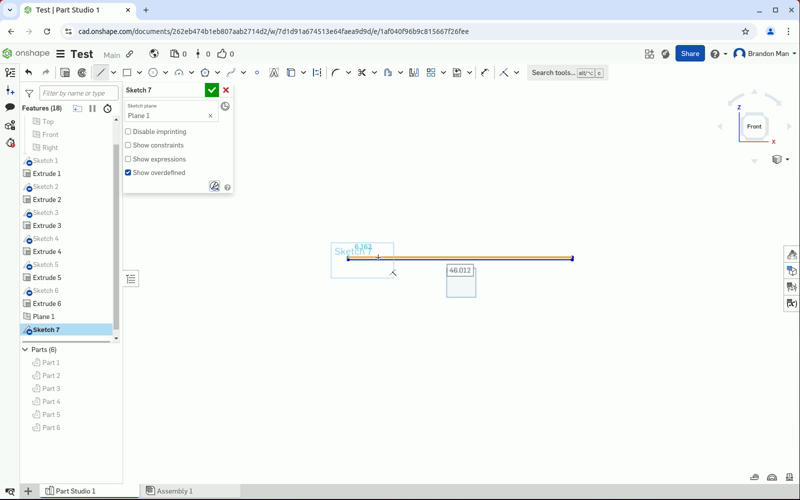
key_down(shift)
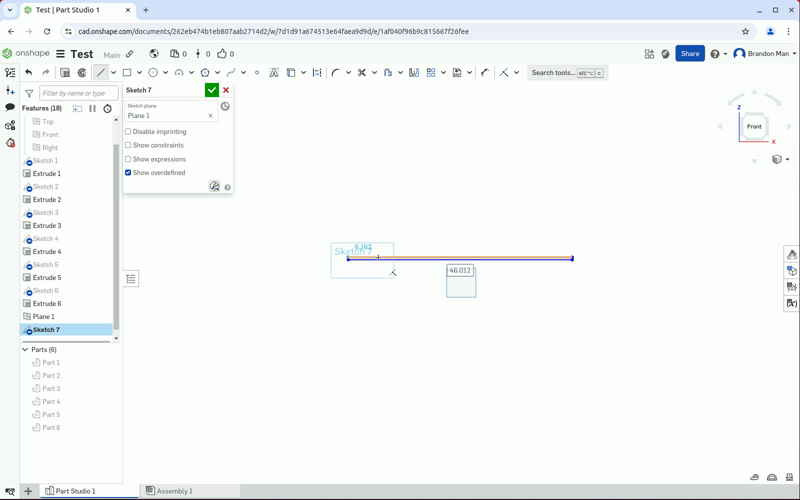
mouse_move(348, 259)
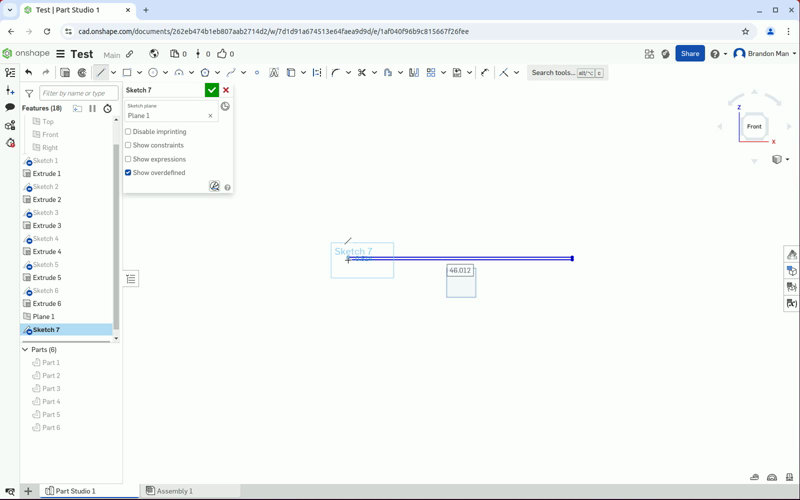
scroll(6)
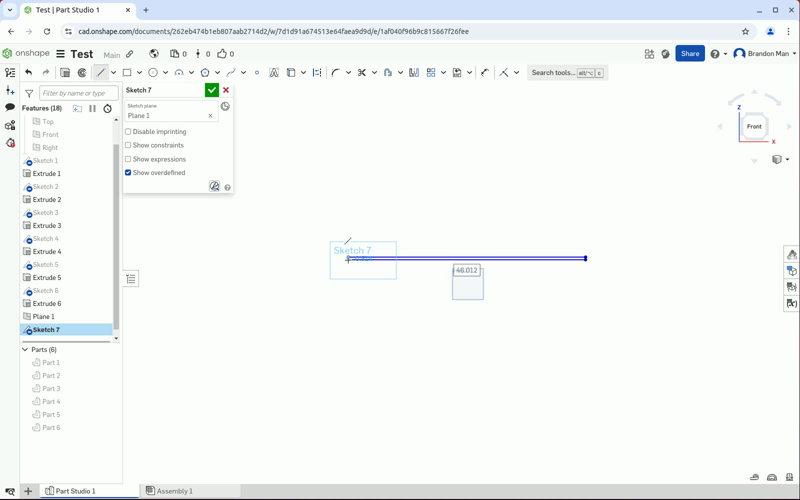
scroll(6)
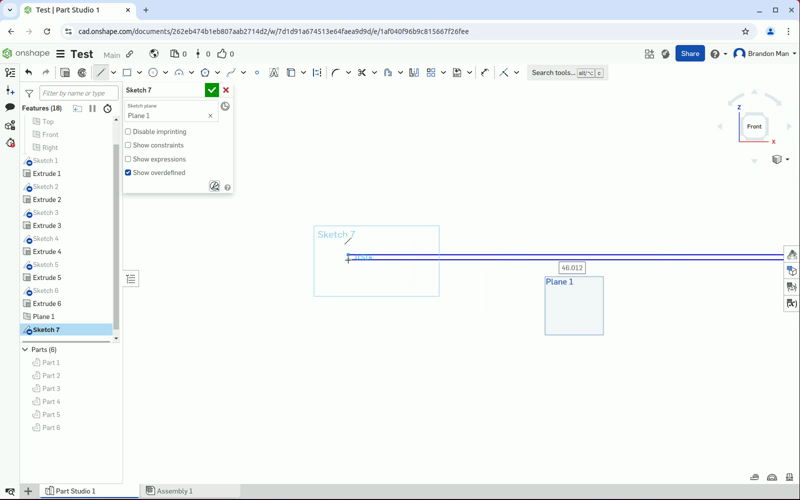
scroll(6)
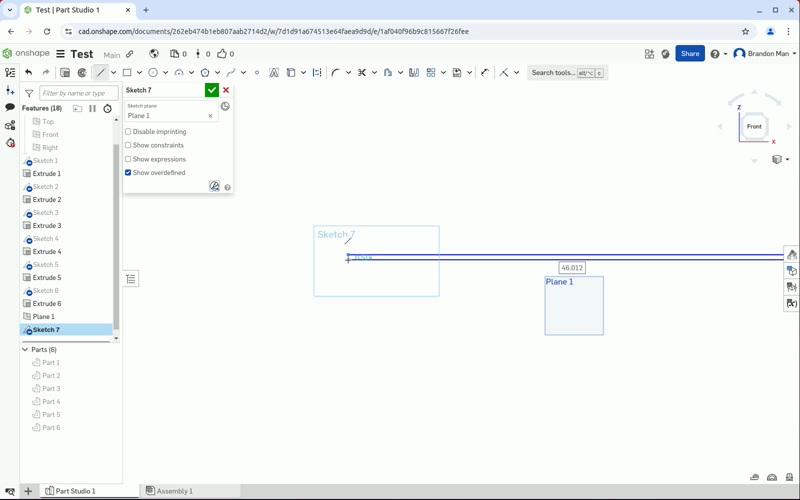
scroll(6)
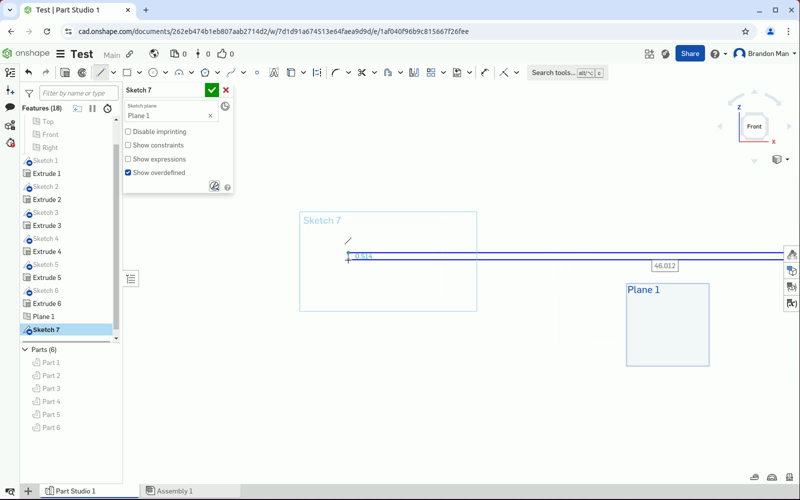
scroll(6)
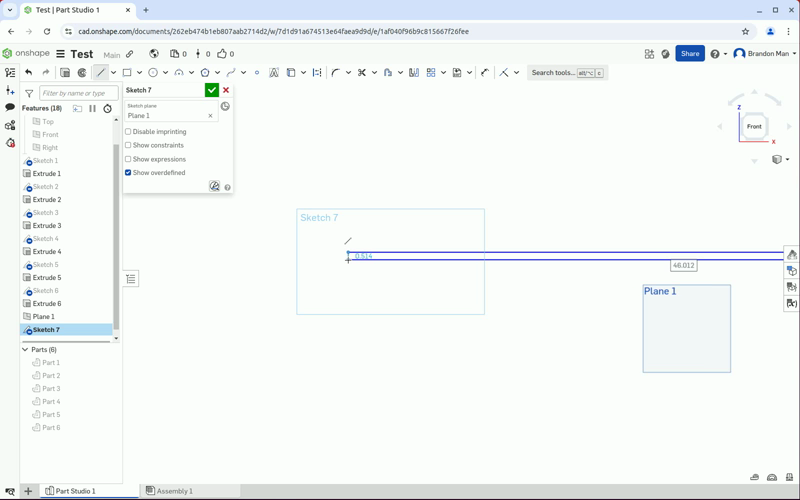
scroll(6)
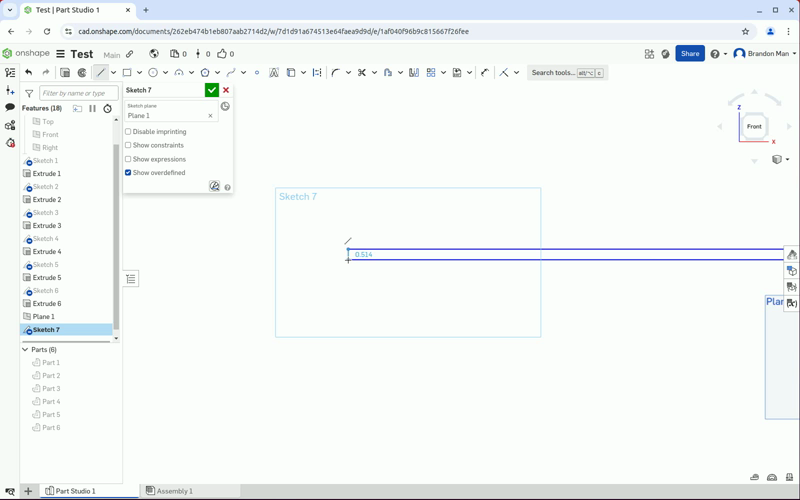
scroll(6)
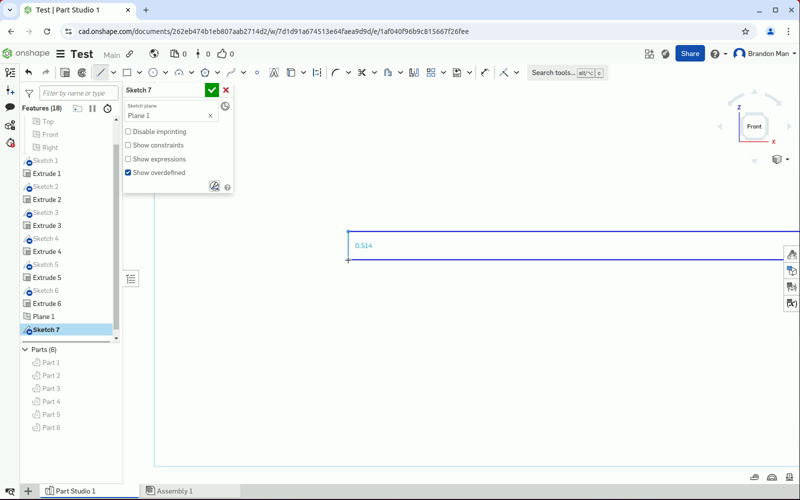
key_up(shift)
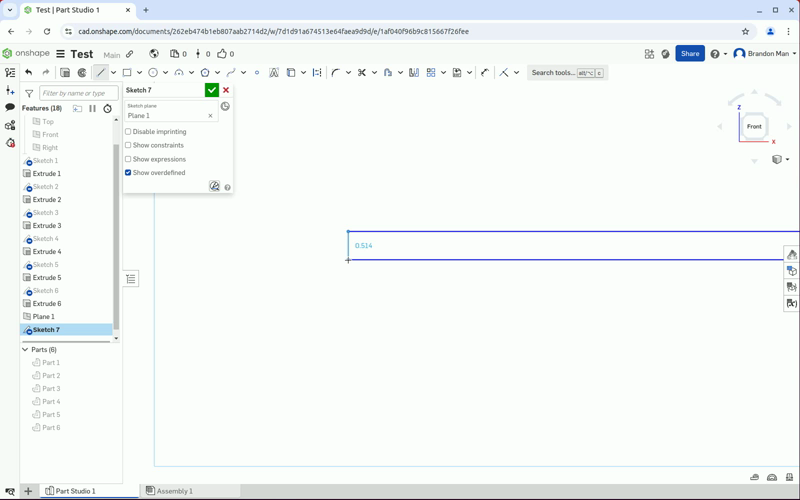
click(348, 259)
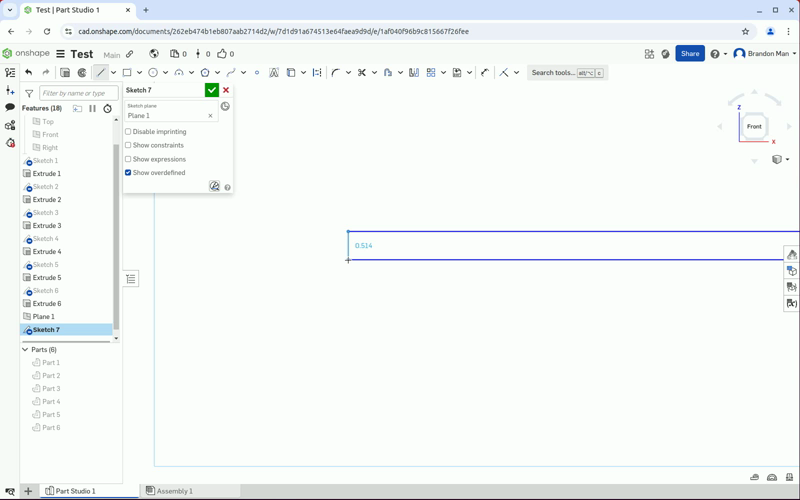
scroll(-6)
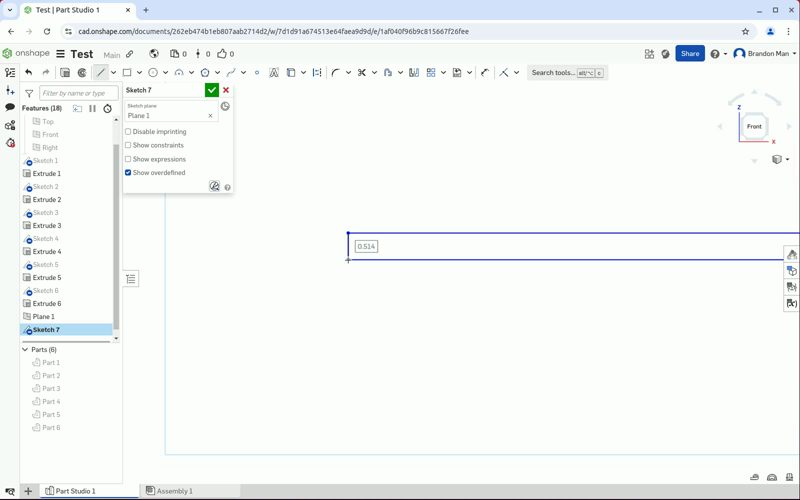
scroll(-6)
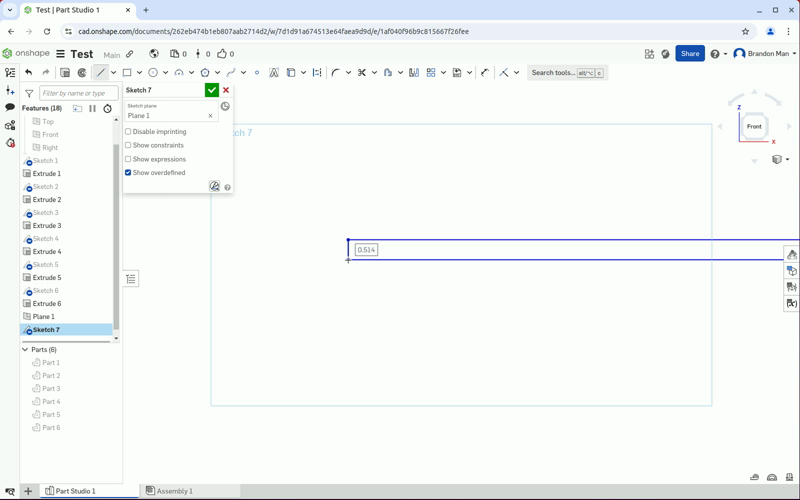
scroll(-6)
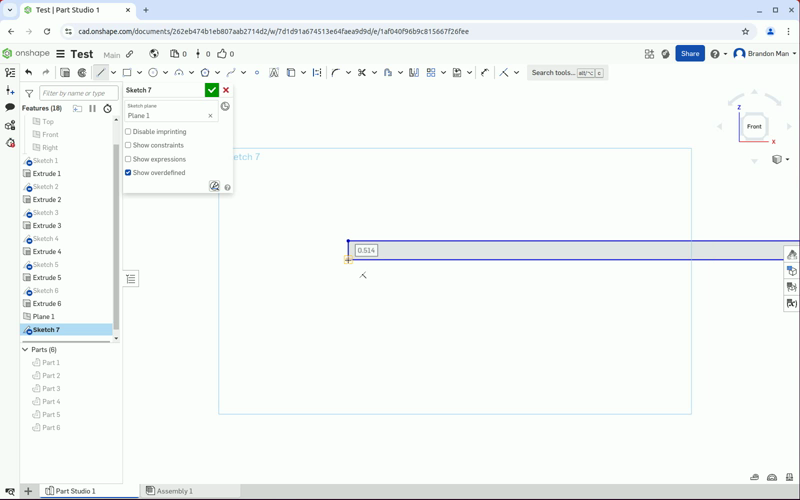
scroll(-6)
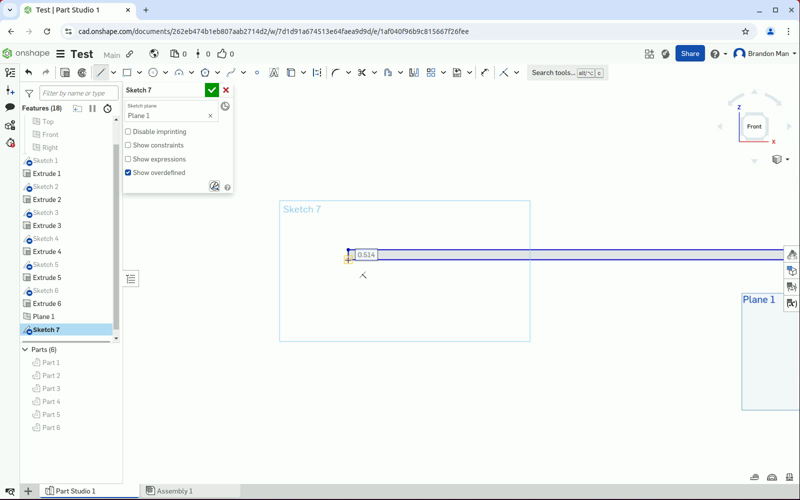
scroll(-6)
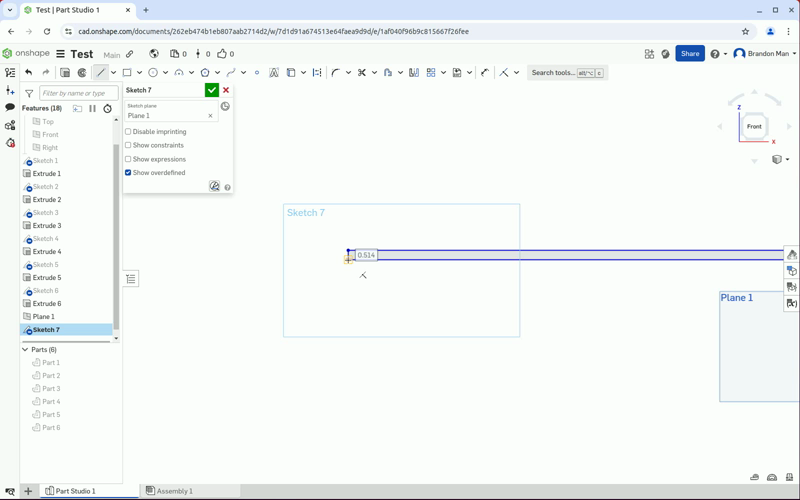
scroll(-6)
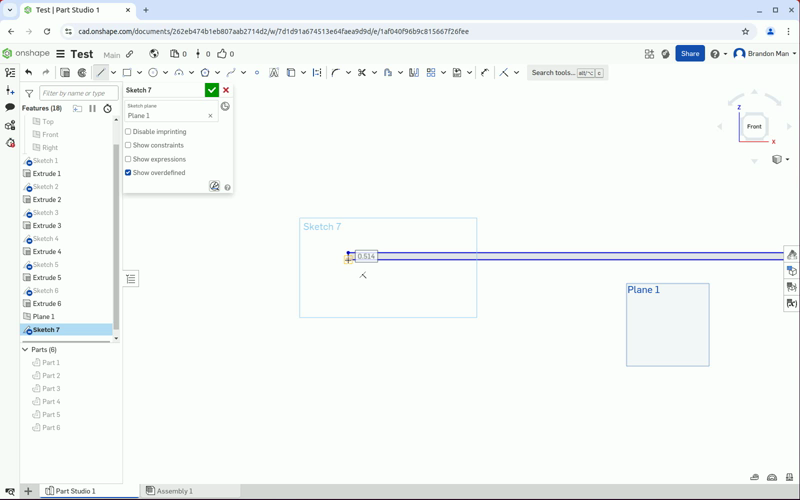
scroll(-6)
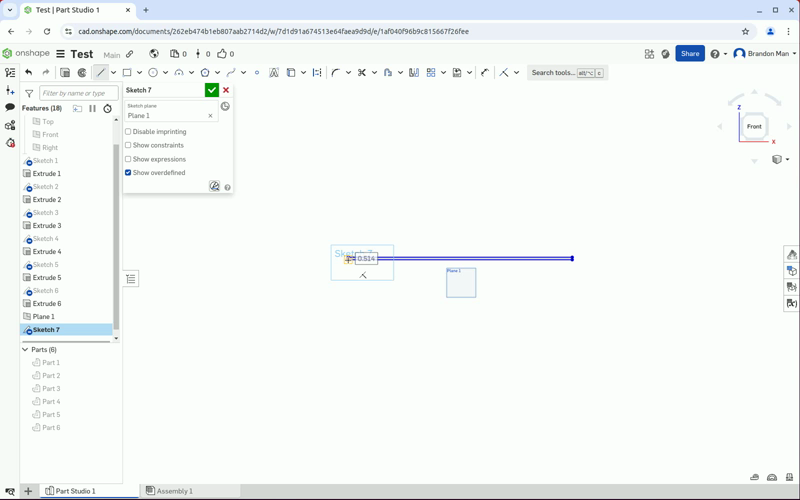
key(esc)
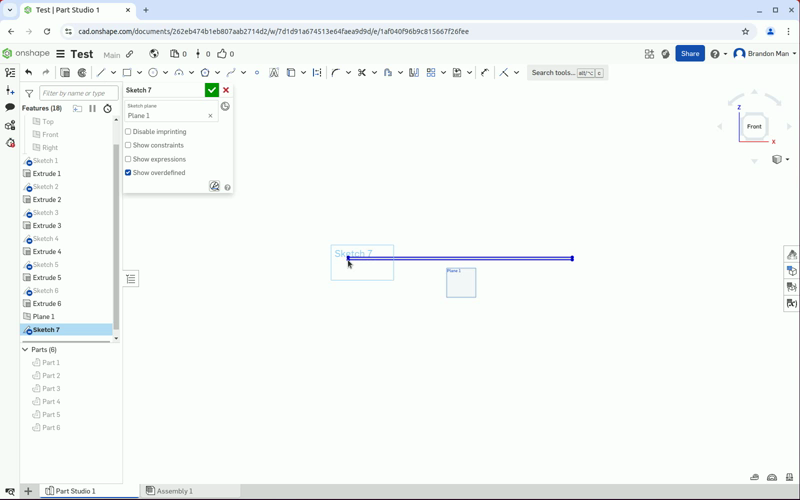
mouse_move(349, 257)
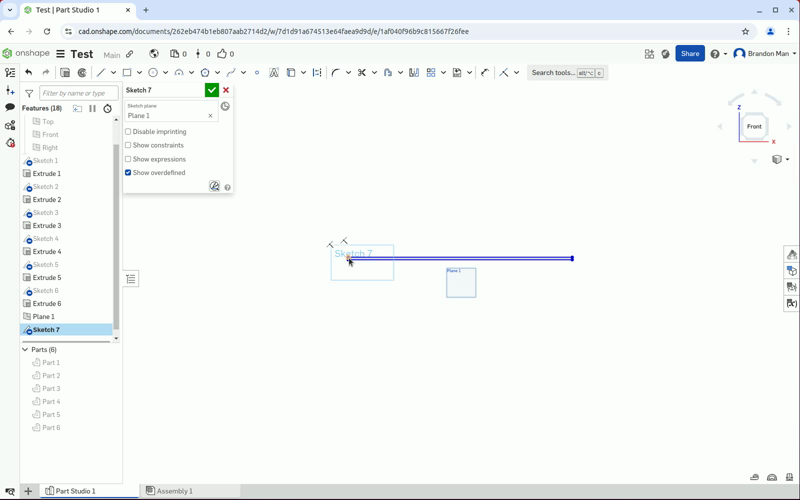
scroll(6)
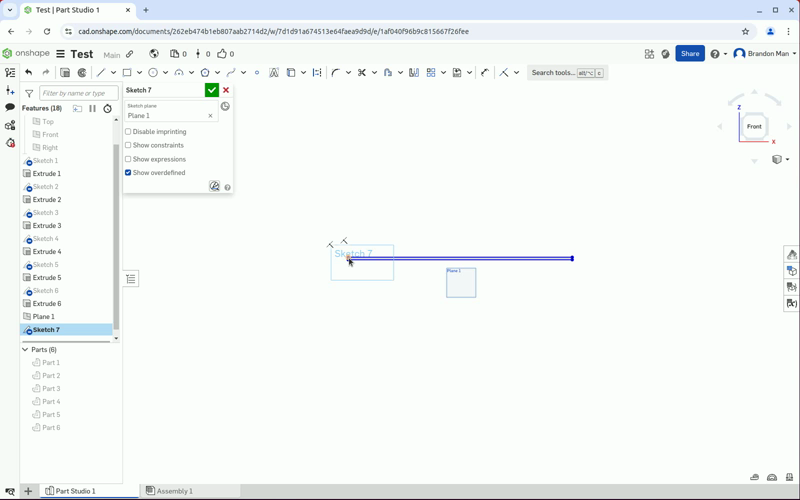
scroll(6)
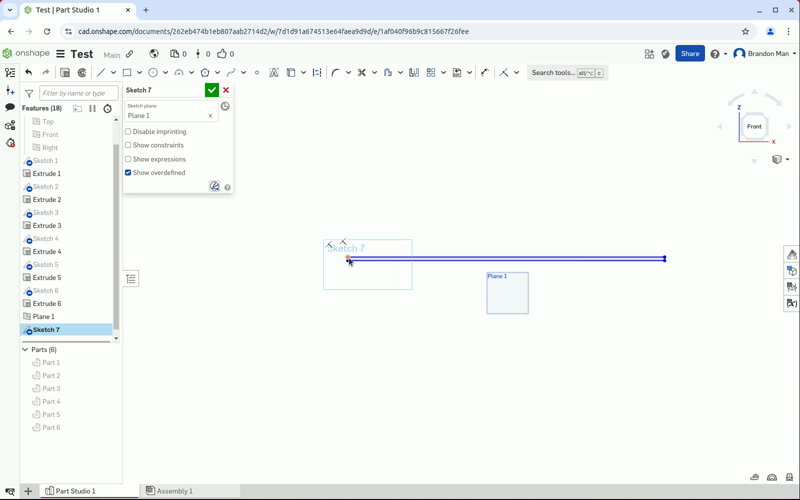
scroll(6)
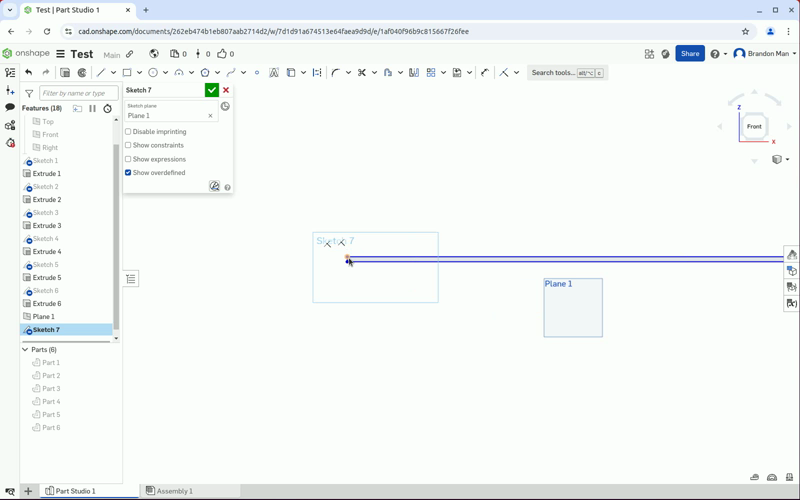
scroll(6)
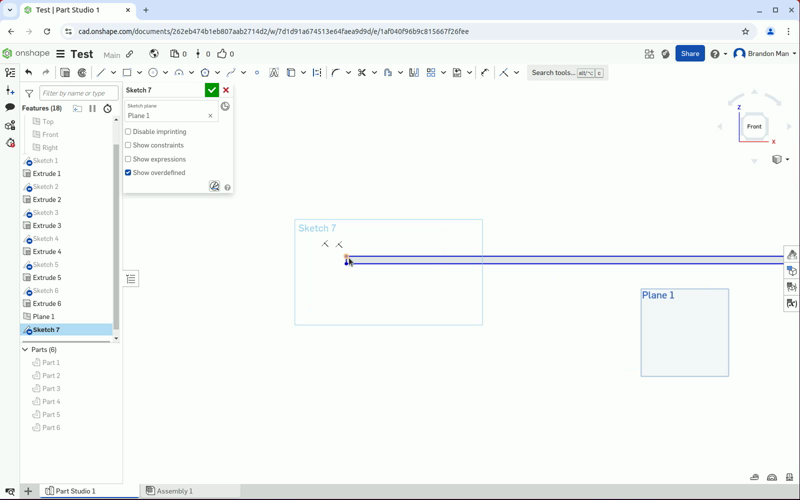
scroll(6)
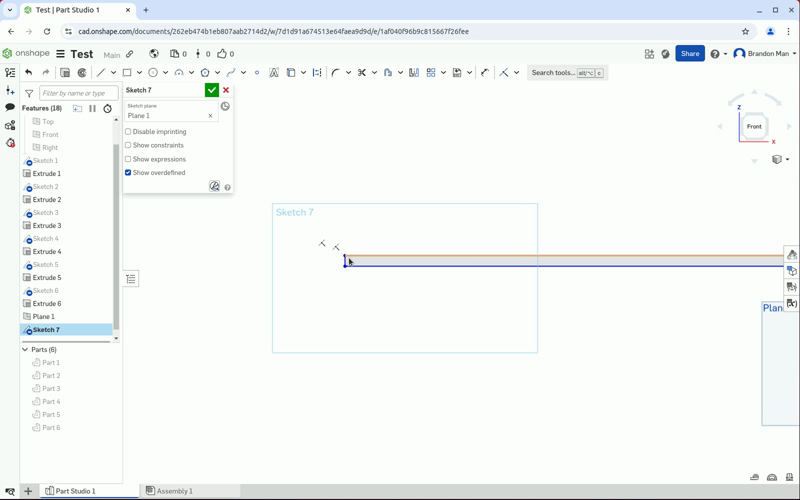
scroll(6)
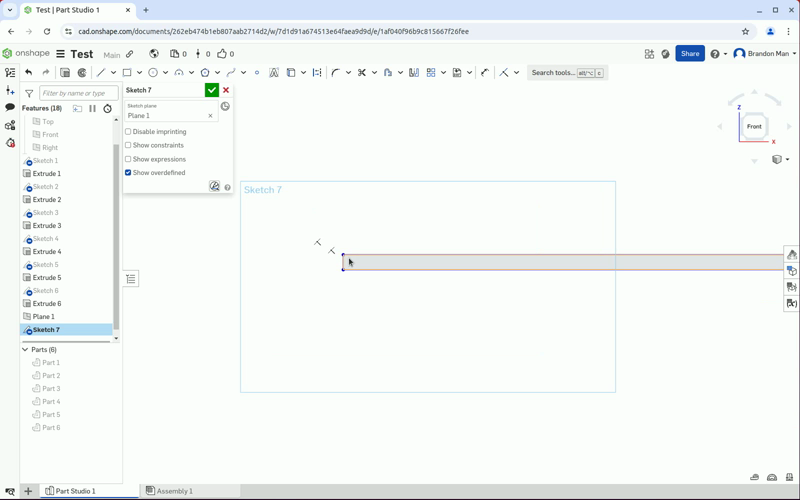
scroll(6)
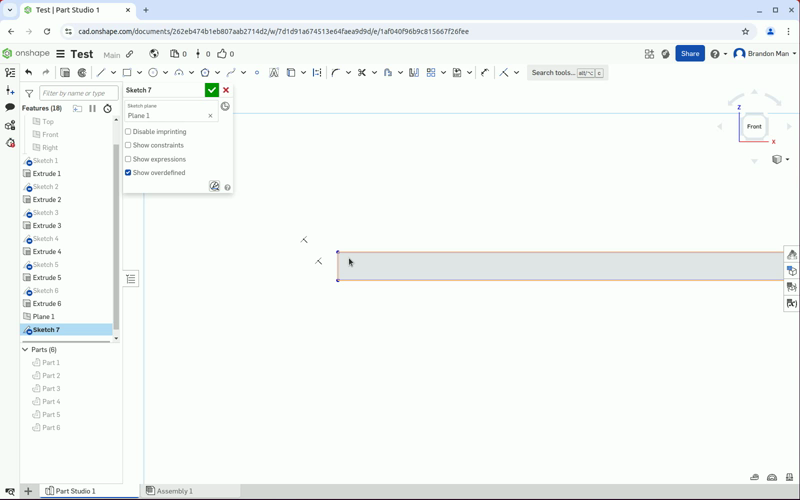
click(349, 257)
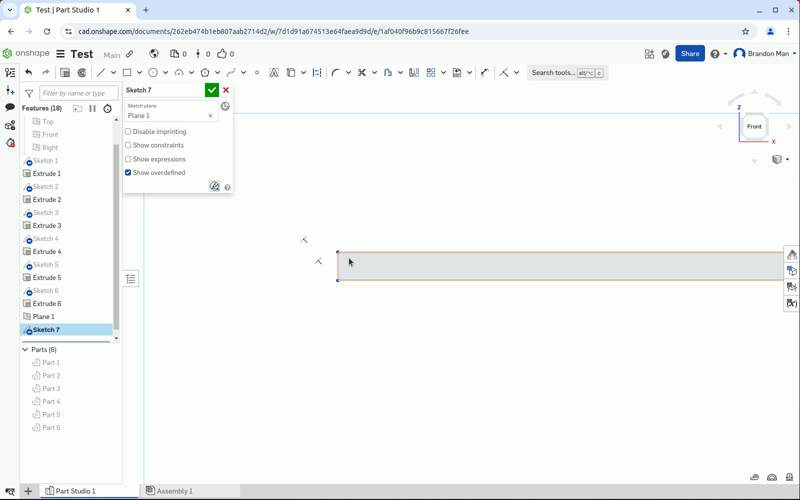
scroll(-6)
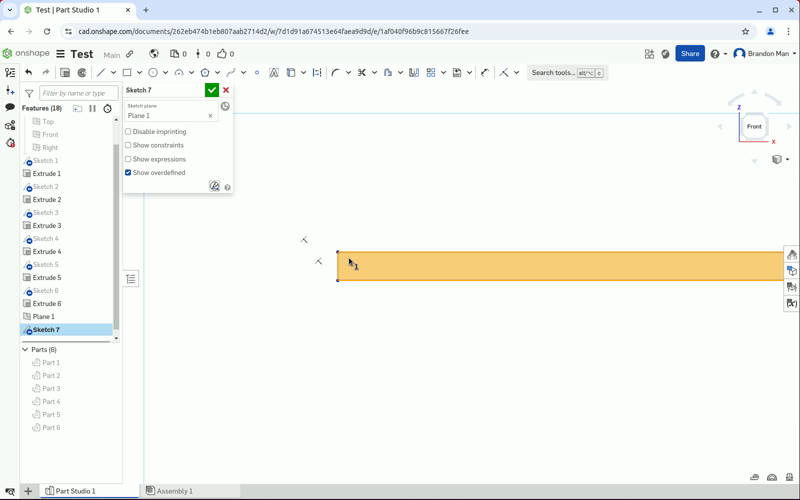
scroll(-6)
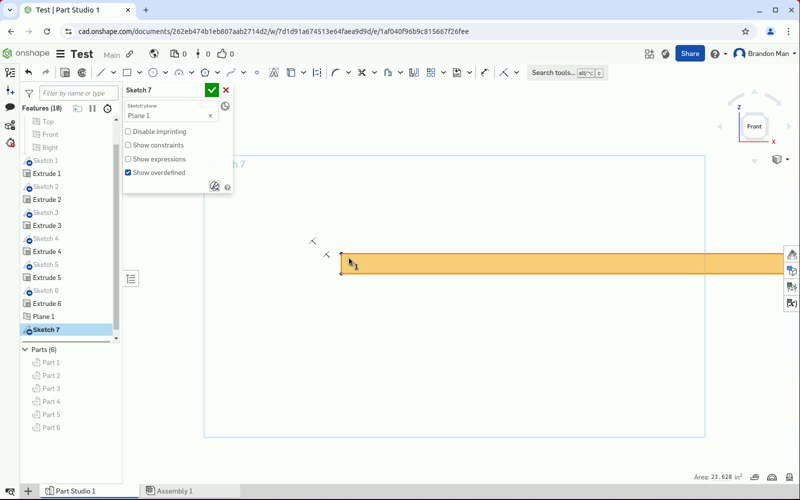
scroll(-6)
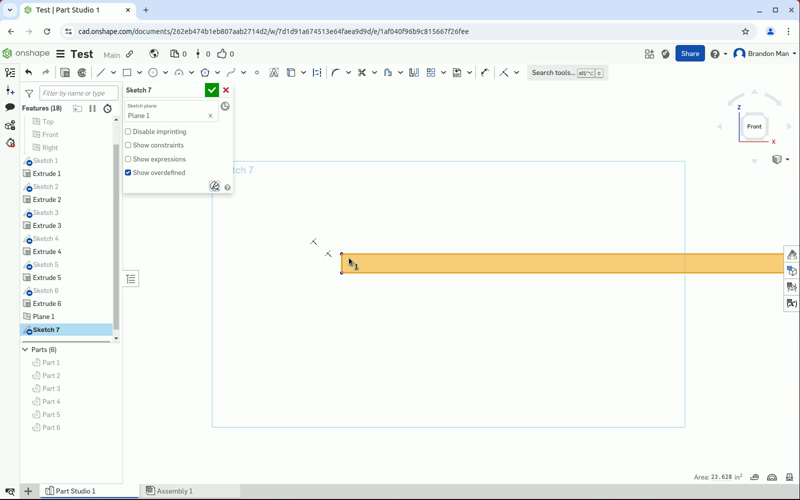
scroll(-6)
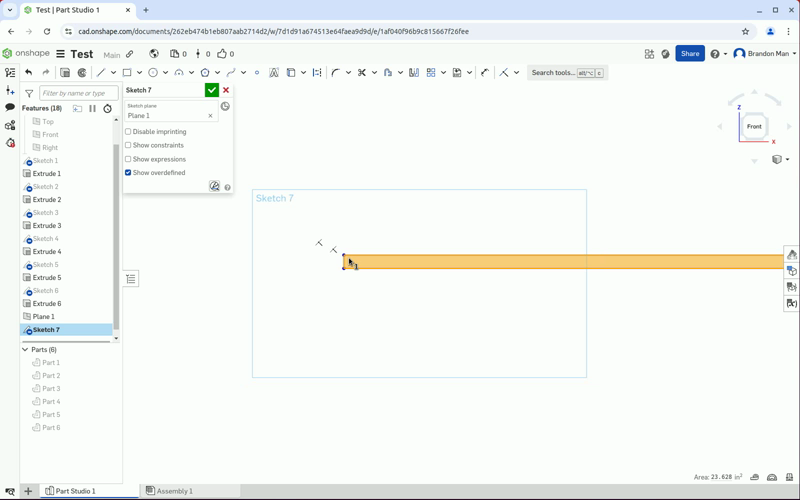
scroll(-6)
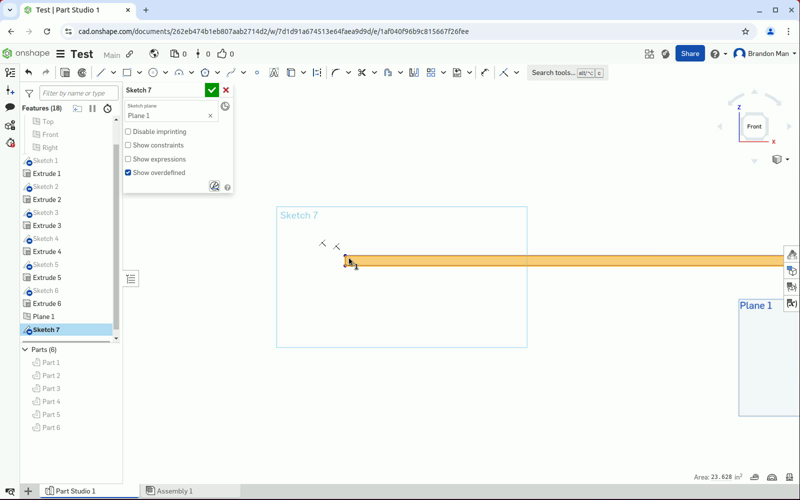
scroll(-6)
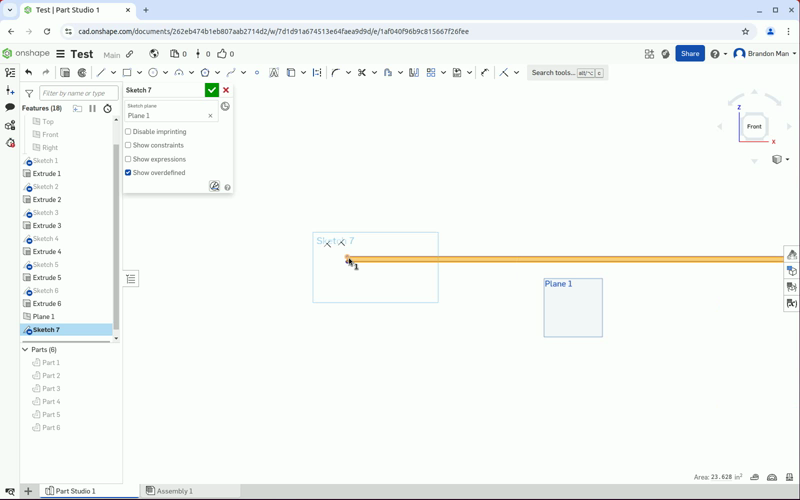
scroll(-6)
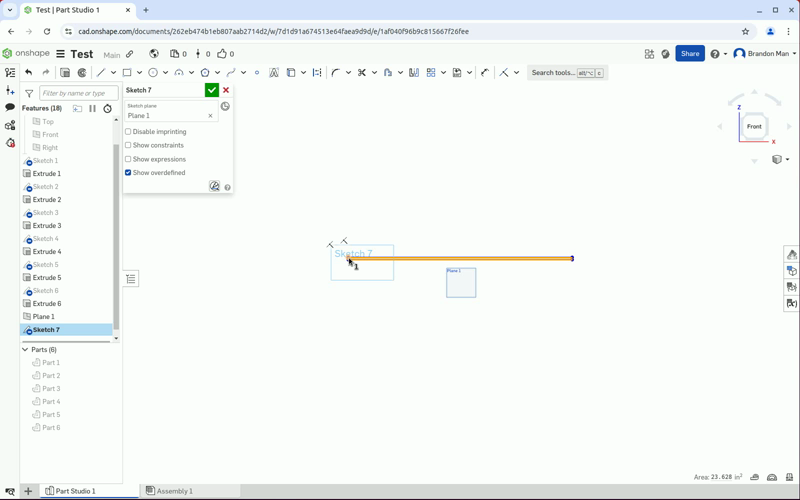
mouse_move(73, 352)
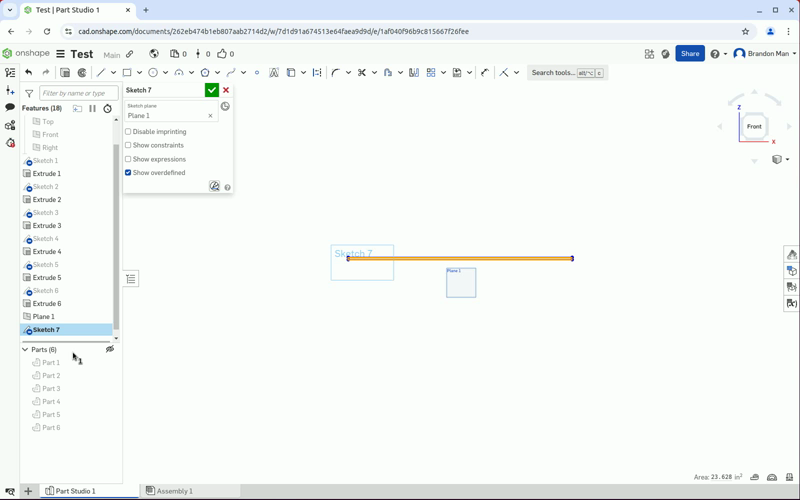
key(shift+y)
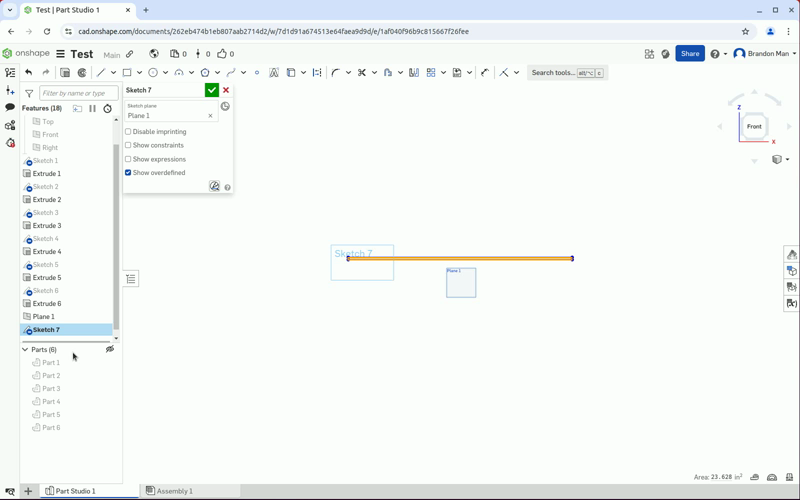
key(shift+e)
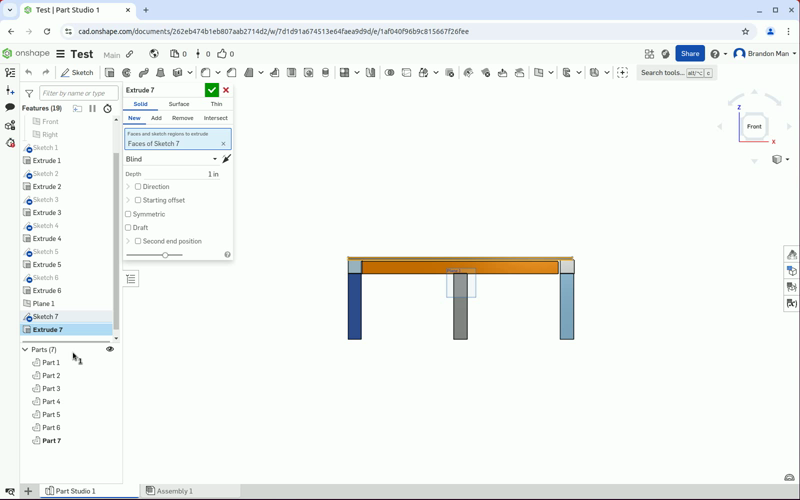
mouse_move(143, 106)
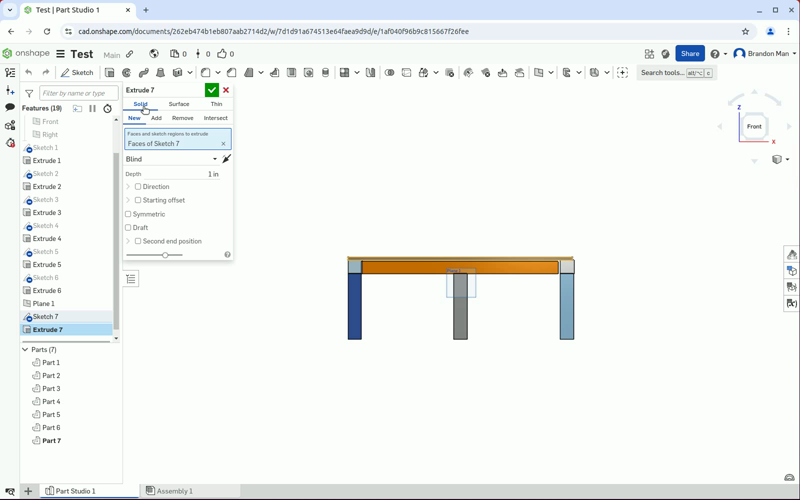
click(143, 106)
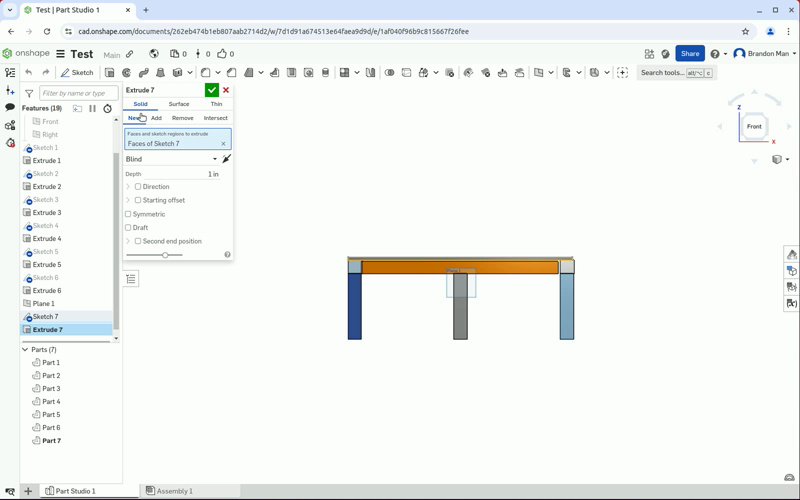
mouse_move(137, 120)
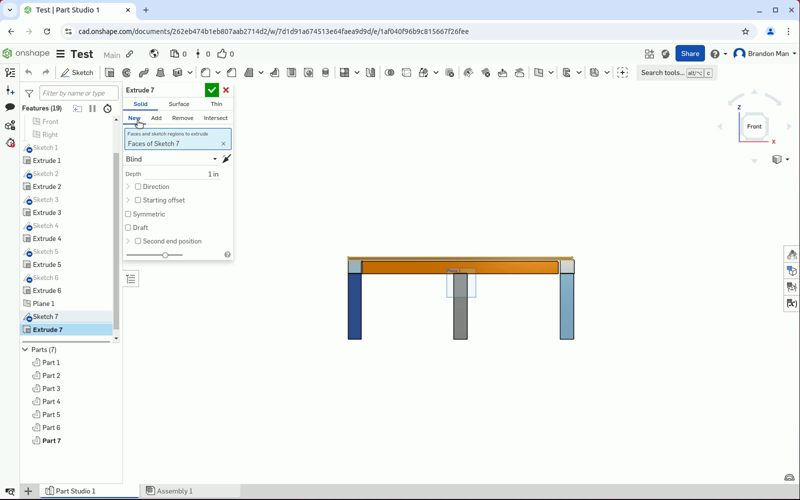
click(137, 120)
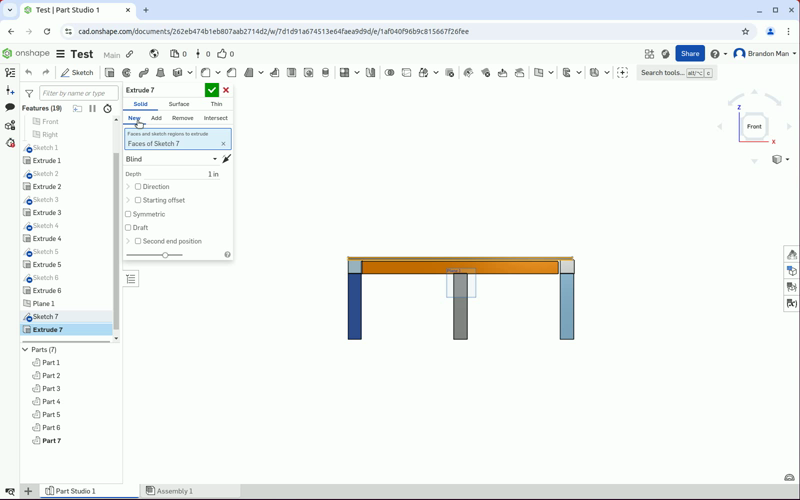
key(tab, 4)
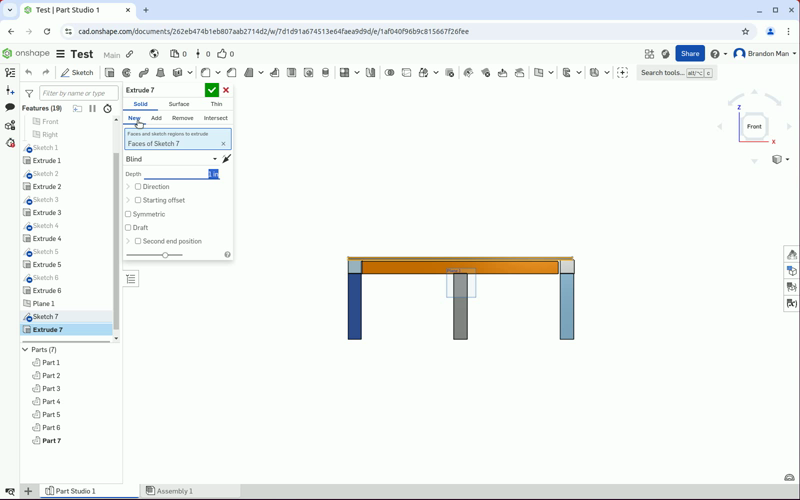
text(2.648)
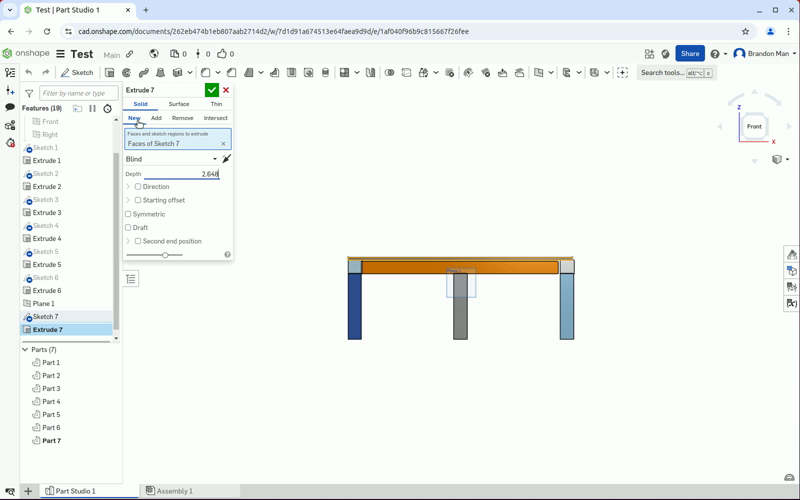
key(tab, 3)
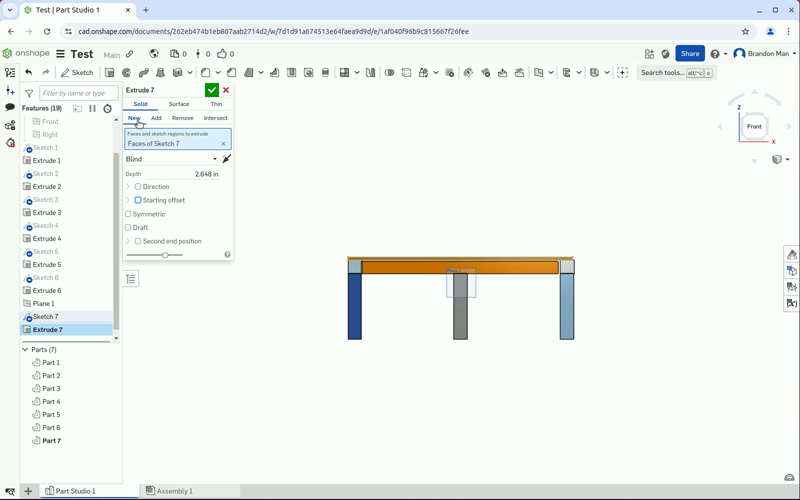
key(tab, 2)
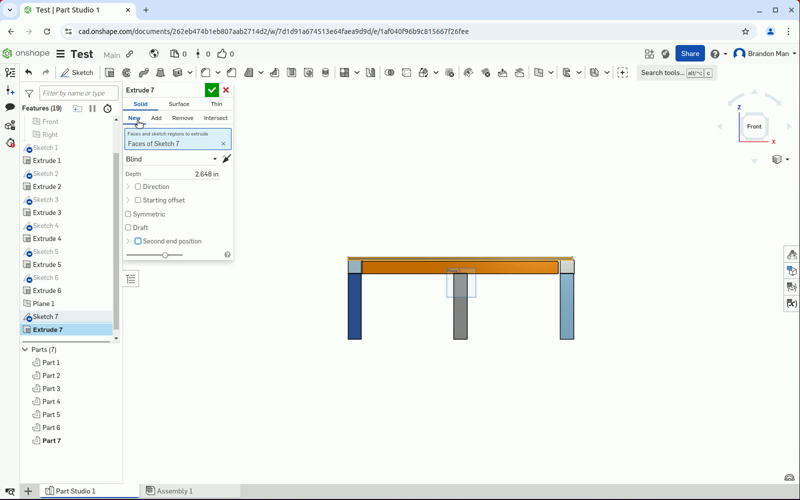
key(space)
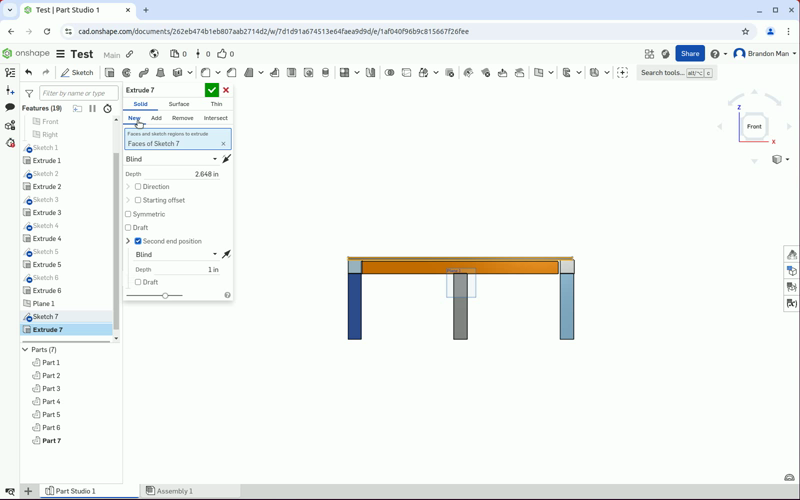
key(tab, 3)
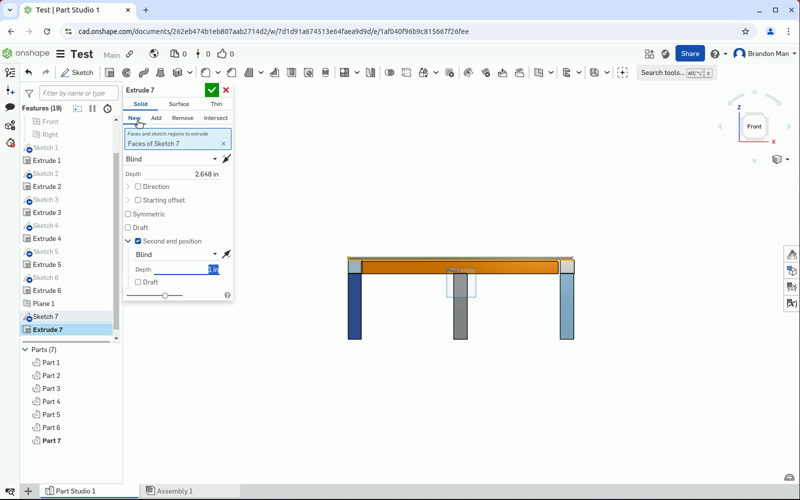
text(1.444)
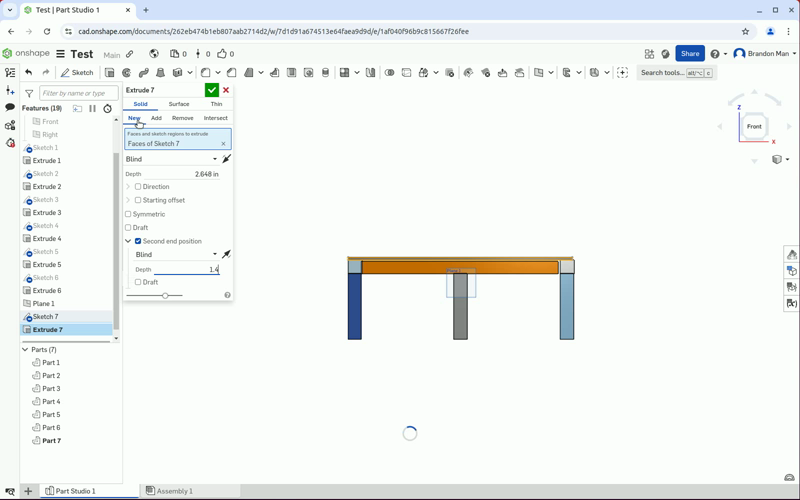
key(enter)
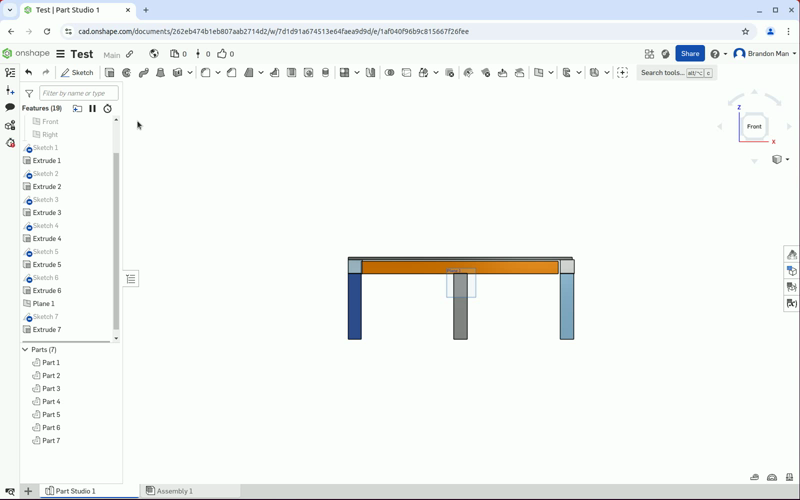
key(shift+h)
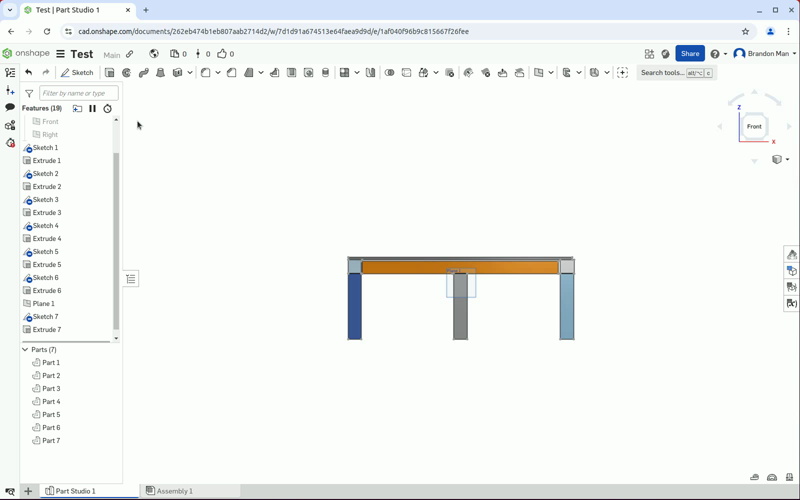
key(shift+h)
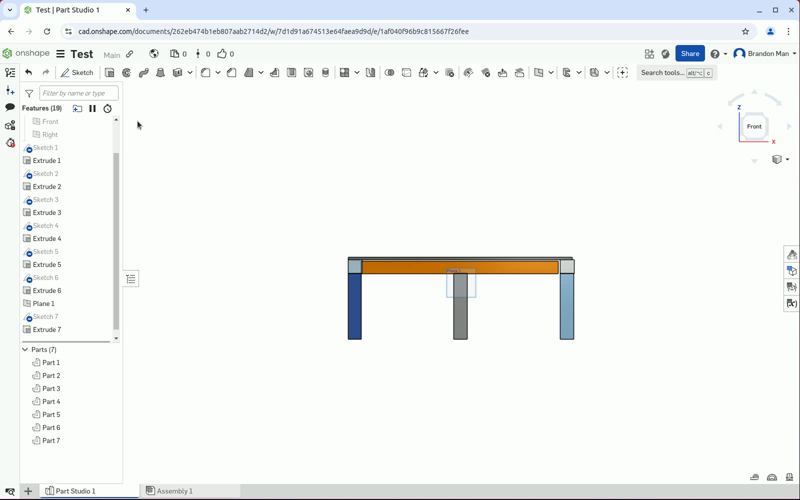
mouse_move(69, 150)
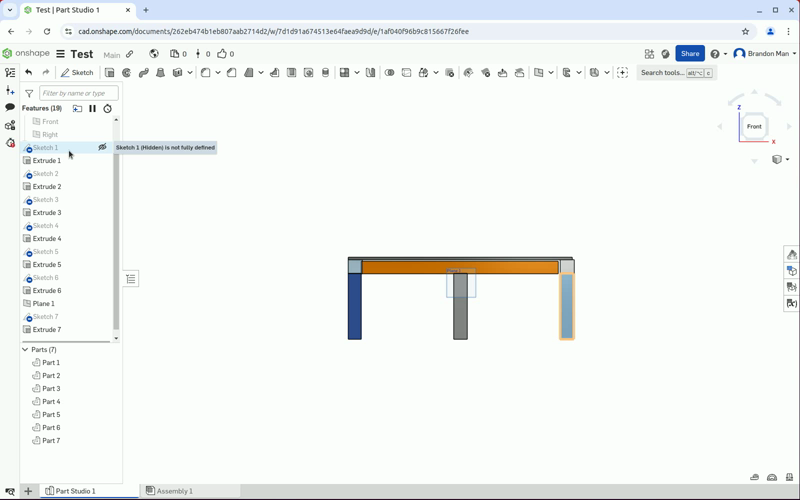
click(69, 150)
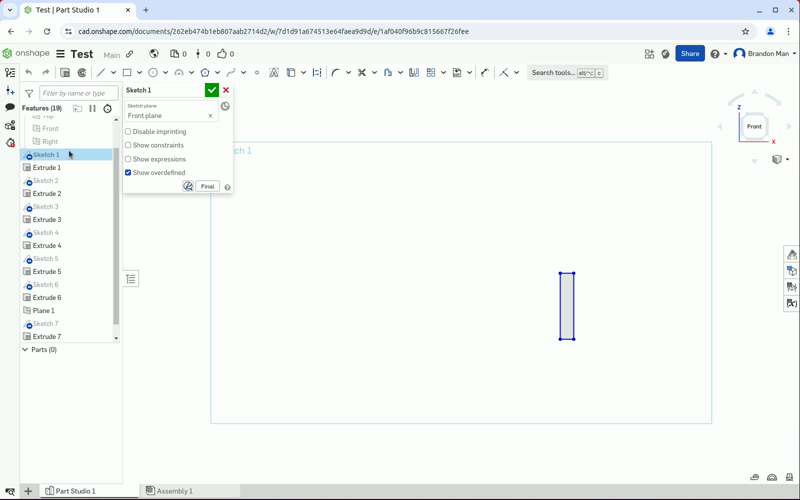
mouse_move(229, 92)
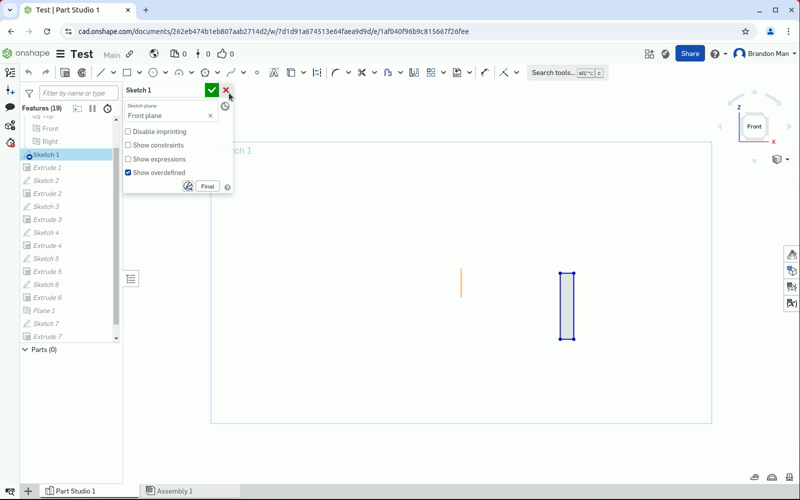
click(229, 92)
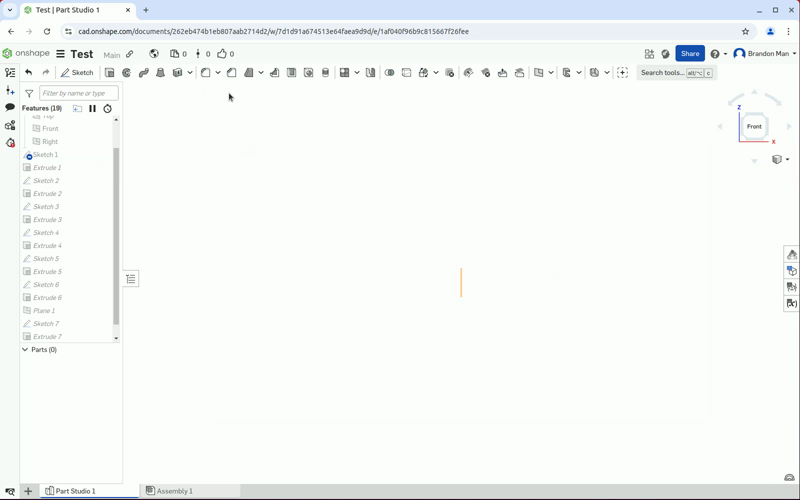
key(shift+s)
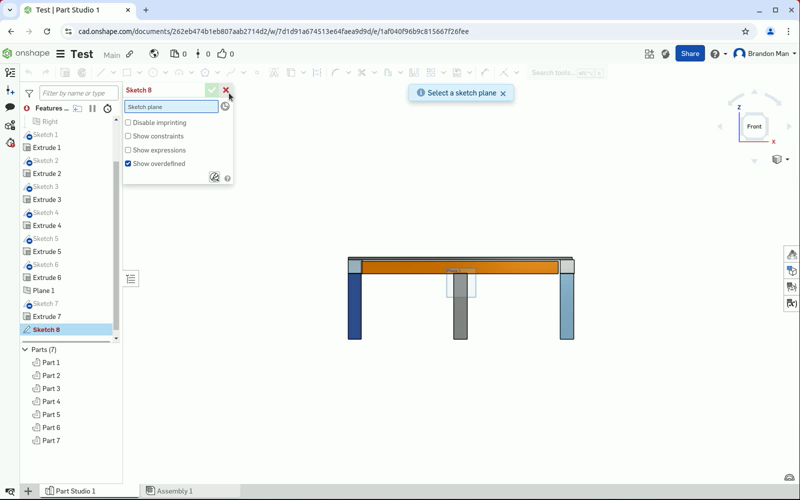
mouse_move(69, 293)
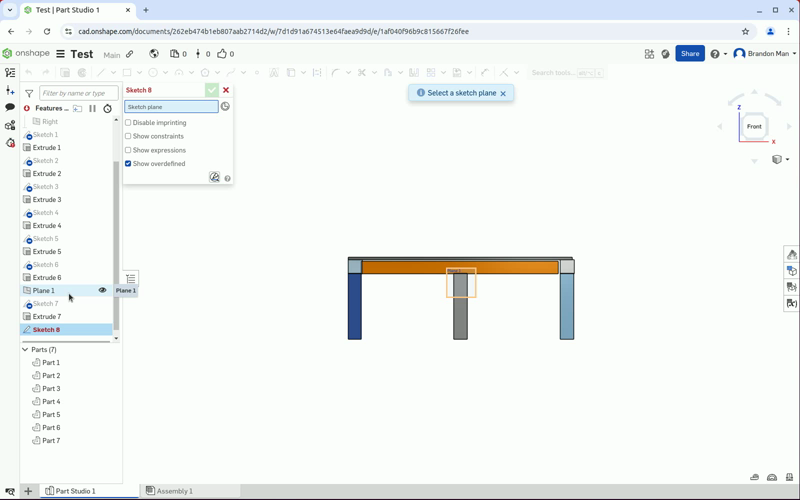
click(69, 293)
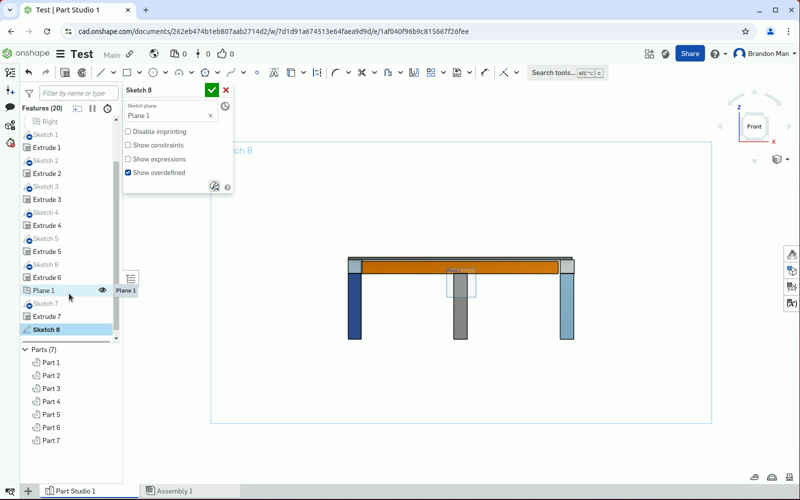
mouse_move(73, 352)
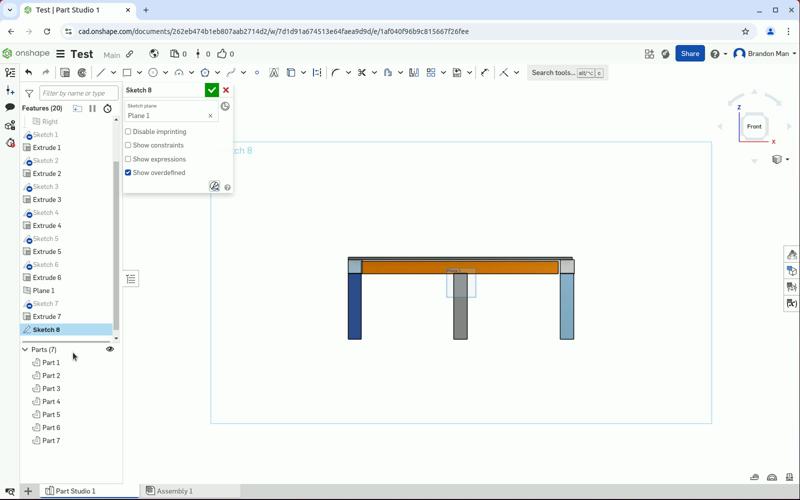
key(y)
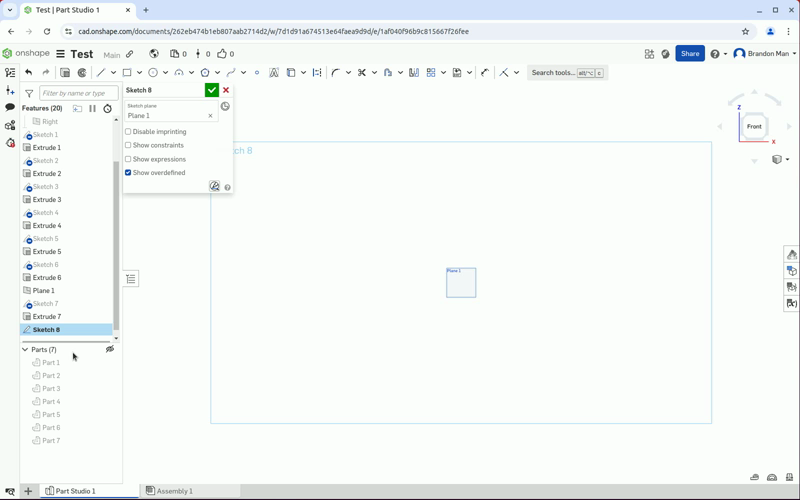
key(l)
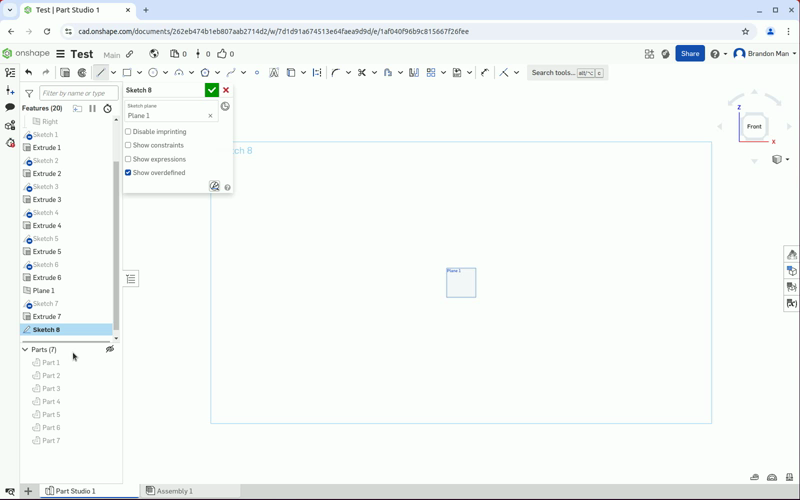
key_down(shift)
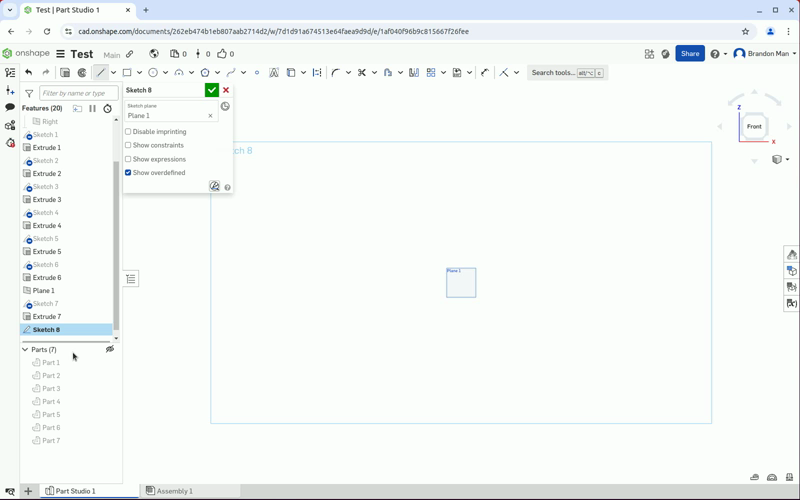
mouse_move(348, 266)
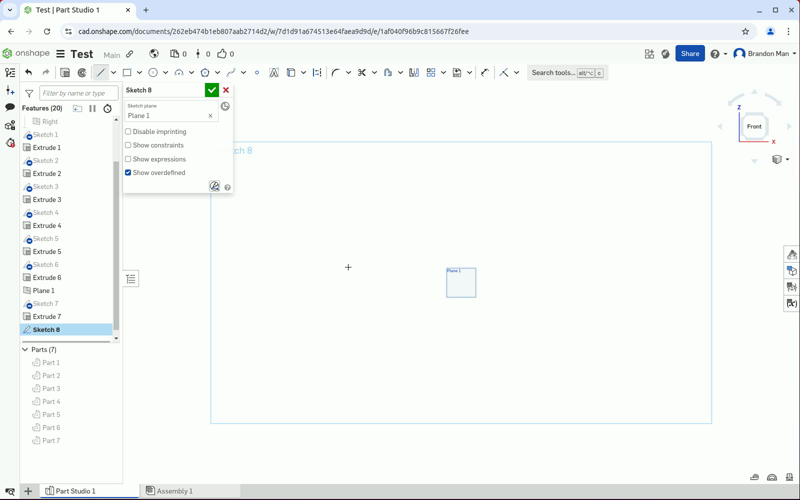
click(348, 266)
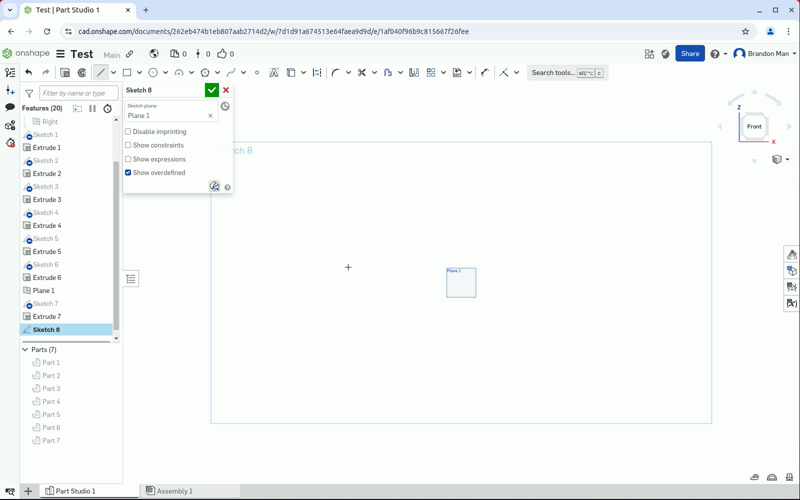
key_up(shift)
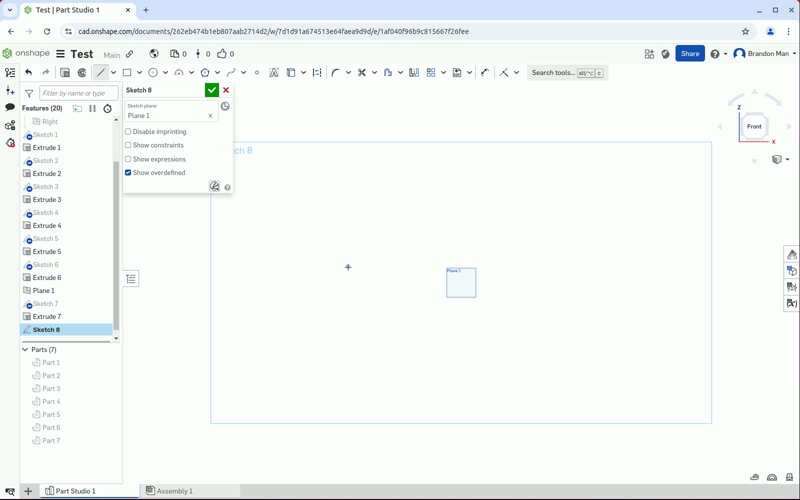
key_down(shift)
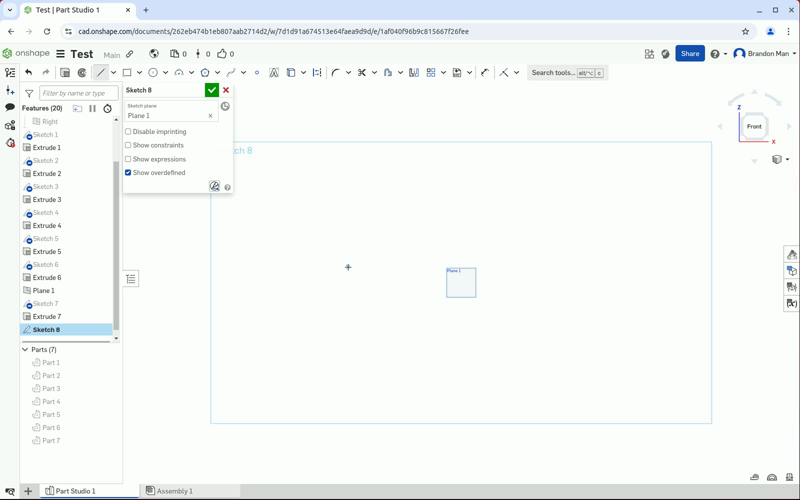
mouse_move(572, 266)
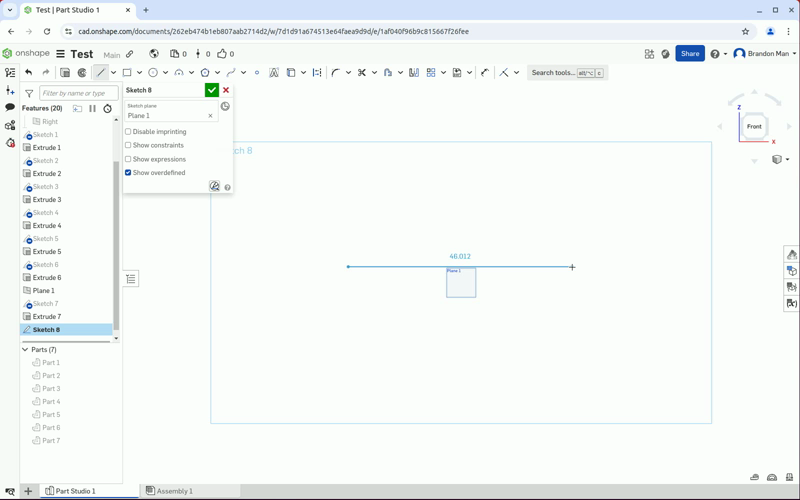
click(572, 266)
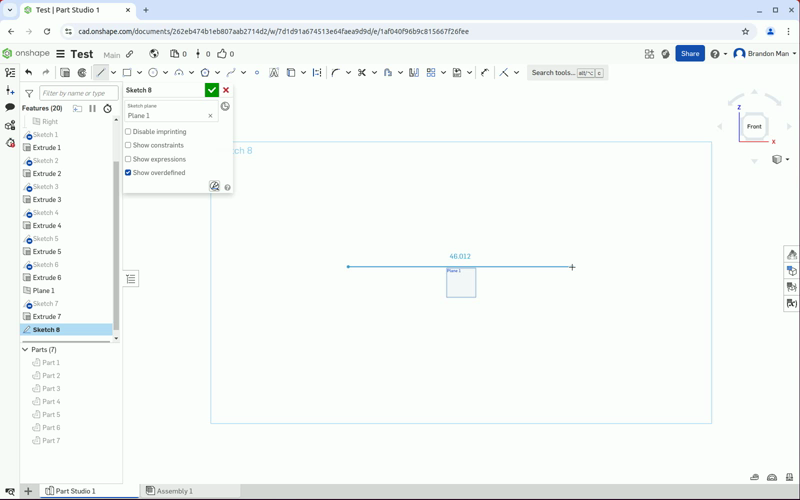
key_up(shift)
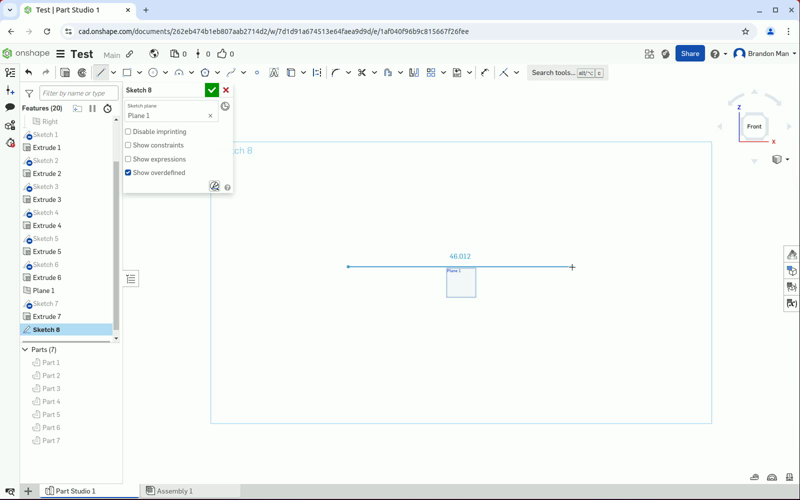
key_down(shift)
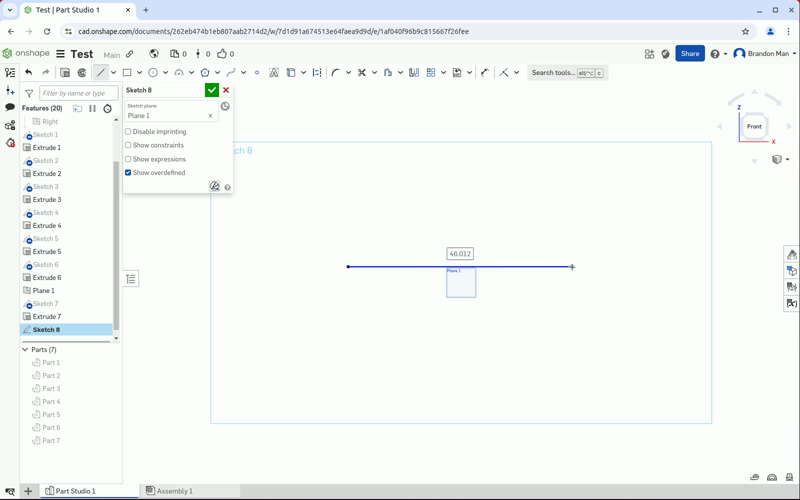
mouse_move(589, 266)
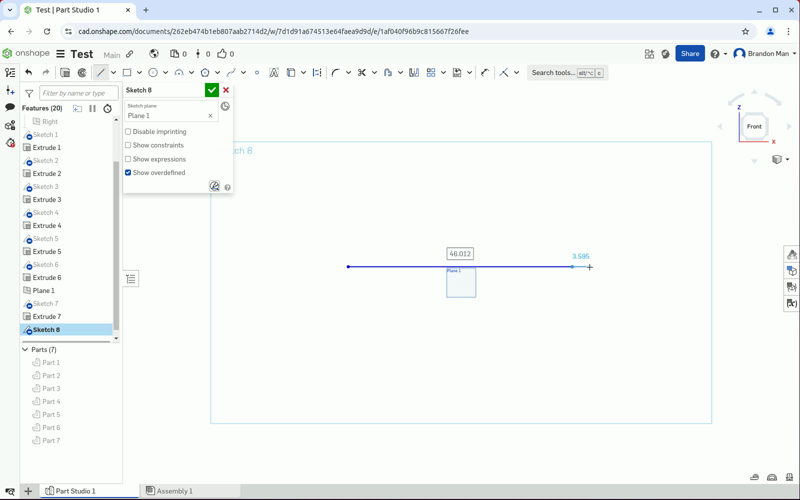
mouse_move(572, 259)
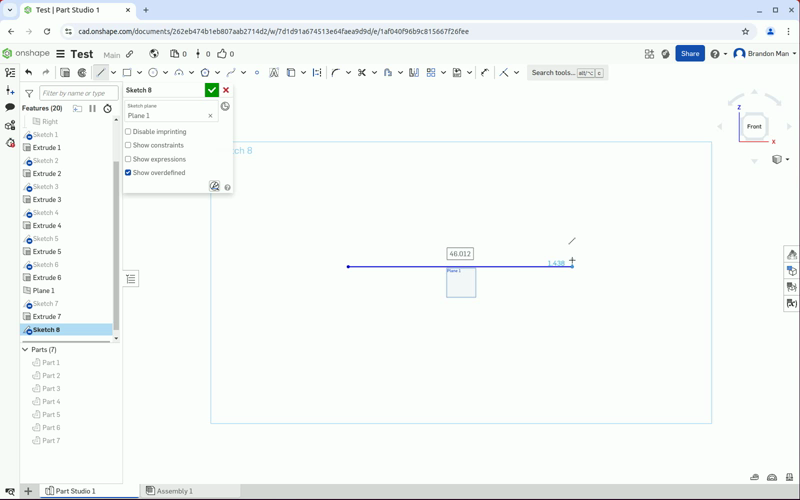
scroll(6)
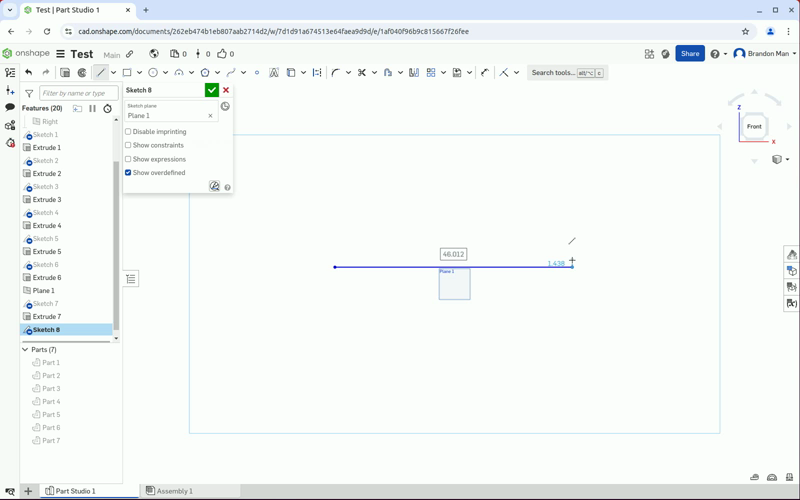
scroll(6)
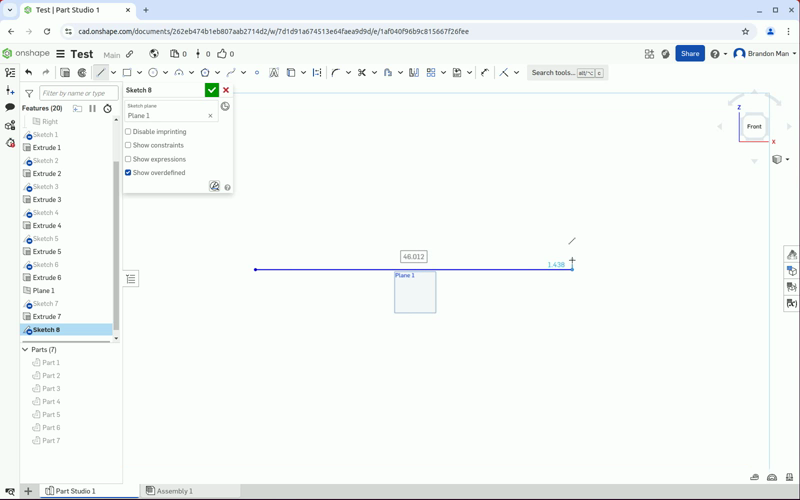
scroll(6)
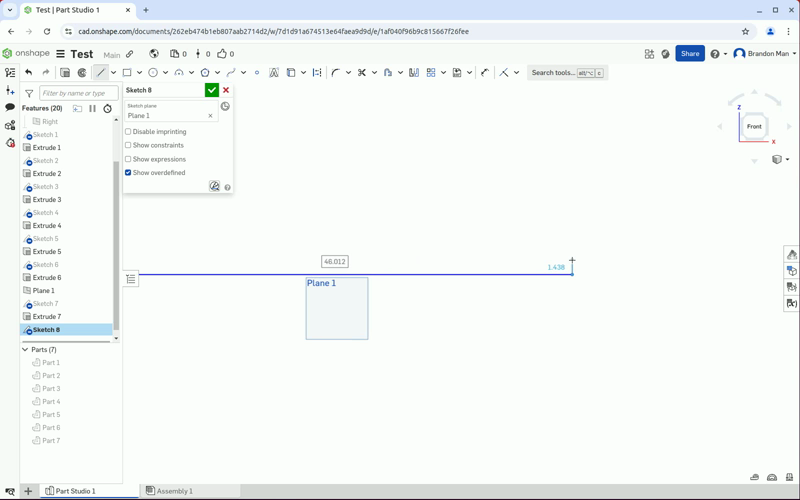
scroll(6)
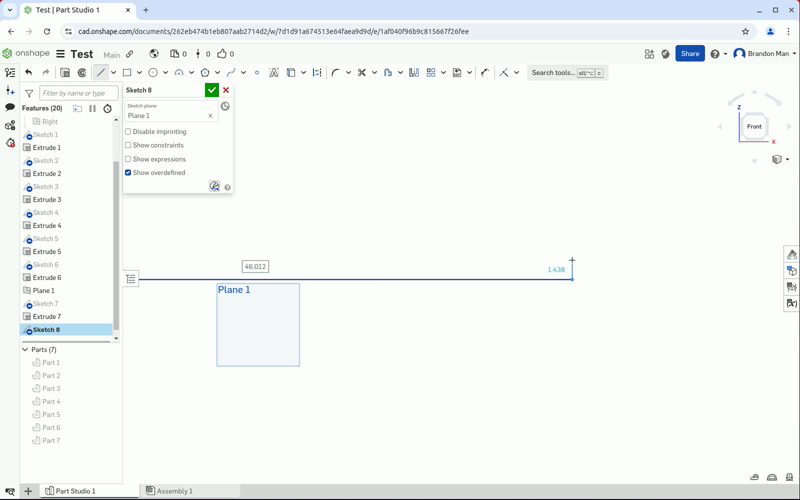
scroll(6)
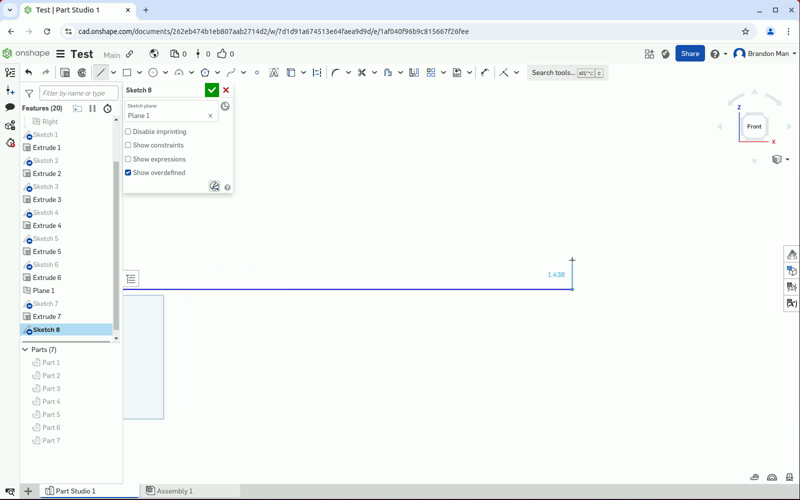
scroll(6)
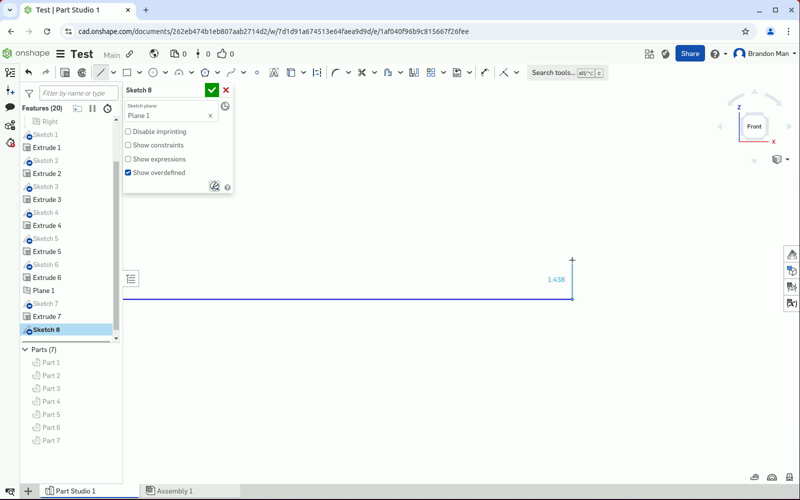
scroll(6)
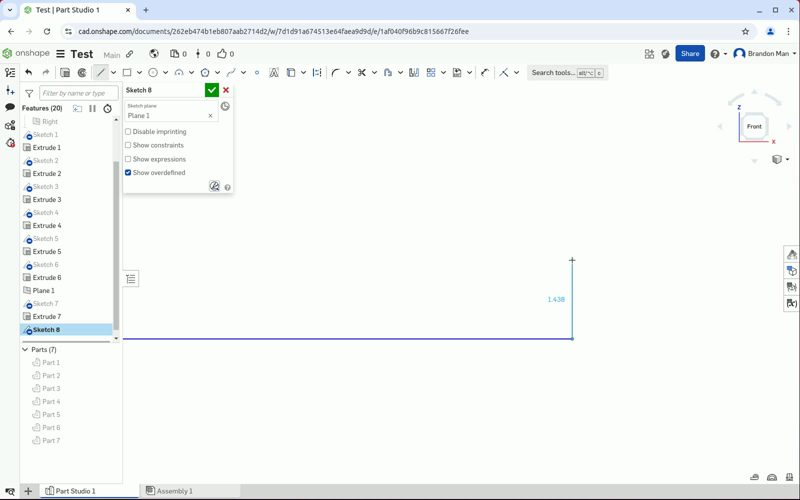
click(572, 259)
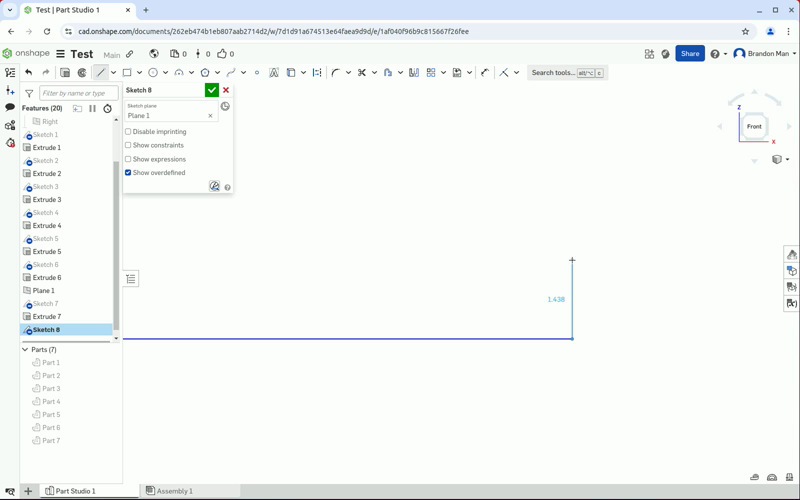
scroll(-6)
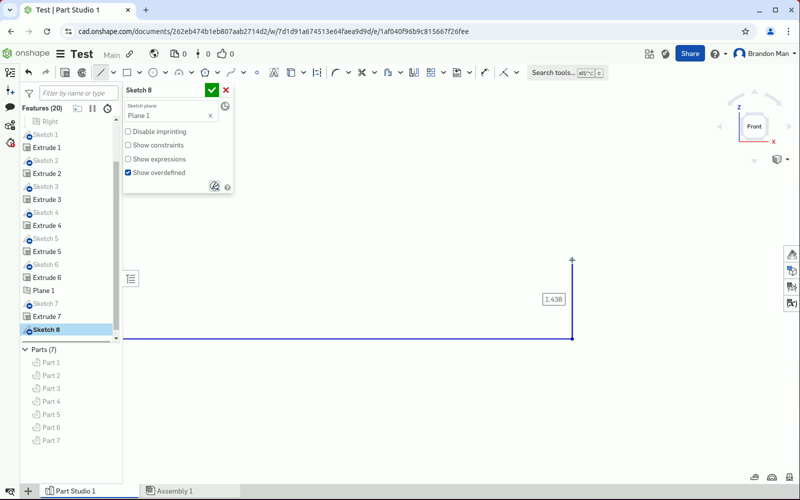
scroll(-6)
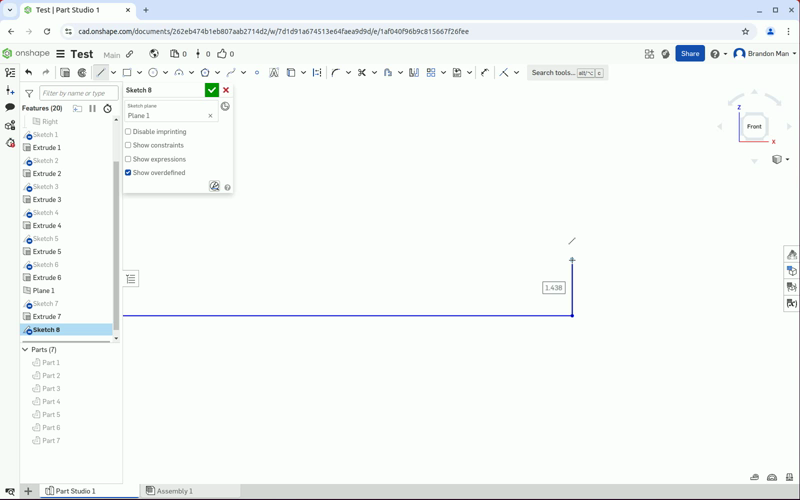
scroll(-6)
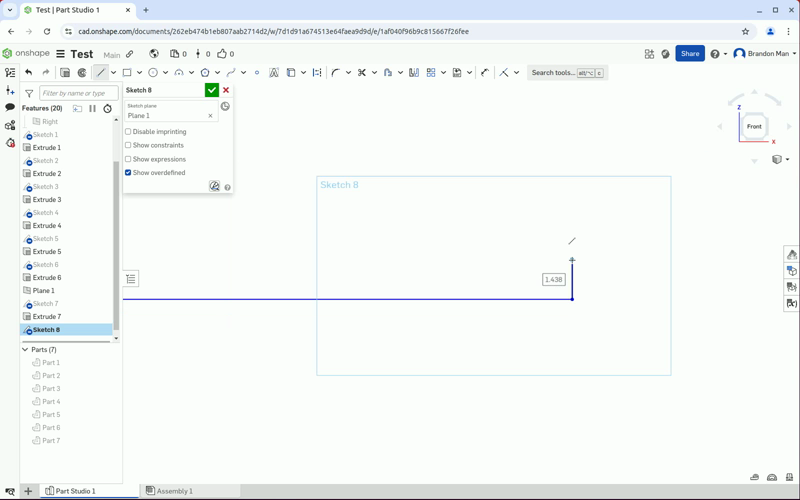
scroll(-6)
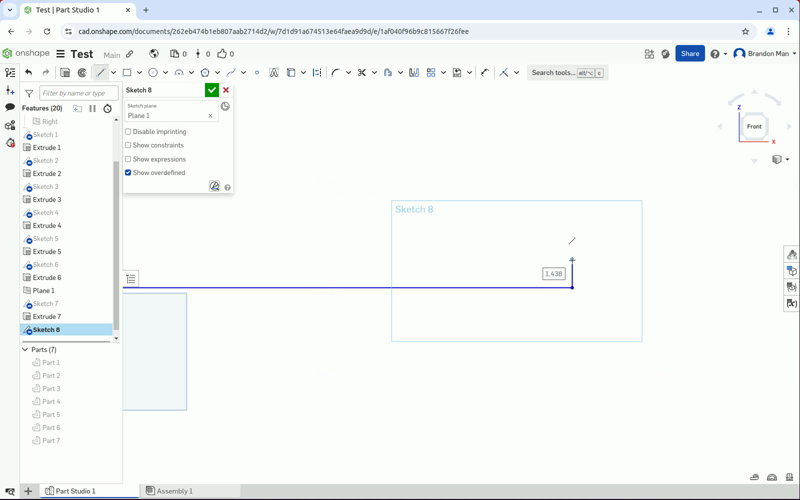
scroll(-6)
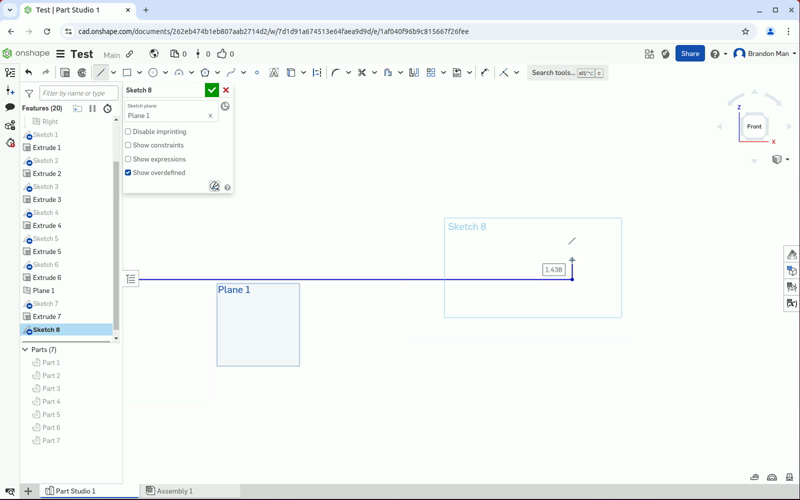
scroll(-6)
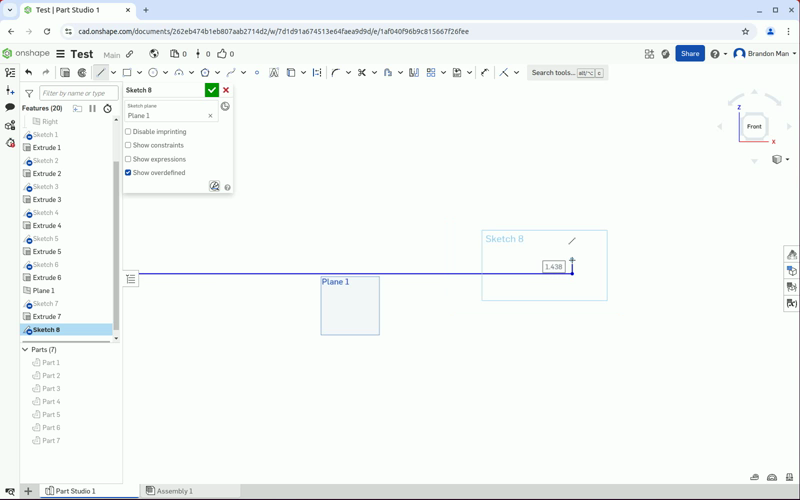
scroll(-6)
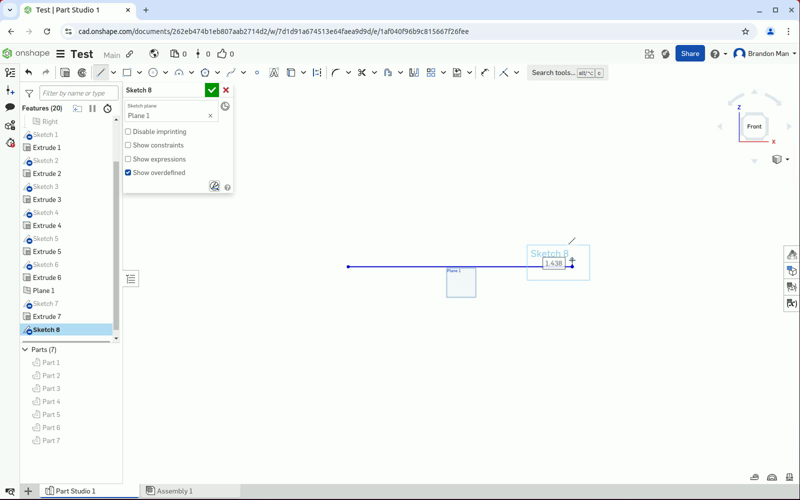
key_up(shift)
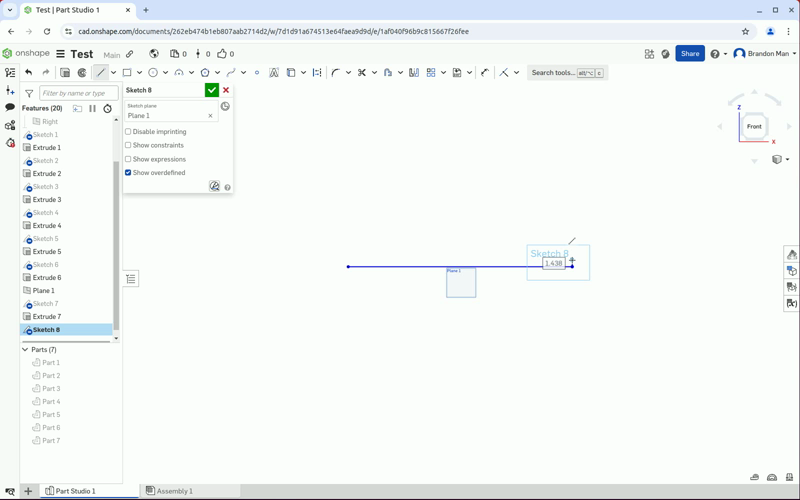
key_down(shift)
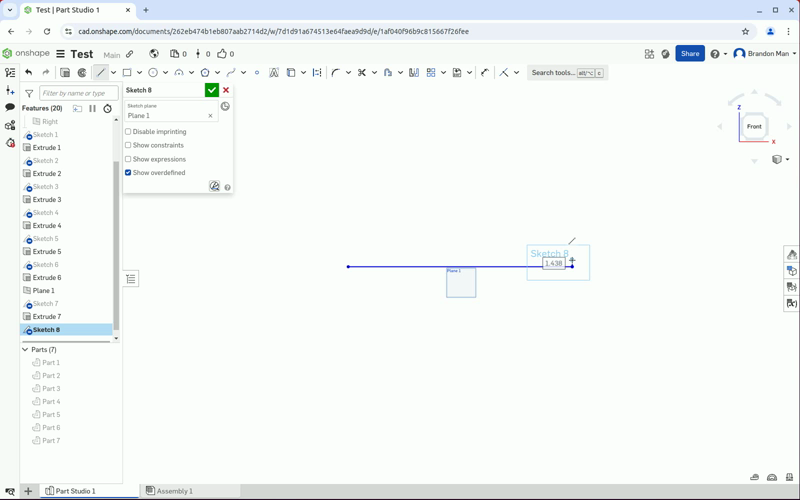
mouse_move(348, 259)
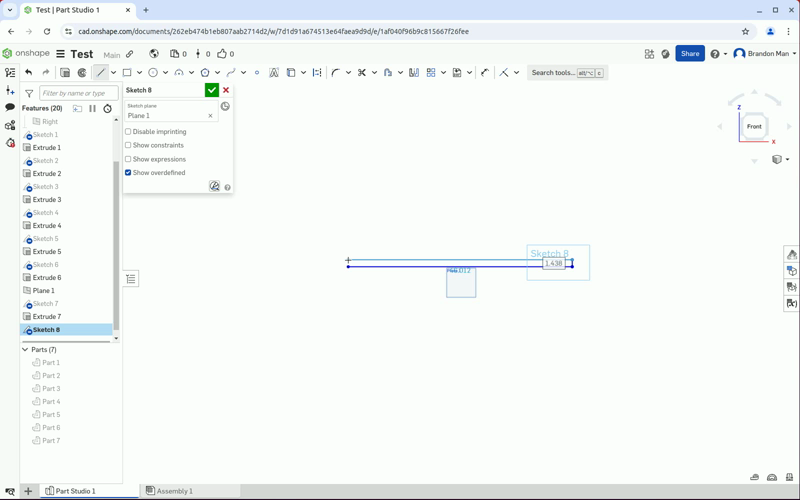
click(348, 259)
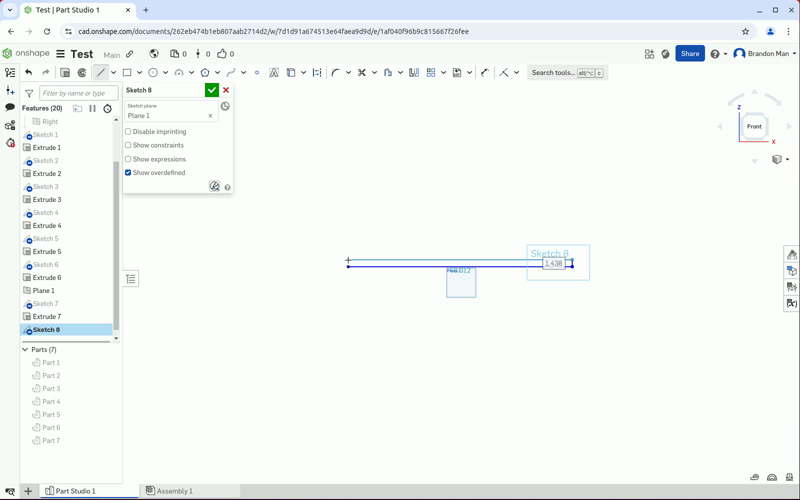
key_up(shift)
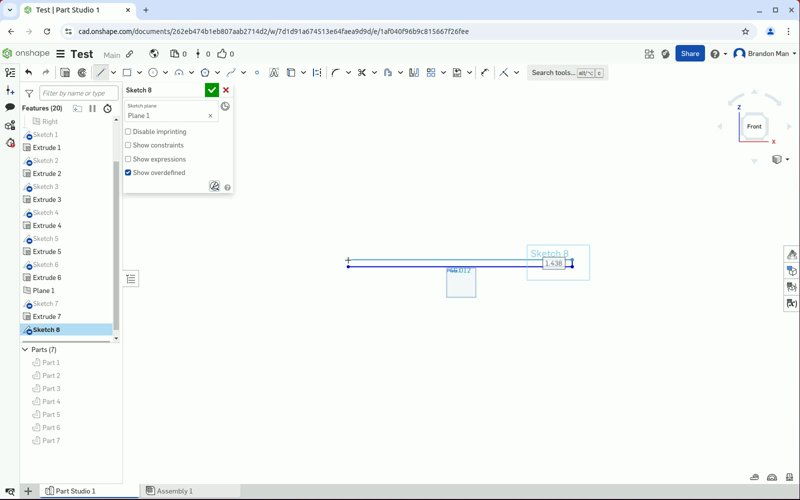
mouse_move(378, 259)
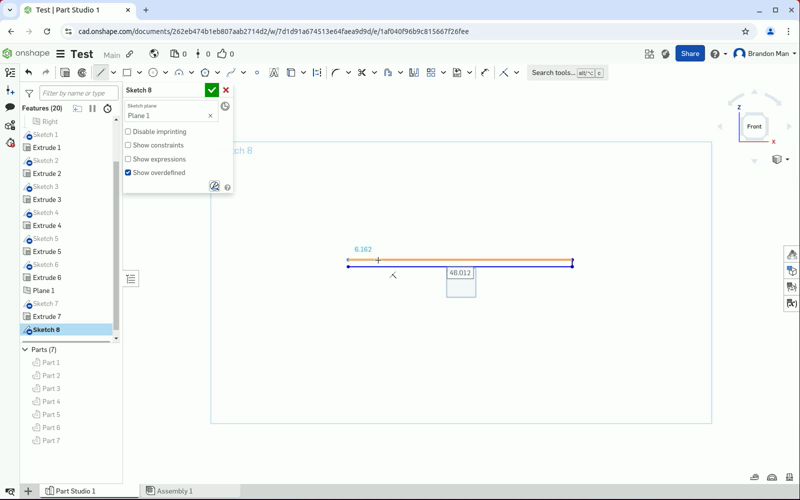
key_down(shift)
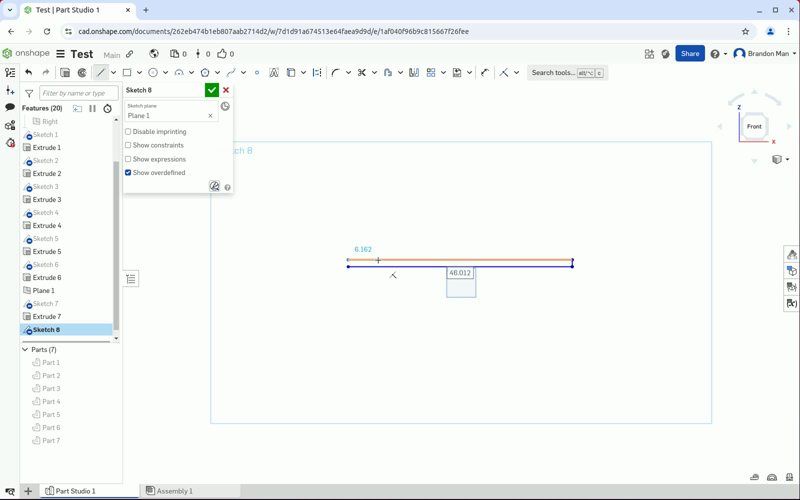
mouse_move(348, 266)
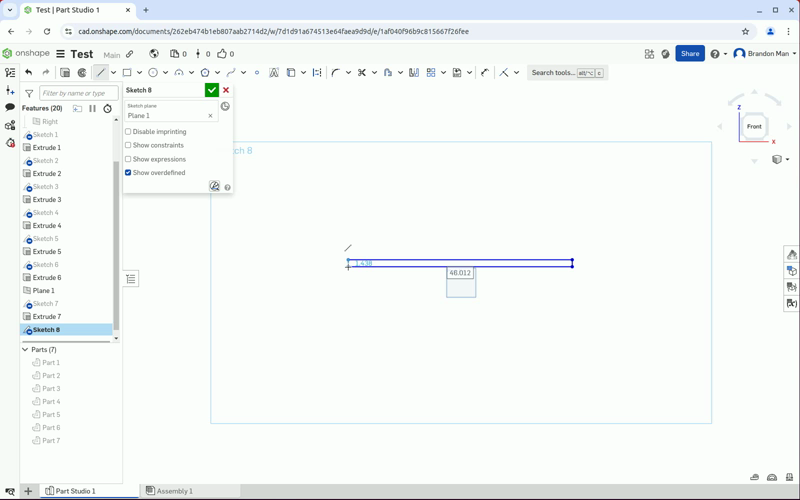
scroll(6)
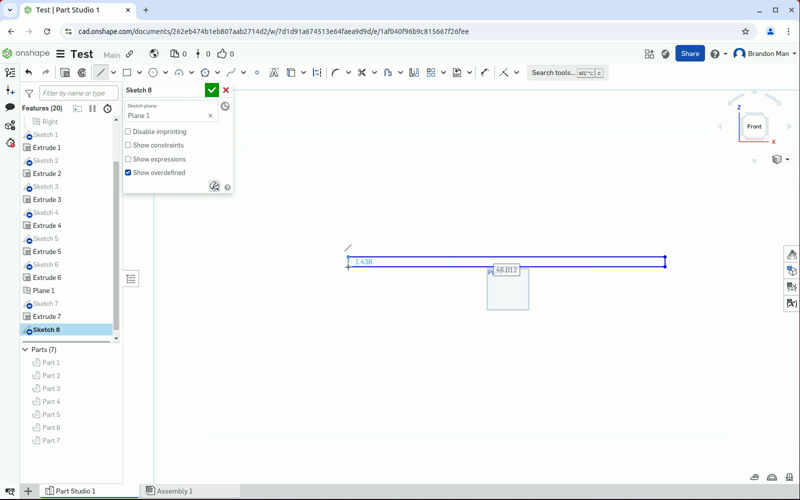
scroll(6)
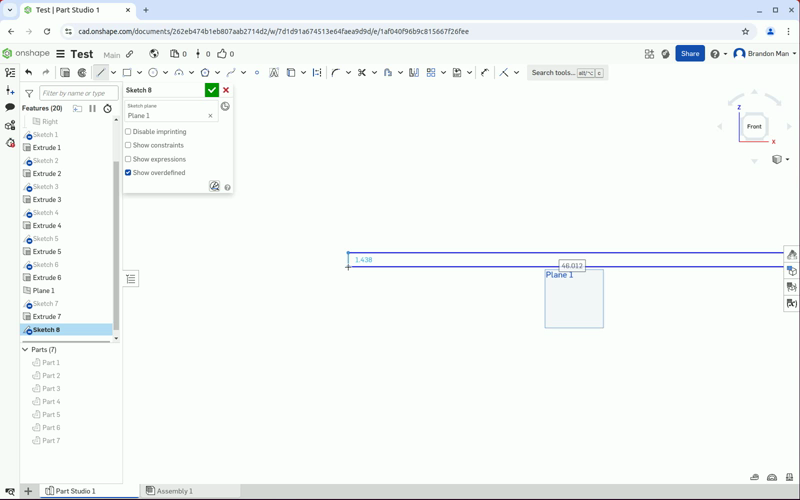
scroll(6)
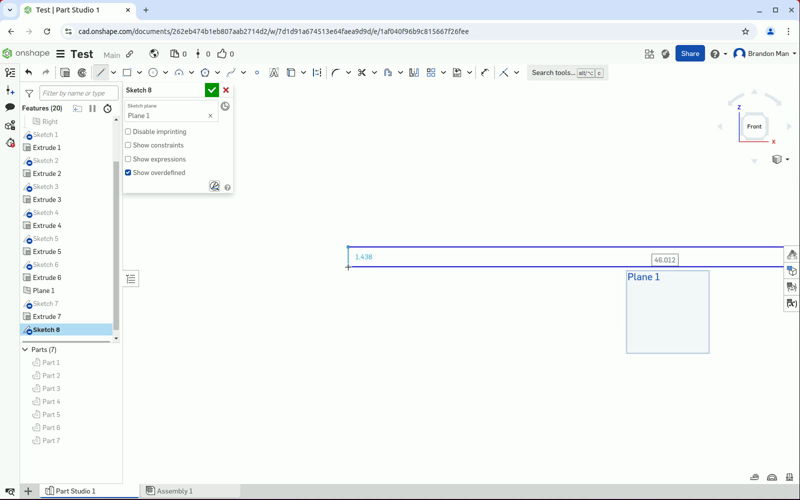
scroll(6)
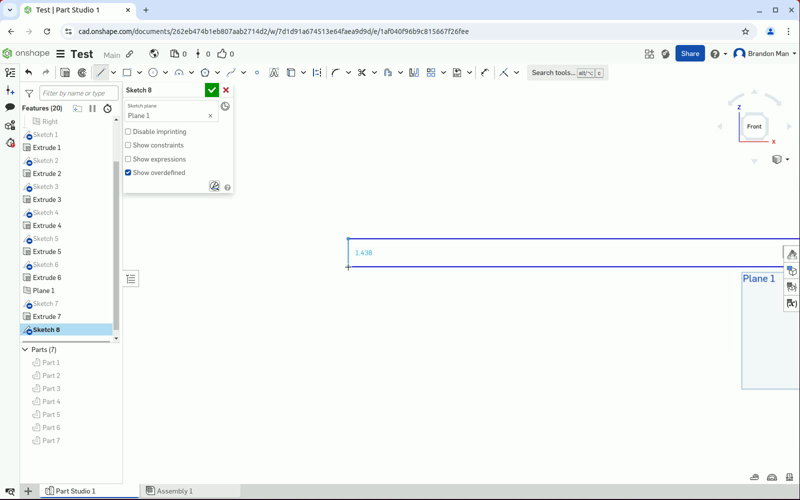
scroll(6)
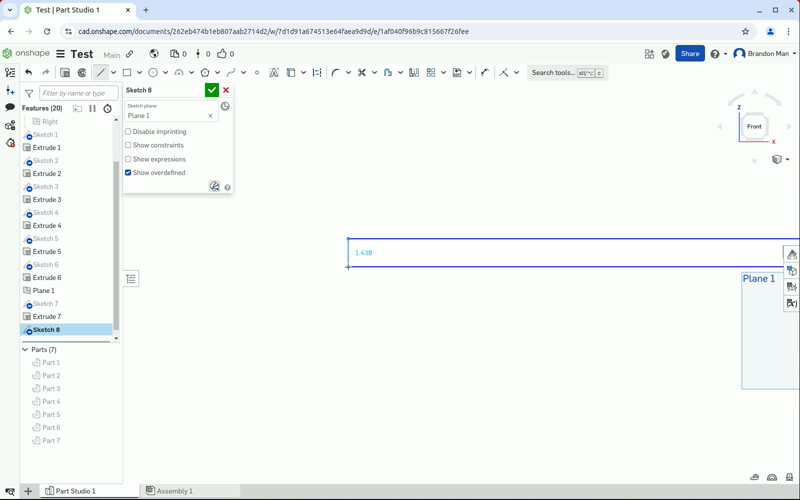
scroll(6)
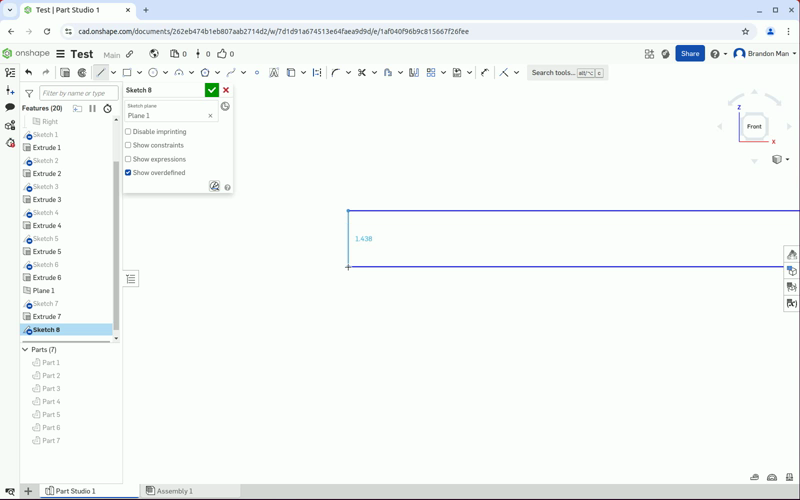
scroll(6)
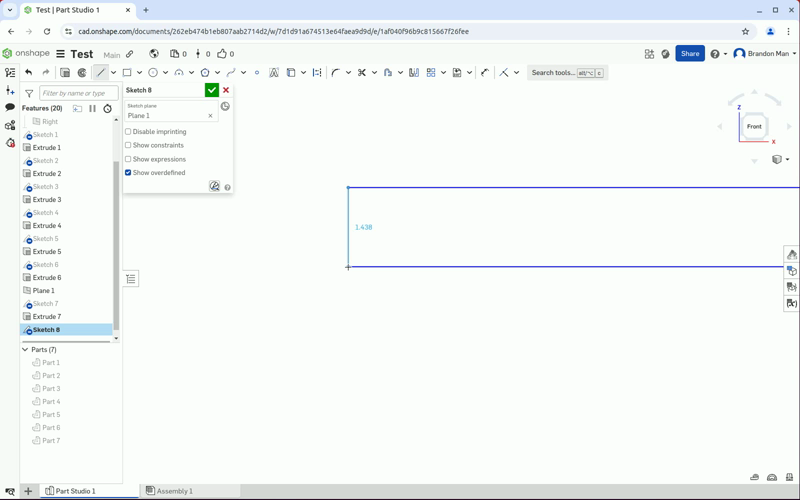
key_up(shift)
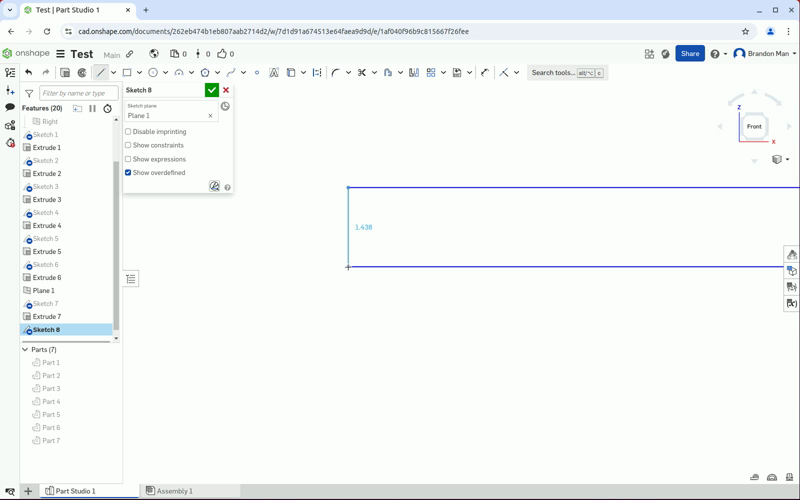
click(348, 266)
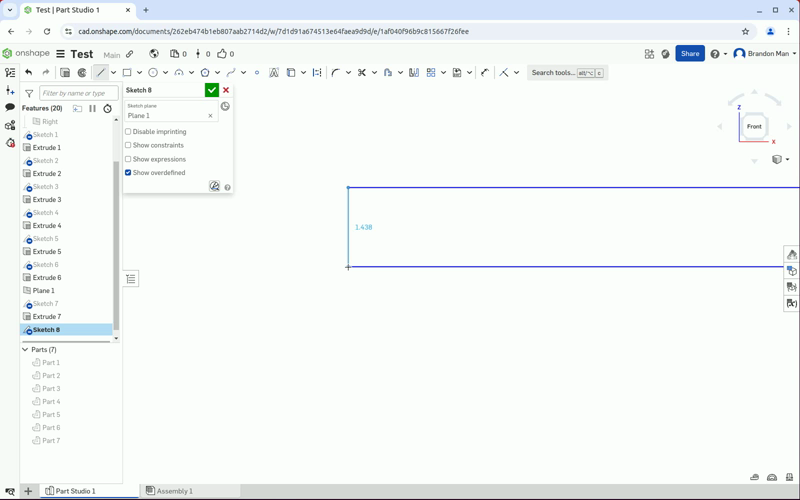
scroll(-6)
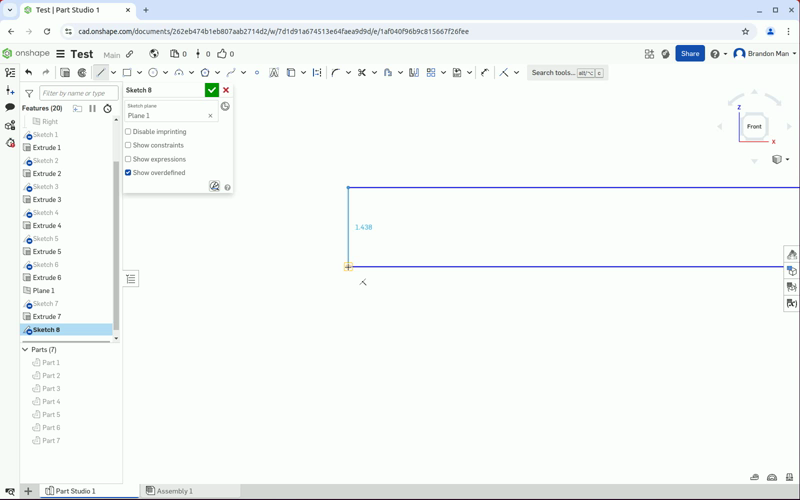
scroll(-6)
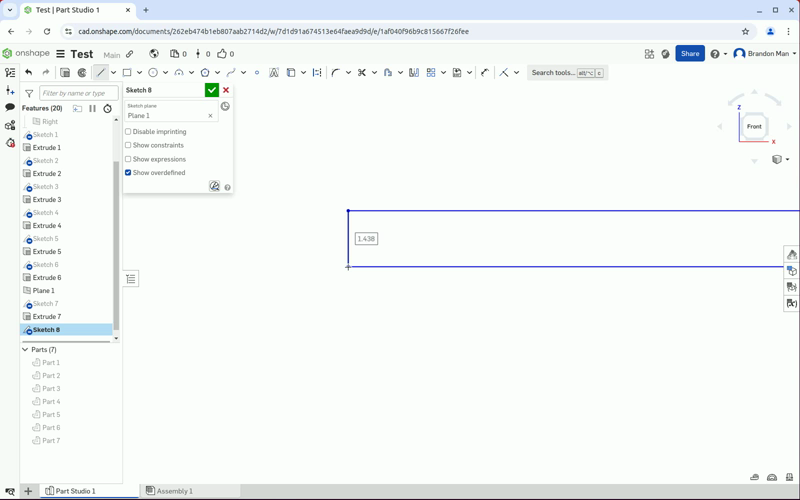
scroll(-6)
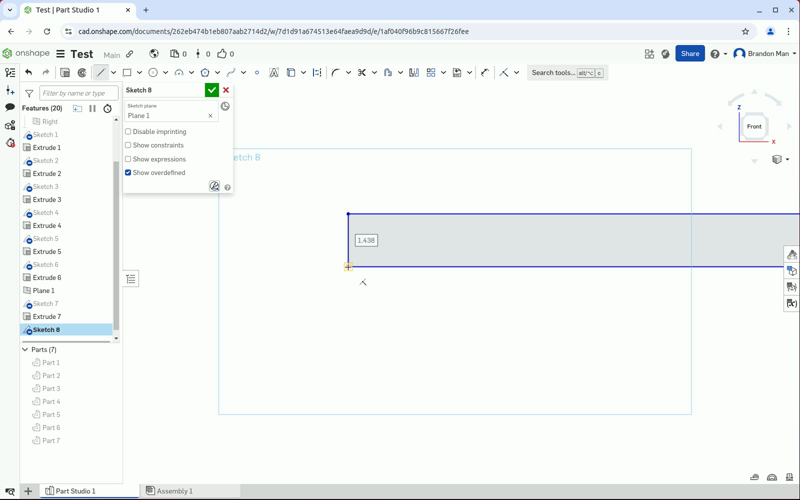
scroll(-6)
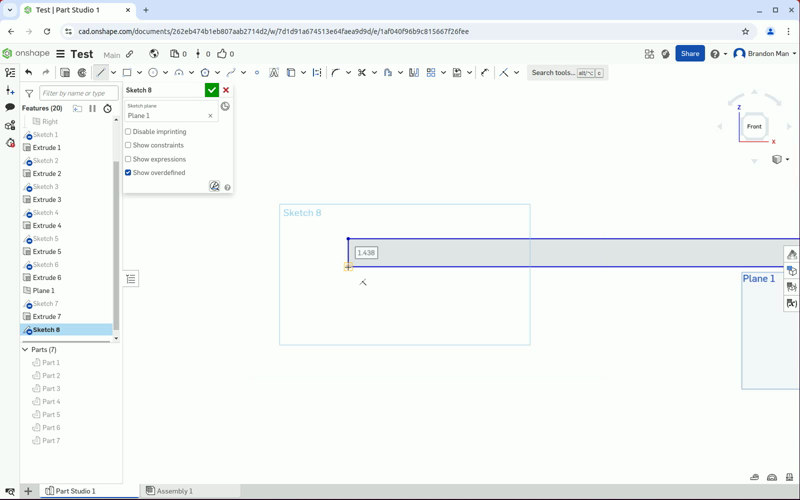
scroll(-6)
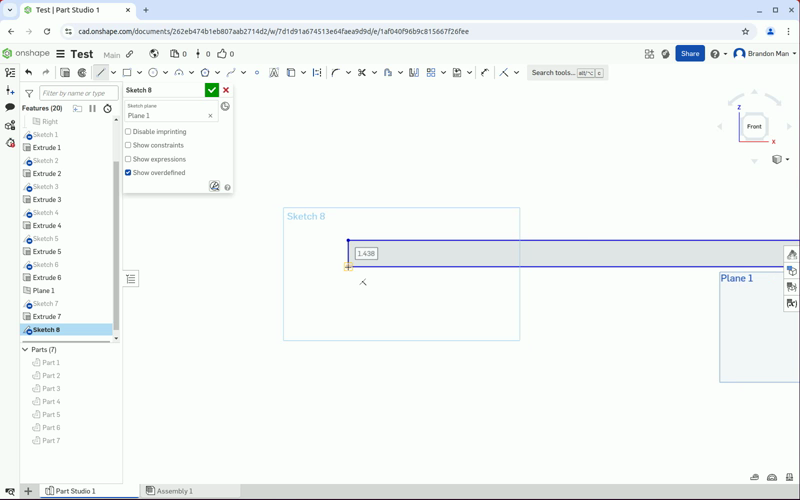
scroll(-6)
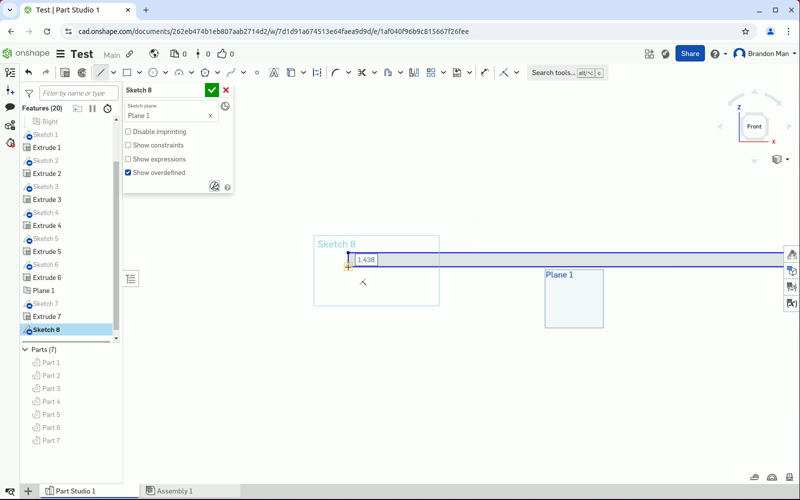
scroll(-6)
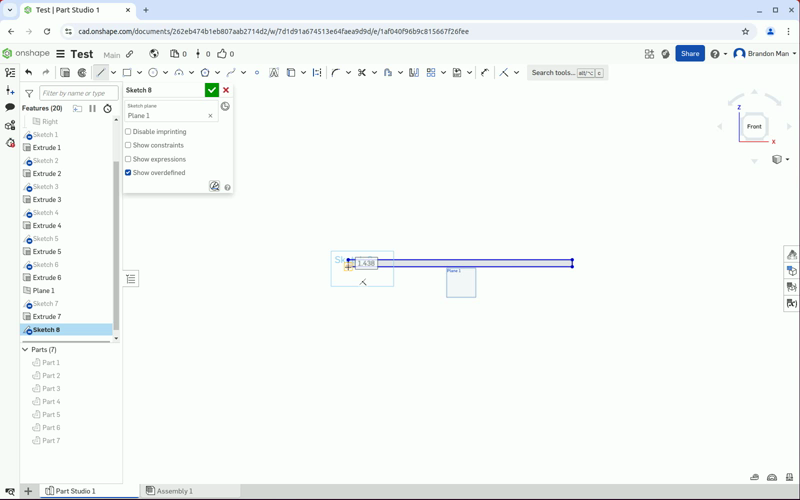
key(esc)
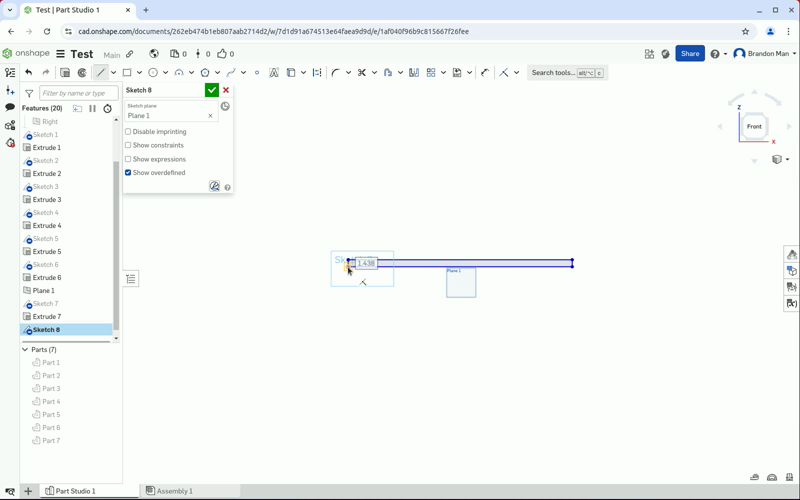
mouse_move(375, 262)
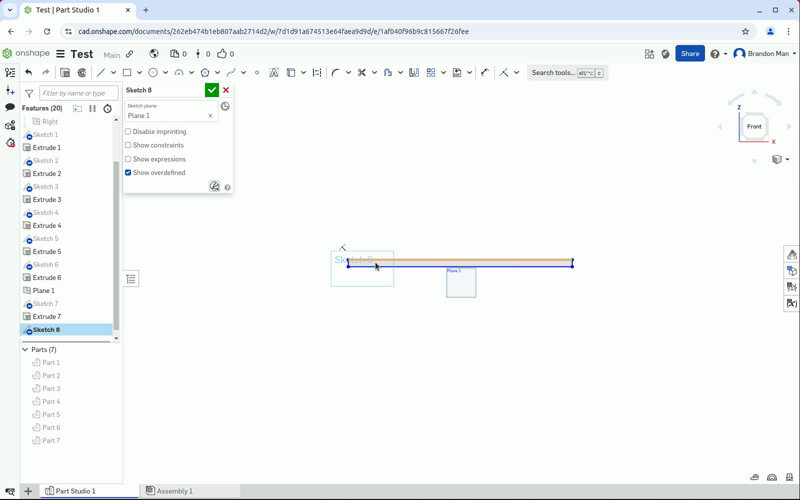
scroll(6)
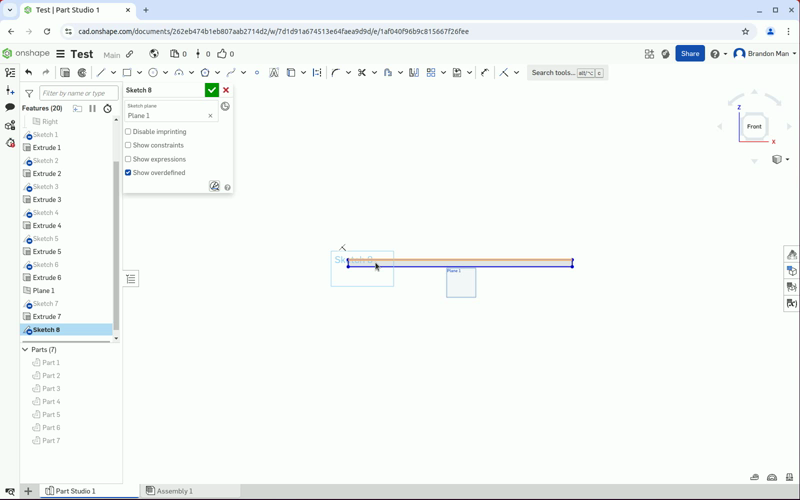
scroll(6)
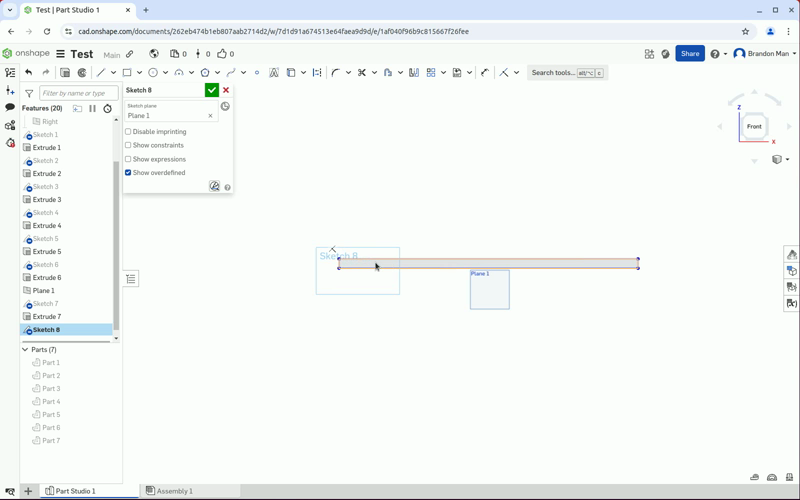
scroll(6)
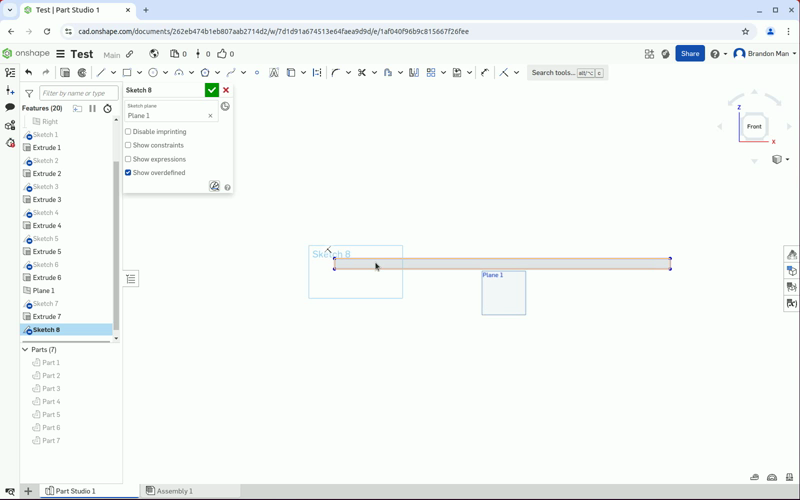
scroll(6)
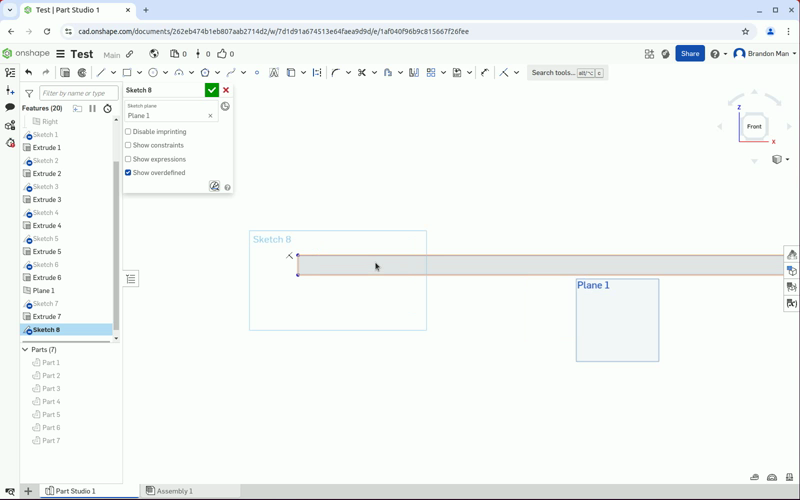
scroll(6)
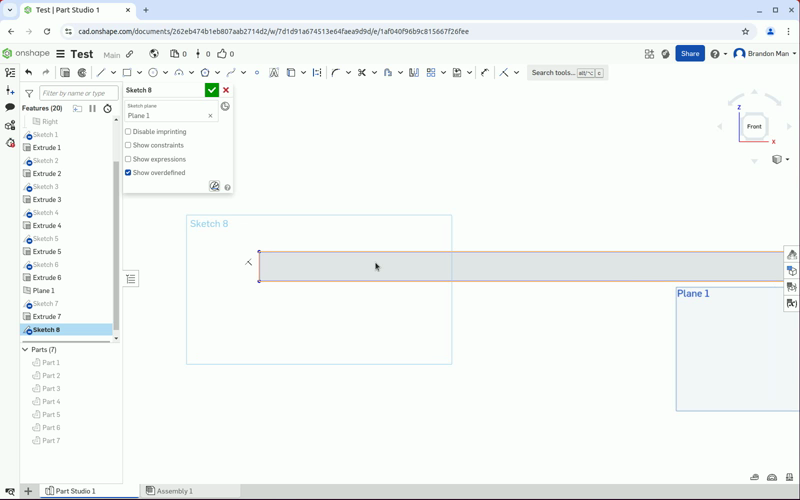
scroll(6)
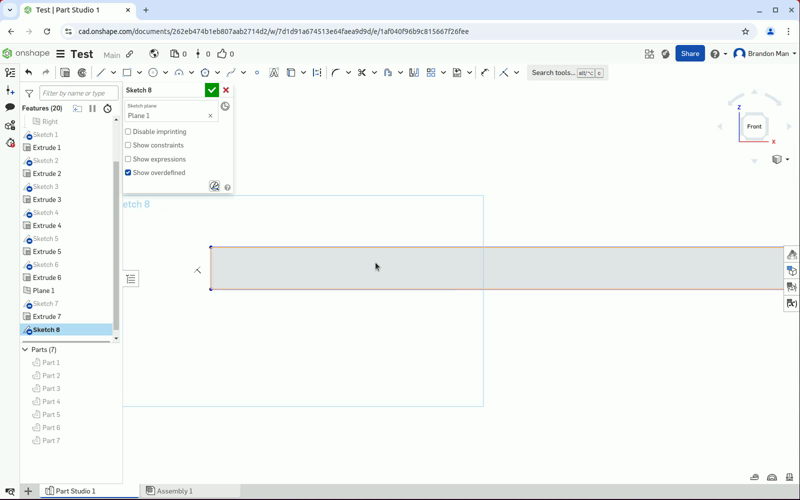
scroll(6)
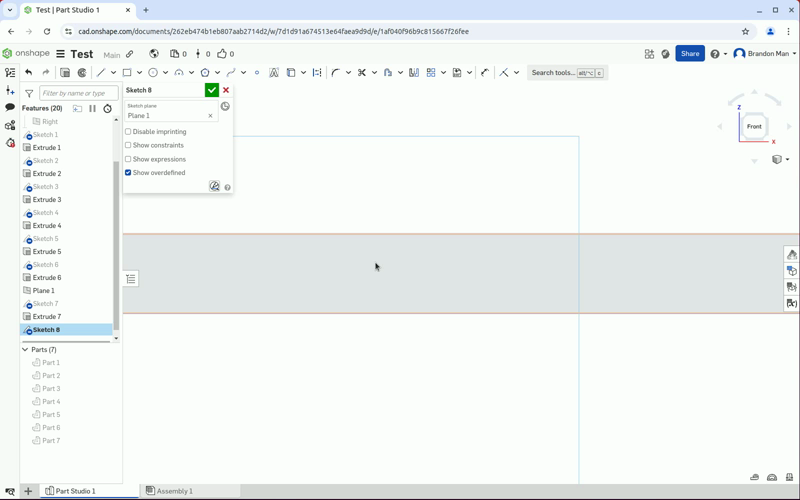
click(375, 262)
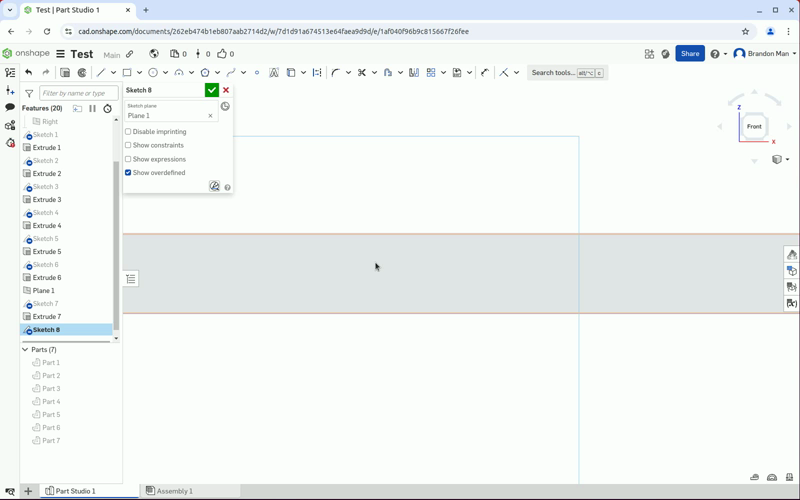
scroll(-6)
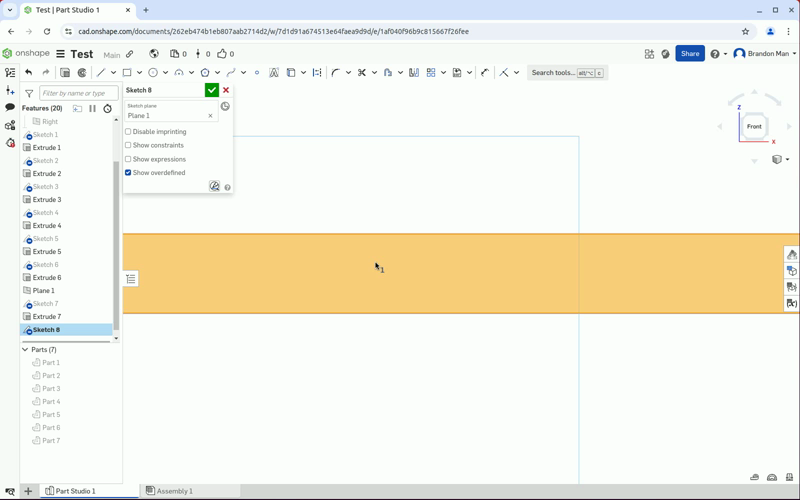
scroll(-6)
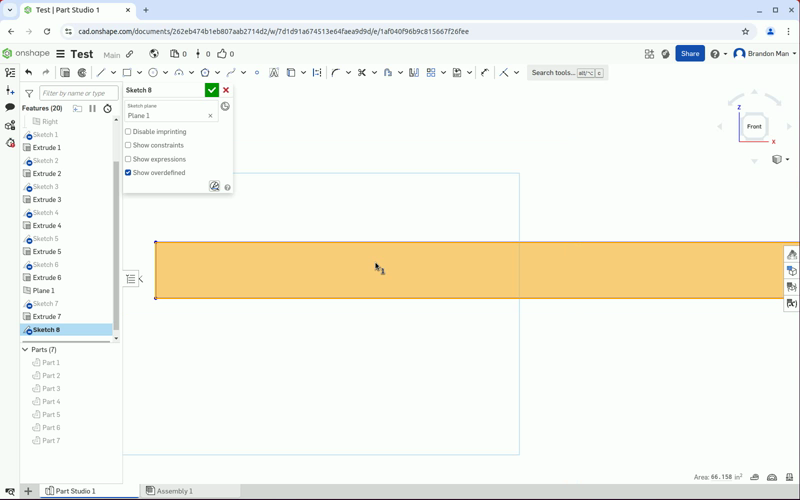
scroll(-6)
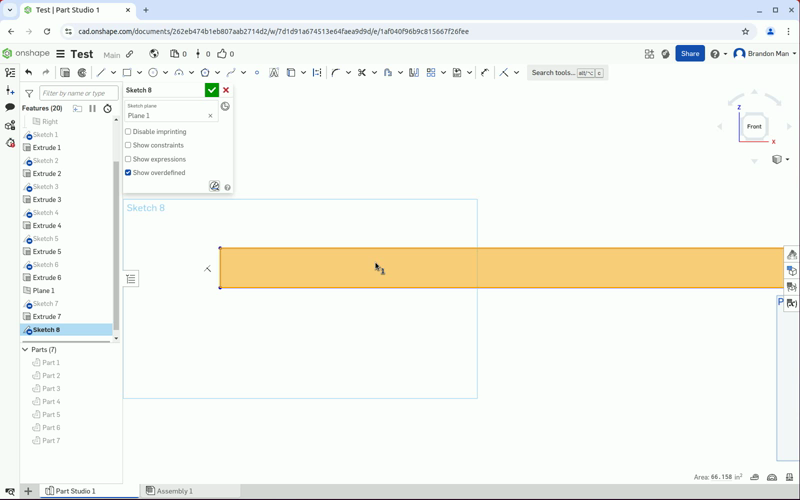
scroll(-6)
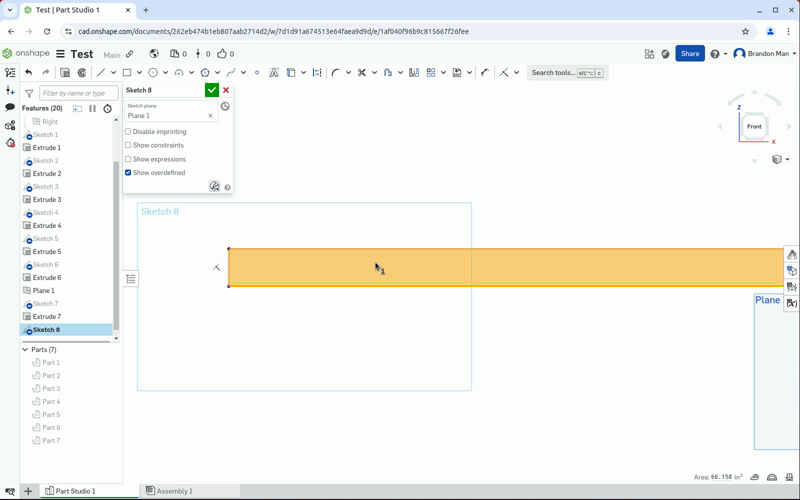
scroll(-6)
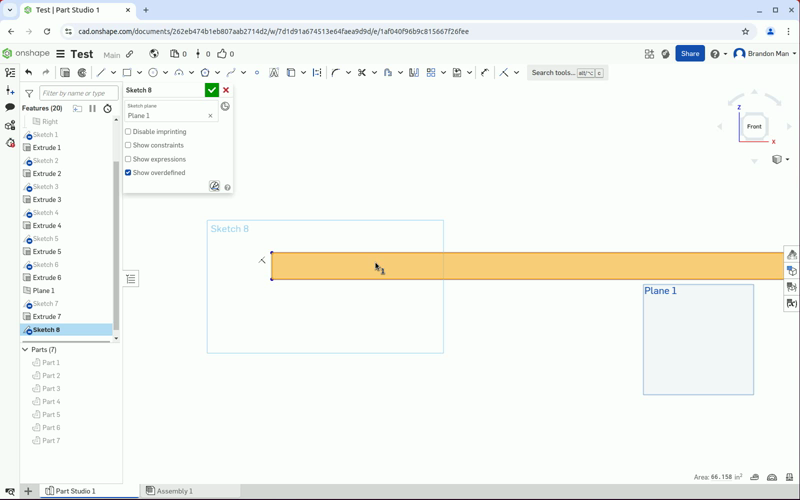
scroll(-6)
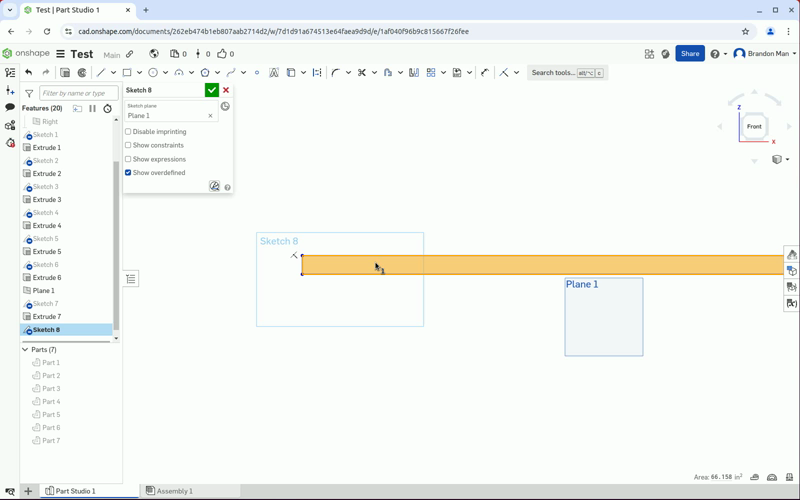
scroll(-6)
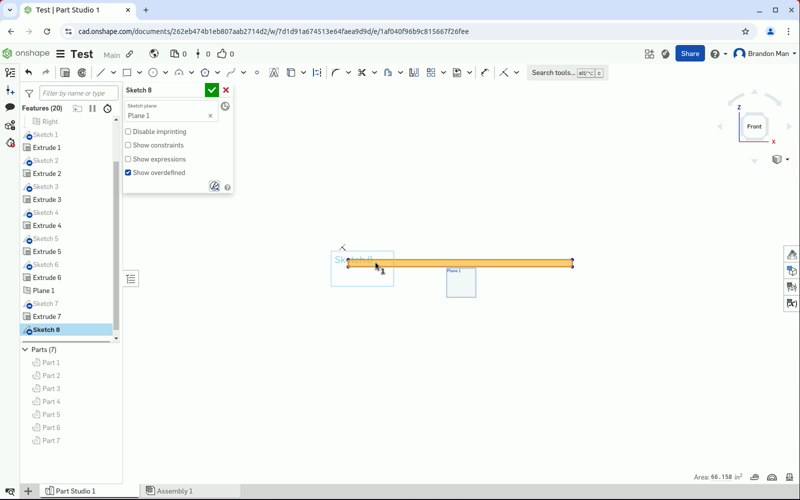
mouse_move(73, 352)
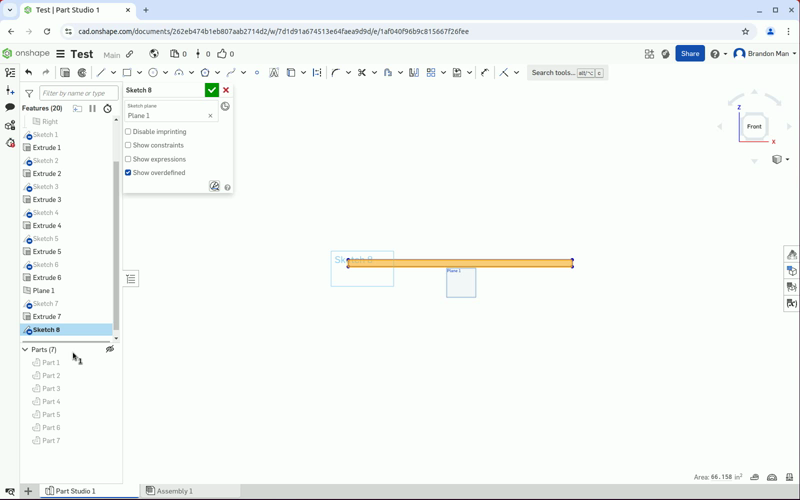
key(shift+y)
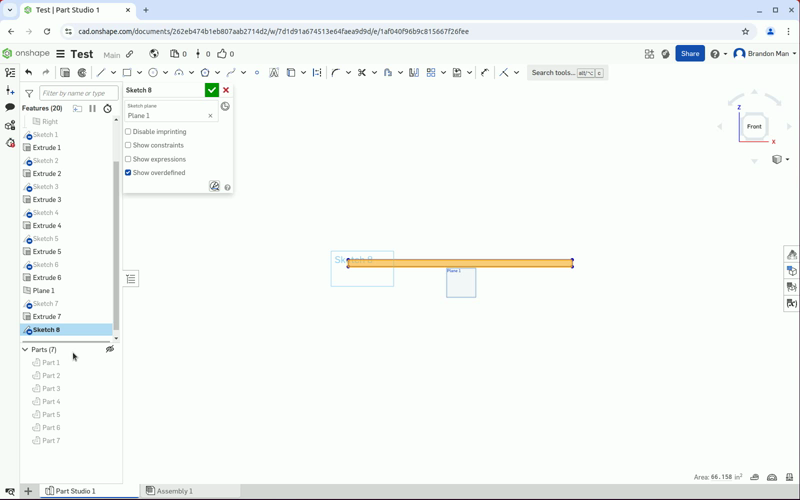
key(shift+e)
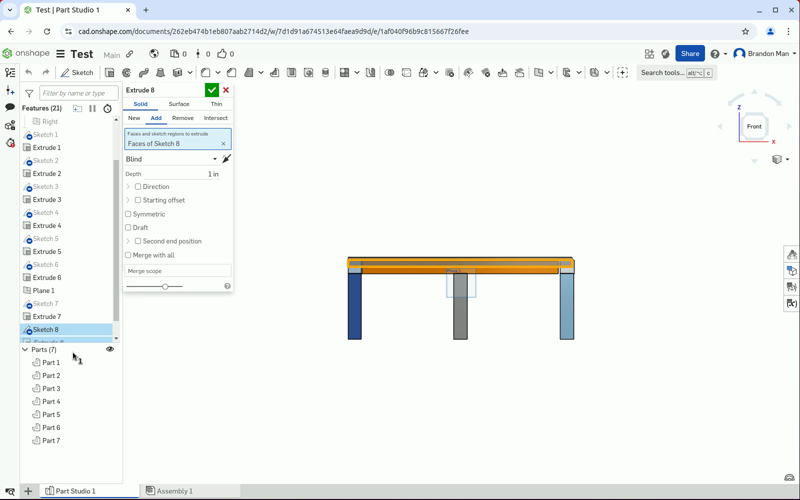
mouse_move(143, 106)
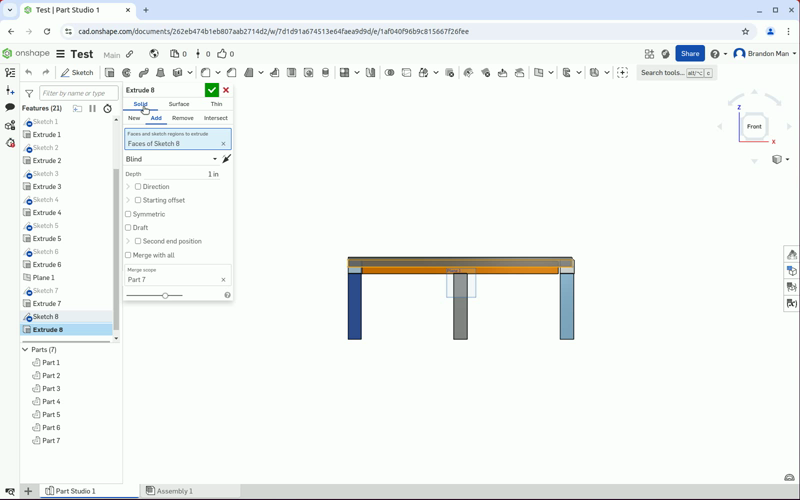
click(143, 106)
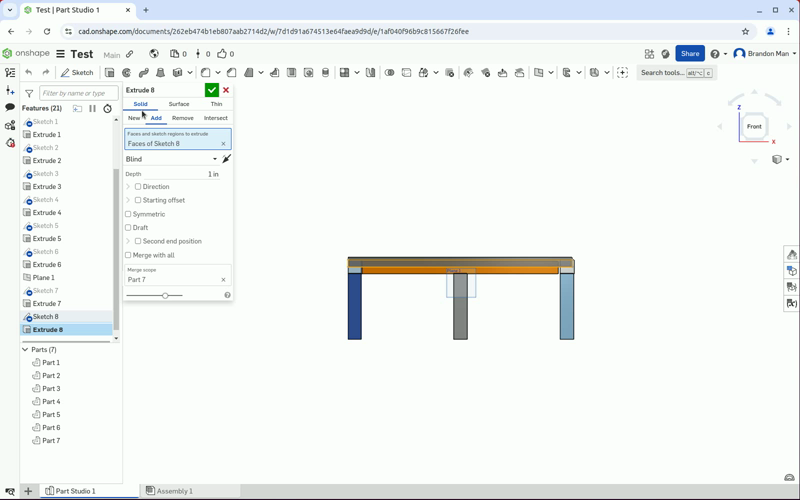
mouse_move(137, 120)
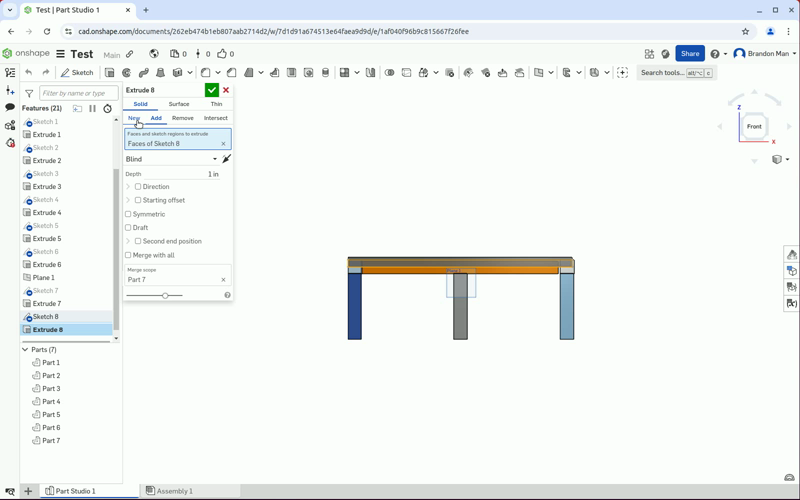
click(137, 120)
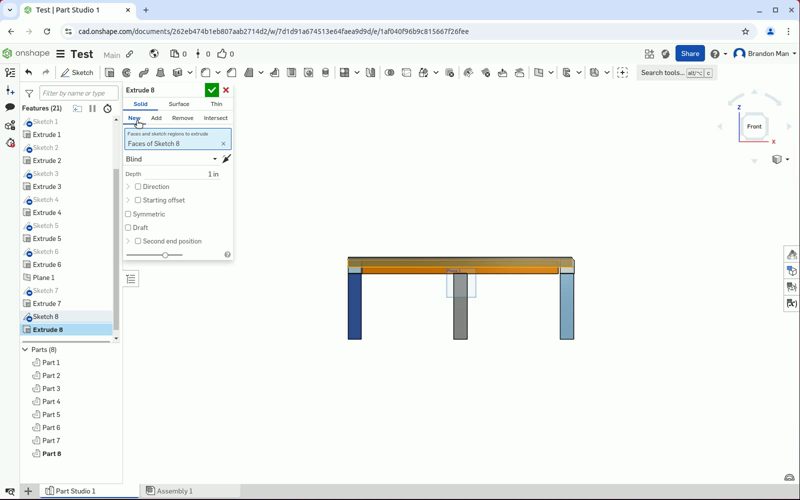
key(tab, 4)
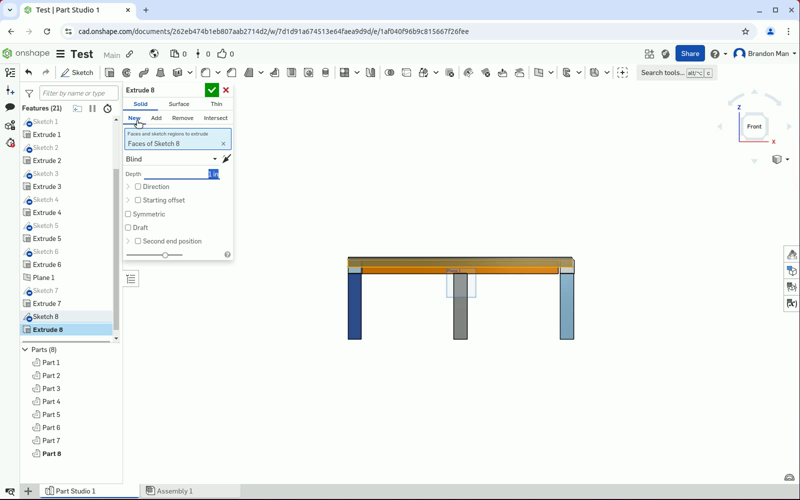
text(2.648)
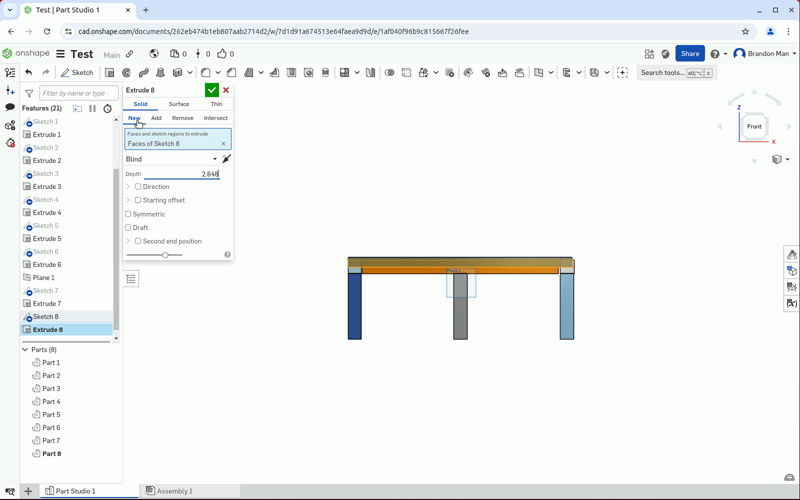
key(tab, 3)
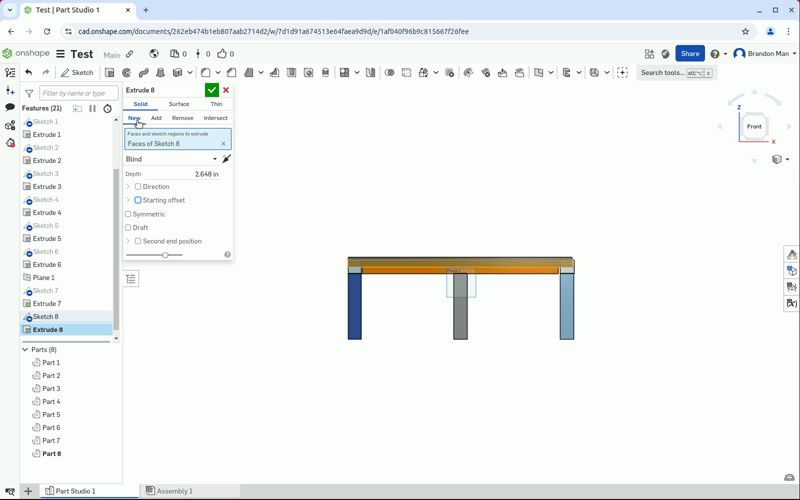
key(tab, 2)
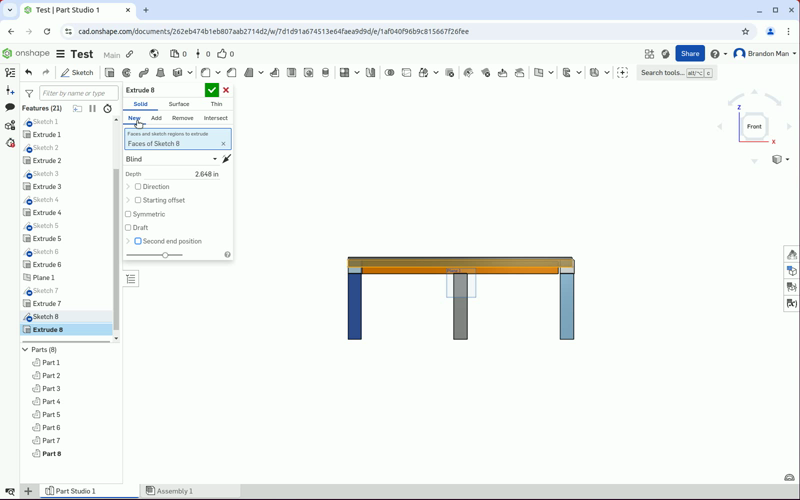
key(space)
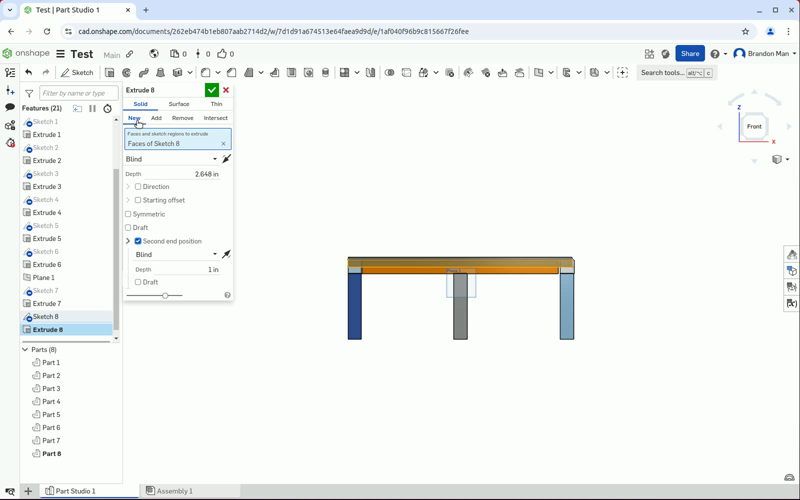
key(tab, 3)
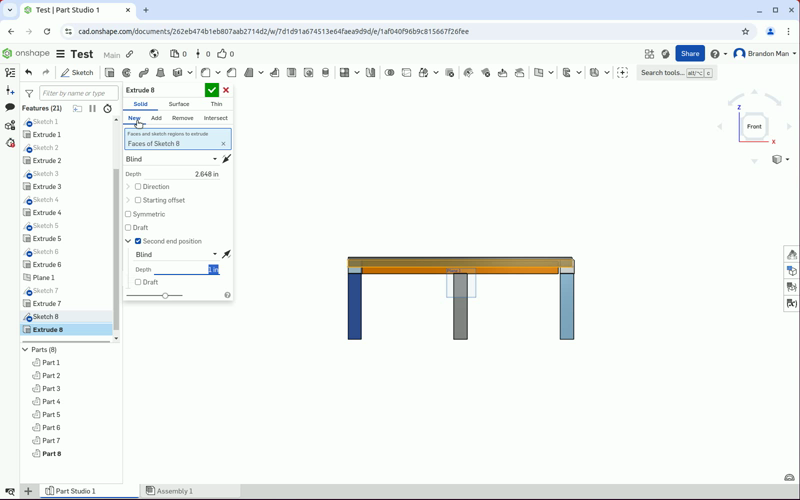
text(1.444)
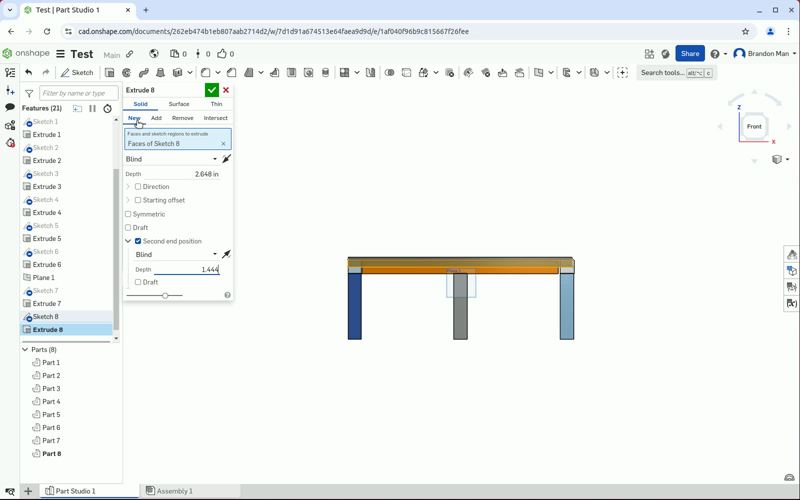
key(enter)
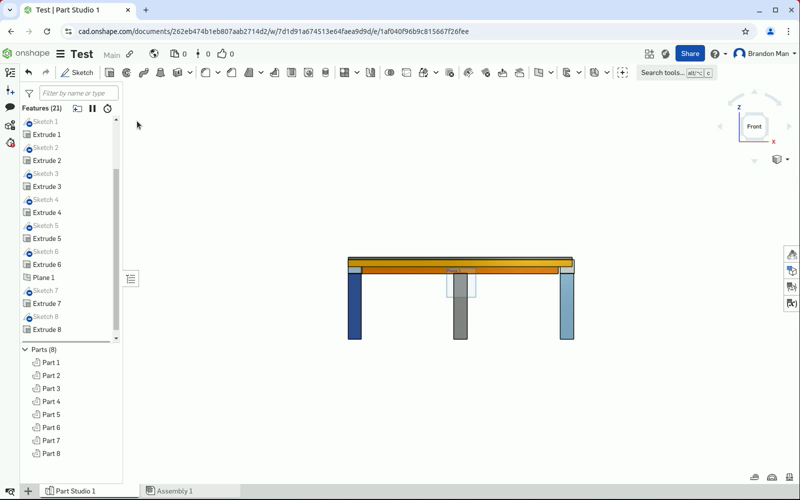
key(shift+h)
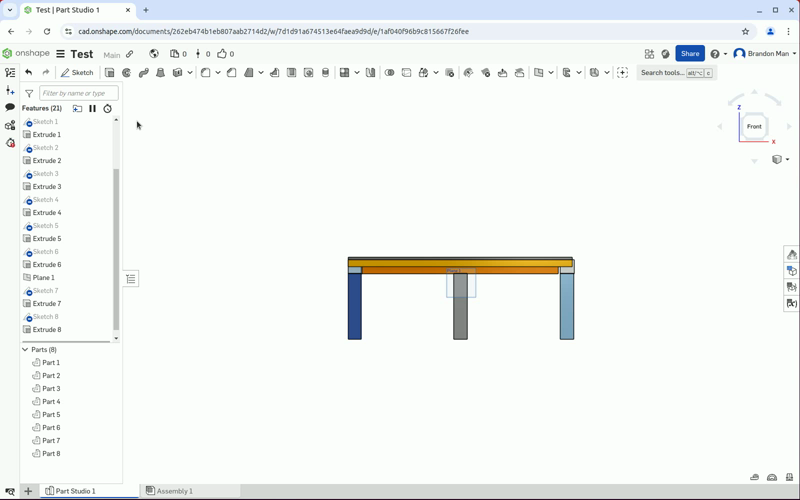
key(shift+h)
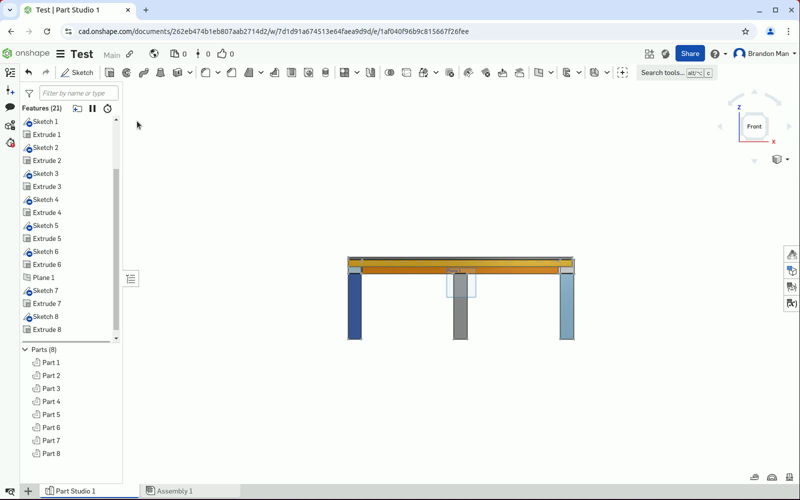
key(shift+7)
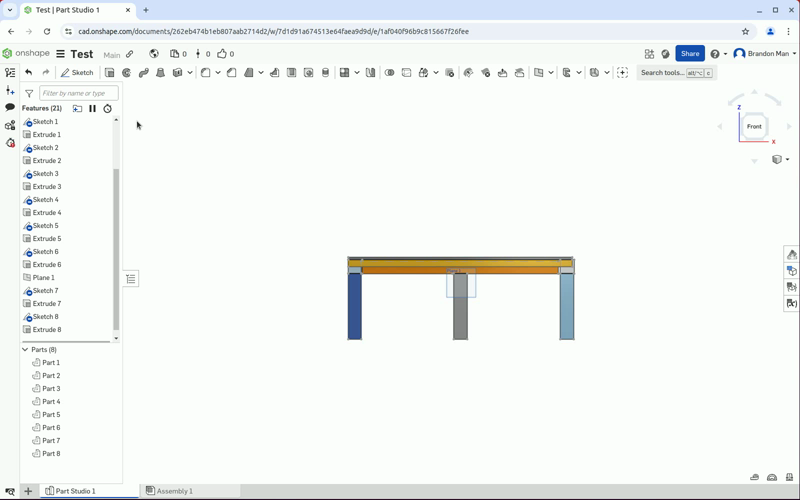
key(left, 2)
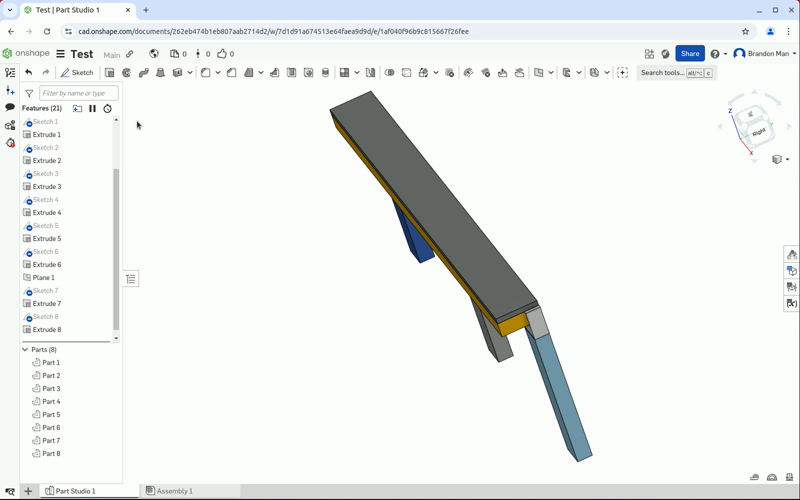
key(down, 2)
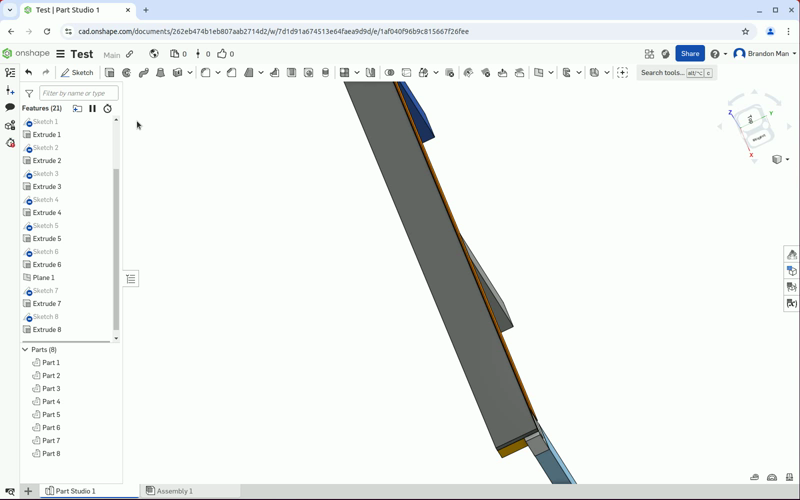
key(up, 2)
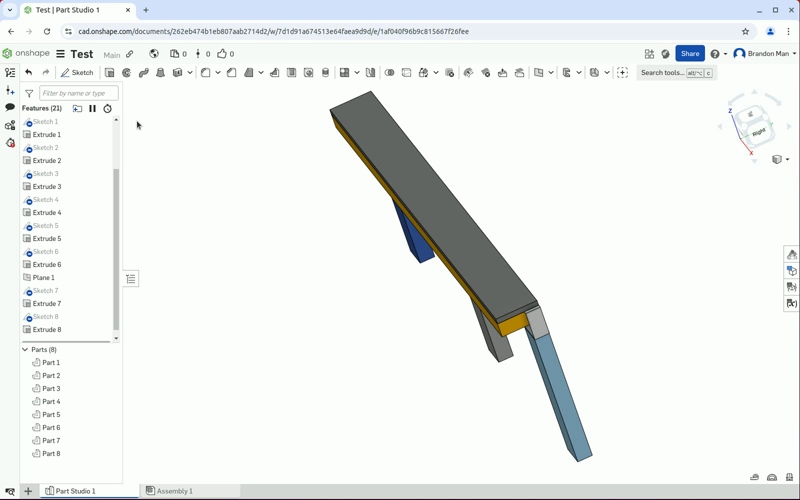
key(right, 2)
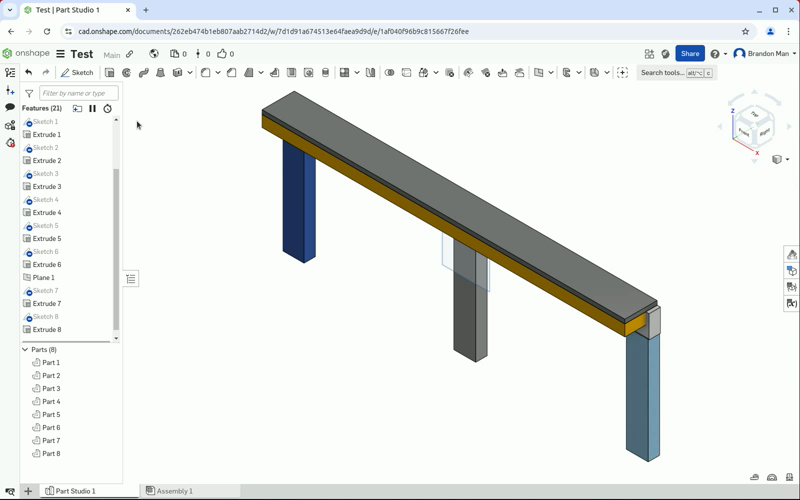
mouse_move(69, 124)
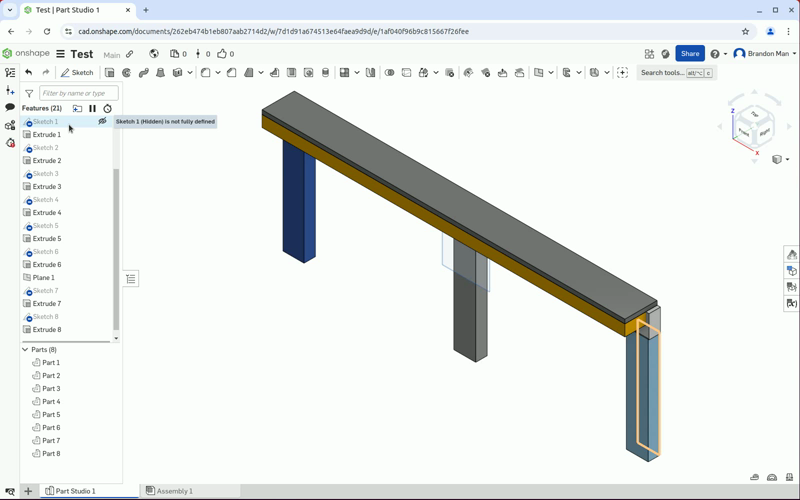
click(69, 124)